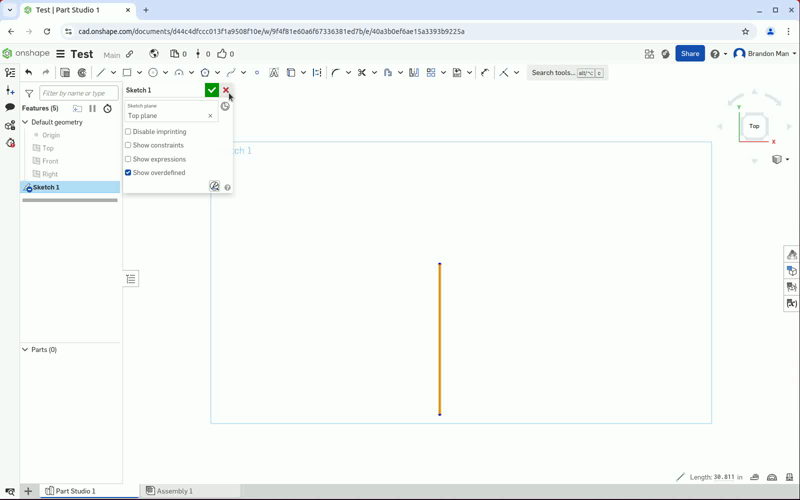
key(shift+h)
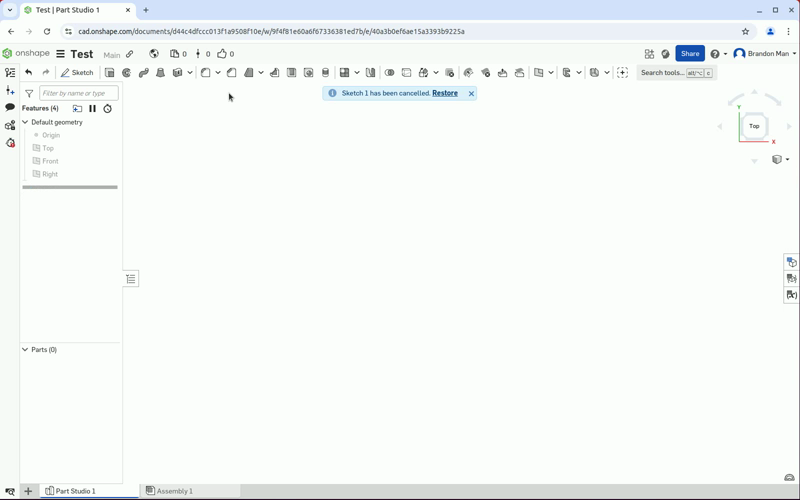
mouse_move(73, 352)
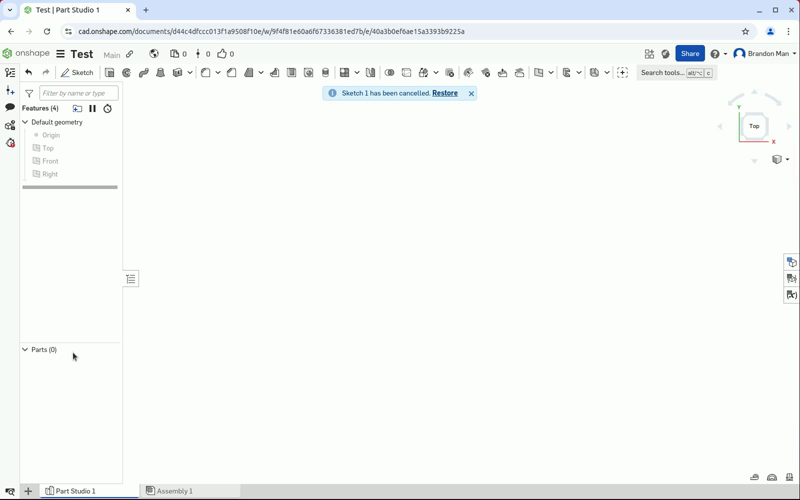
key(y)
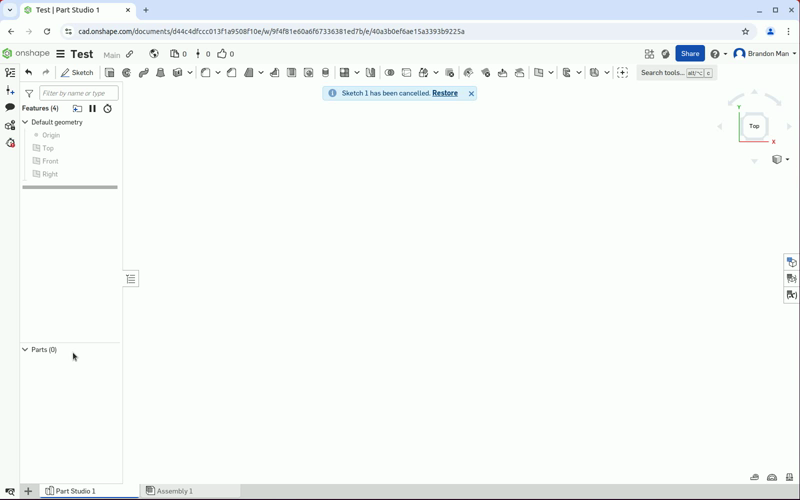
key(shift+p)
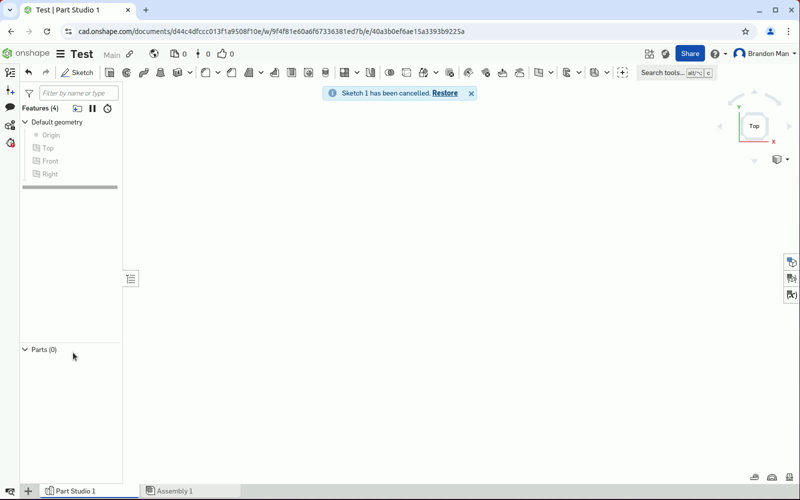
key(space)
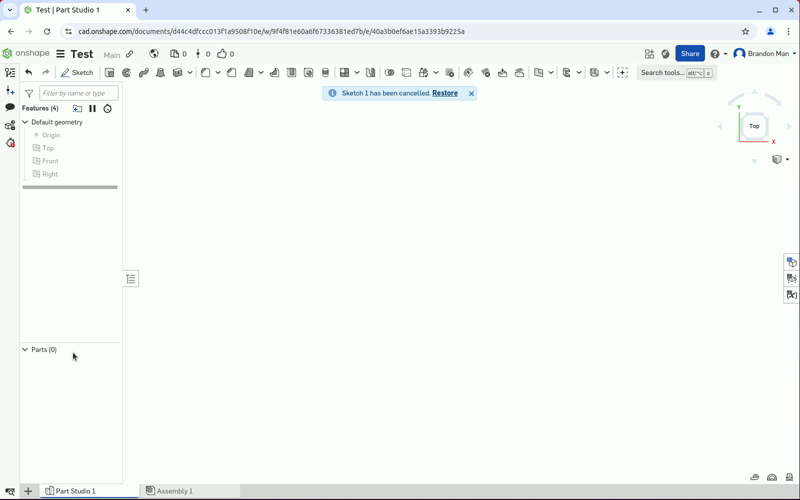
key_down(shift)
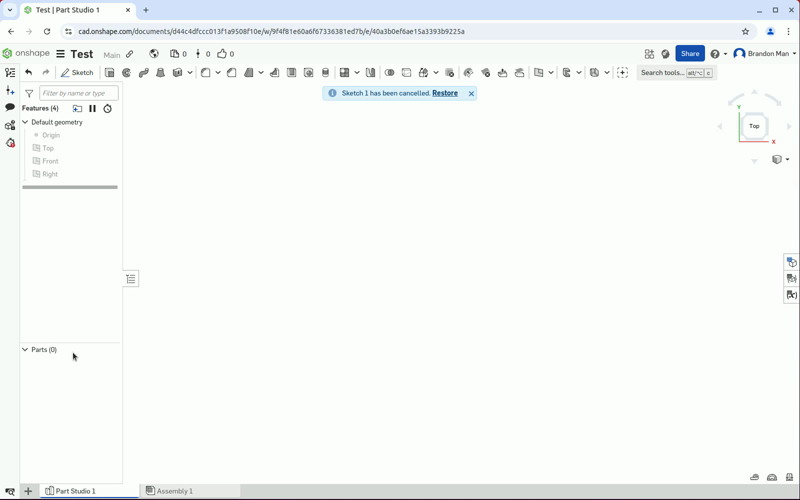
key(up)
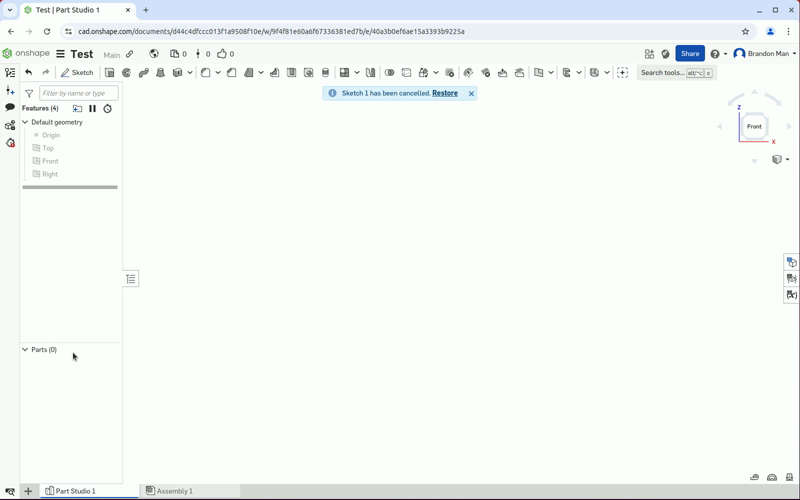
key_up(shift)
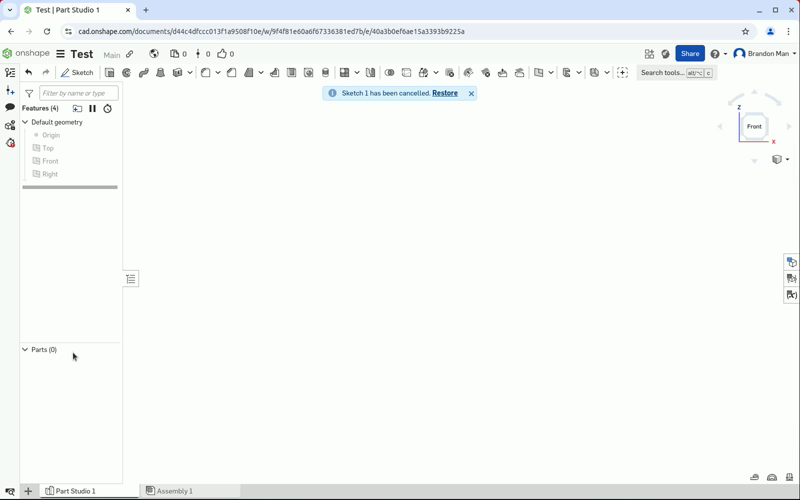
key(space)
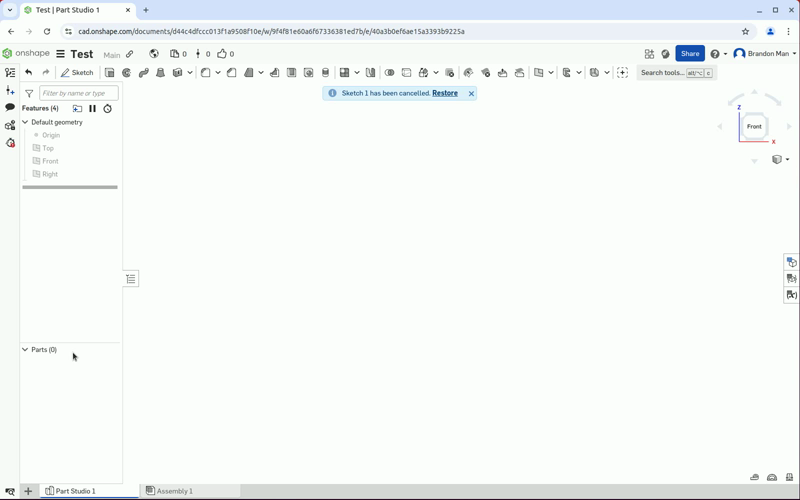
key_down(shift)
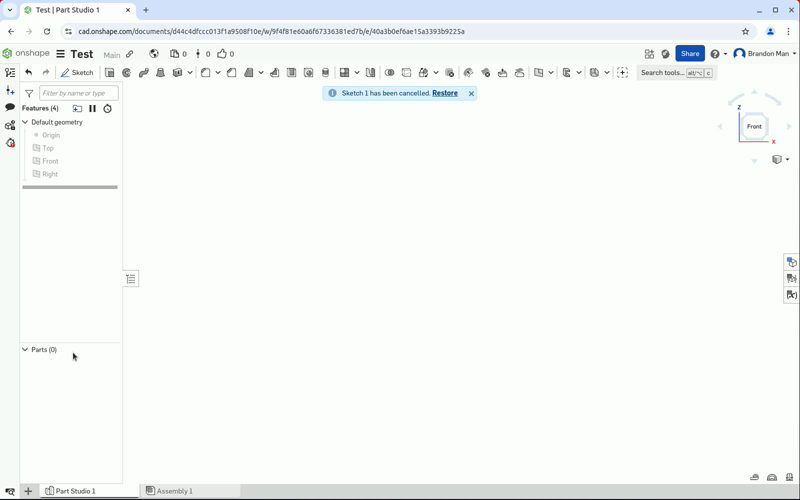
key(left)
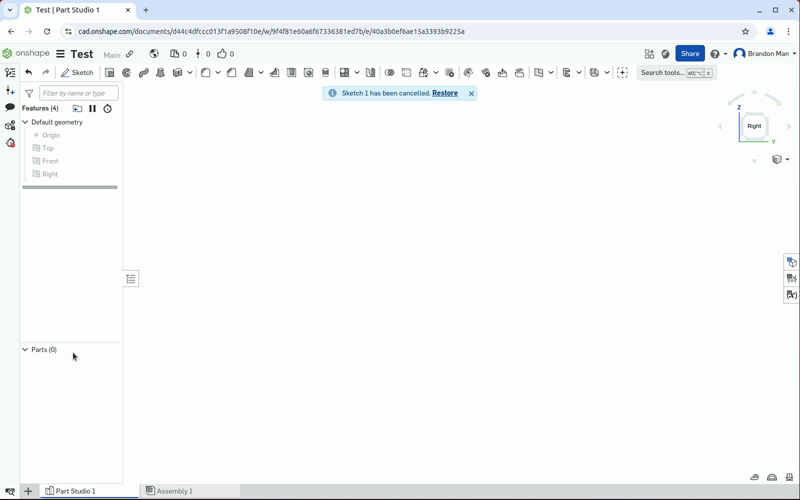
key_up(shift)
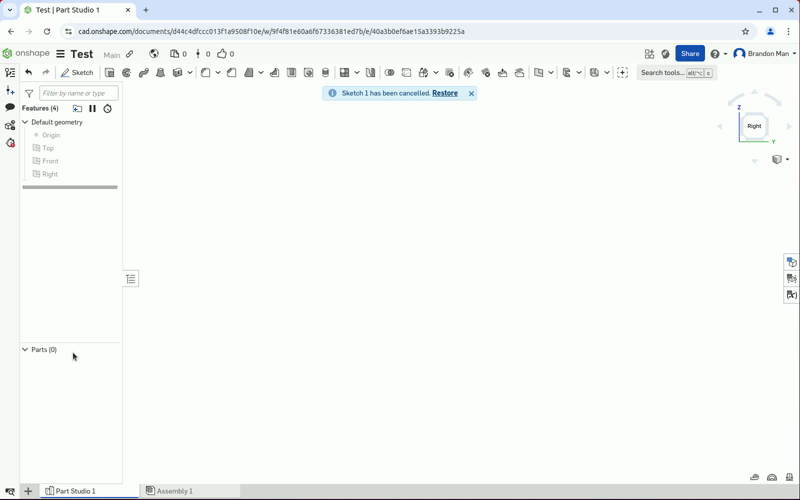
mouse_move(73, 352)
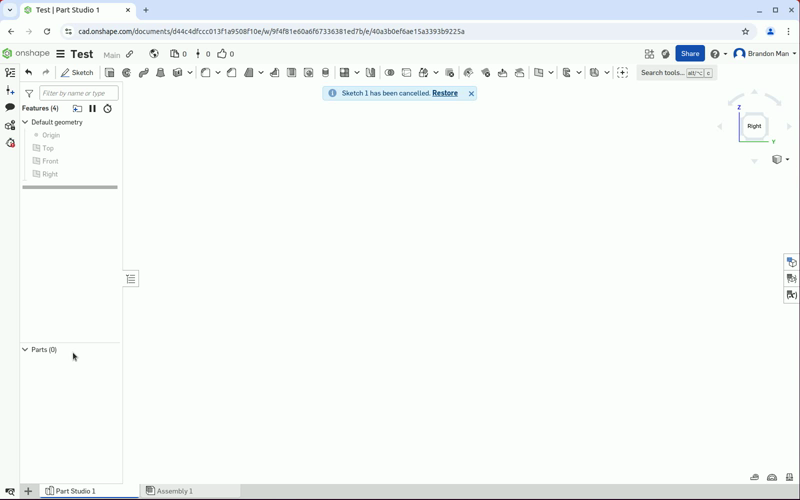
key(shift+y)
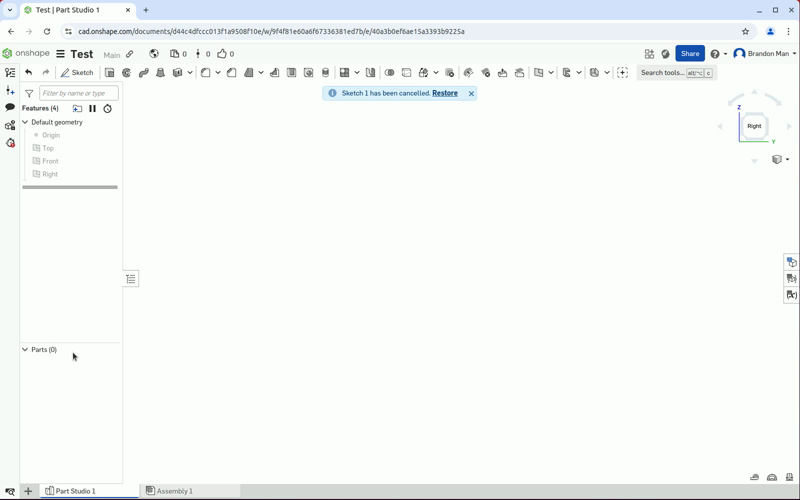
key(shift+s)
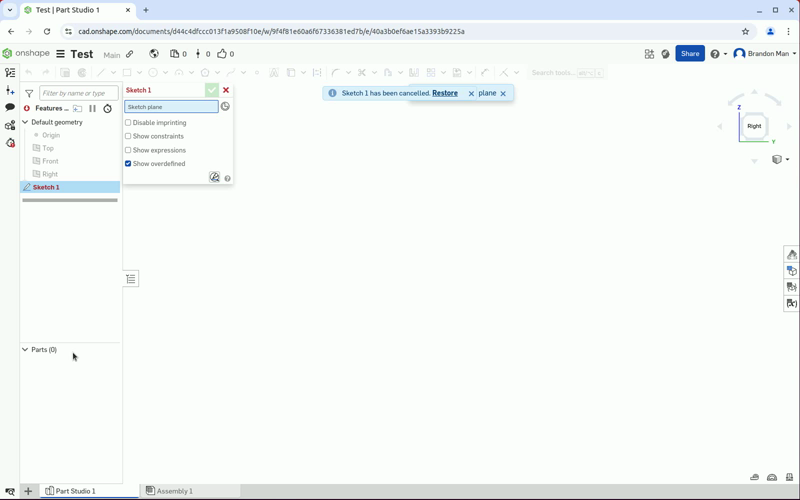
mouse_move(73, 176)
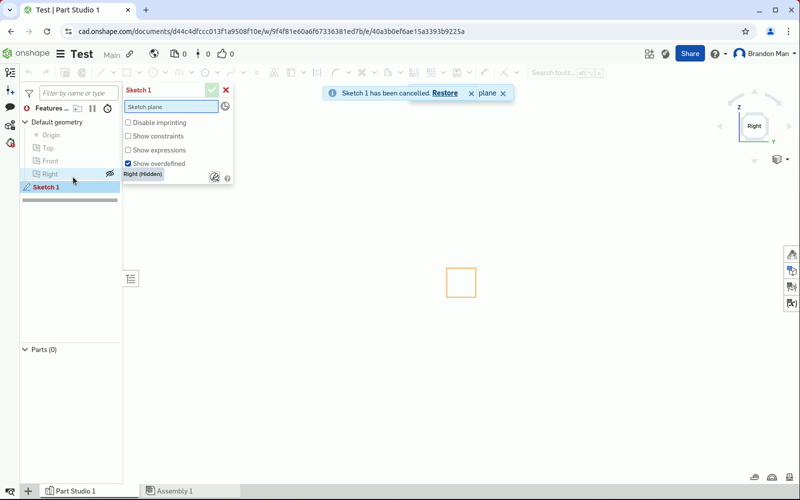
click(73, 176)
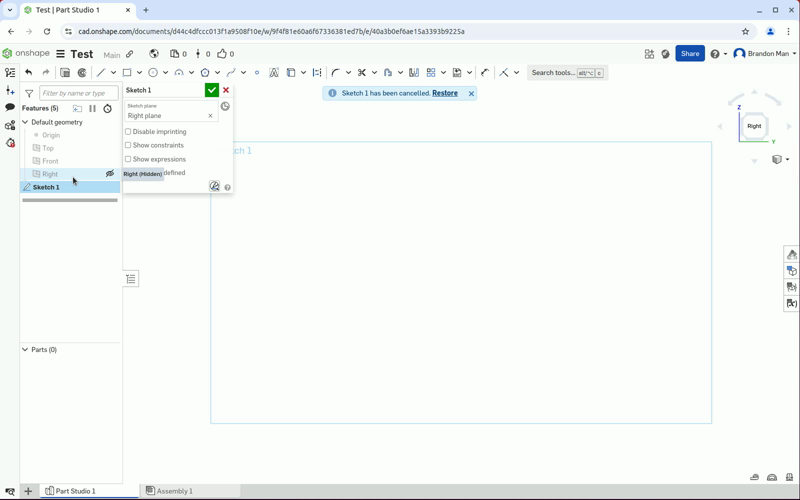
mouse_move(73, 352)
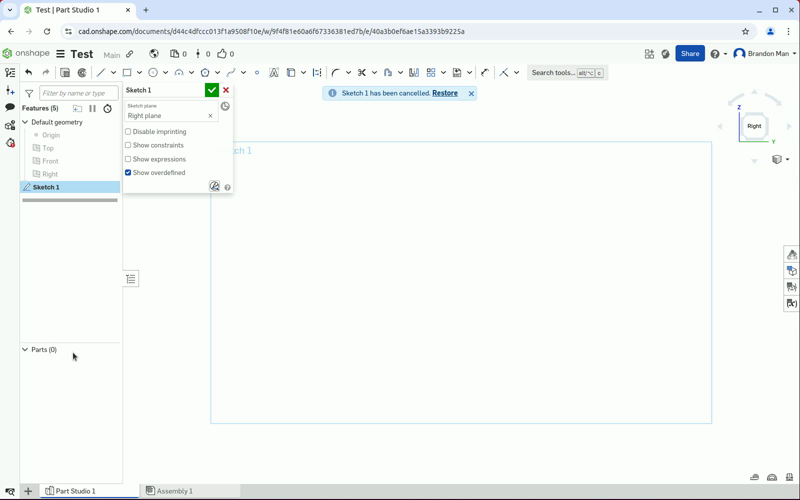
key(y)
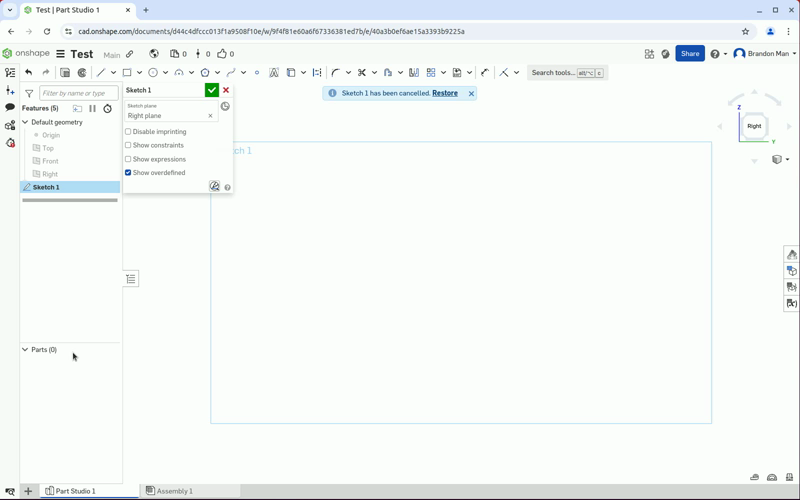
key(l)
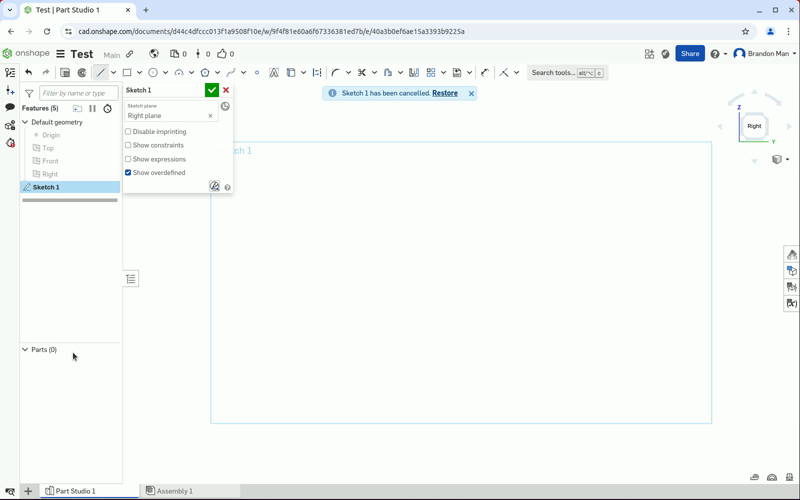
key_down(shift)
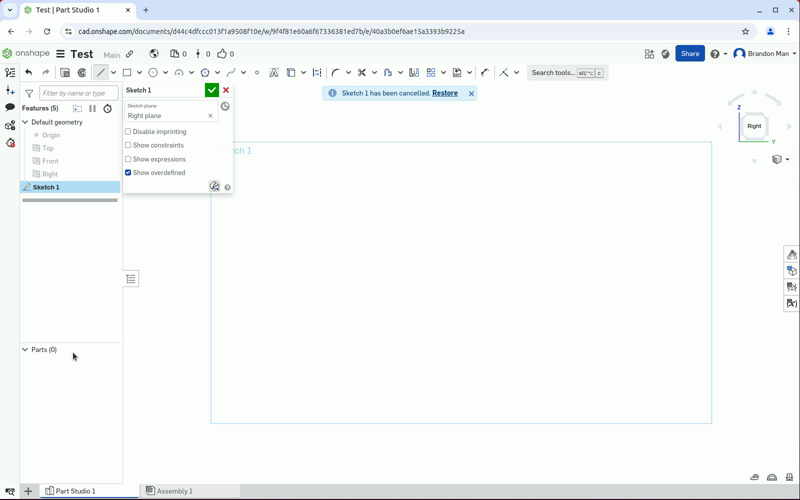
mouse_move(460, 282)
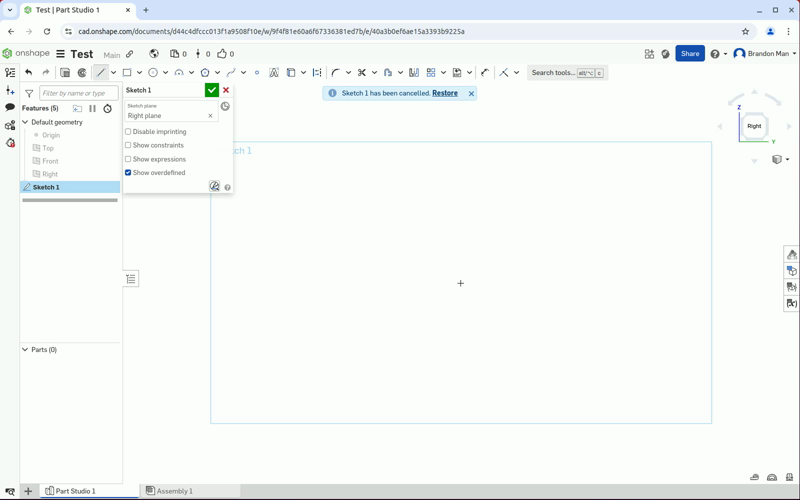
click(460, 282)
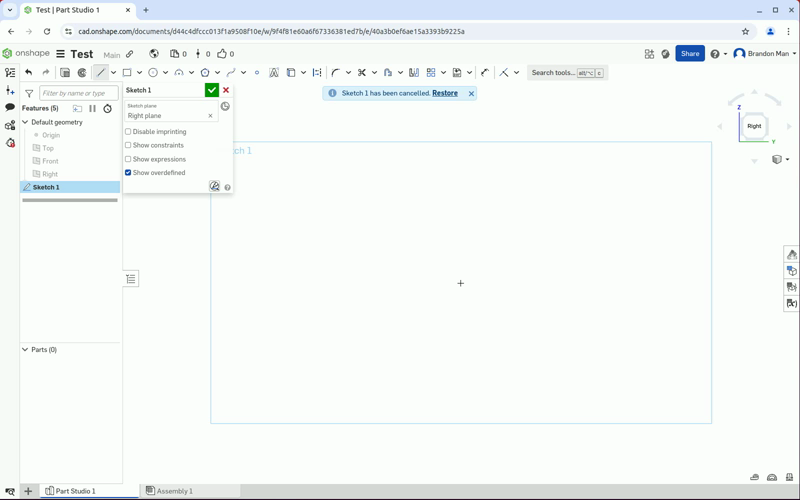
key_up(shift)
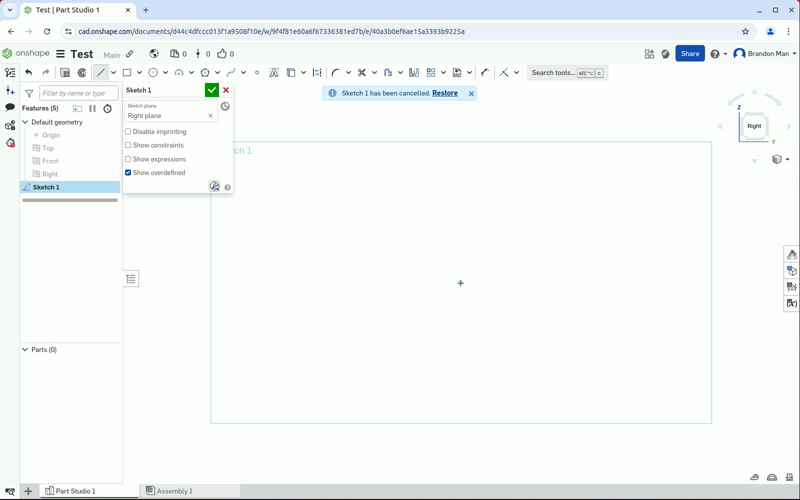
key_down(shift)
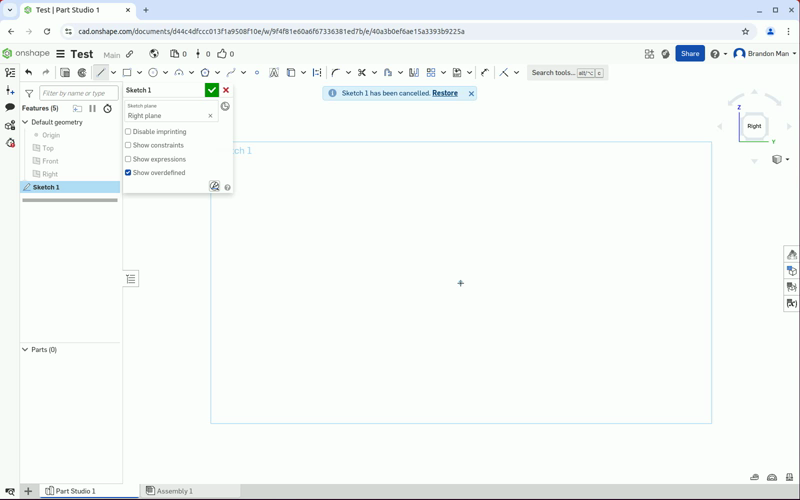
mouse_move(490, 282)
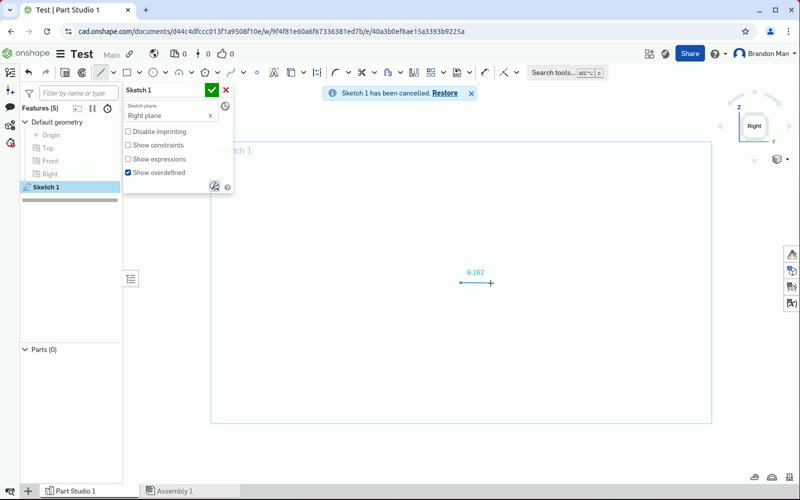
mouse_move(464, 282)
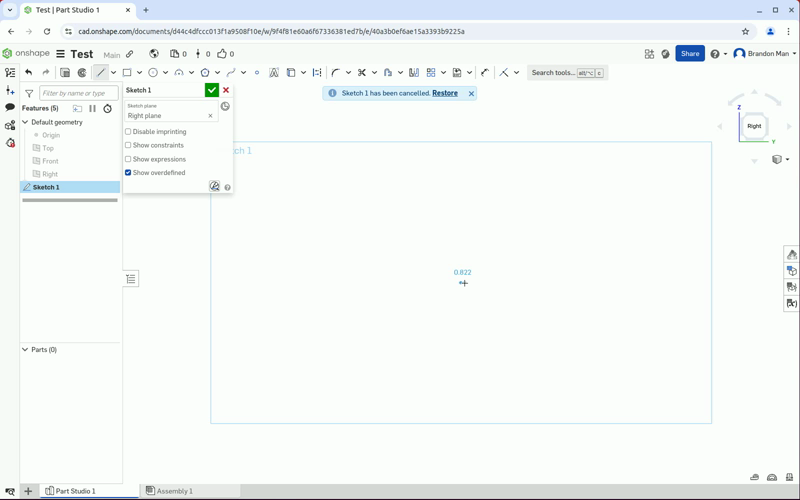
scroll(6)
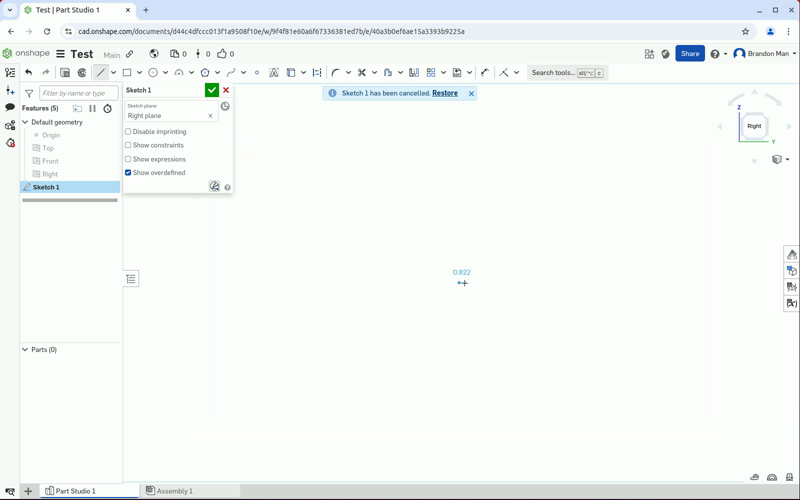
scroll(6)
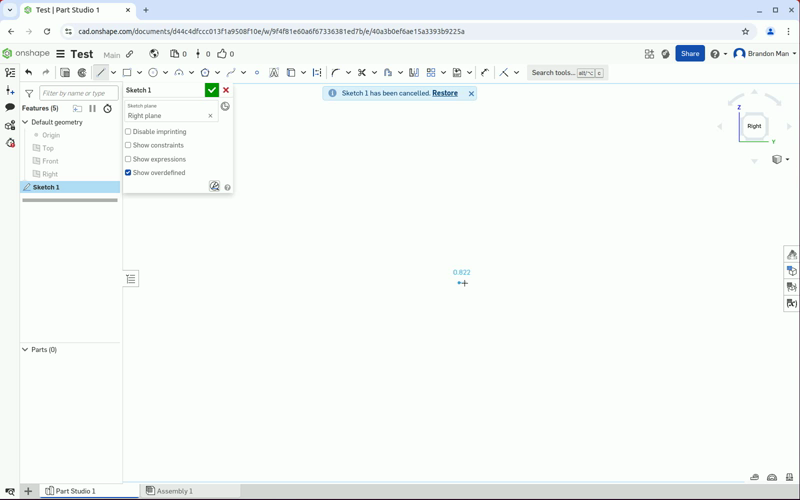
scroll(6)
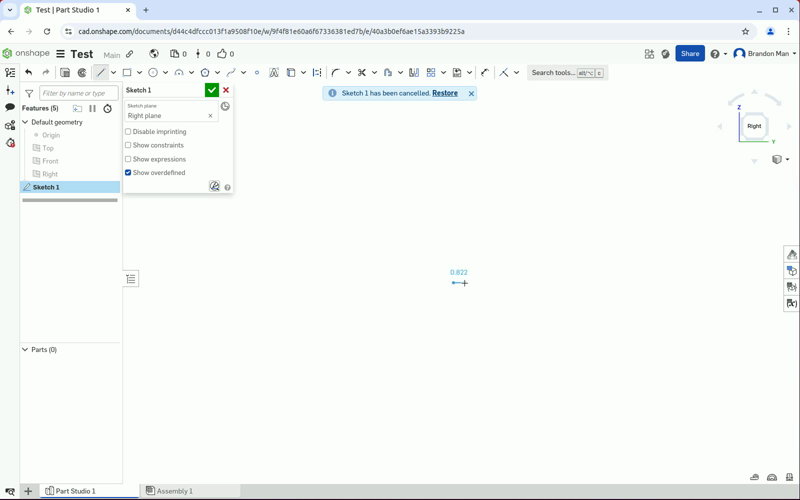
scroll(6)
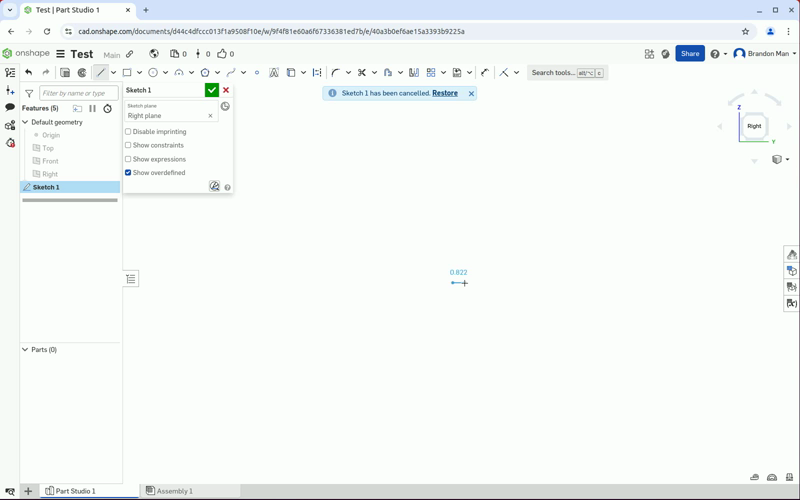
scroll(6)
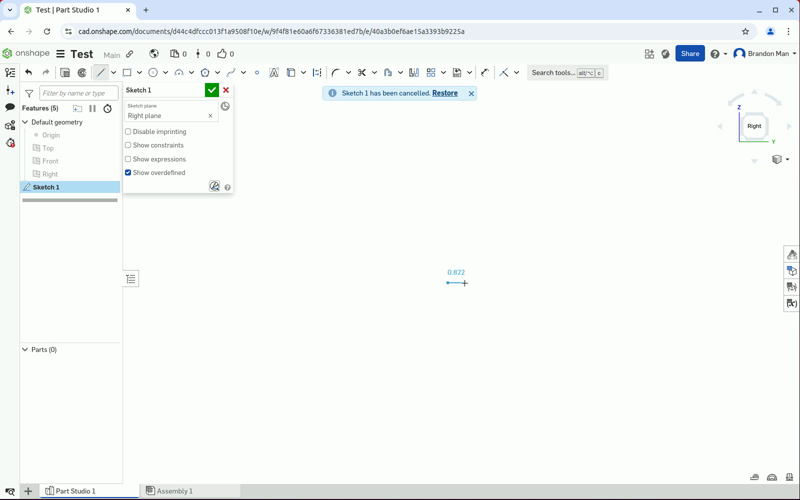
scroll(6)
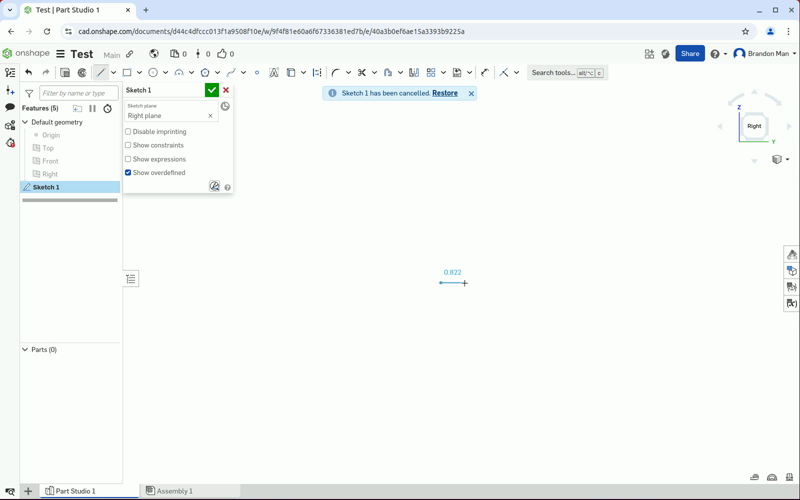
scroll(6)
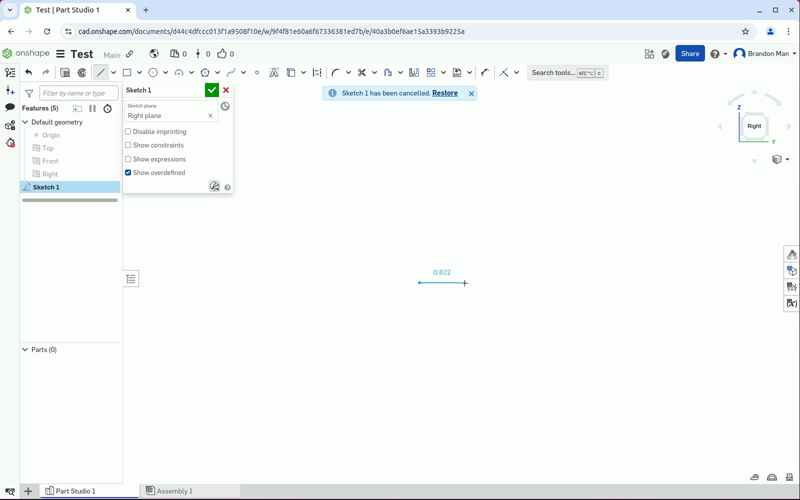
click(464, 282)
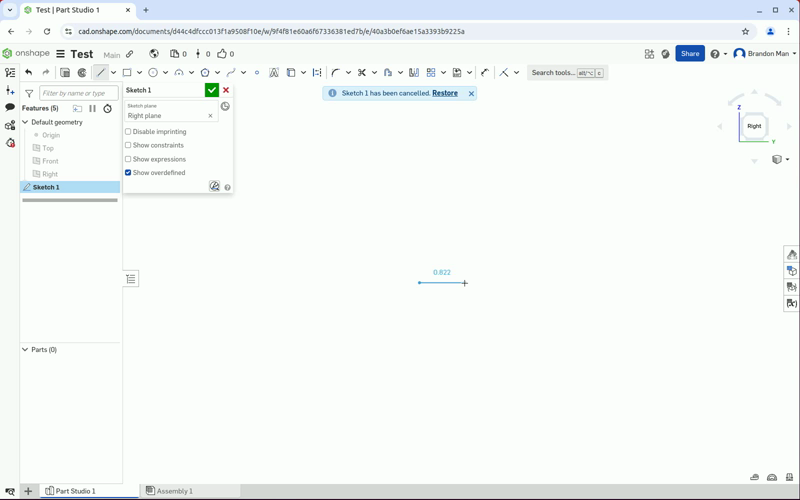
scroll(-6)
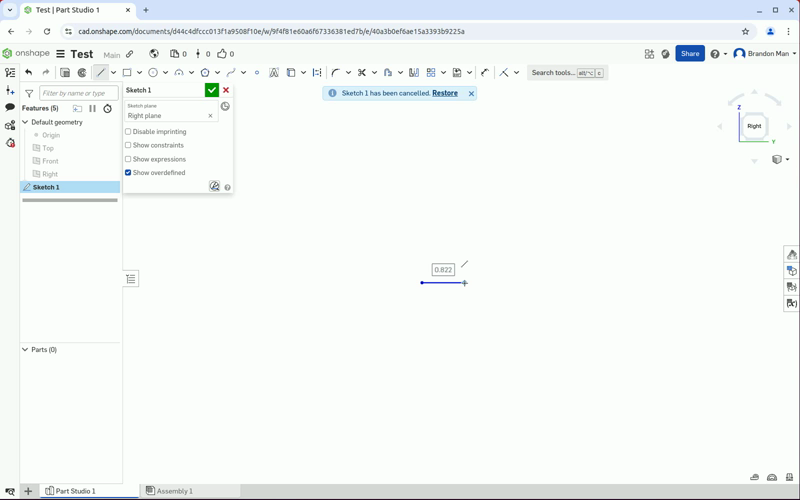
scroll(-6)
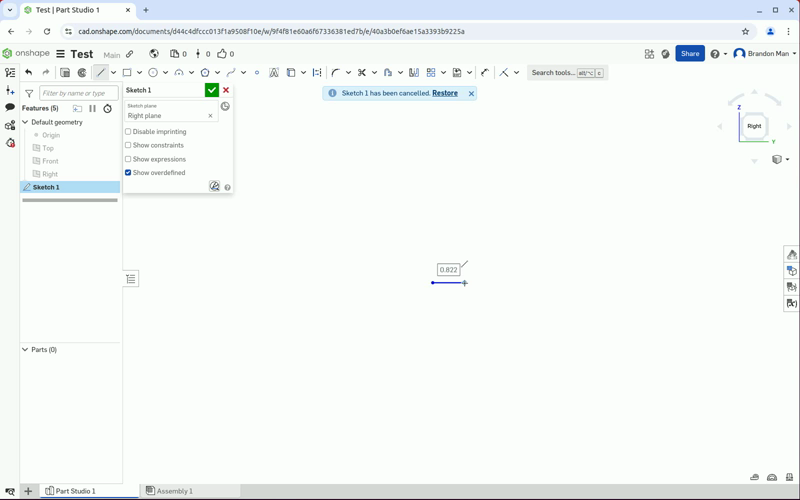
scroll(-6)
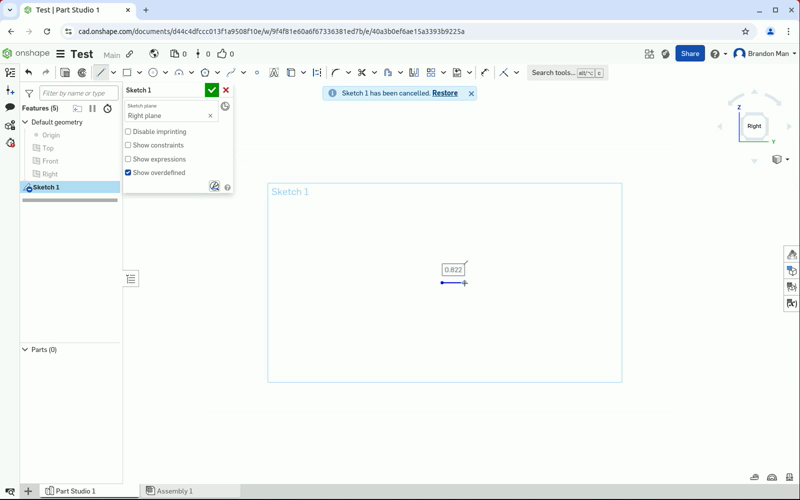
scroll(-6)
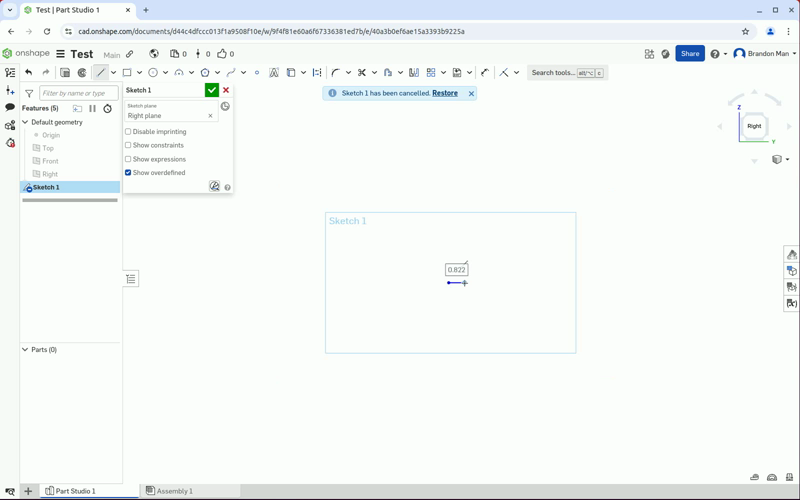
scroll(-6)
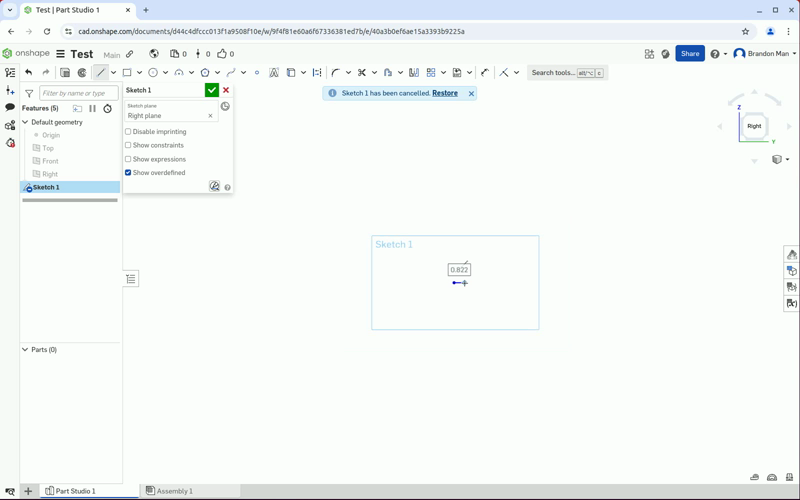
scroll(-6)
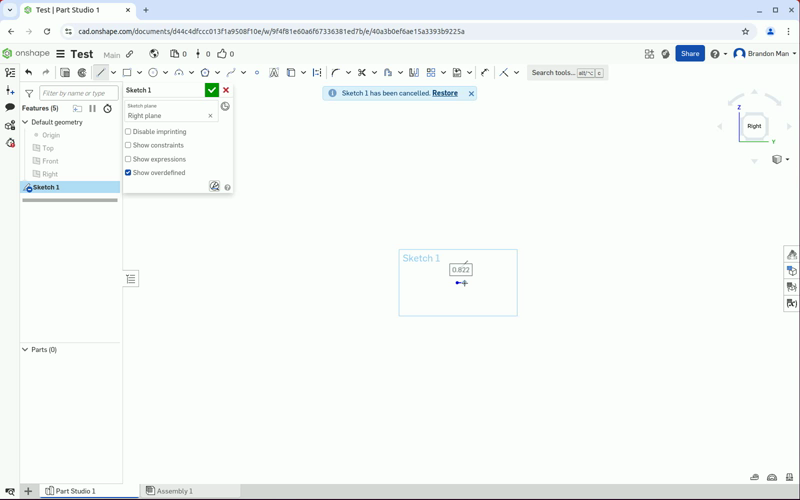
scroll(-6)
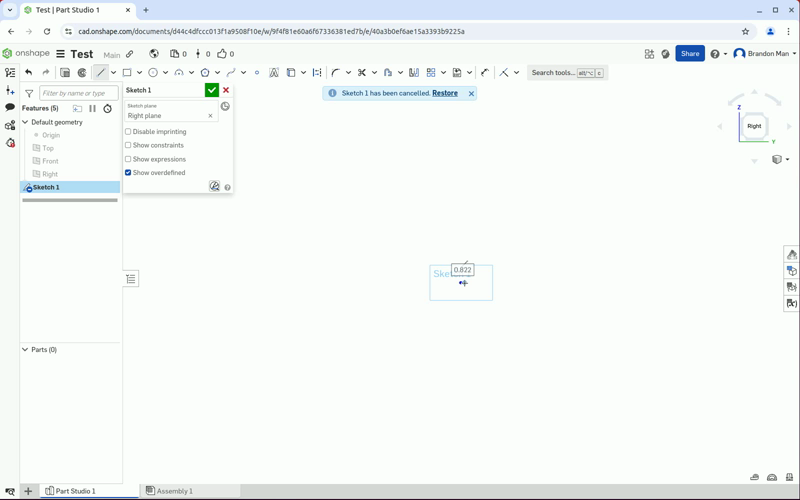
key_up(shift)
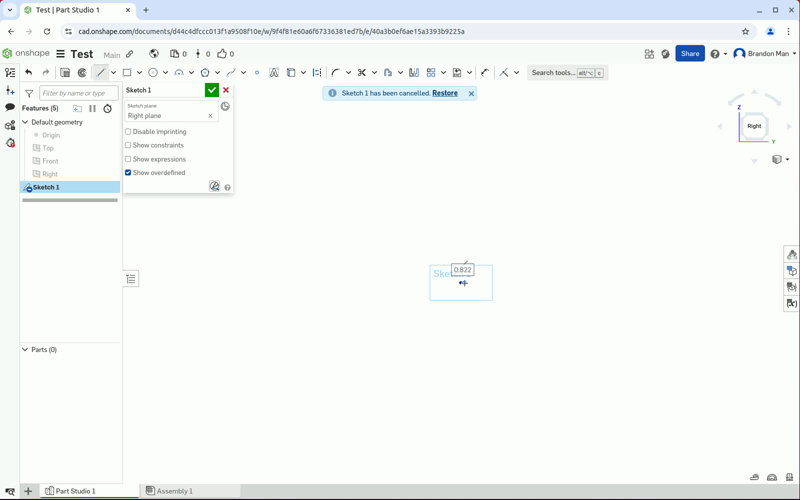
key_down(shift)
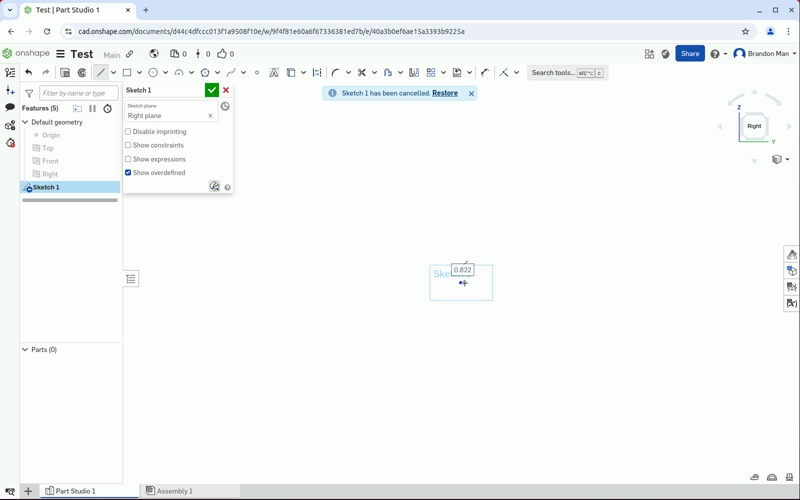
mouse_move(494, 282)
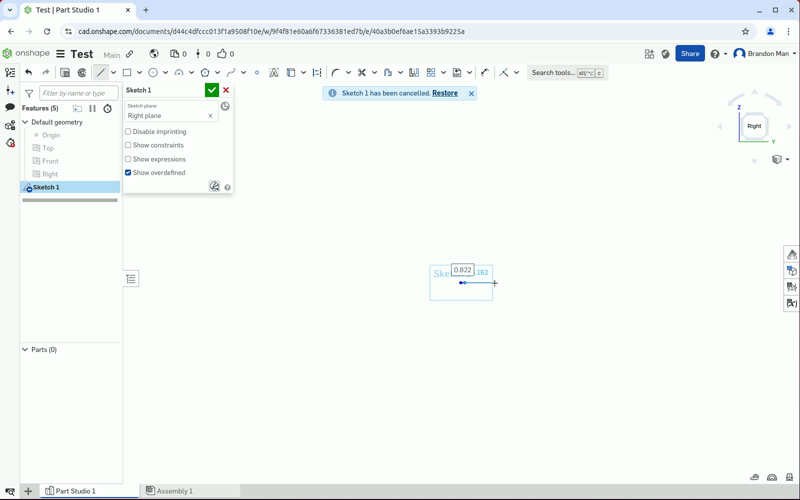
mouse_move(464, 273)
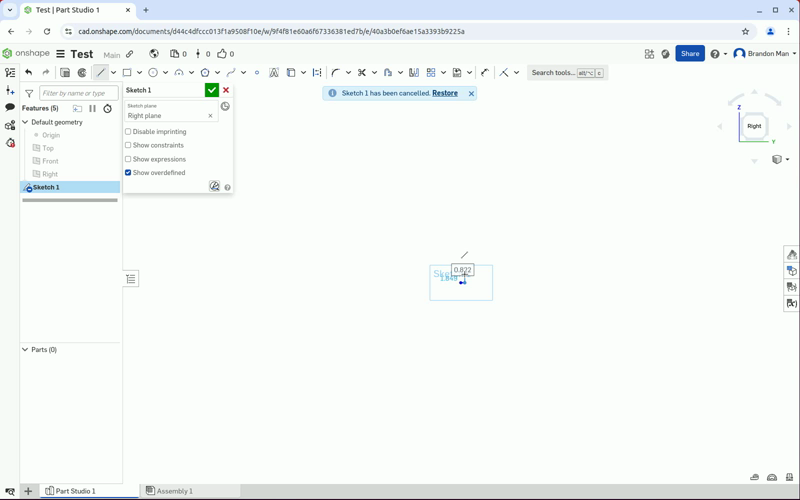
click(464, 273)
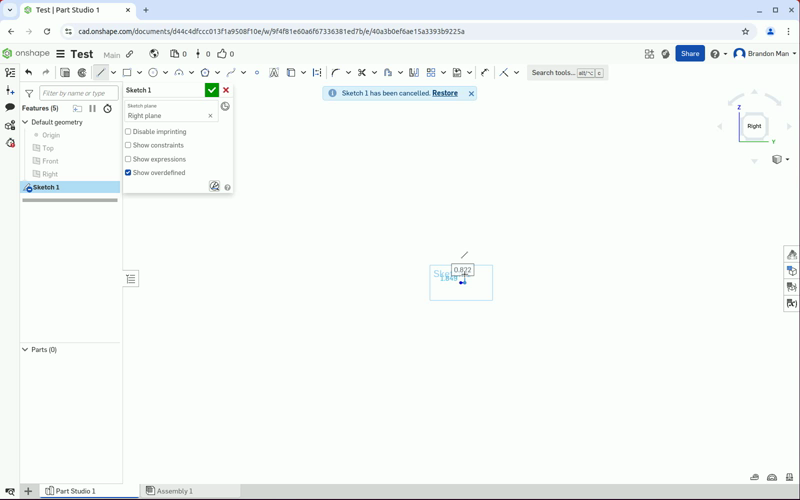
key_up(shift)
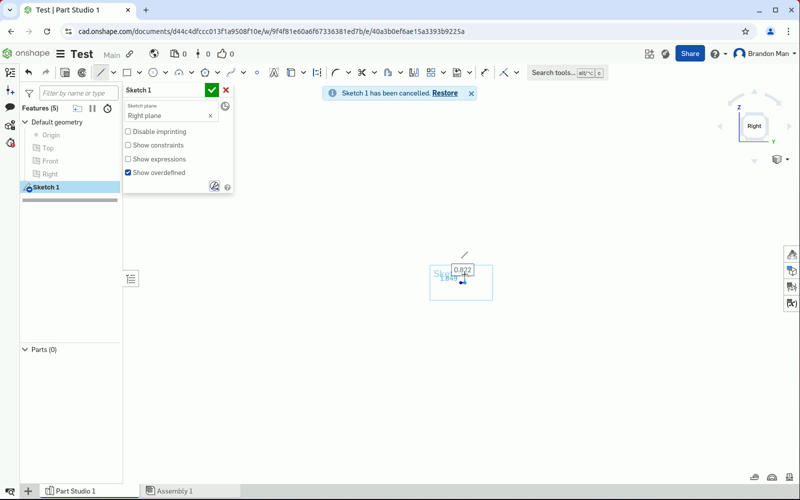
key_down(shift)
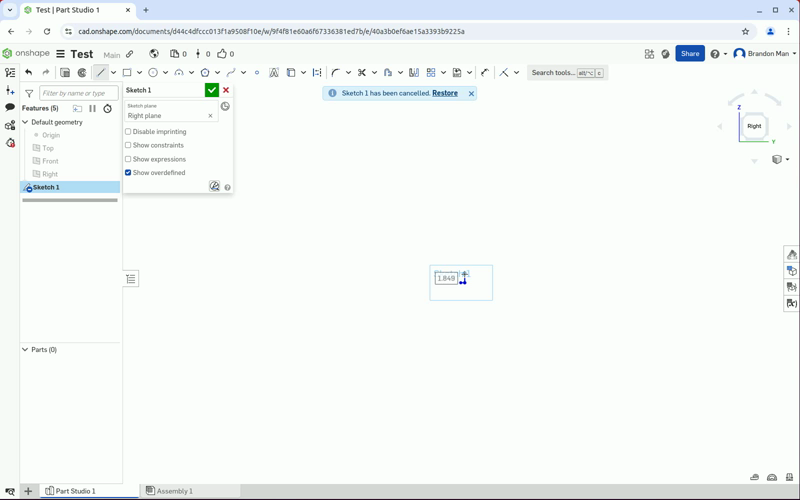
mouse_move(494, 273)
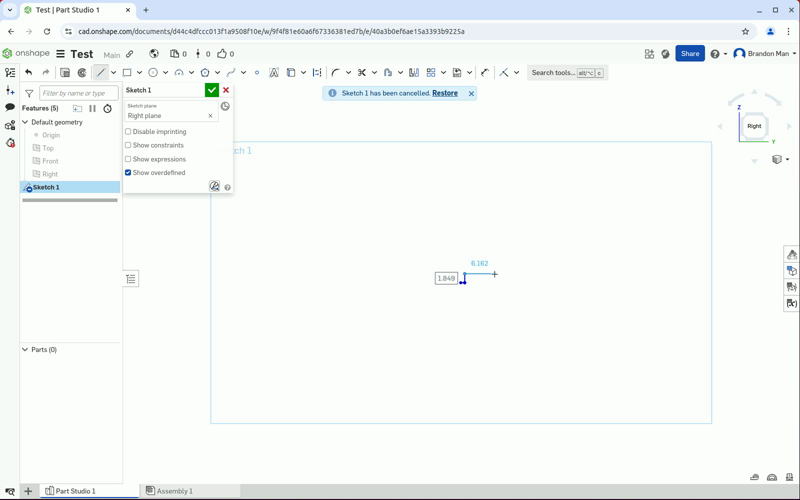
mouse_move(460, 273)
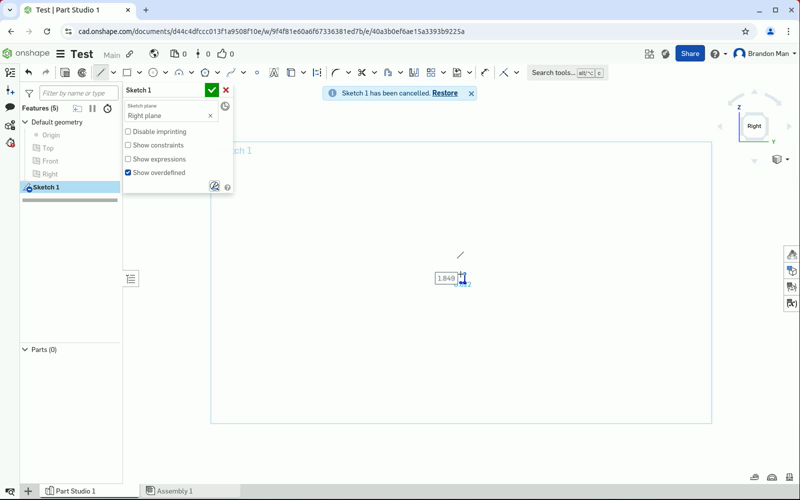
scroll(6)
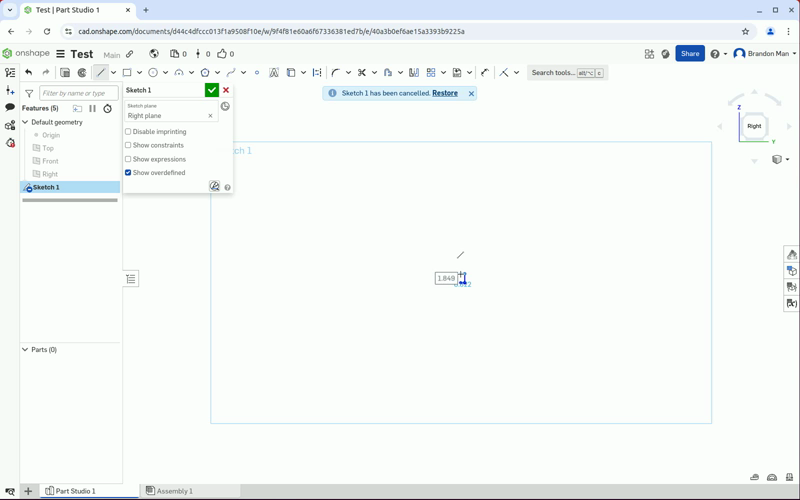
scroll(6)
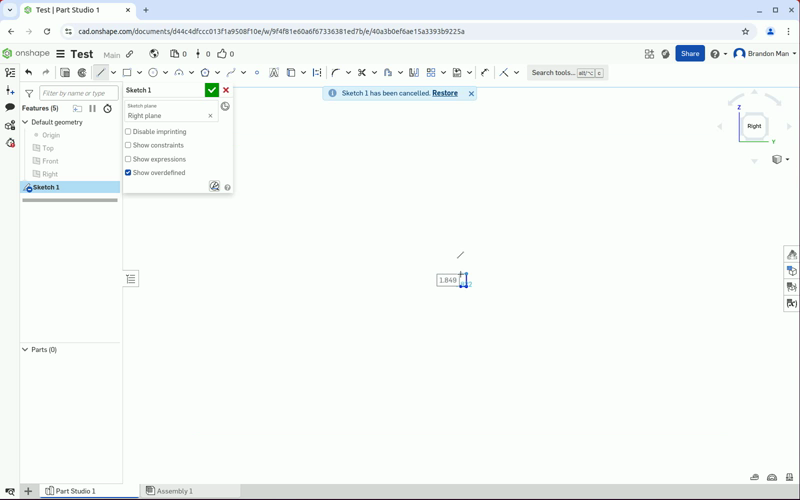
scroll(6)
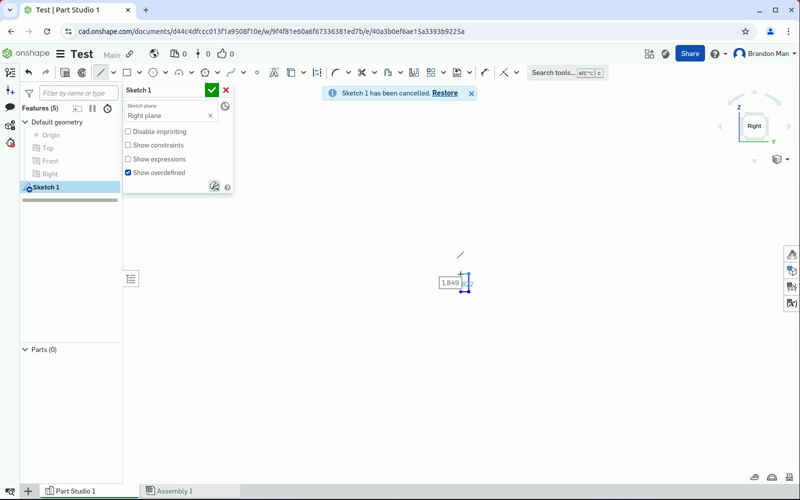
scroll(6)
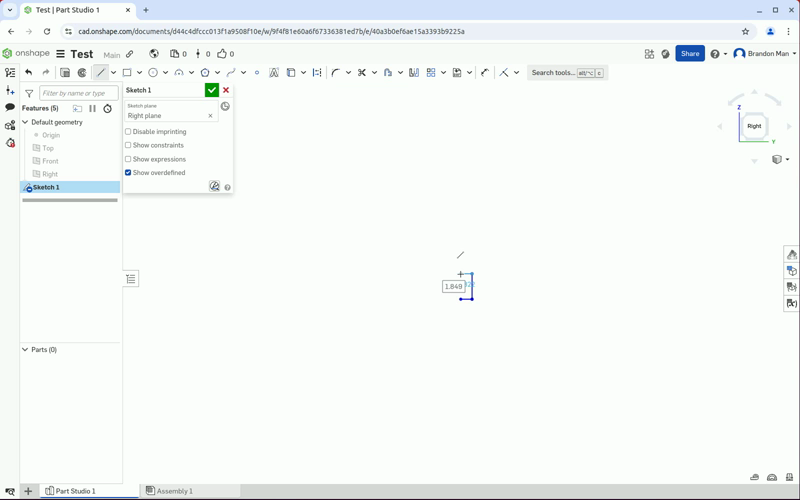
scroll(6)
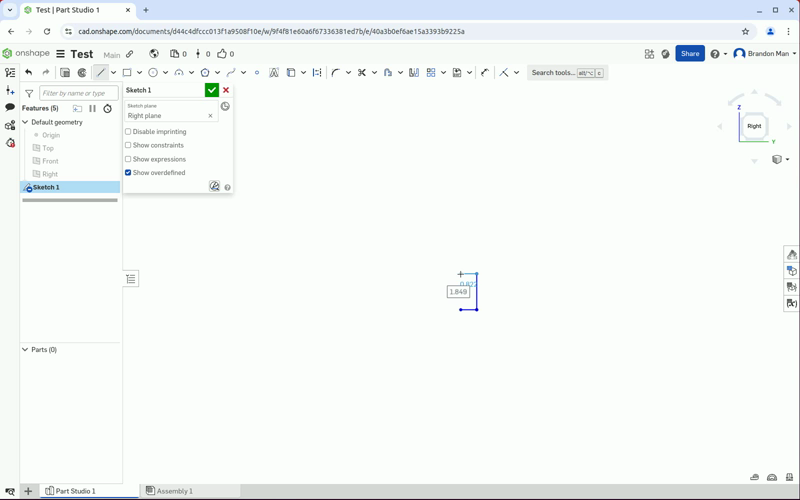
scroll(6)
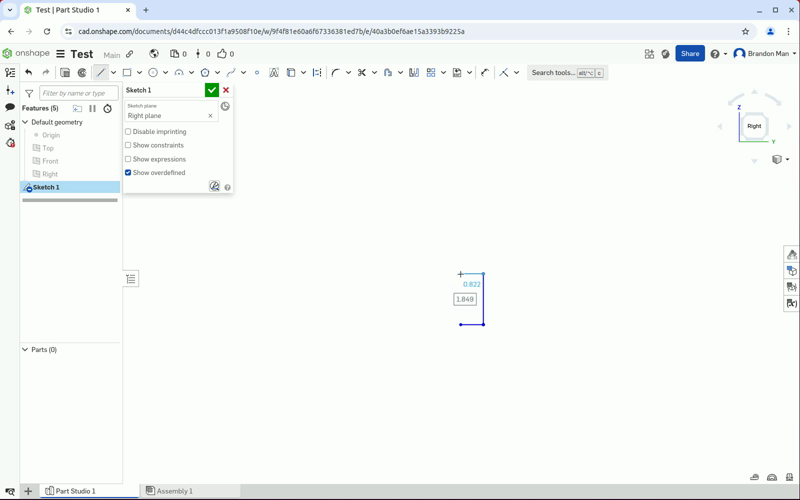
scroll(6)
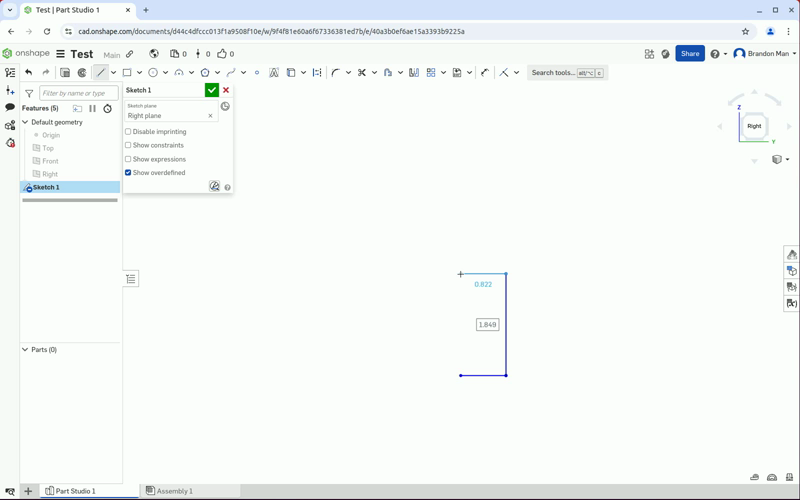
click(460, 273)
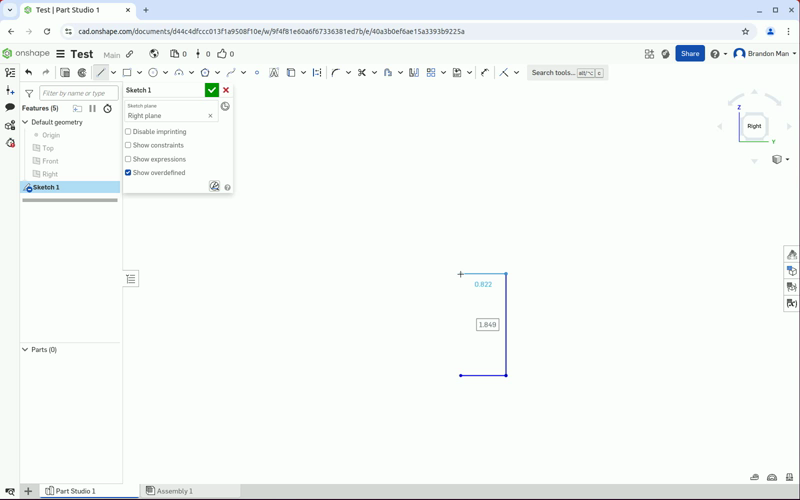
scroll(-6)
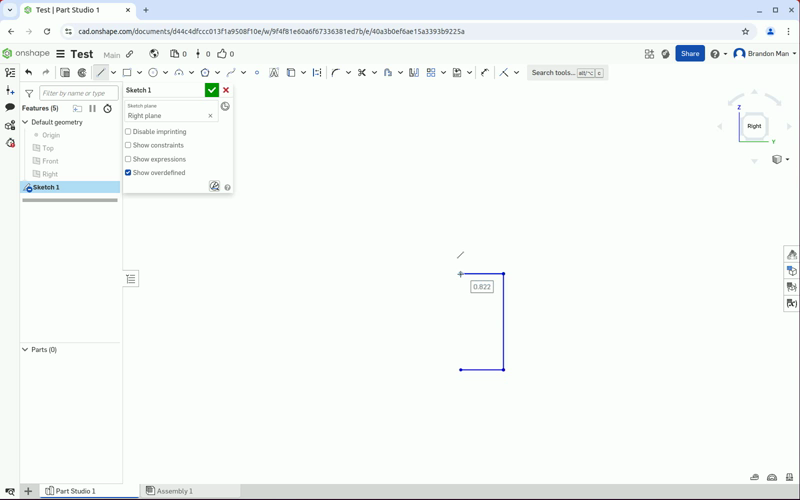
scroll(-6)
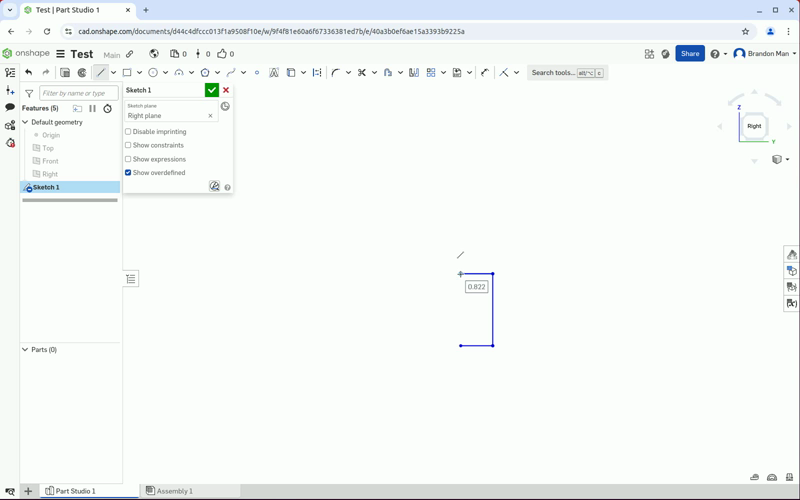
scroll(-6)
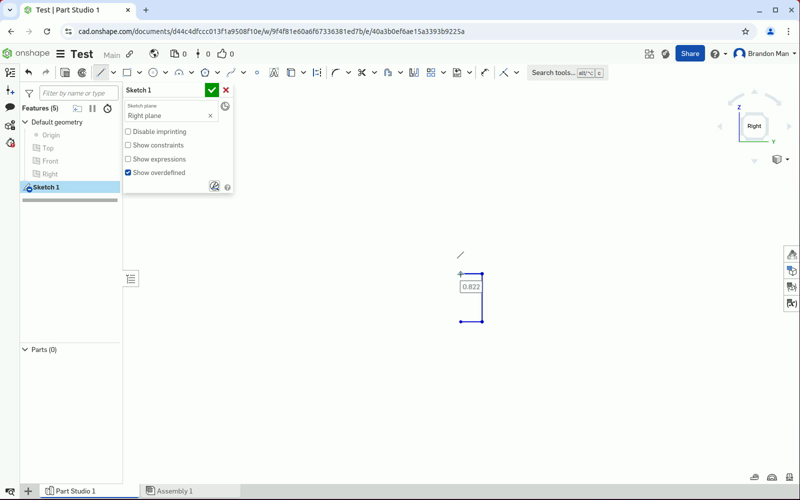
scroll(-6)
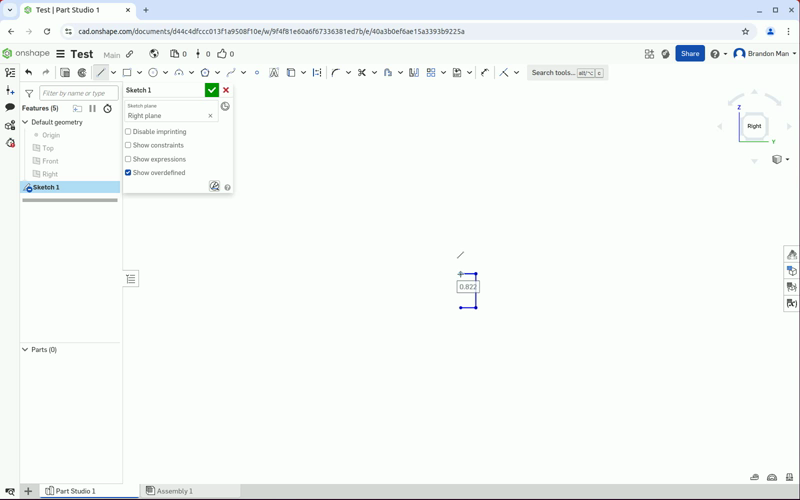
scroll(-6)
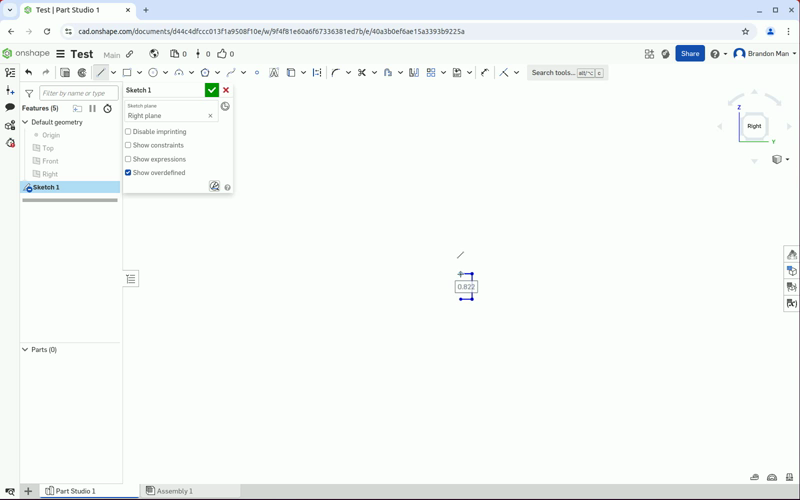
scroll(-6)
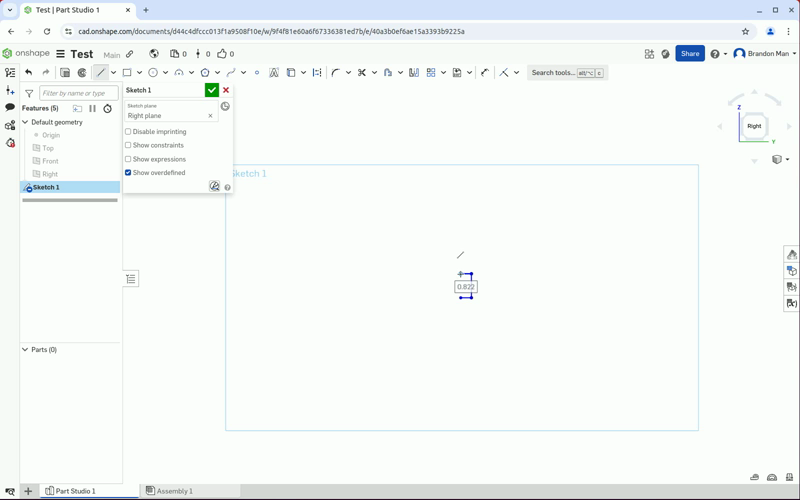
scroll(-6)
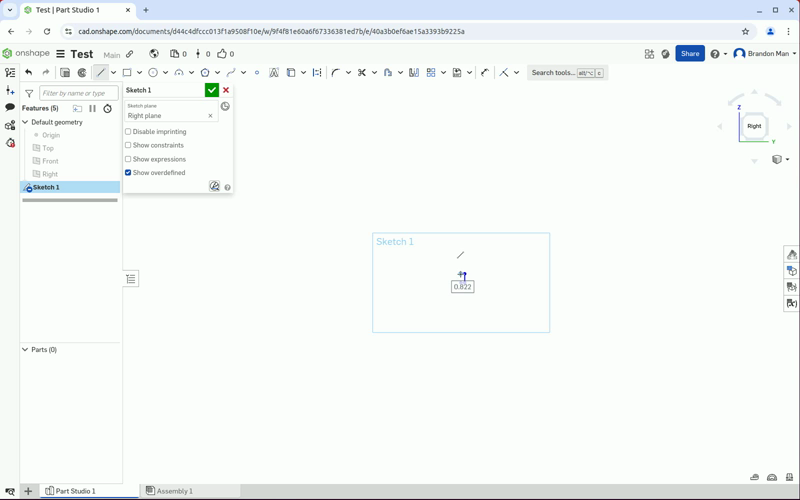
key_up(shift)
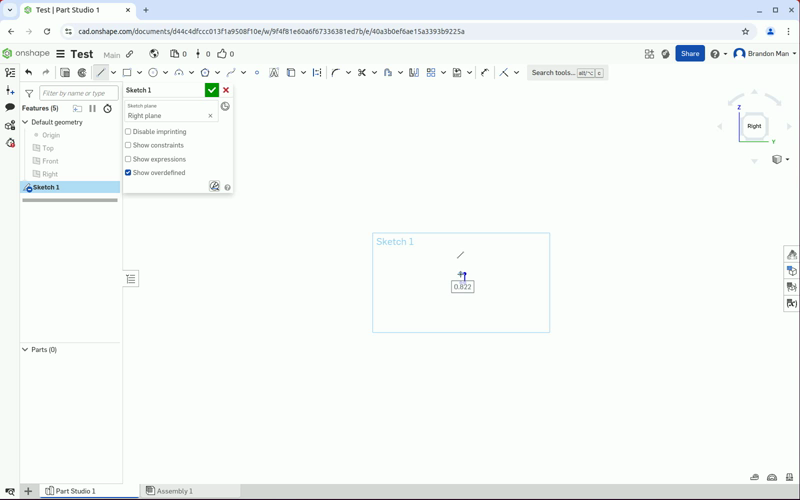
mouse_move(490, 273)
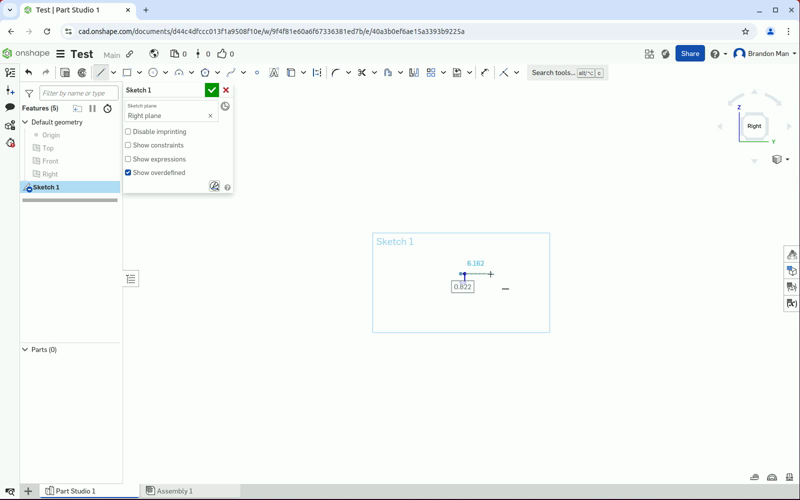
key_down(shift)
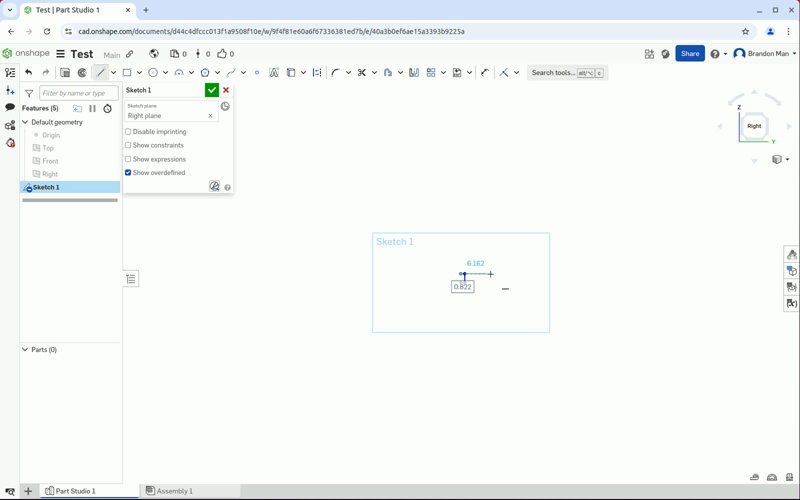
mouse_move(460, 282)
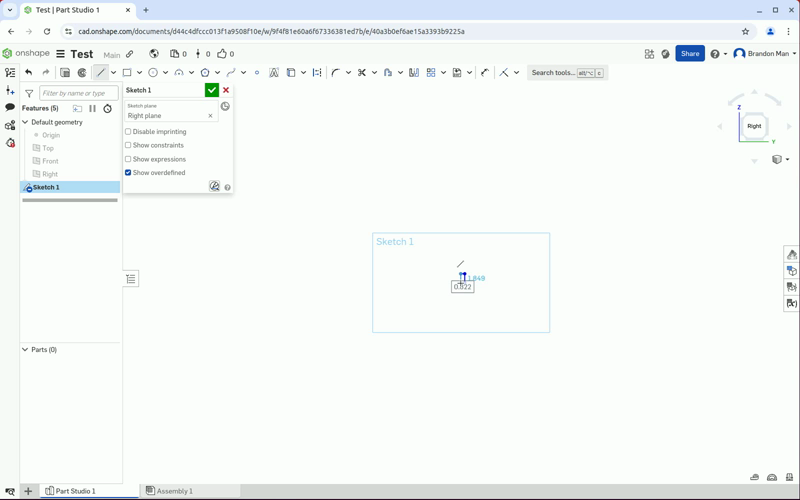
scroll(6)
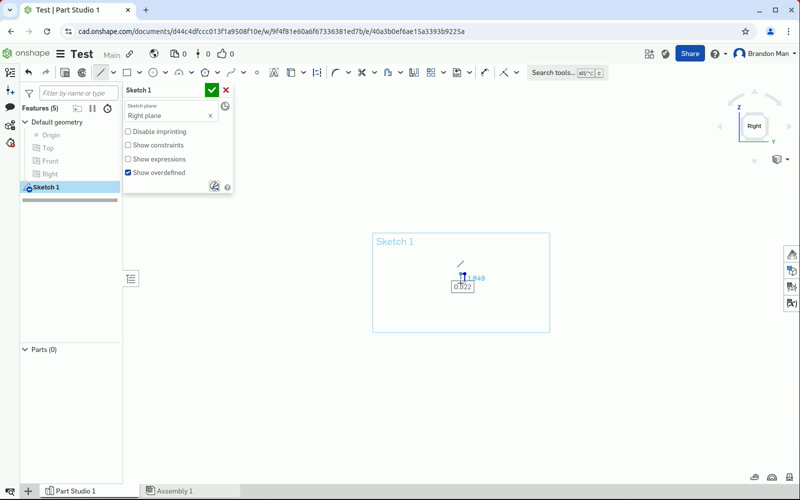
scroll(6)
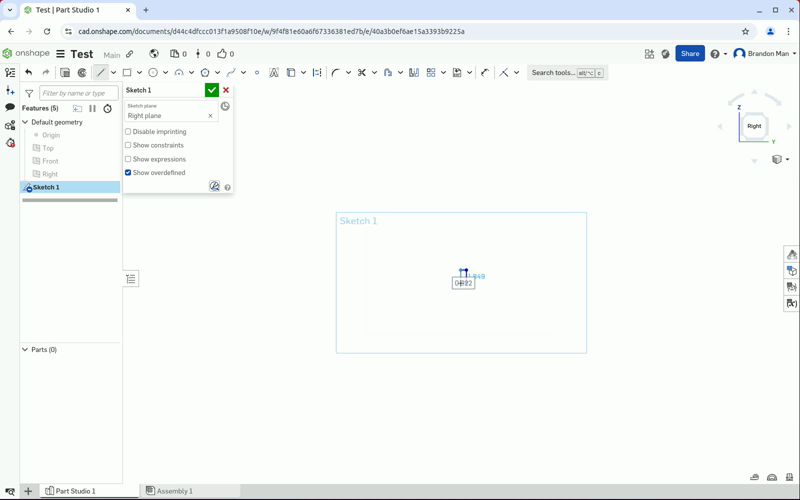
scroll(6)
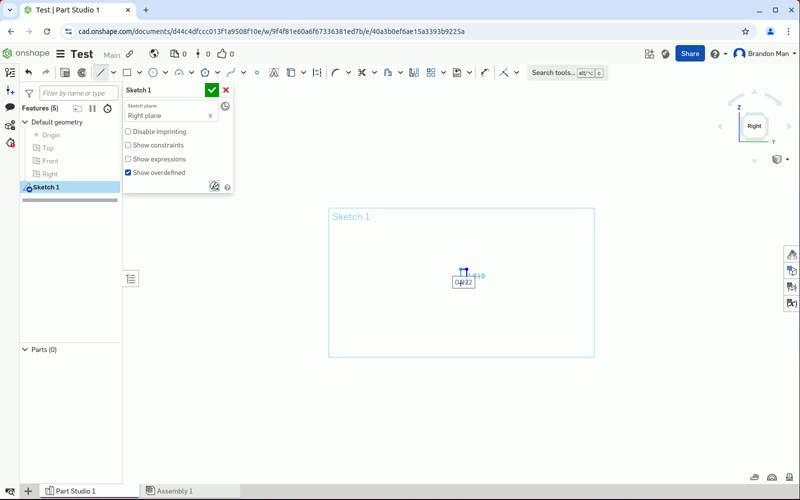
scroll(6)
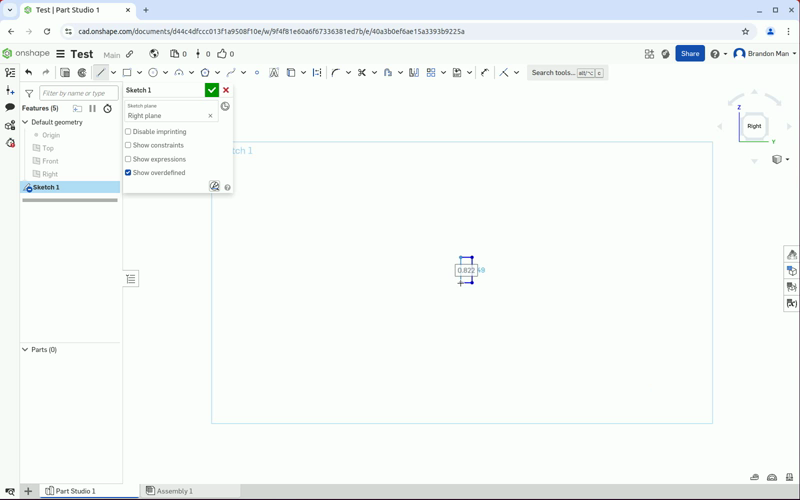
scroll(6)
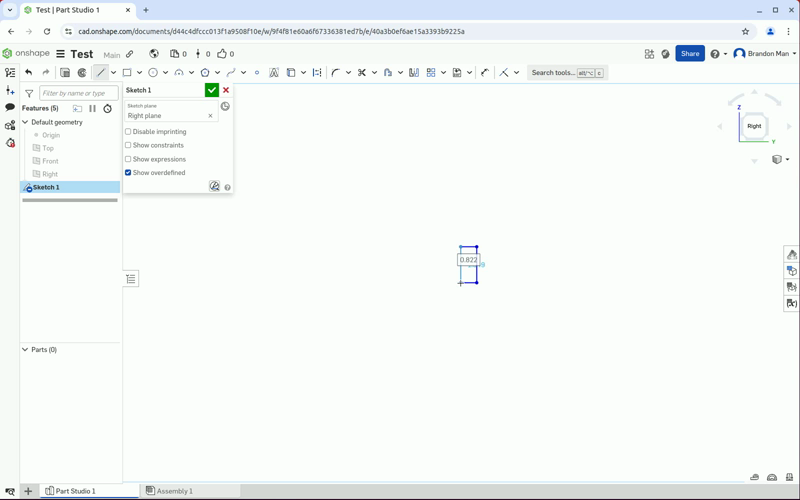
scroll(6)
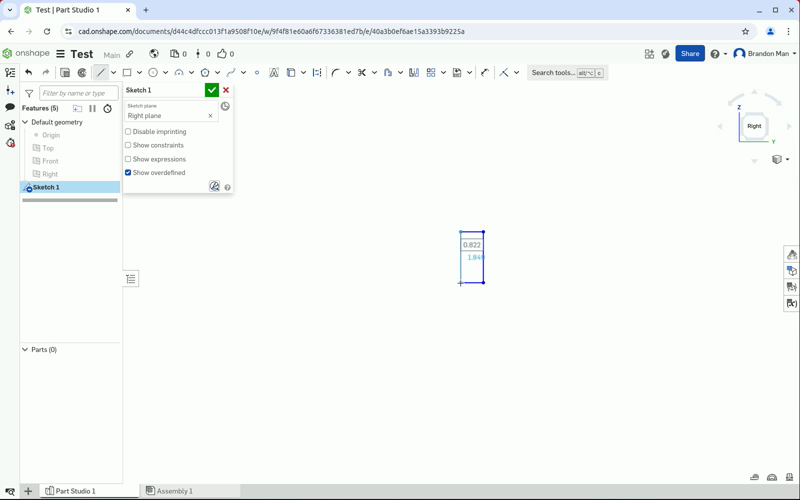
scroll(6)
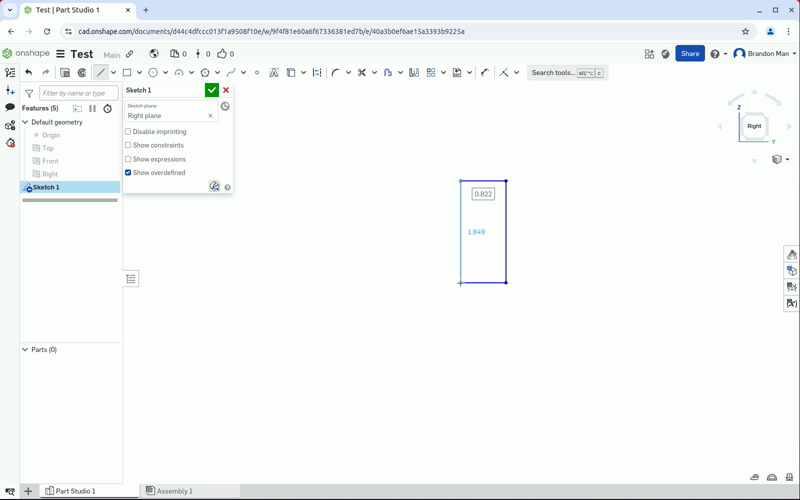
key_up(shift)
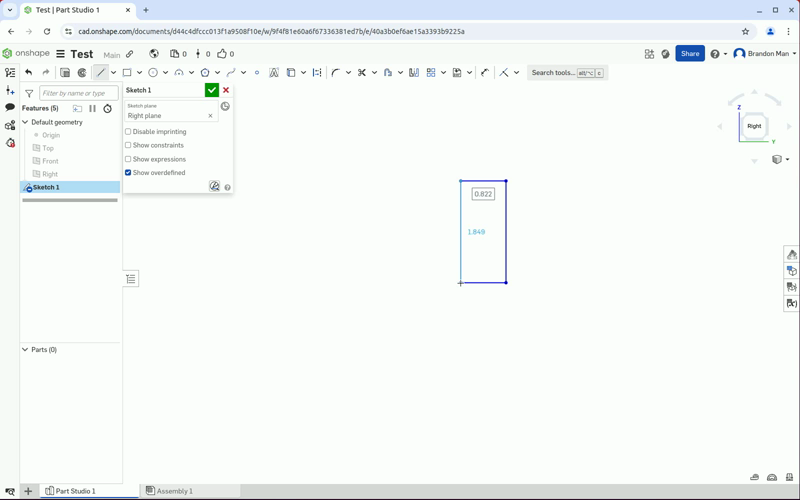
click(460, 282)
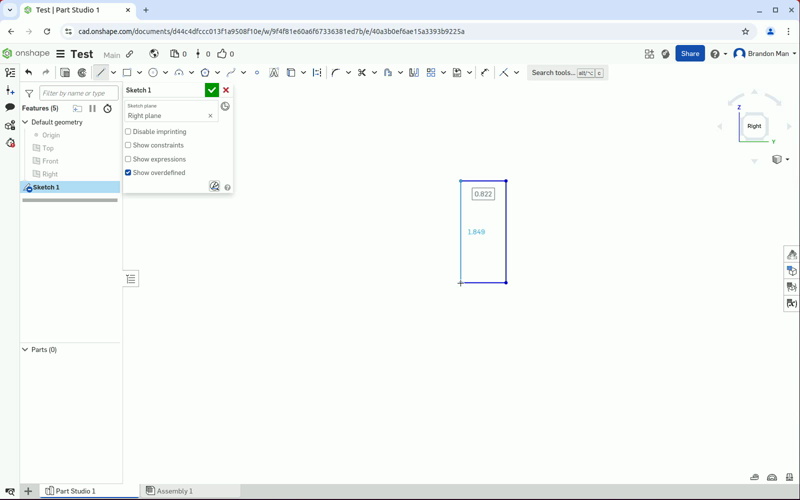
scroll(-6)
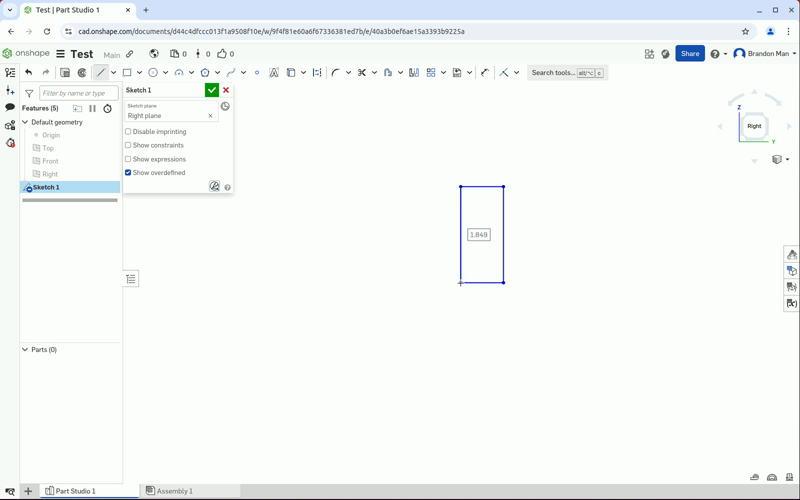
scroll(-6)
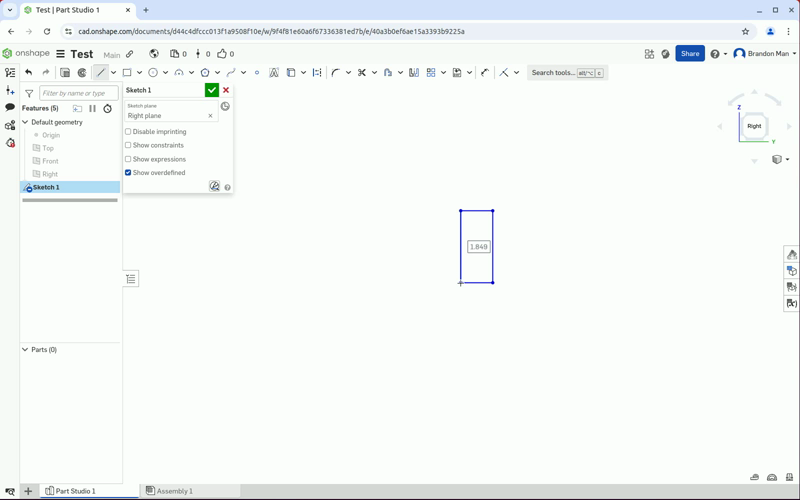
scroll(-6)
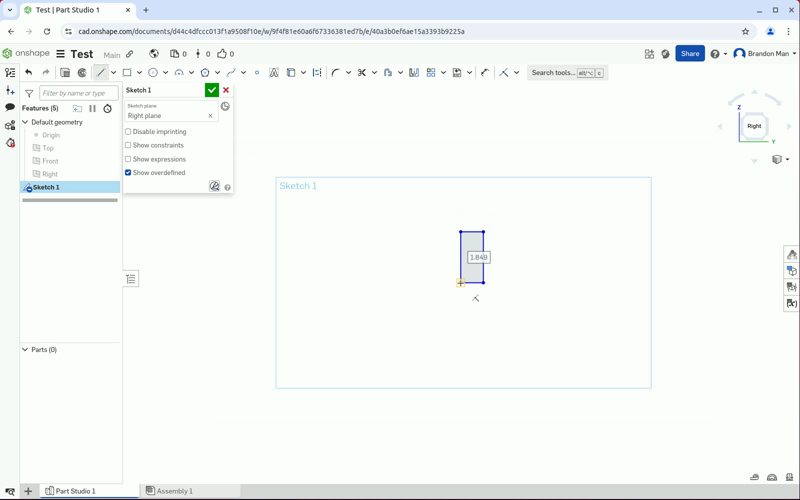
scroll(-6)
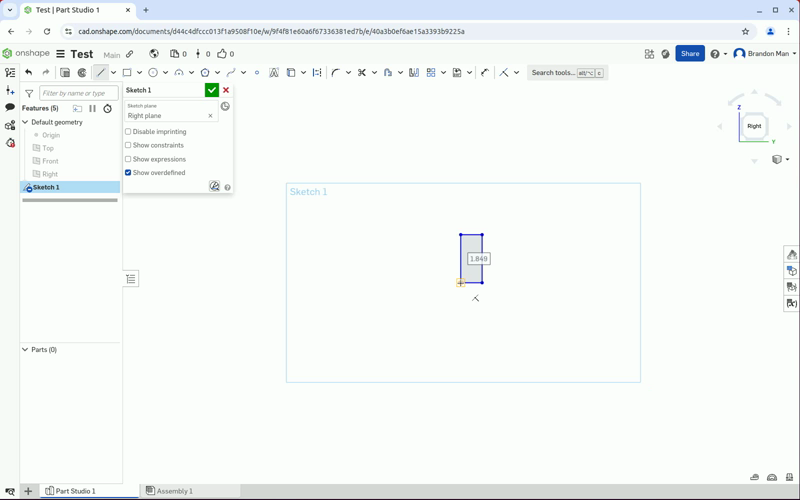
scroll(-6)
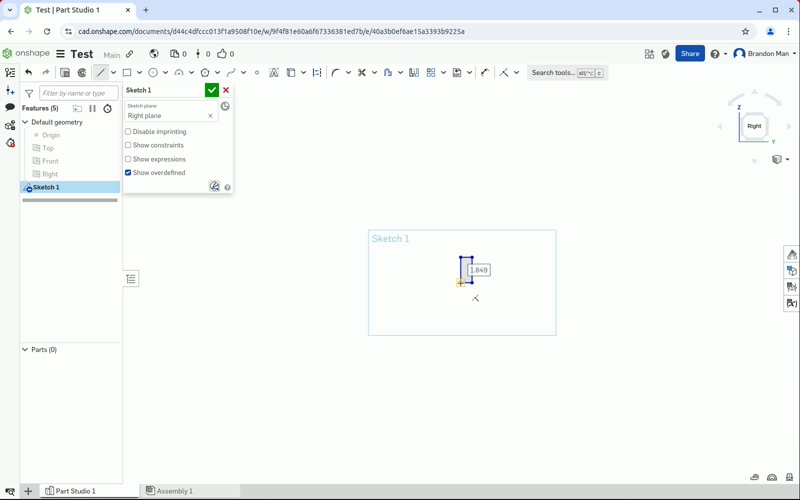
scroll(-6)
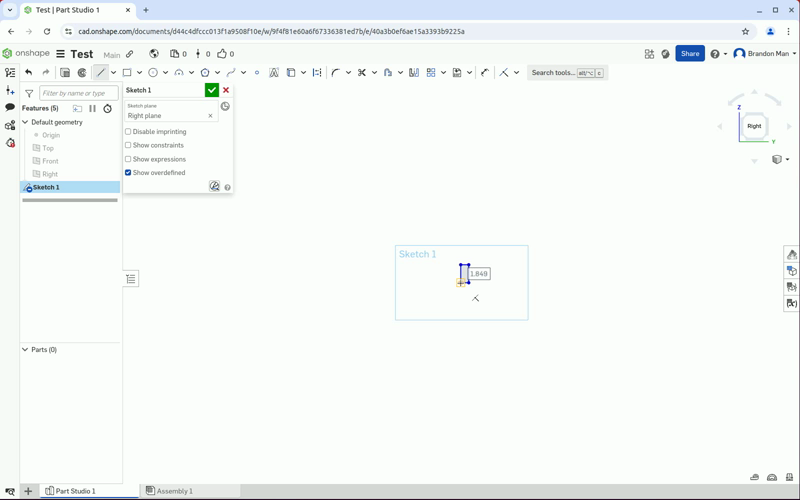
scroll(-6)
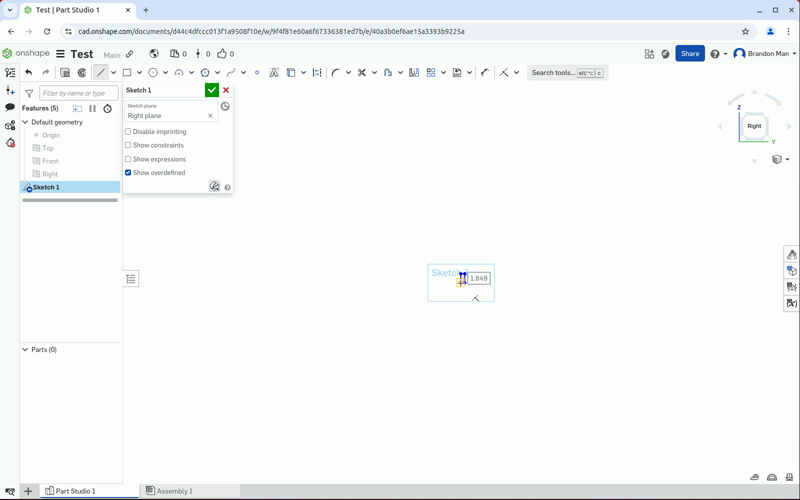
key(esc)
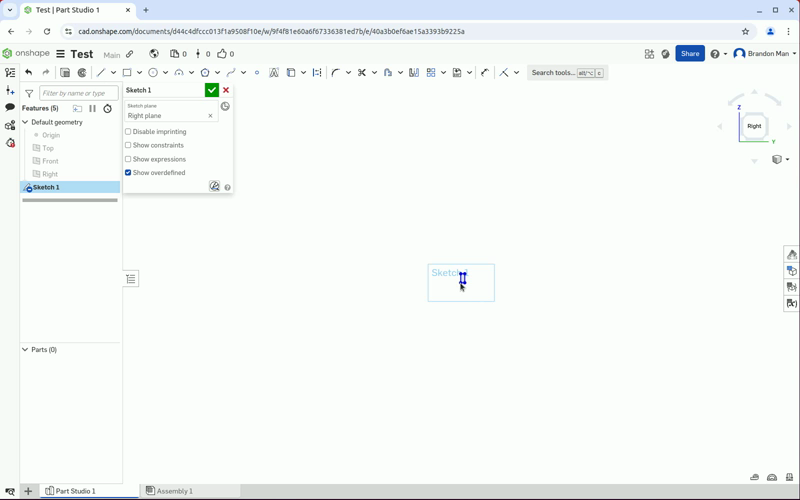
mouse_move(461, 281)
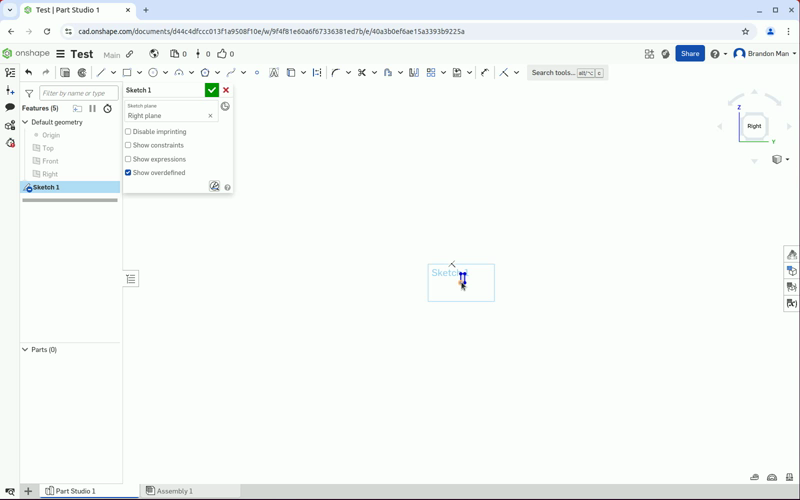
scroll(6)
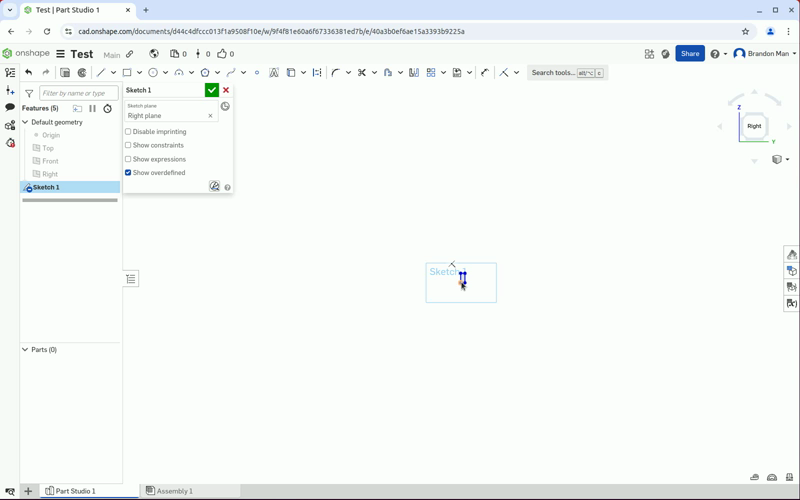
scroll(6)
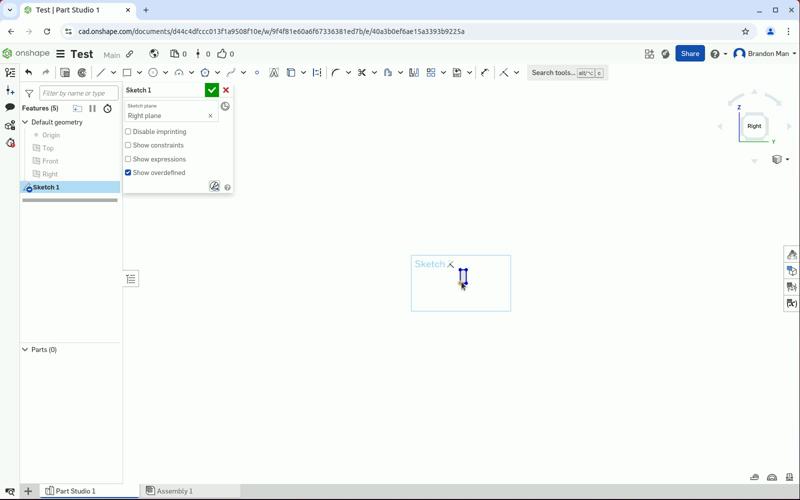
scroll(6)
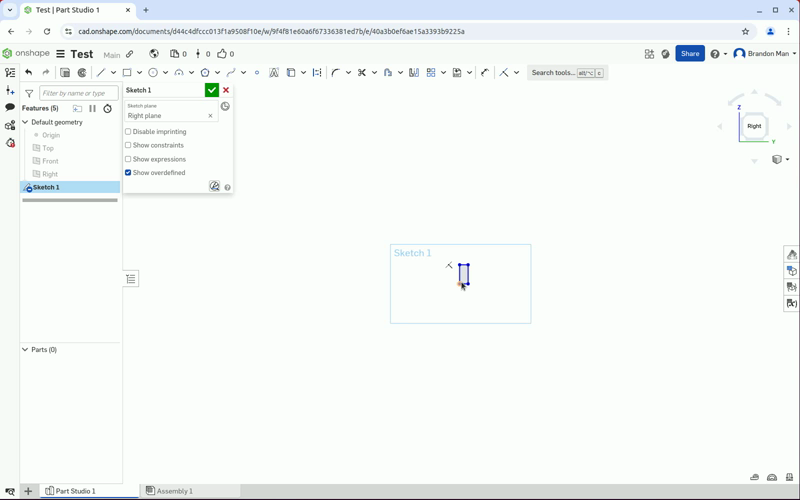
scroll(6)
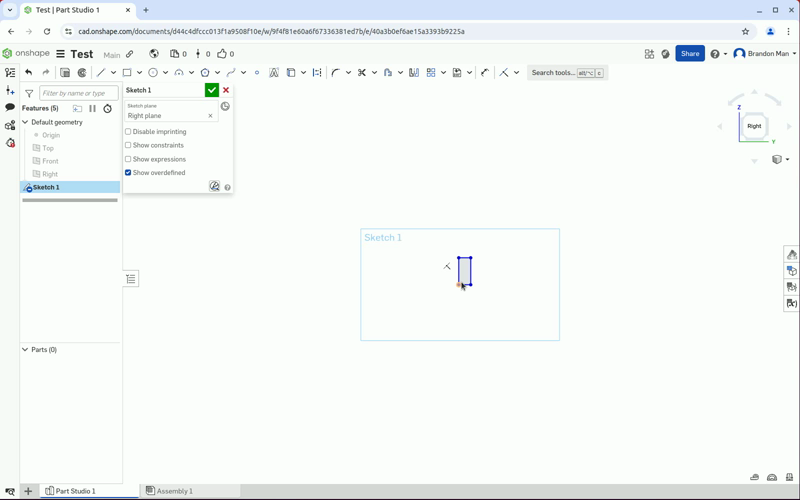
scroll(6)
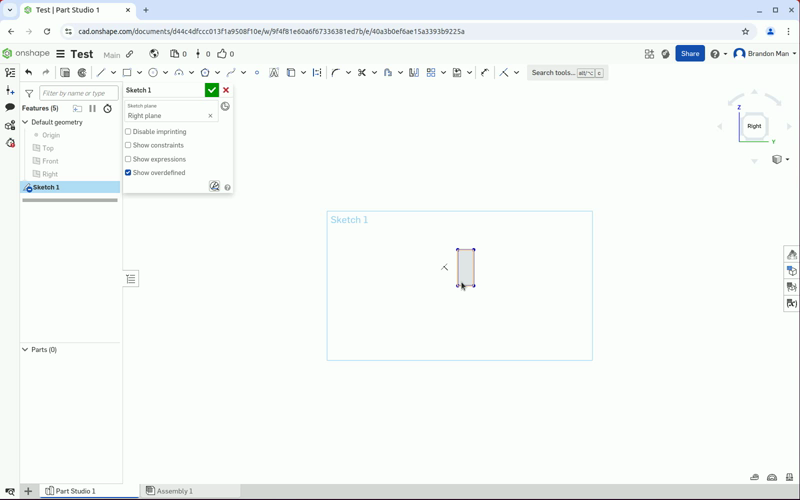
scroll(6)
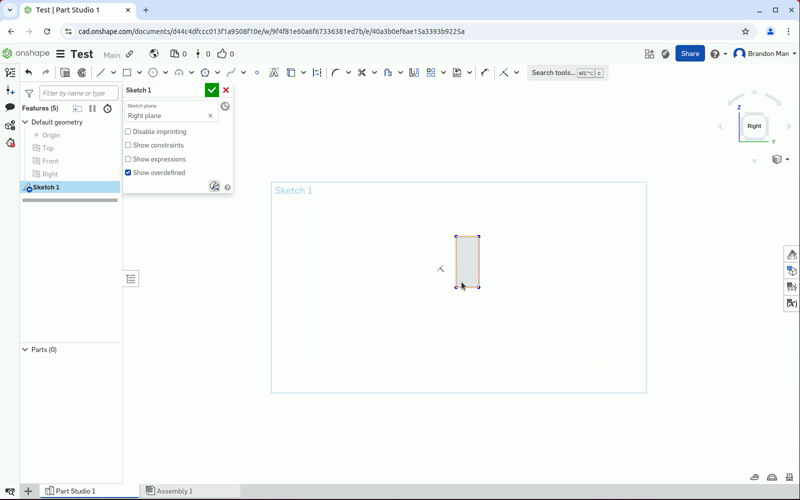
scroll(6)
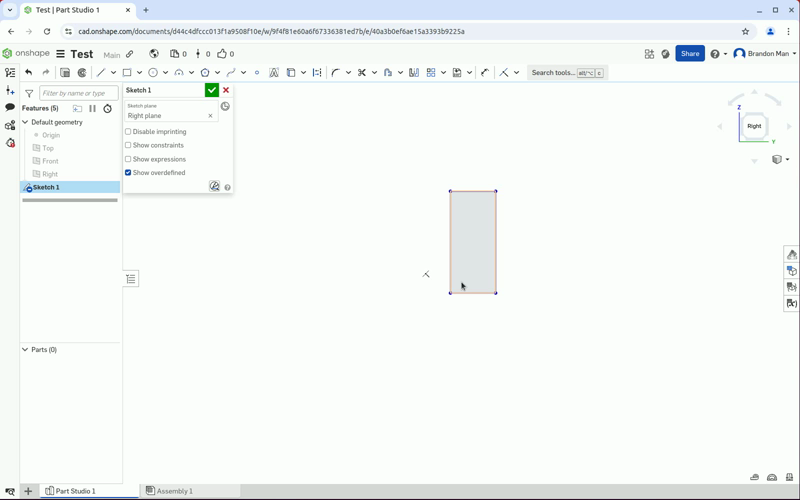
click(461, 281)
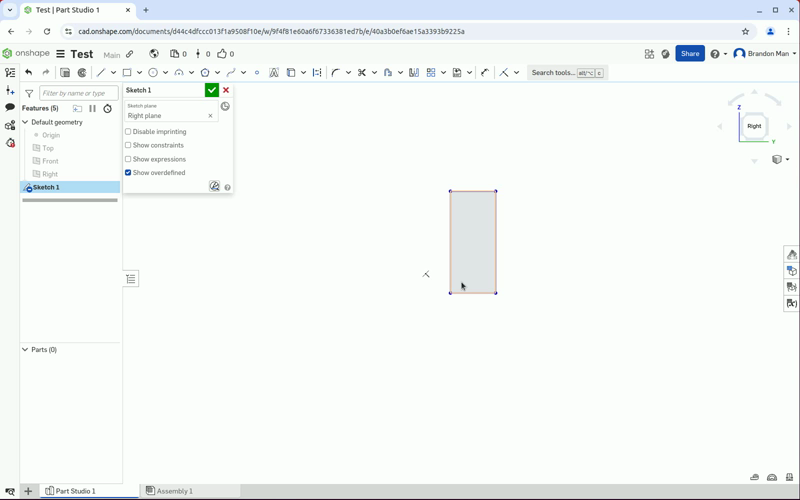
scroll(-6)
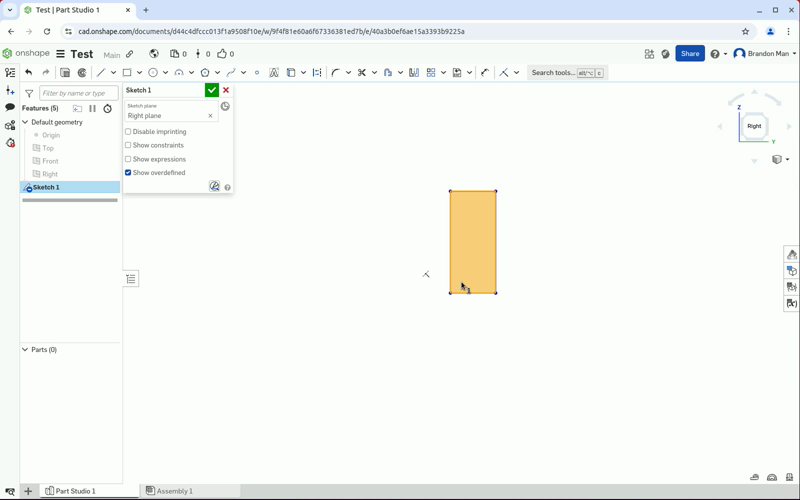
scroll(-6)
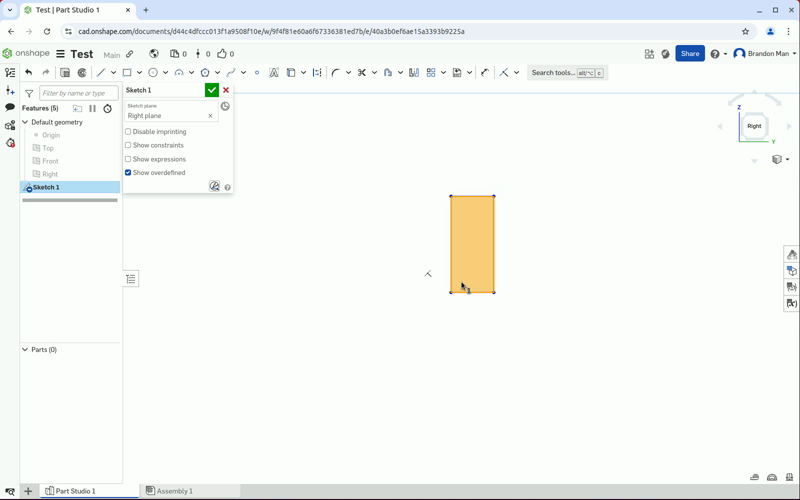
scroll(-6)
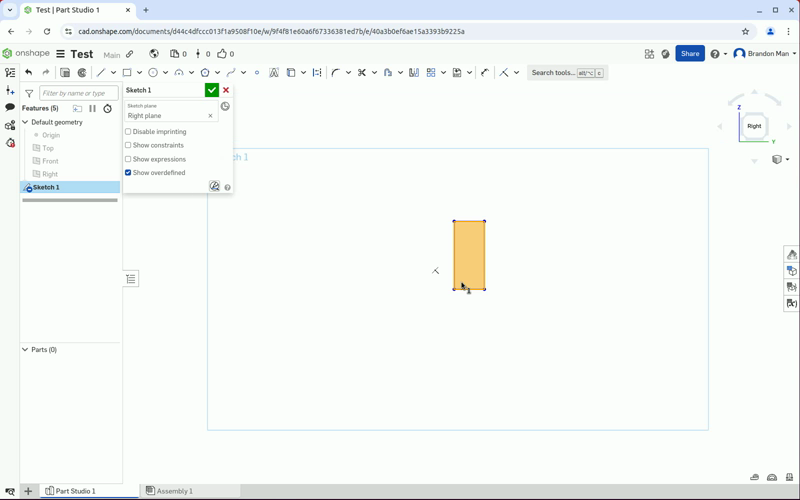
scroll(-6)
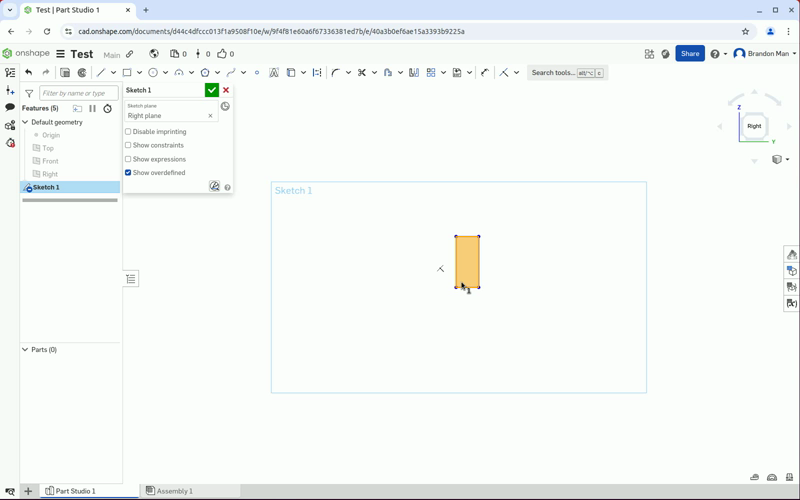
scroll(-6)
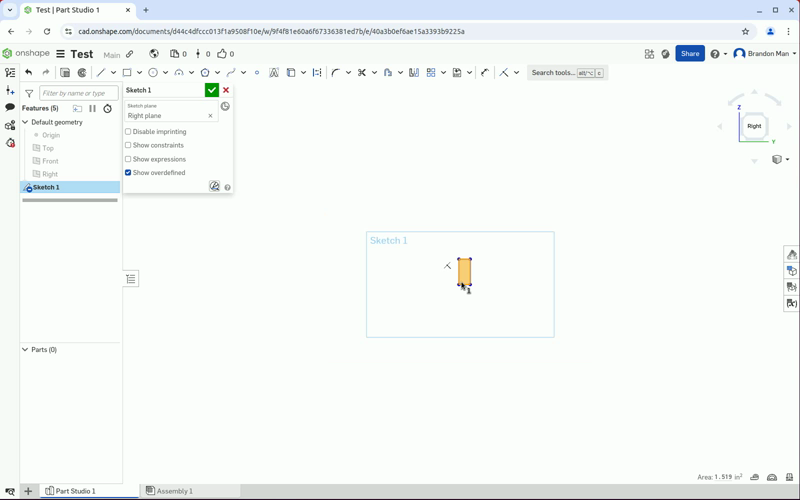
scroll(-6)
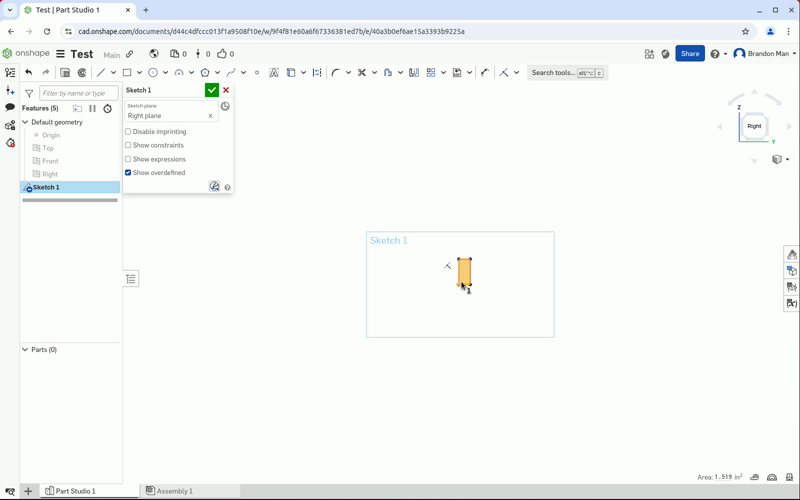
scroll(-6)
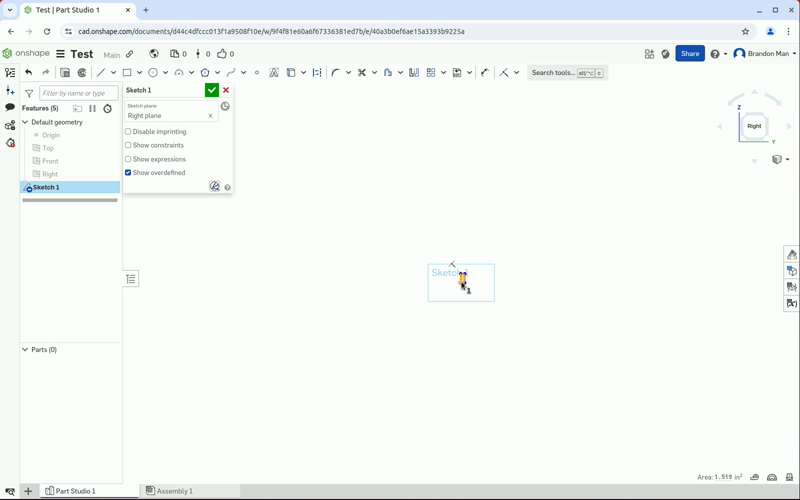
mouse_move(73, 352)
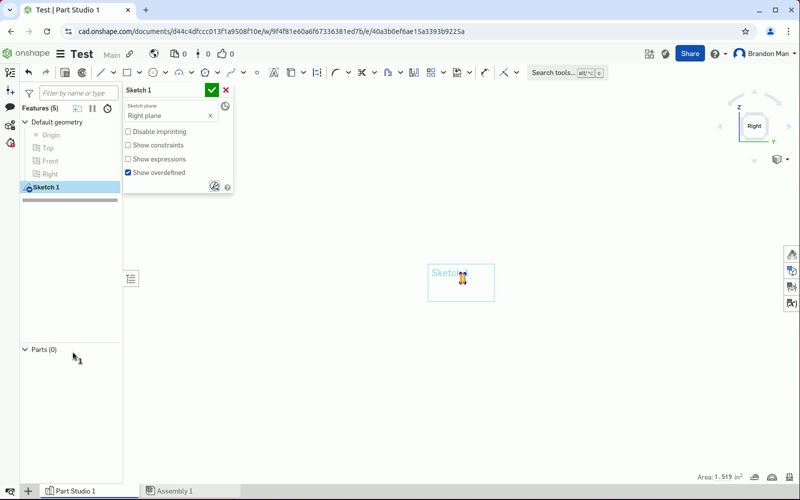
key(shift+y)
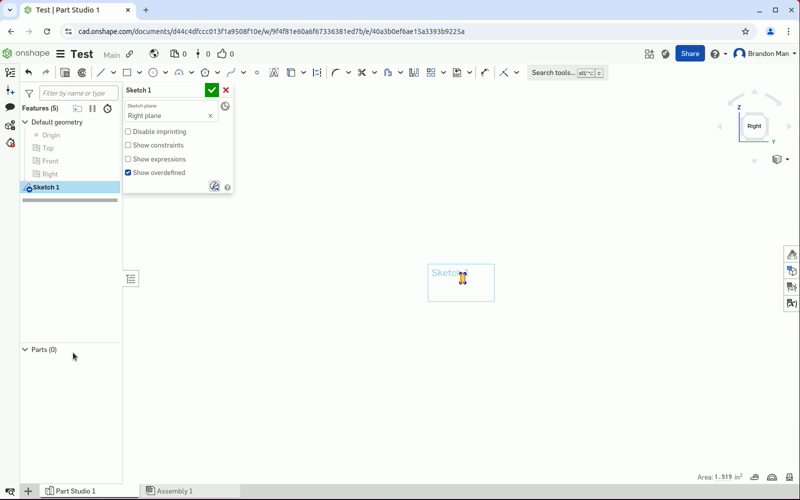
key(shift+e)
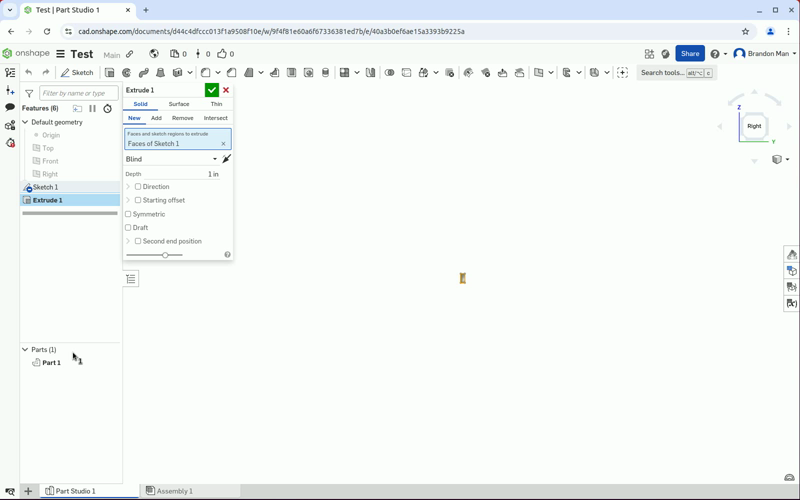
mouse_move(143, 106)
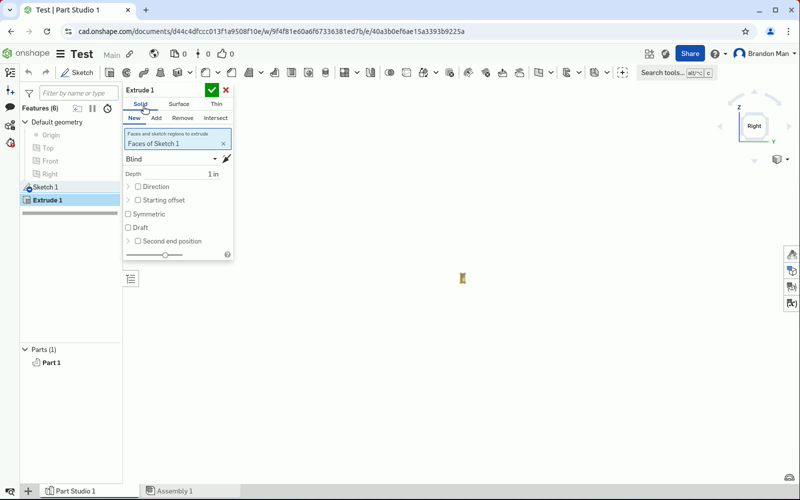
click(143, 106)
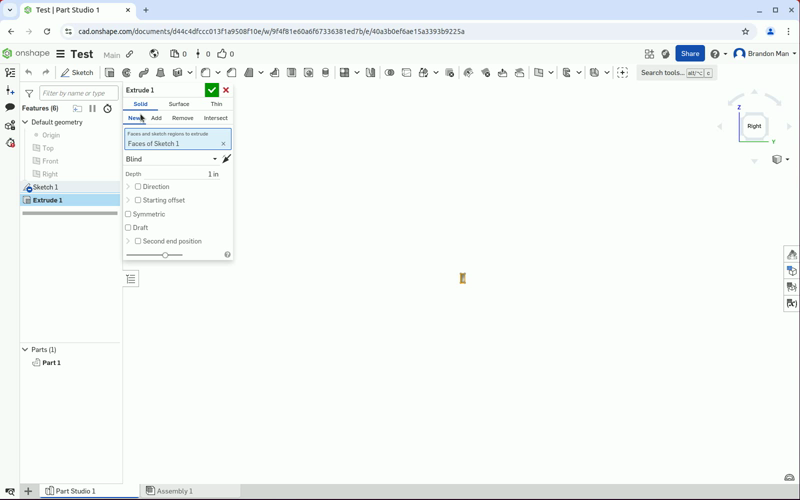
mouse_move(137, 120)
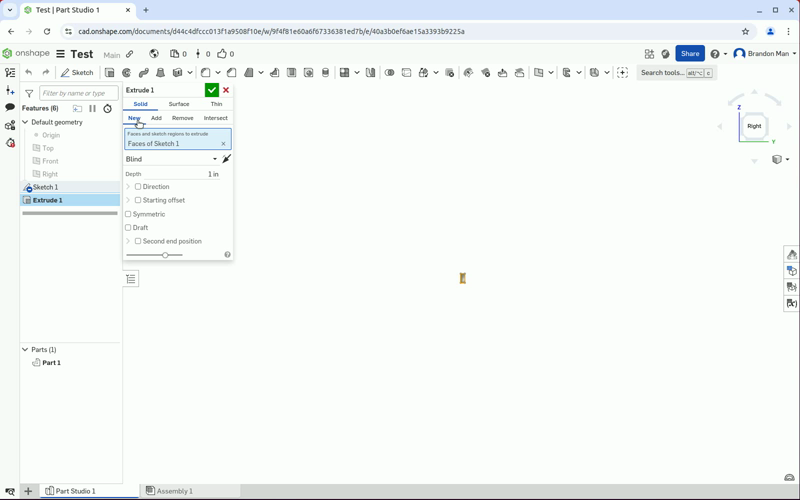
click(137, 120)
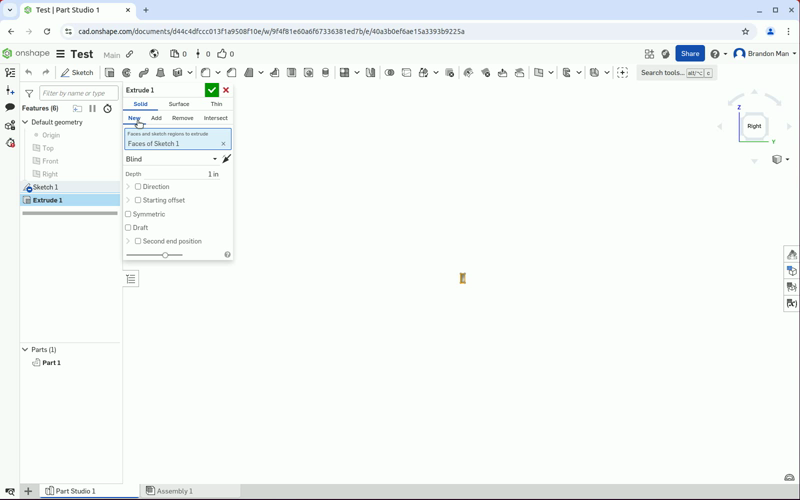
key(tab, 4)
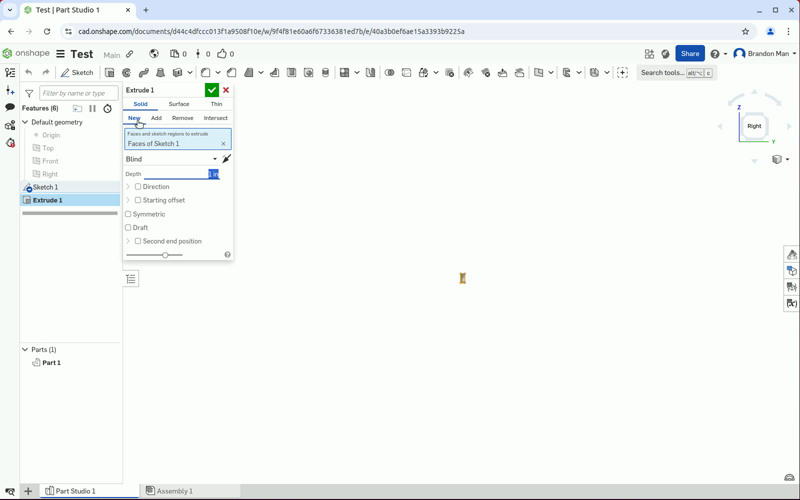
text(-22.386)
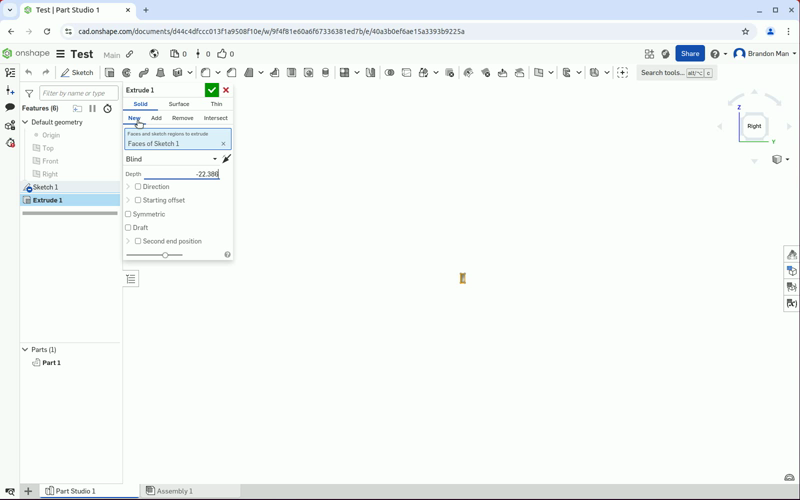
key(enter)
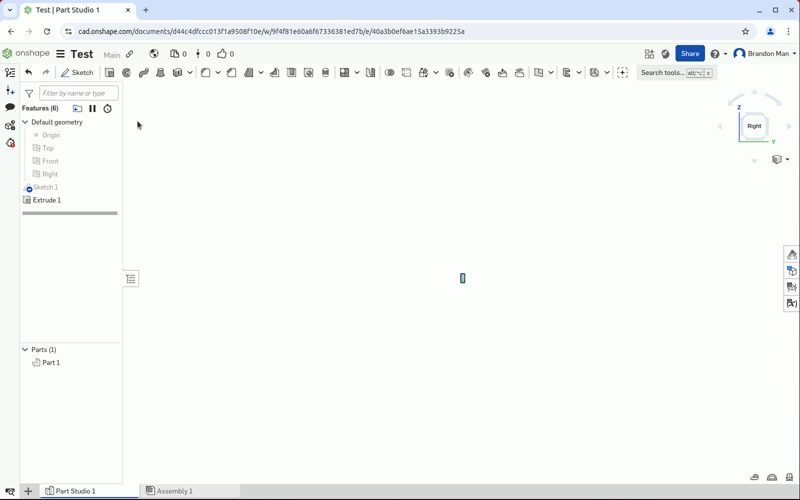
key(shift+h)
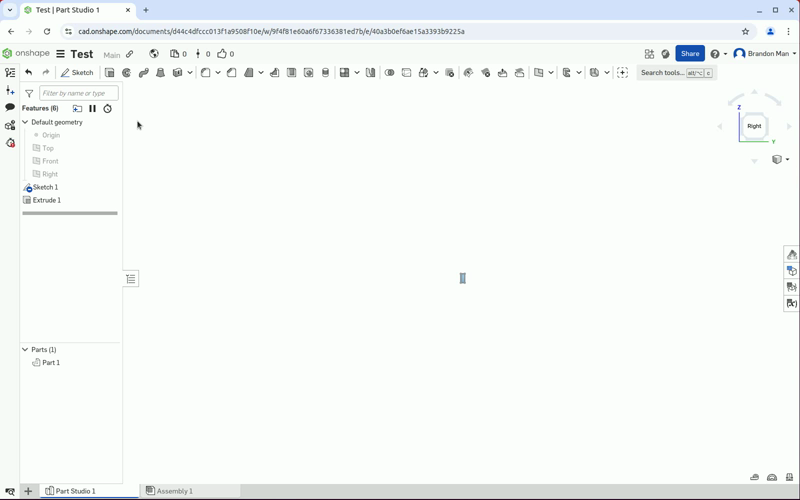
key(shift+h)
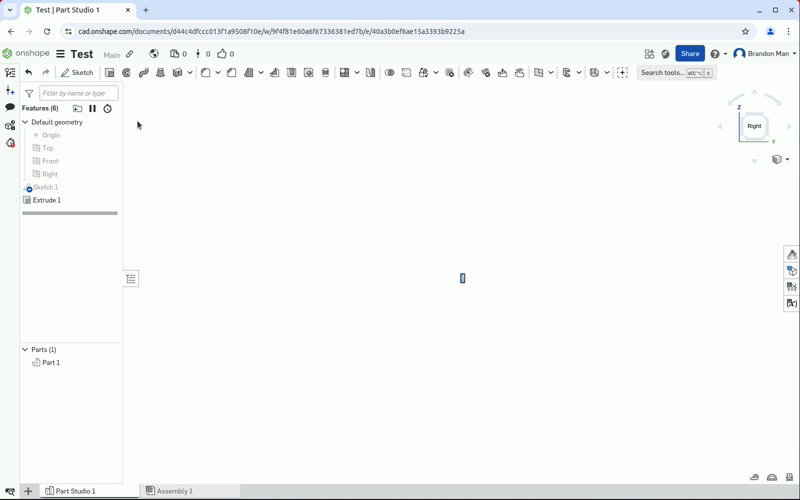
mouse_move(73, 189)
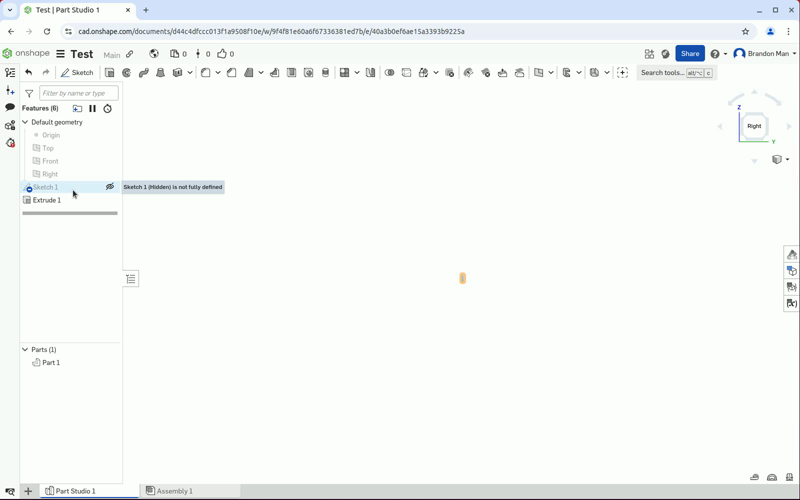
click(73, 189)
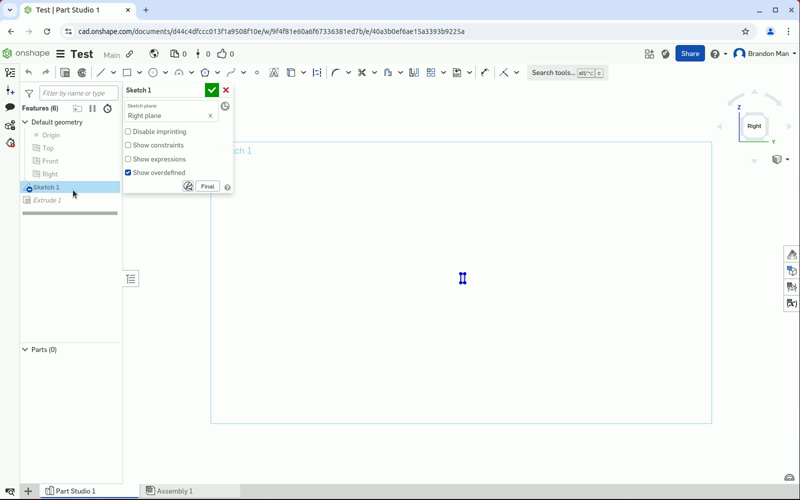
mouse_move(229, 92)
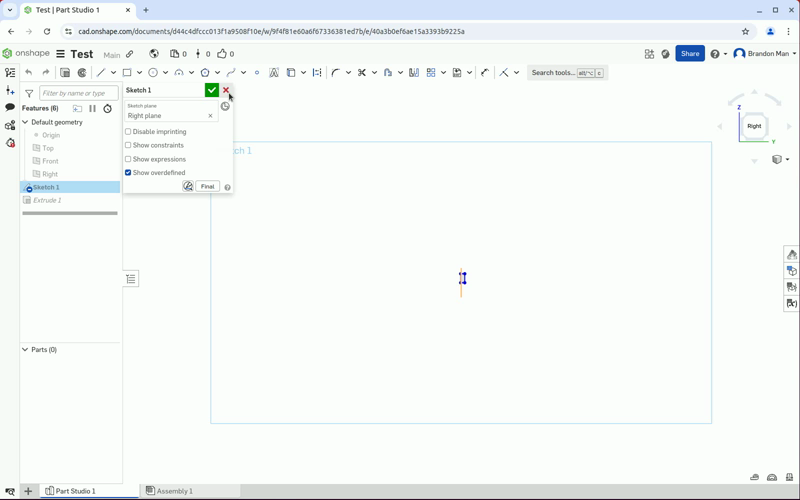
click(229, 92)
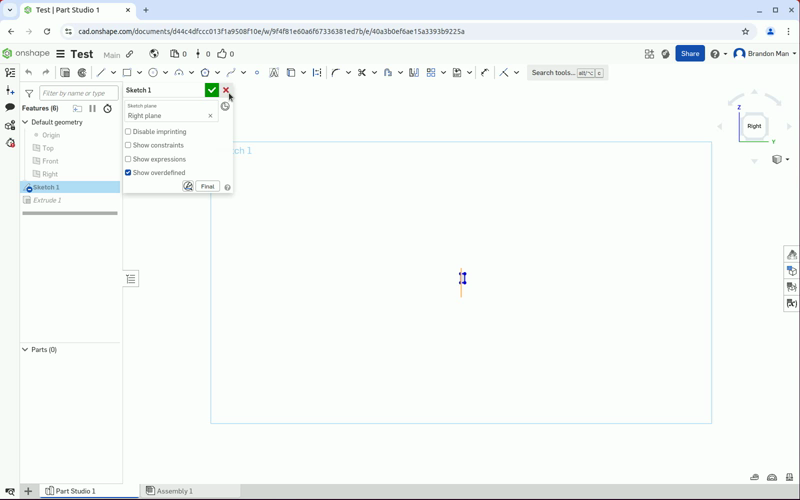
key(shift+s)
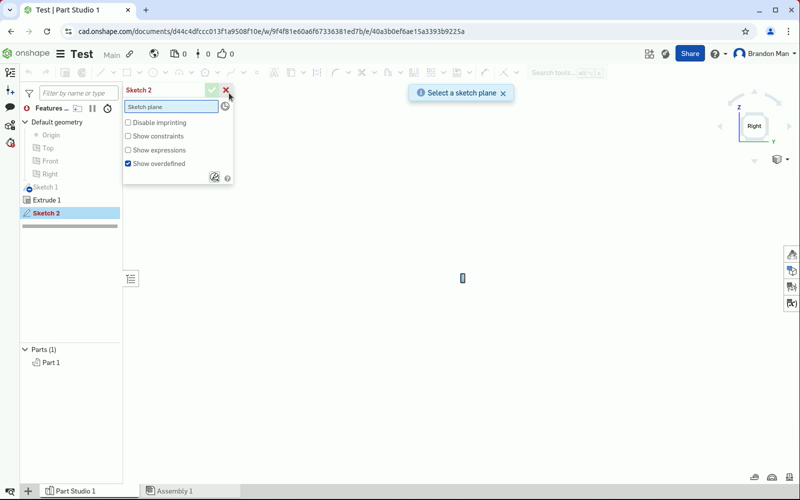
mouse_move(73, 176)
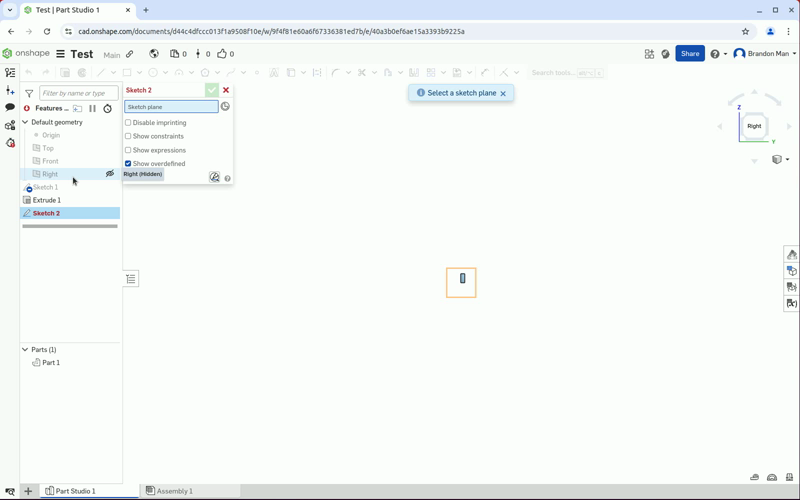
click(73, 176)
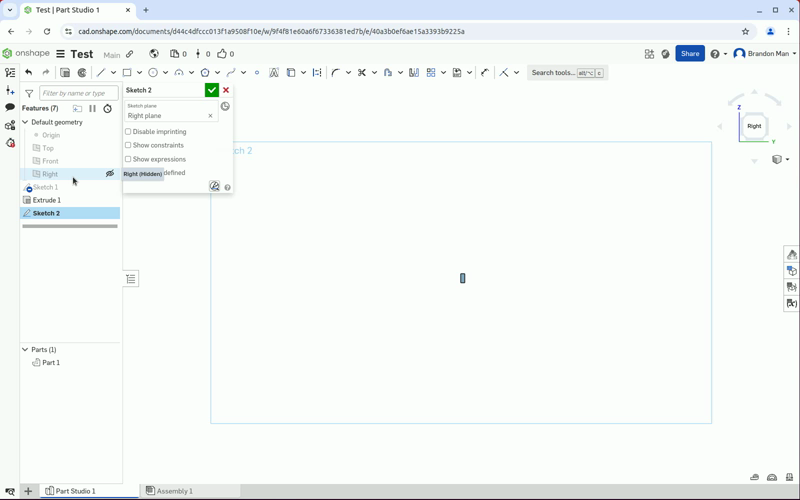
mouse_move(73, 352)
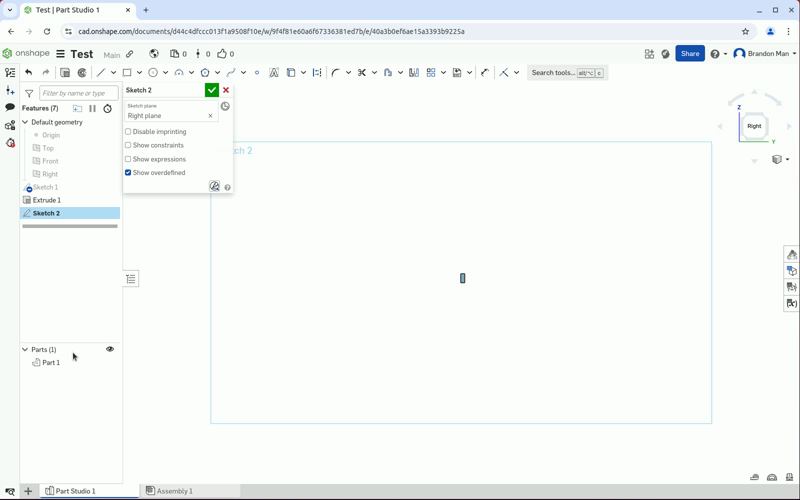
key(y)
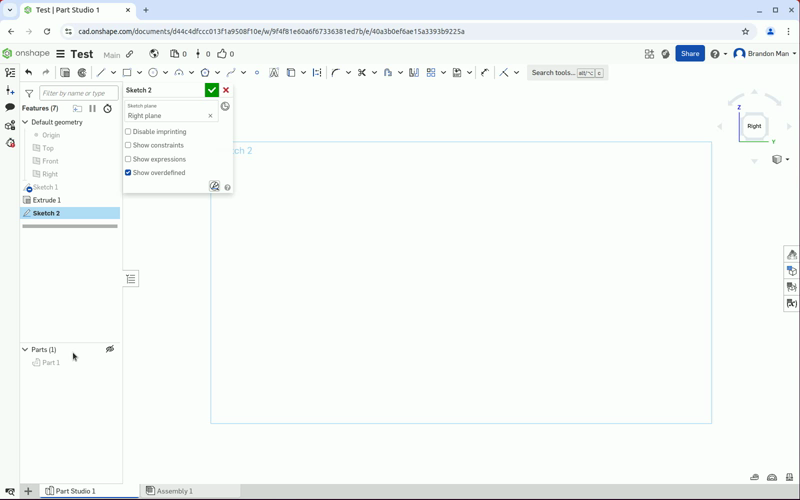
key(l)
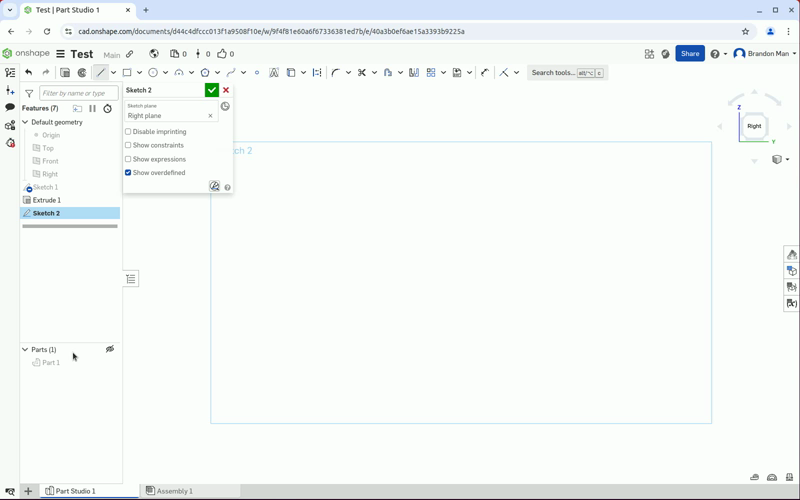
key_down(shift)
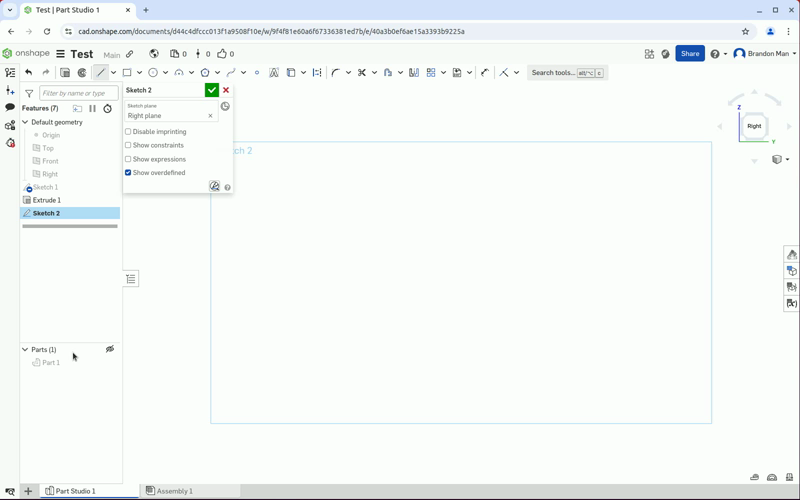
mouse_move(460, 281)
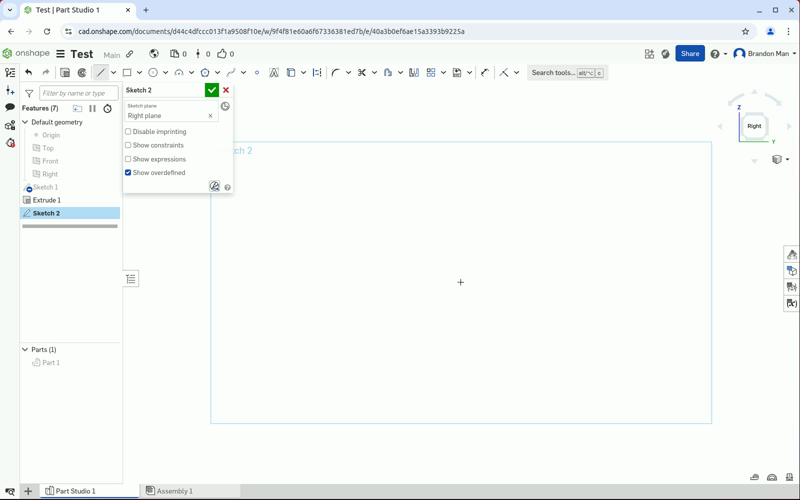
click(460, 281)
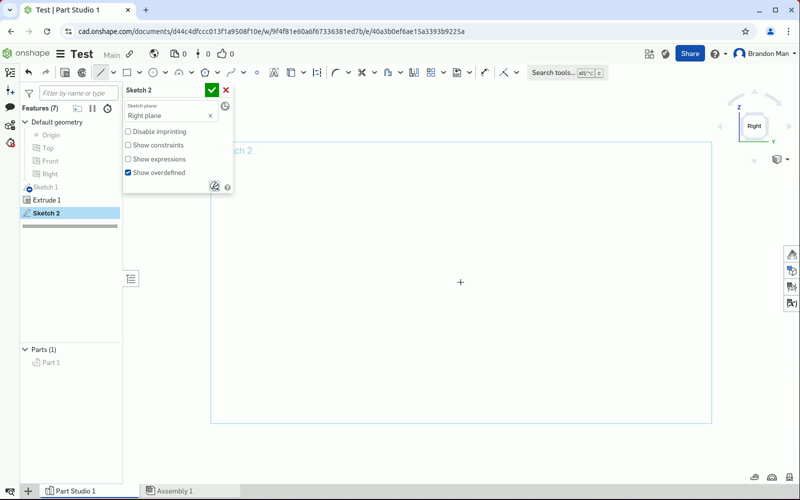
key_up(shift)
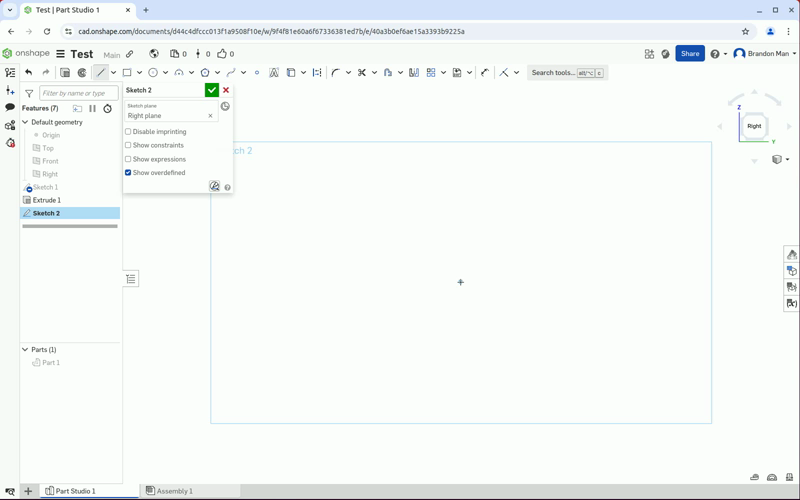
key_down(shift)
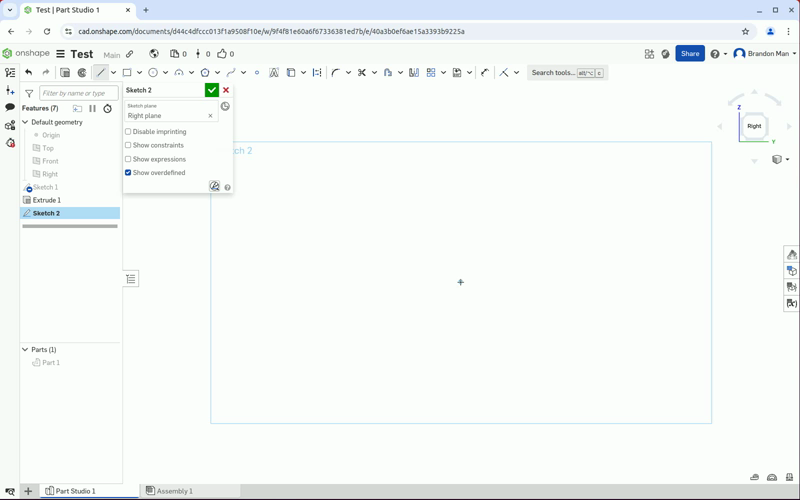
mouse_move(490, 281)
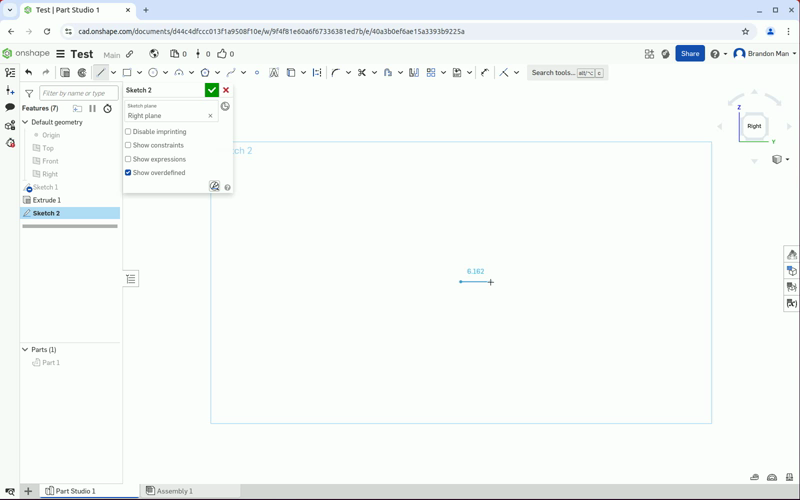
mouse_move(464, 281)
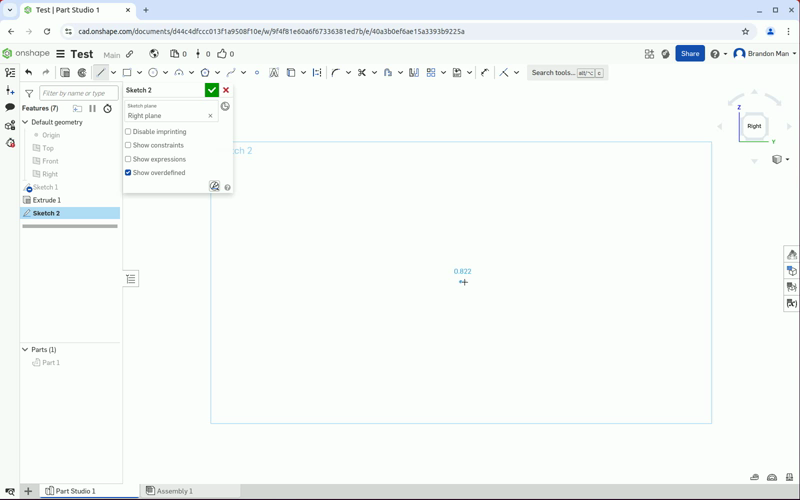
scroll(6)
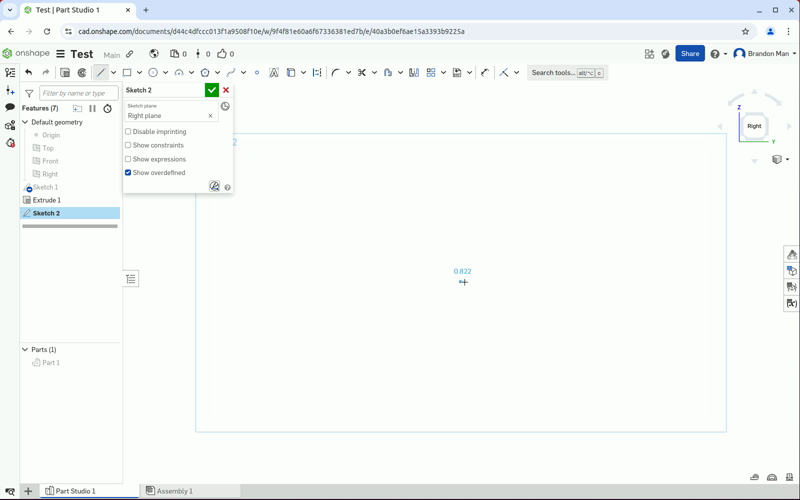
scroll(6)
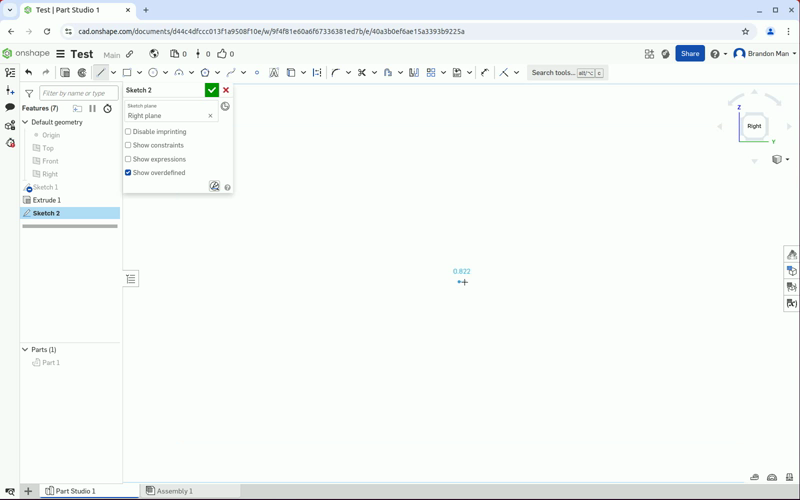
scroll(6)
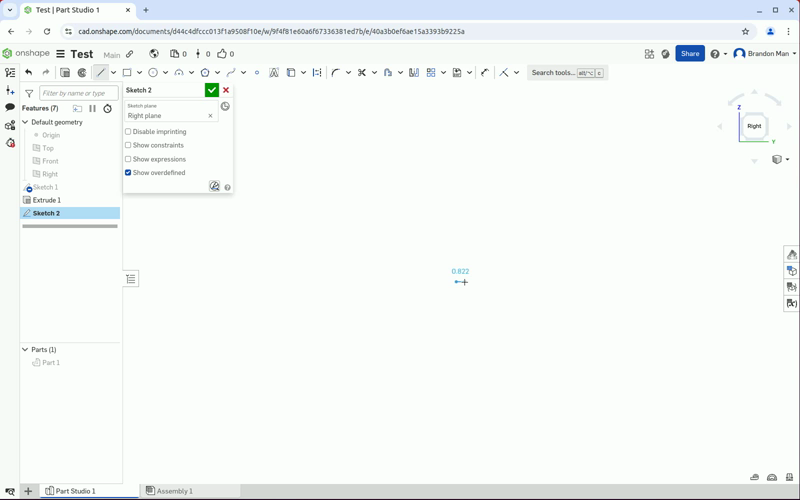
scroll(6)
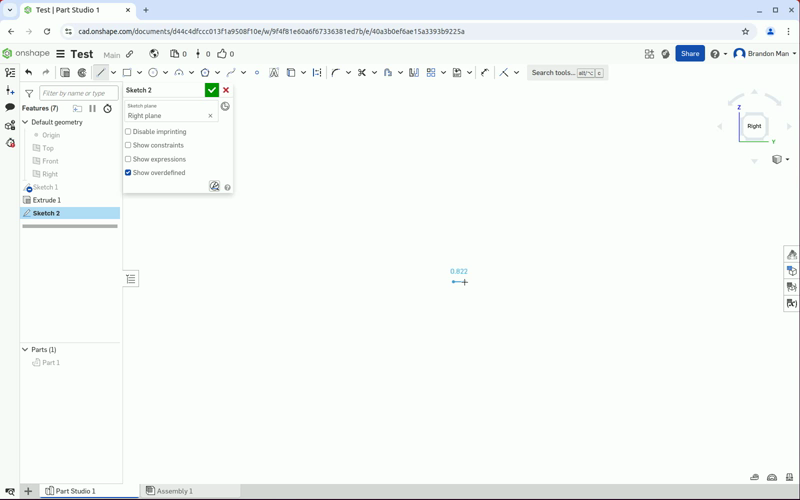
scroll(6)
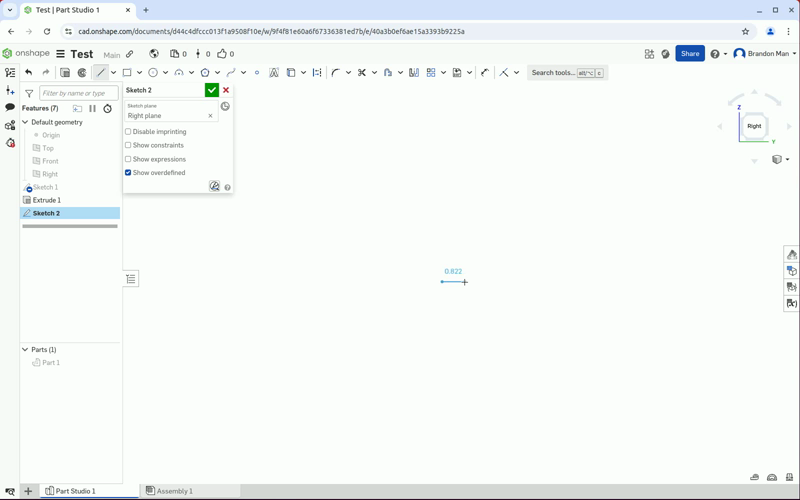
scroll(6)
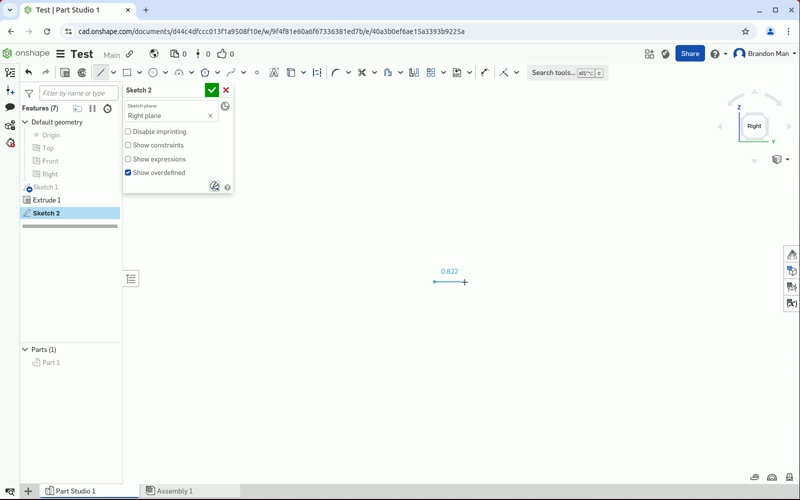
scroll(6)
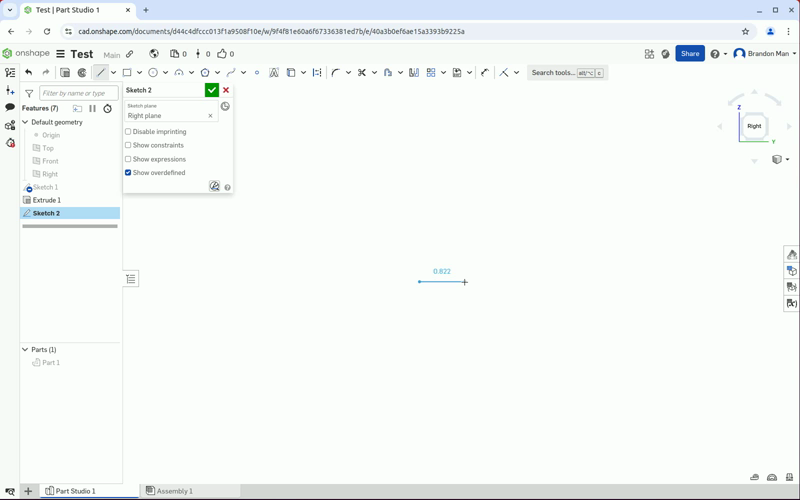
click(464, 281)
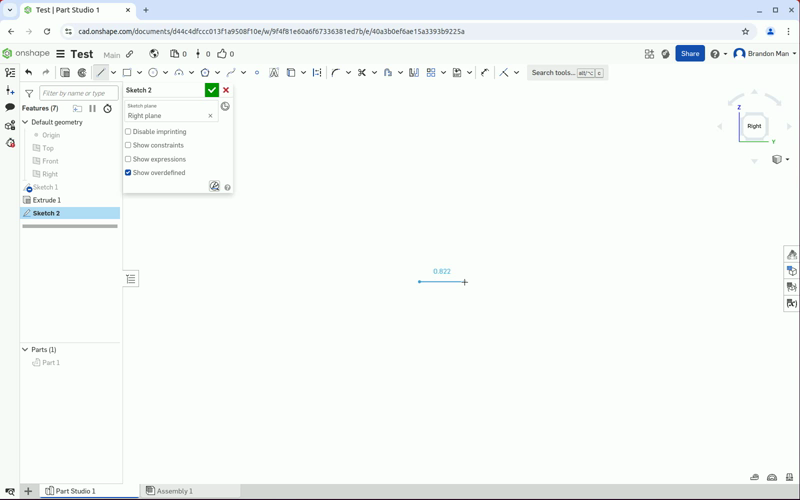
scroll(-6)
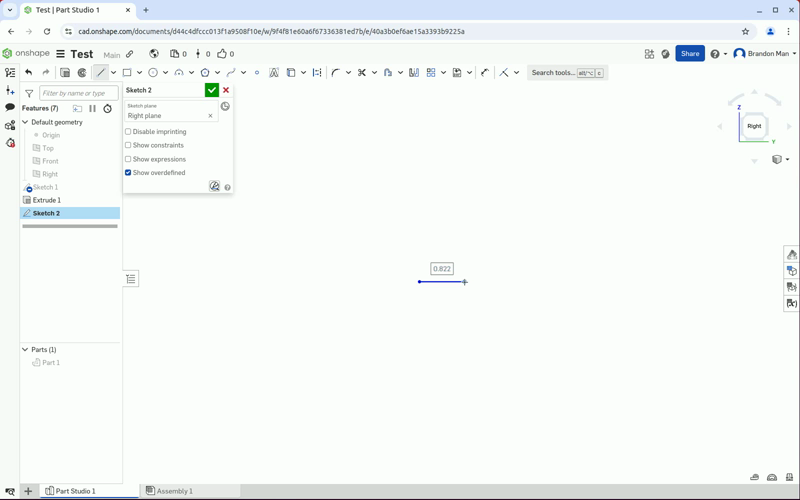
scroll(-6)
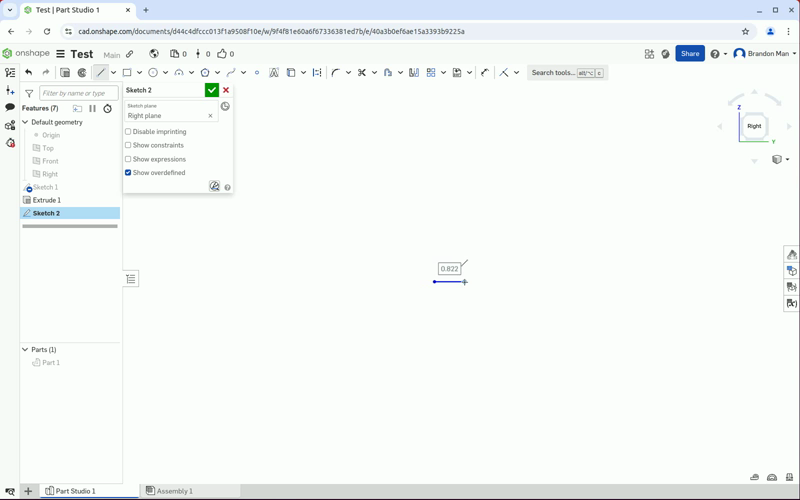
scroll(-6)
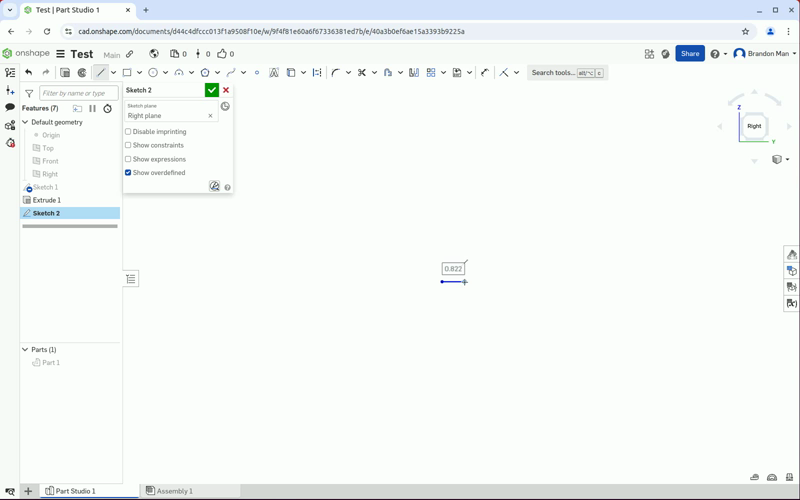
scroll(-6)
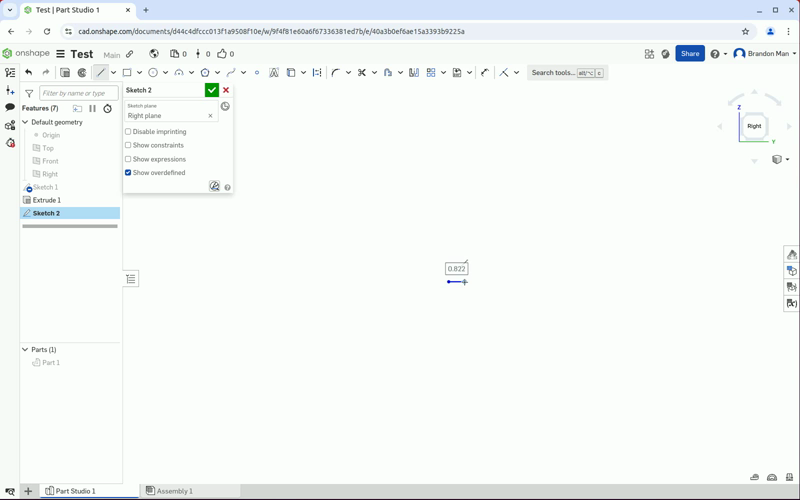
scroll(-6)
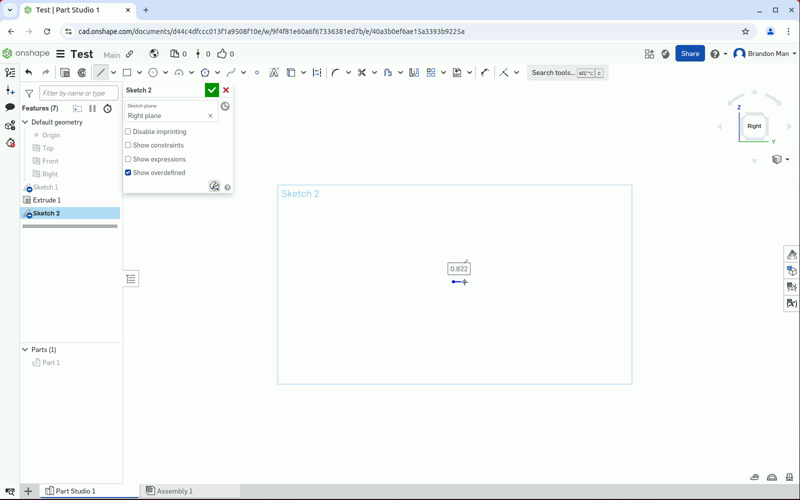
scroll(-6)
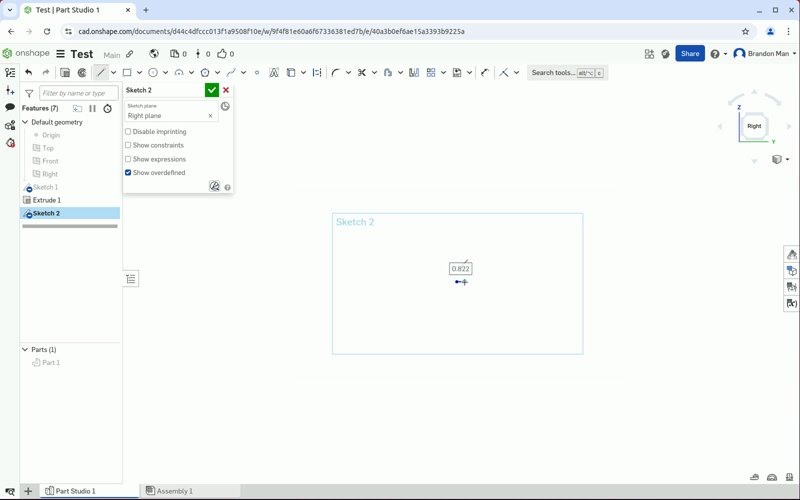
scroll(-6)
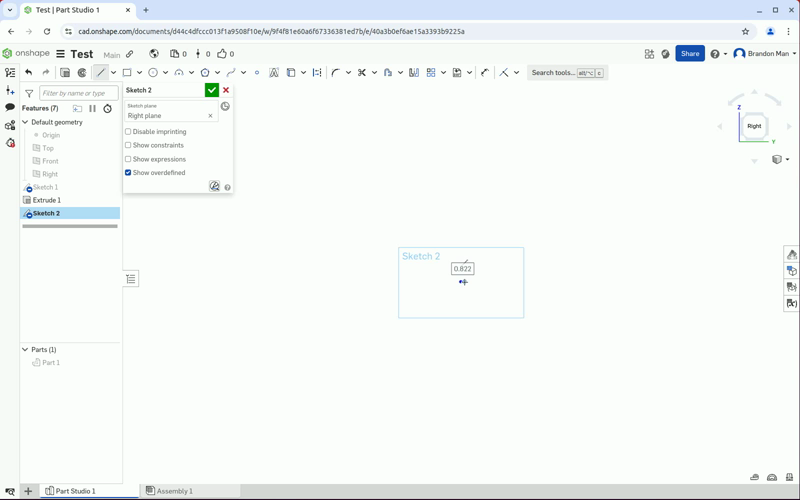
key_up(shift)
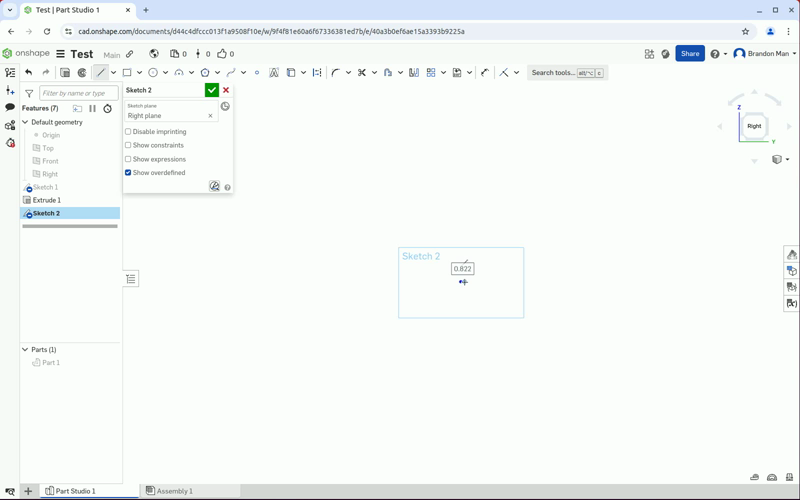
key_down(shift)
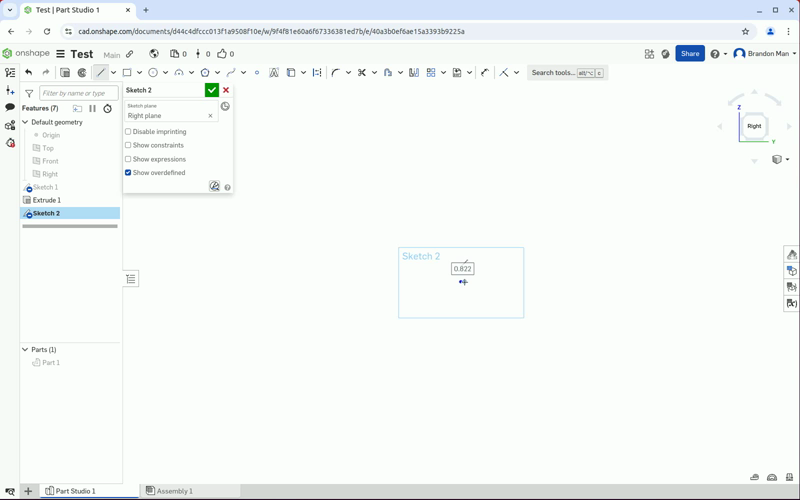
mouse_move(495, 281)
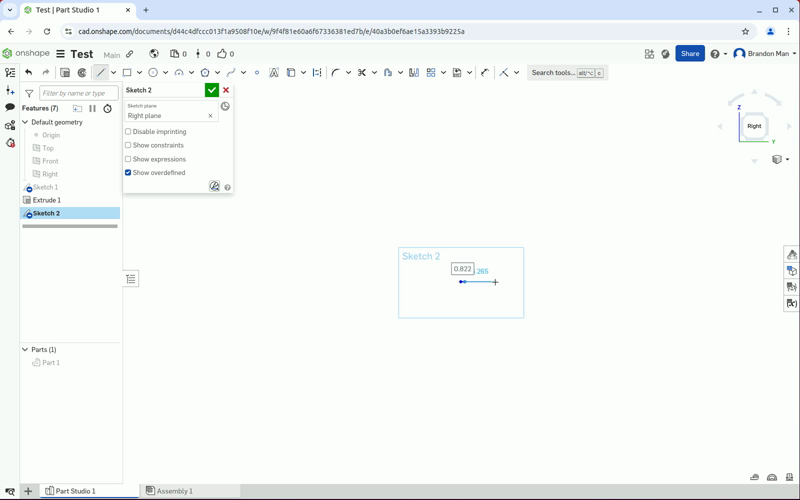
mouse_move(464, 274)
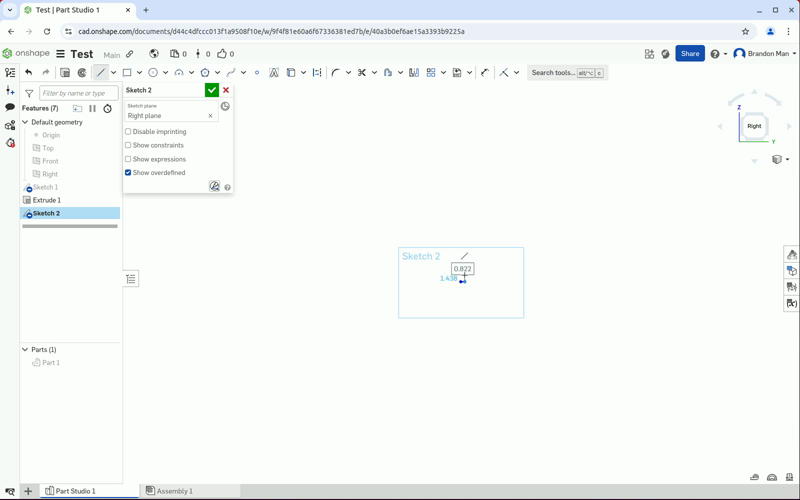
scroll(6)
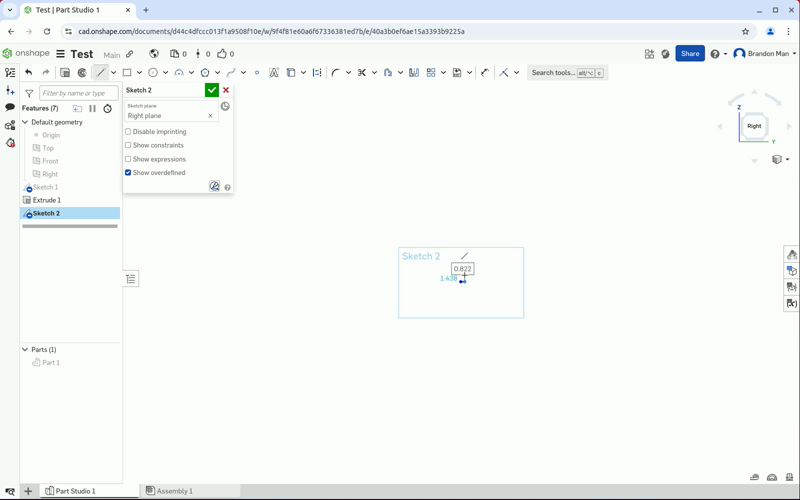
scroll(6)
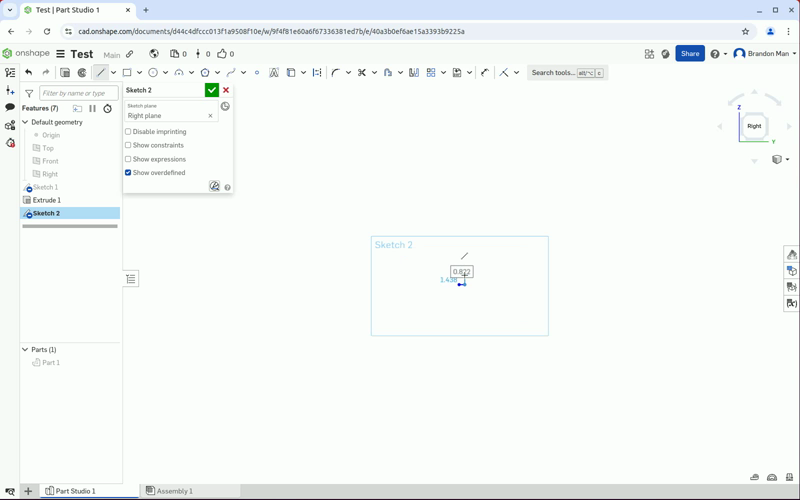
scroll(6)
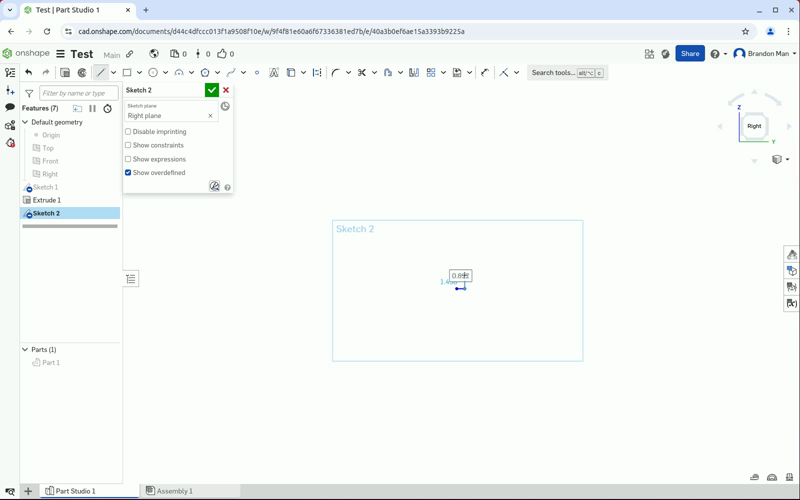
scroll(6)
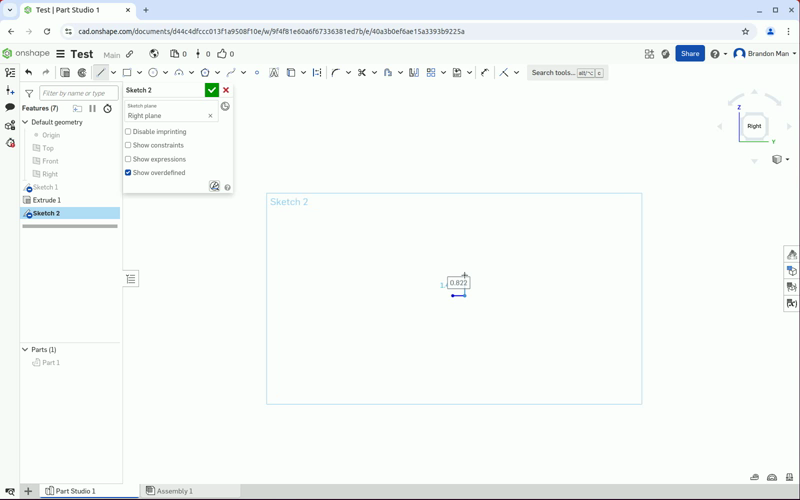
scroll(6)
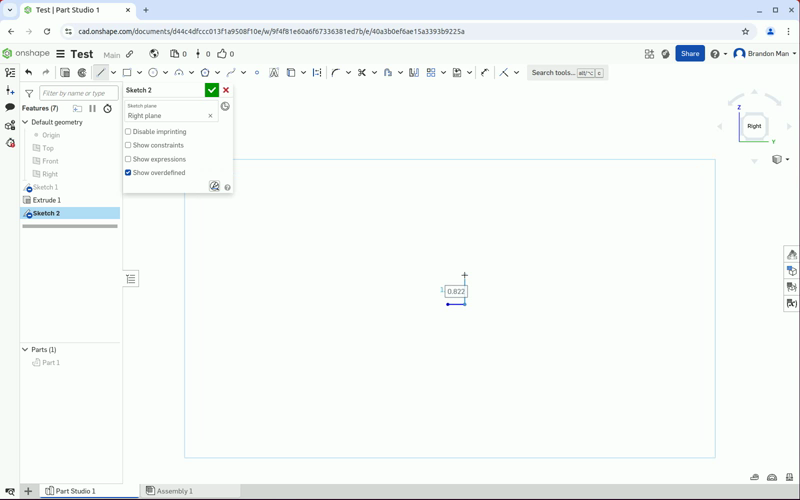
scroll(6)
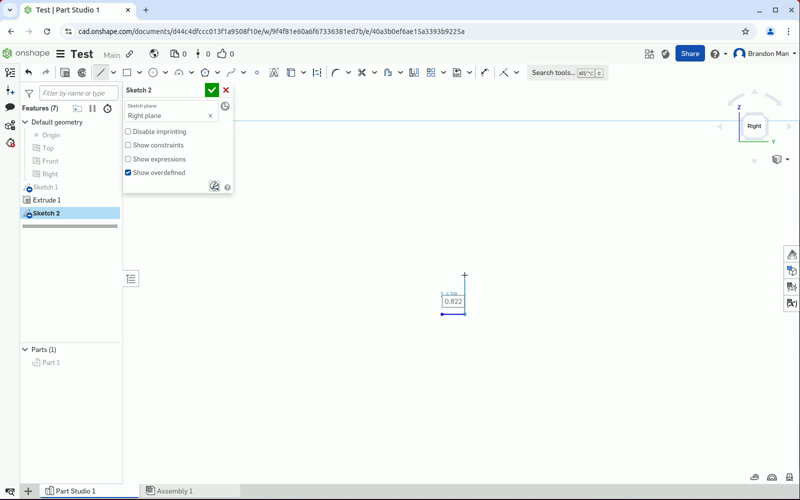
scroll(6)
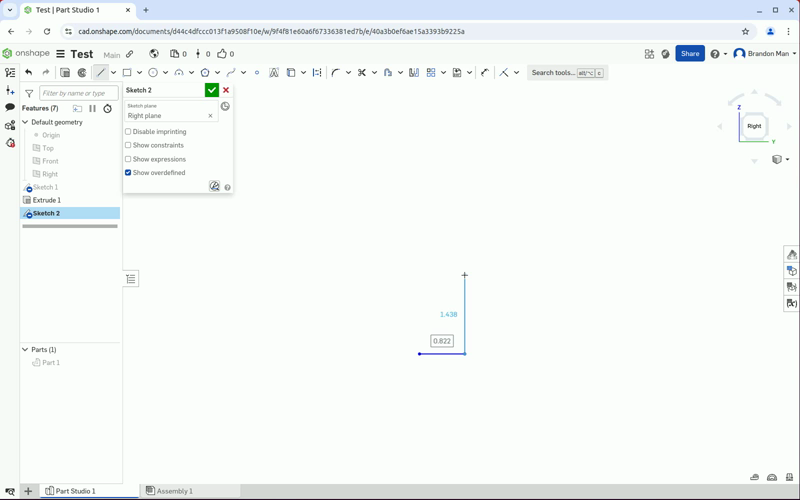
click(464, 274)
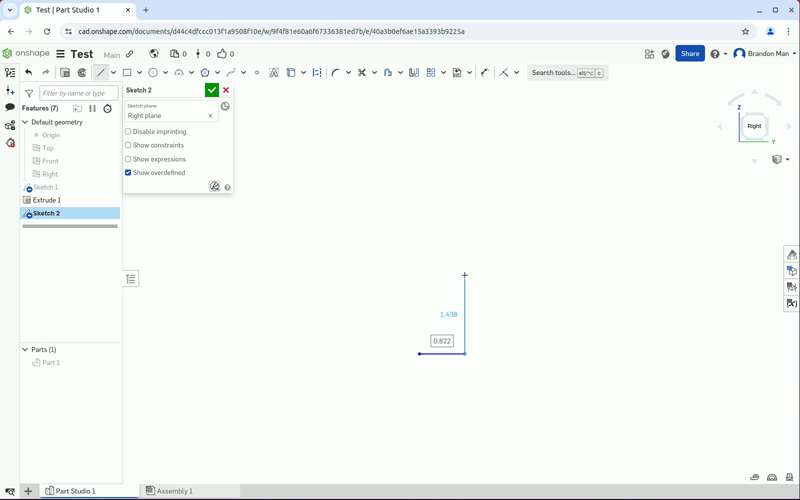
scroll(-6)
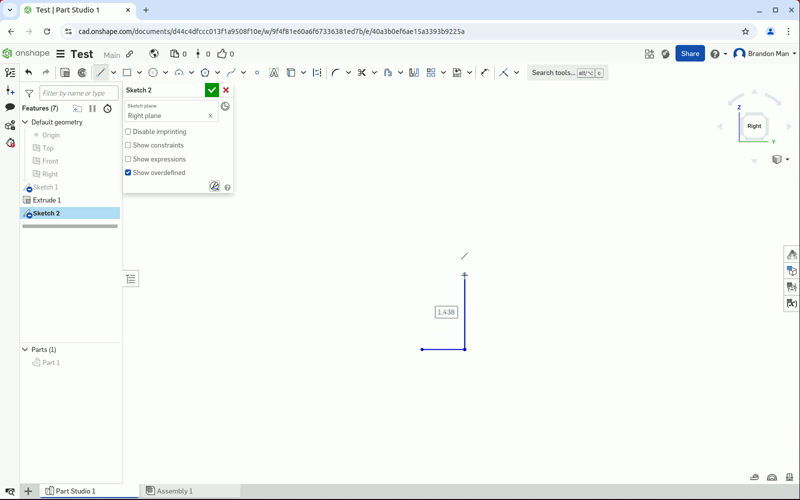
scroll(-6)
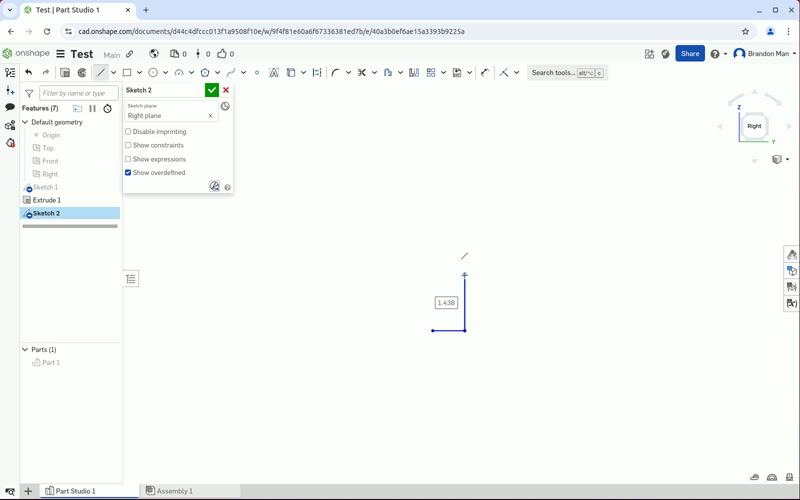
scroll(-6)
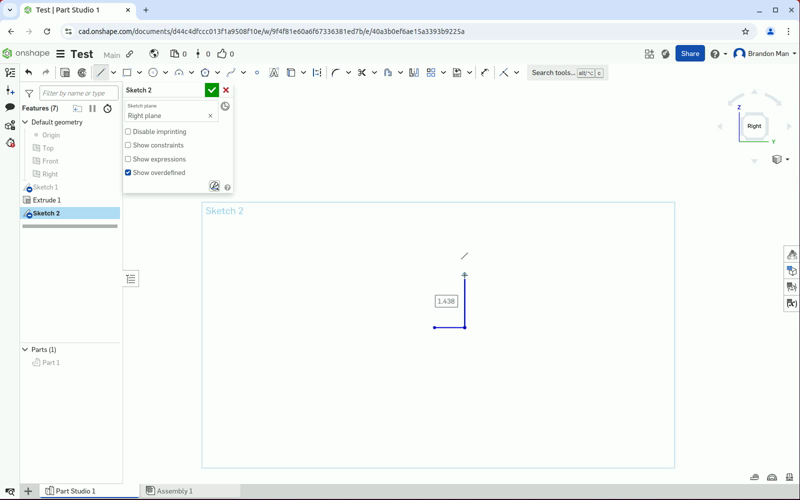
scroll(-6)
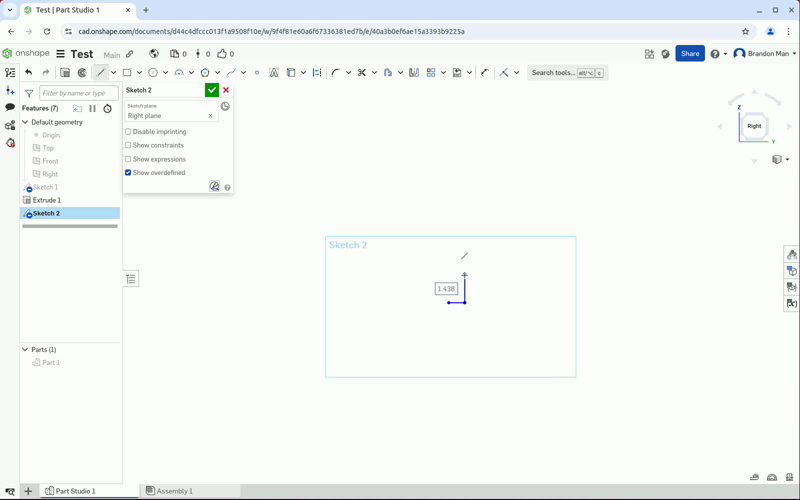
scroll(-6)
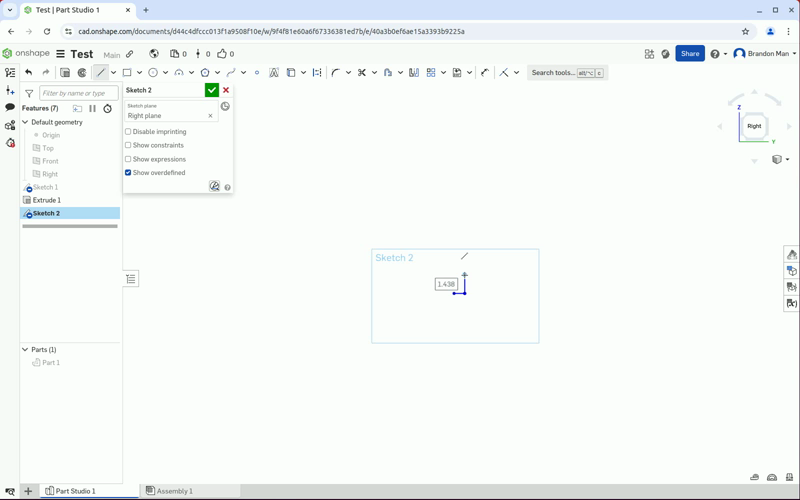
scroll(-6)
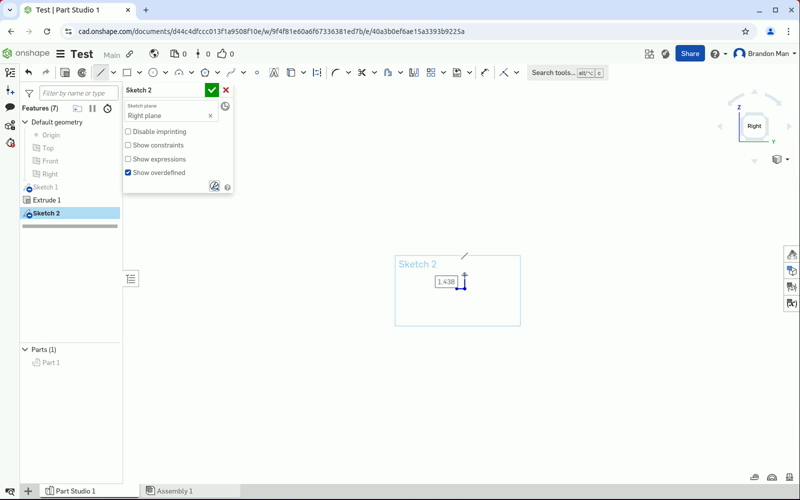
scroll(-6)
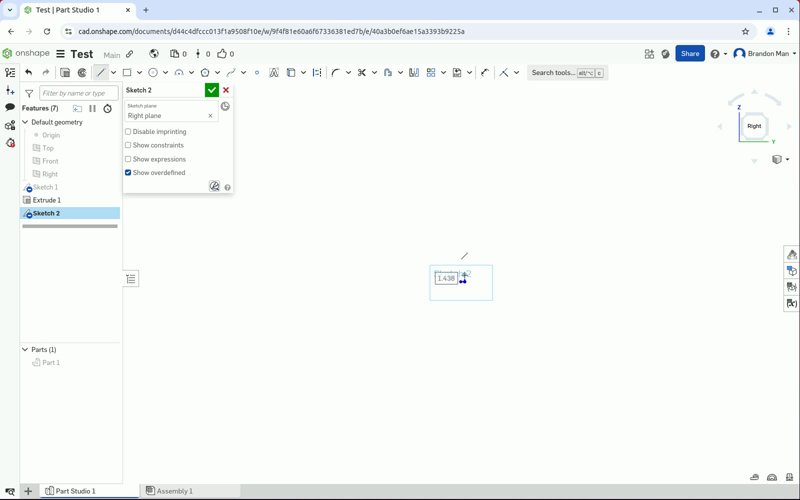
key_up(shift)
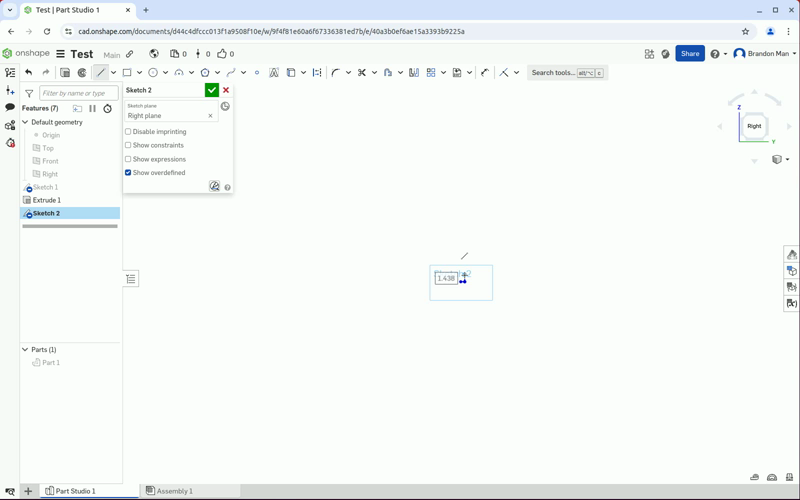
key_down(shift)
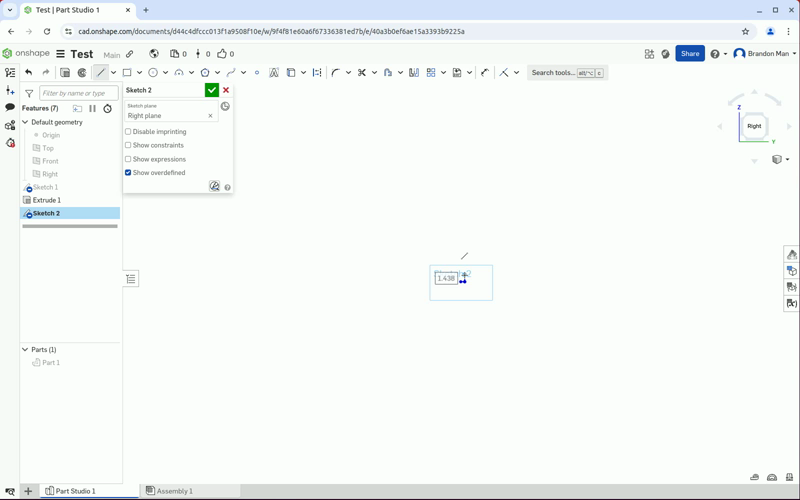
mouse_move(495, 274)
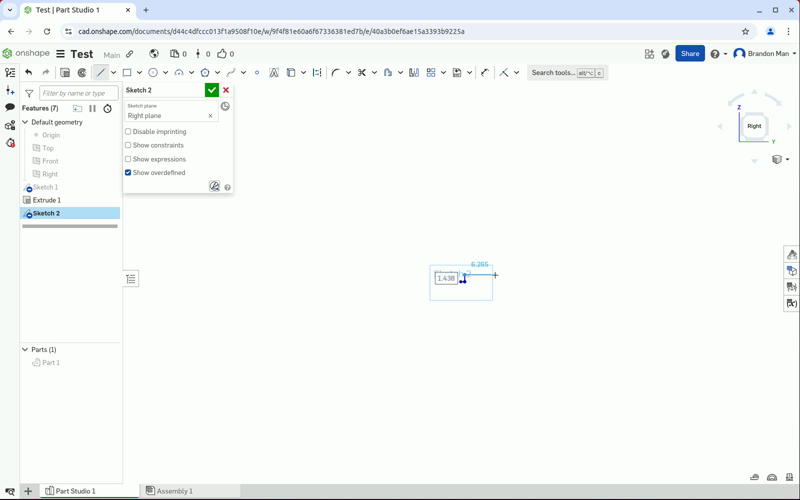
mouse_move(460, 274)
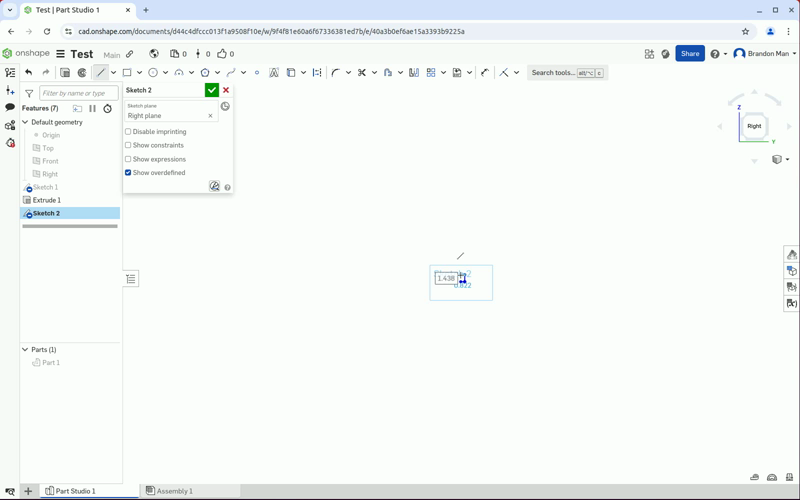
scroll(6)
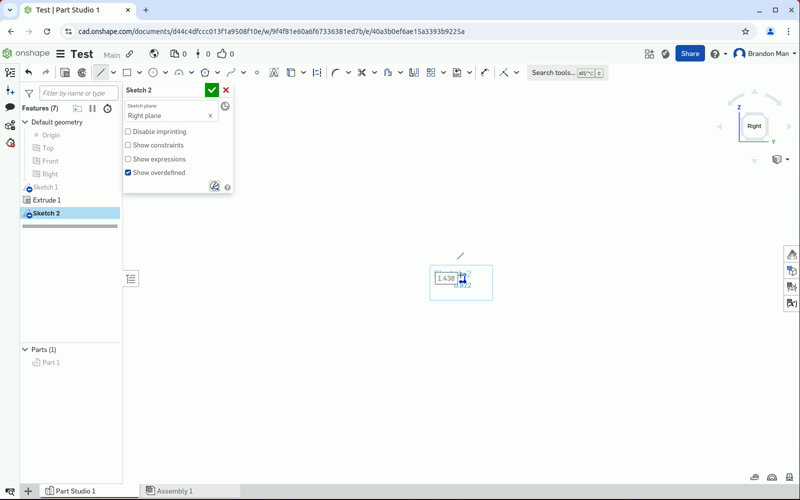
scroll(6)
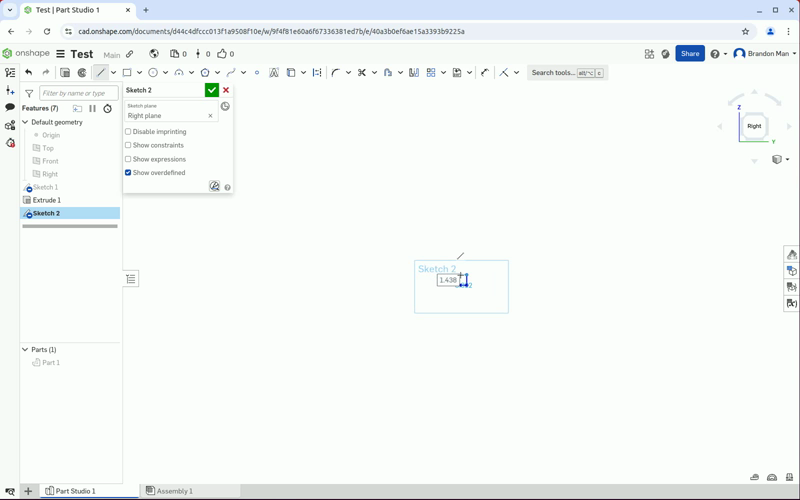
scroll(6)
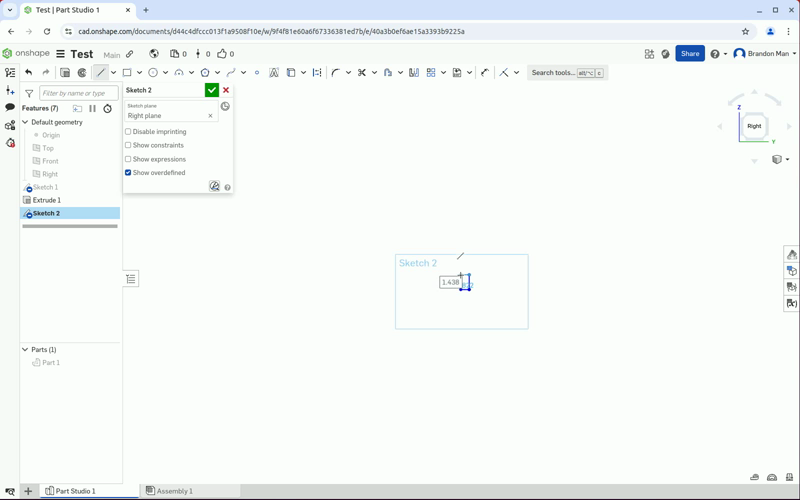
scroll(6)
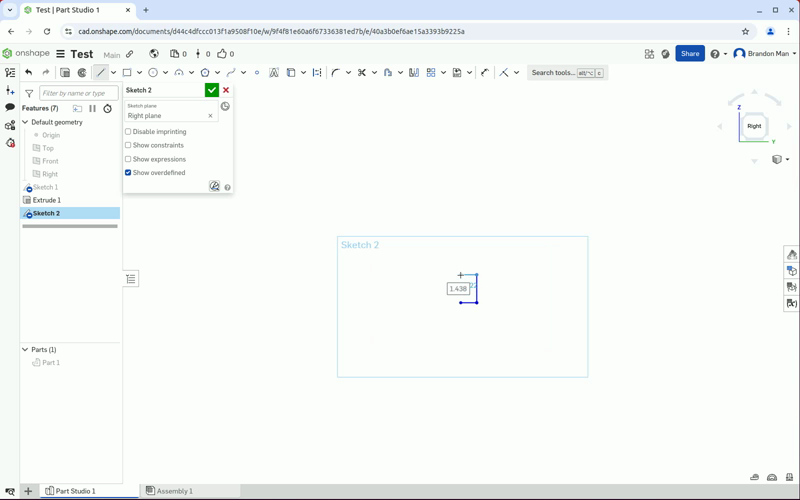
scroll(6)
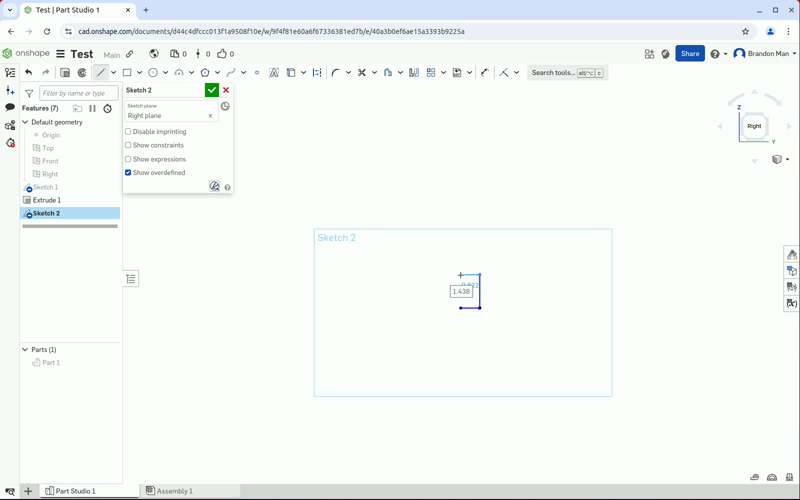
scroll(6)
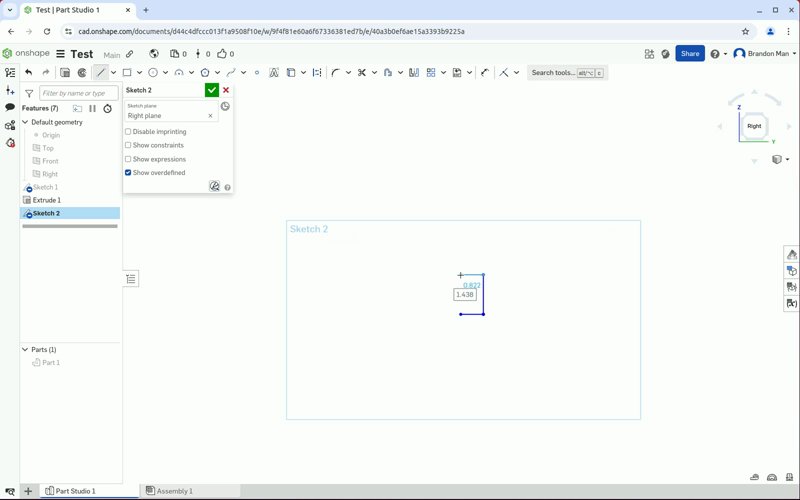
scroll(6)
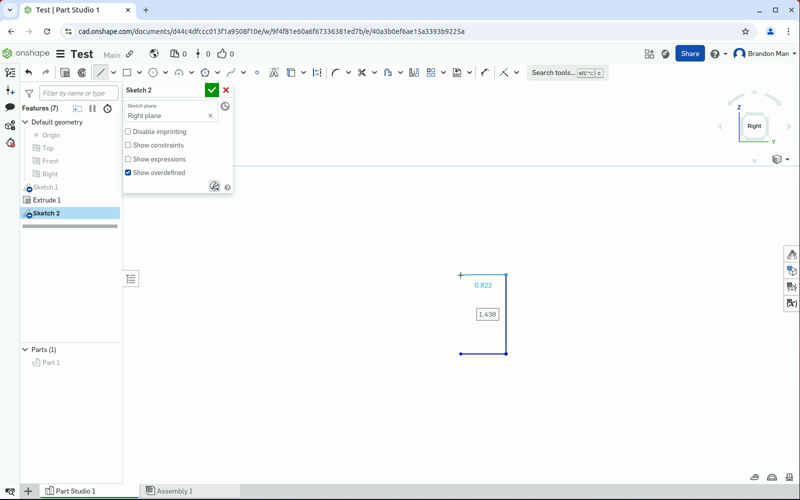
click(460, 274)
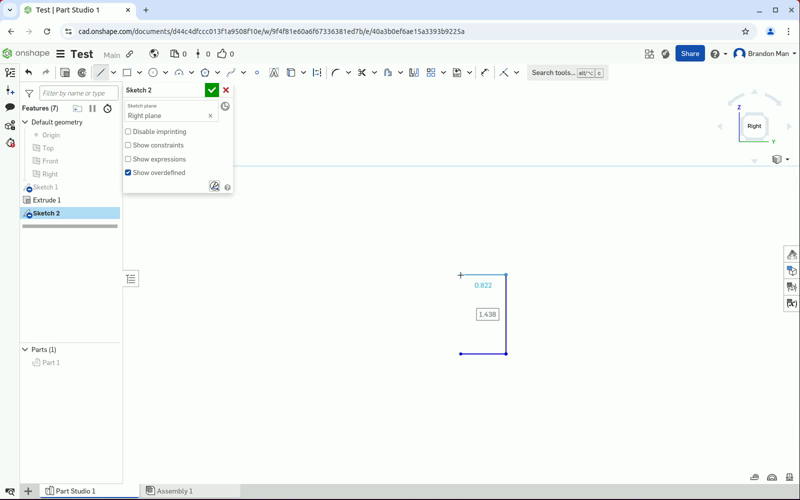
scroll(-6)
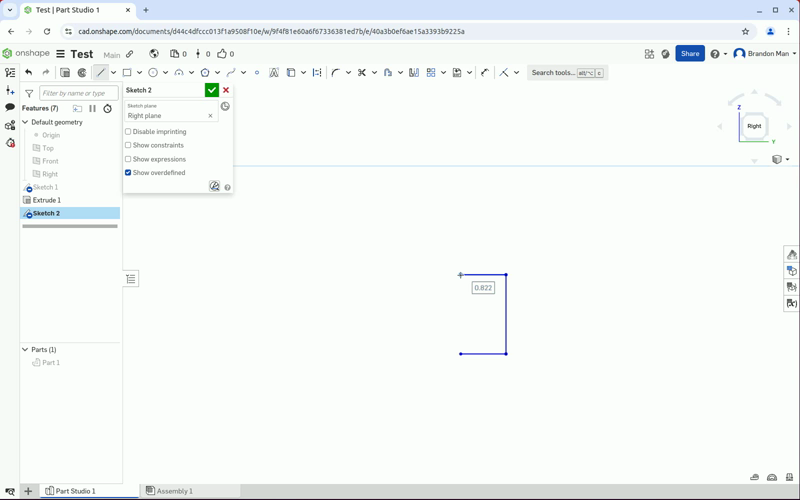
scroll(-6)
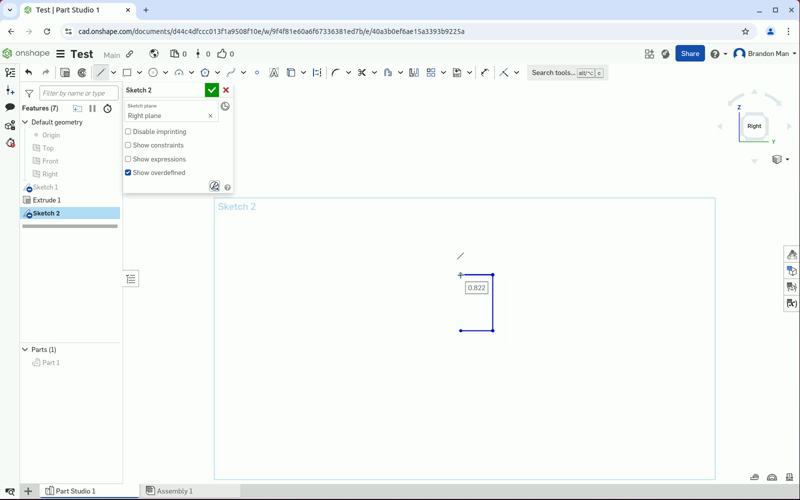
scroll(-6)
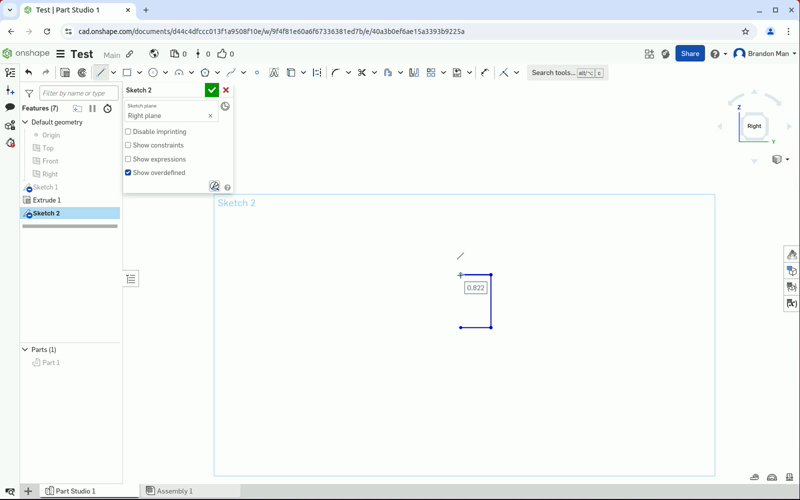
scroll(-6)
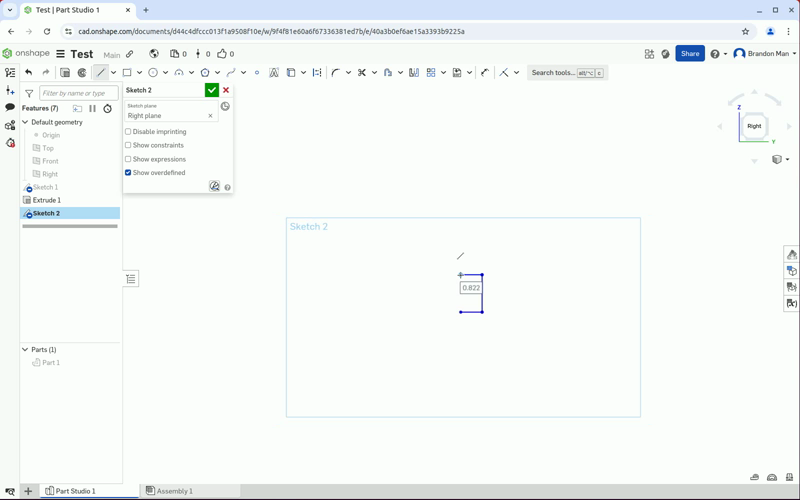
scroll(-6)
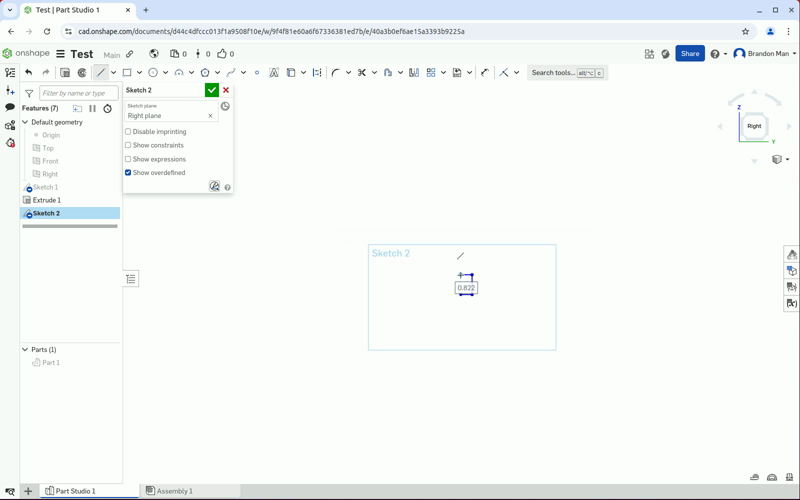
scroll(-6)
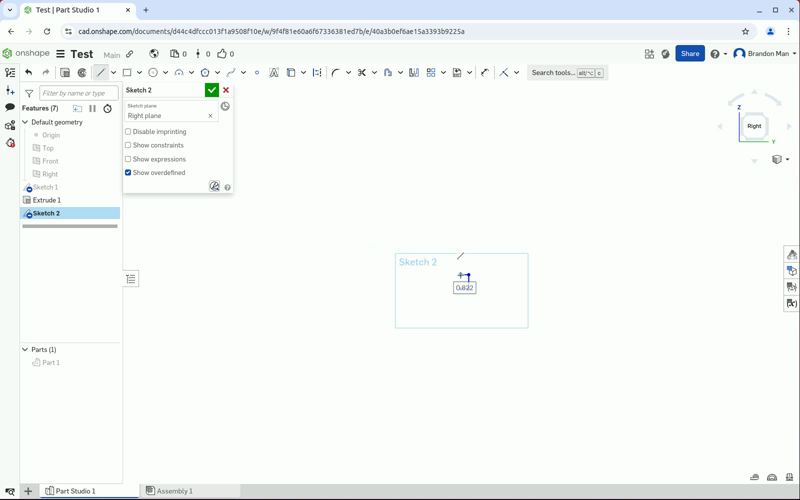
scroll(-6)
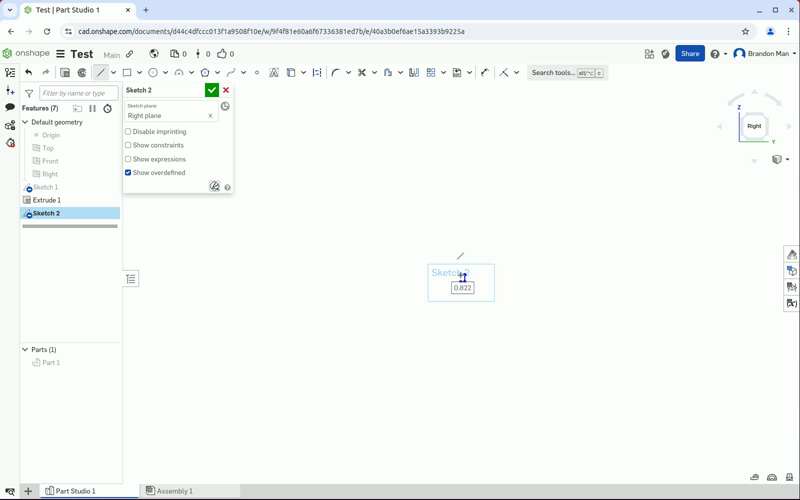
key_up(shift)
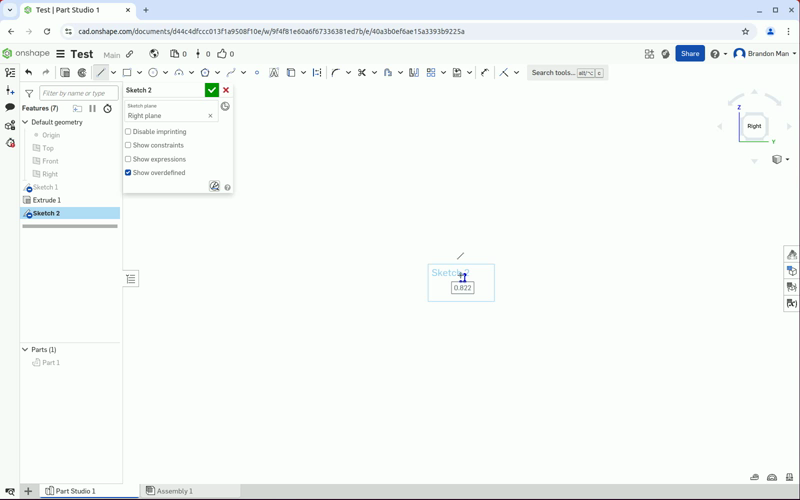
mouse_move(490, 274)
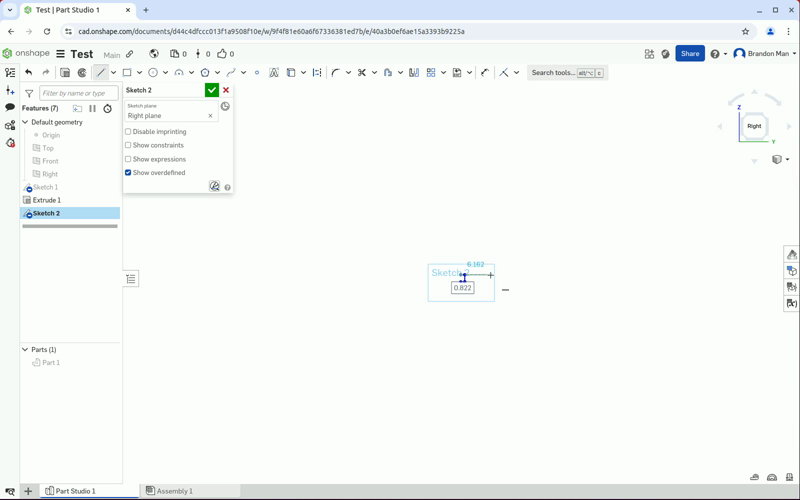
key_down(shift)
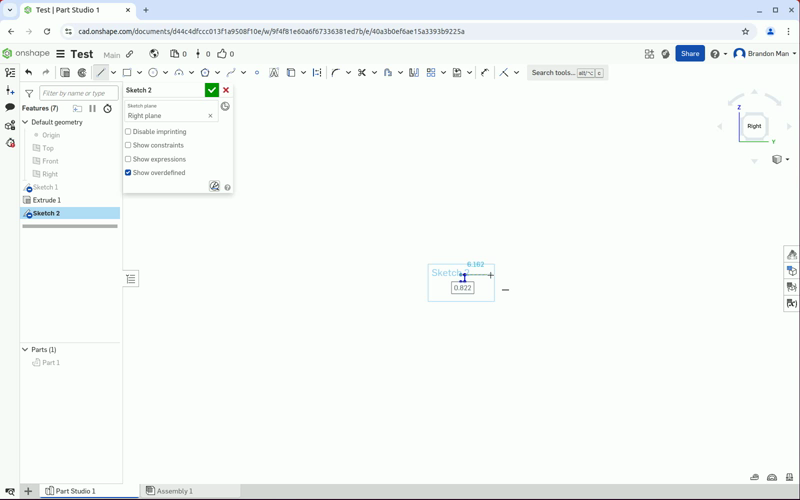
mouse_move(460, 281)
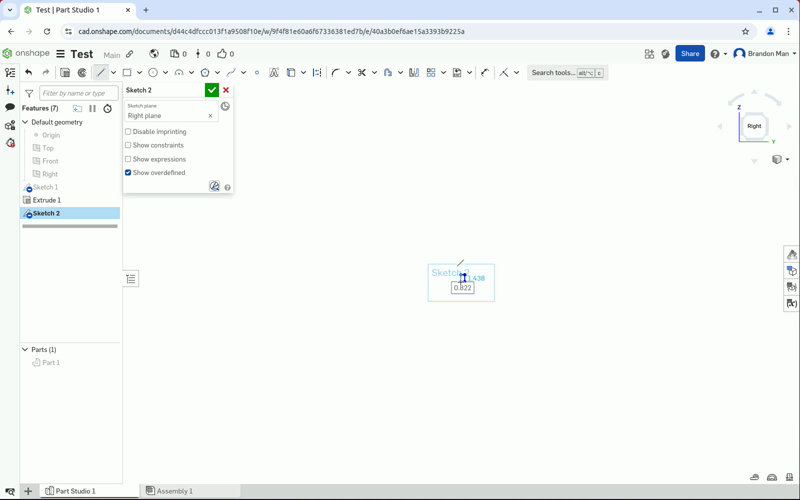
scroll(6)
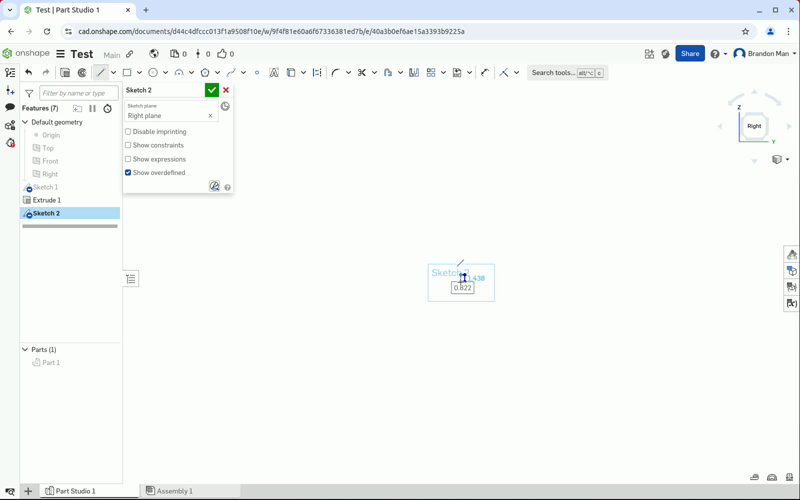
scroll(6)
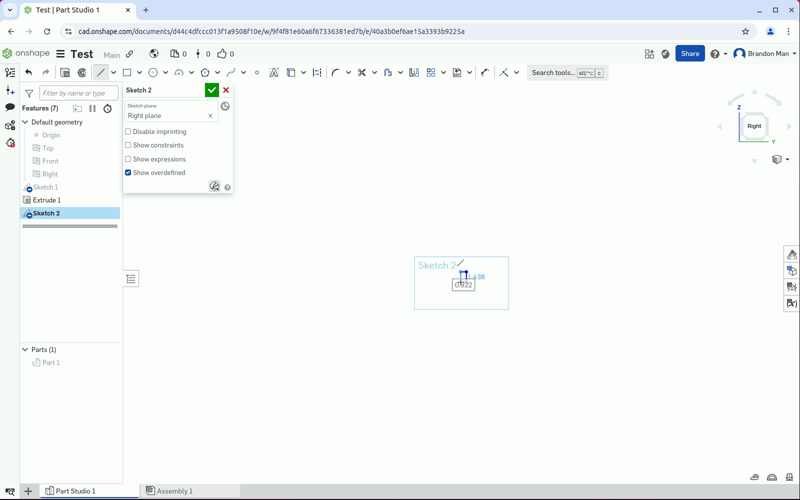
scroll(6)
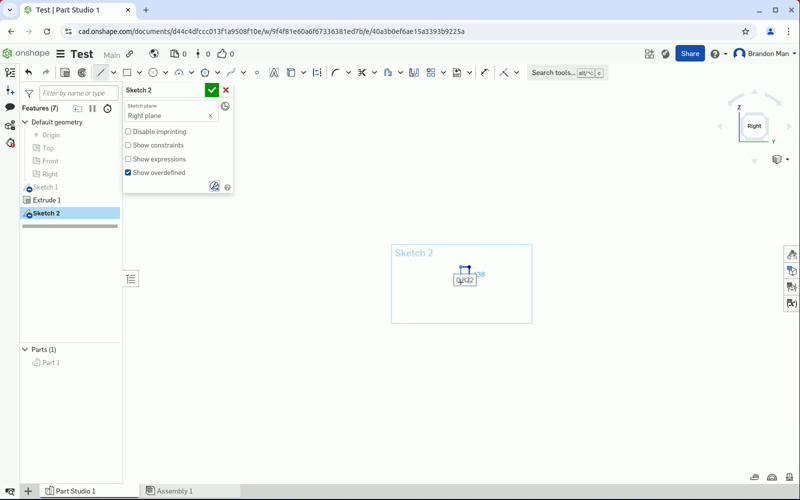
scroll(6)
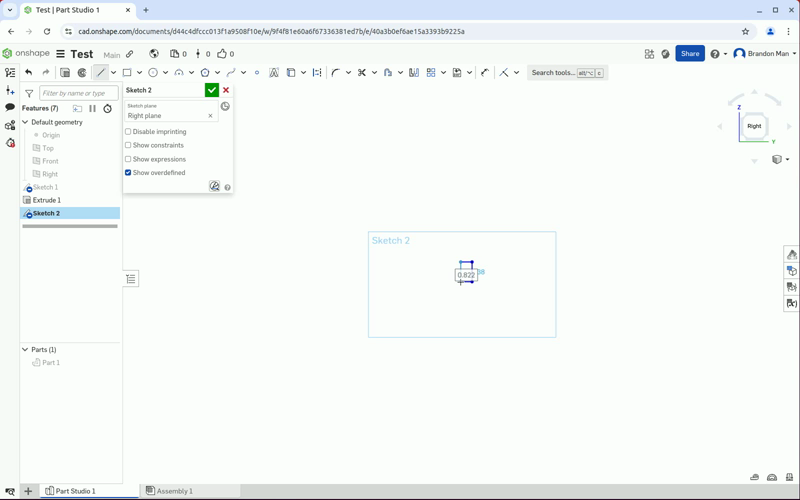
scroll(6)
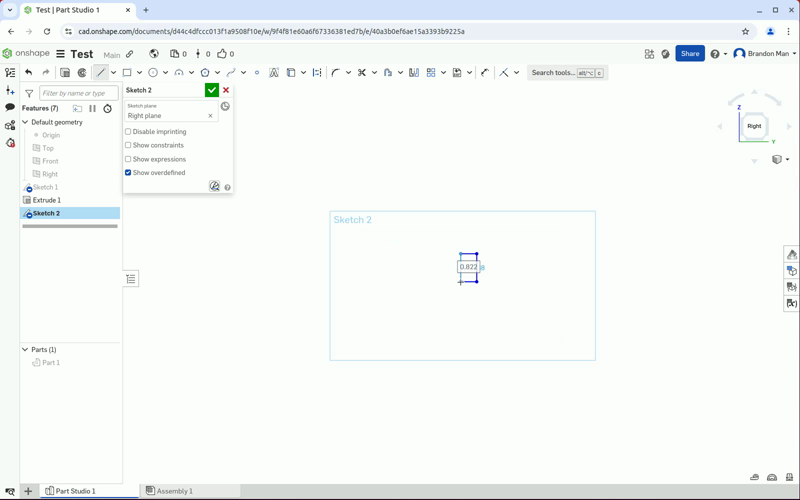
scroll(6)
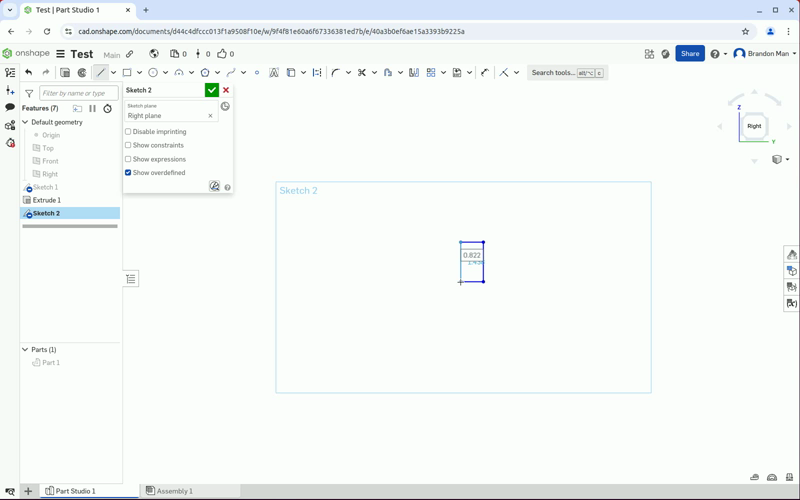
scroll(6)
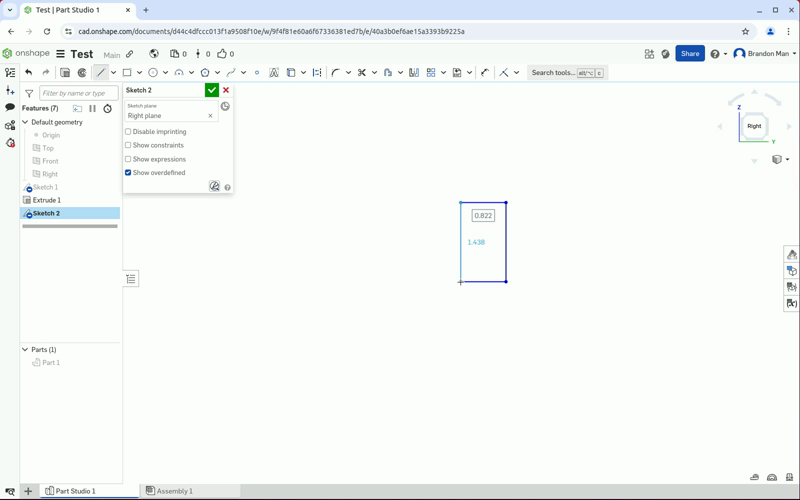
key_up(shift)
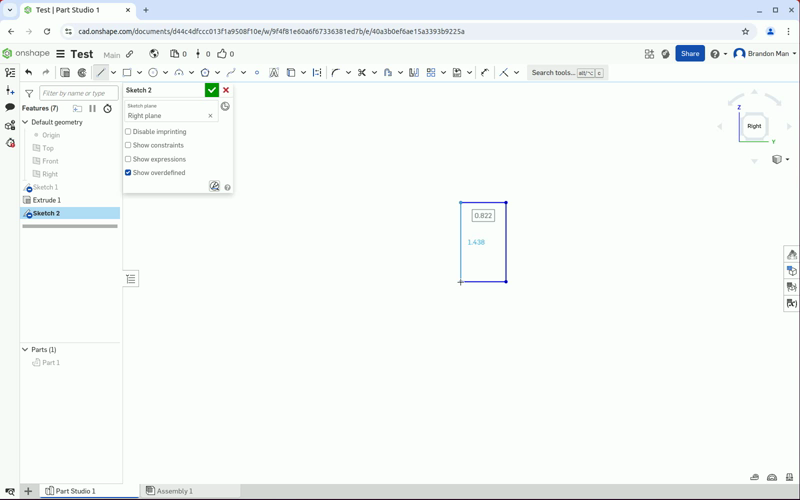
click(460, 281)
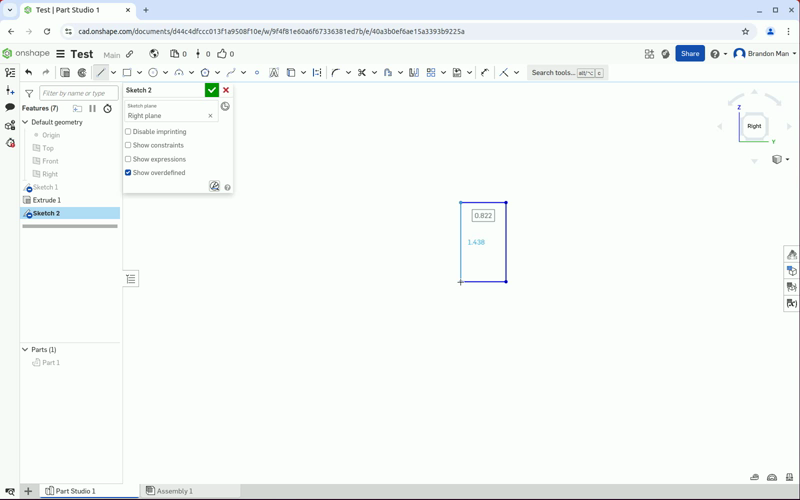
scroll(-6)
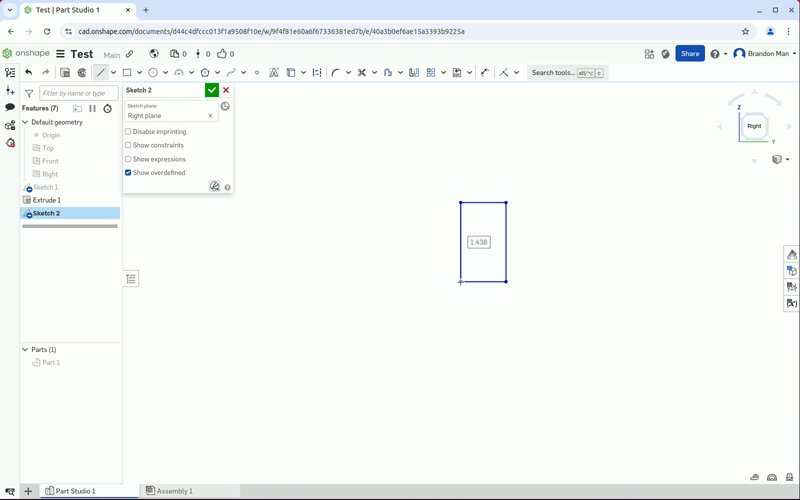
scroll(-6)
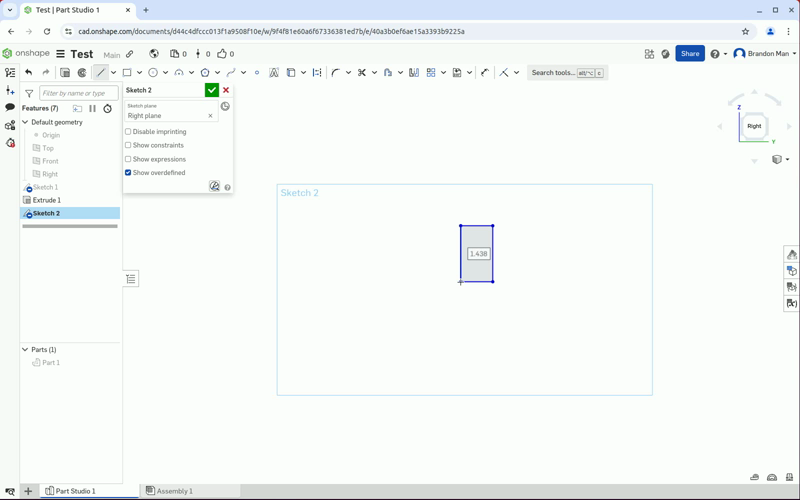
scroll(-6)
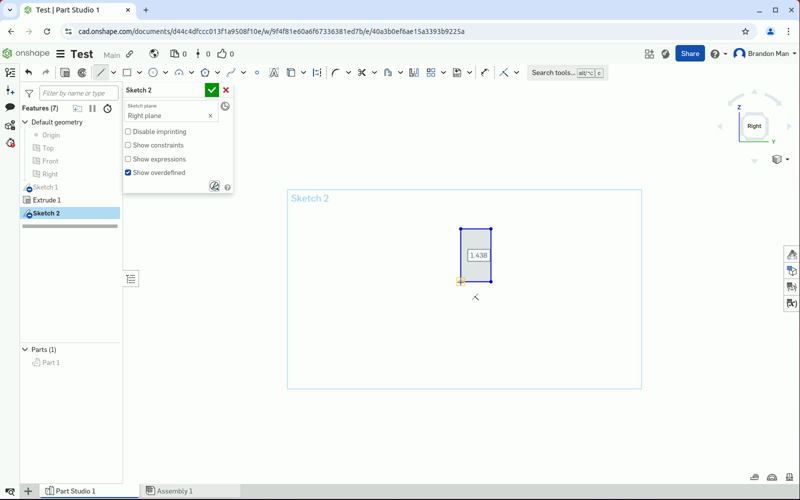
scroll(-6)
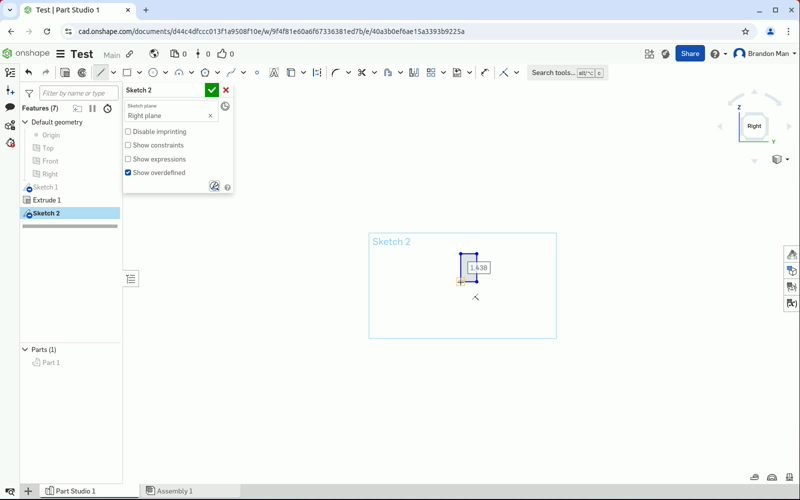
scroll(-6)
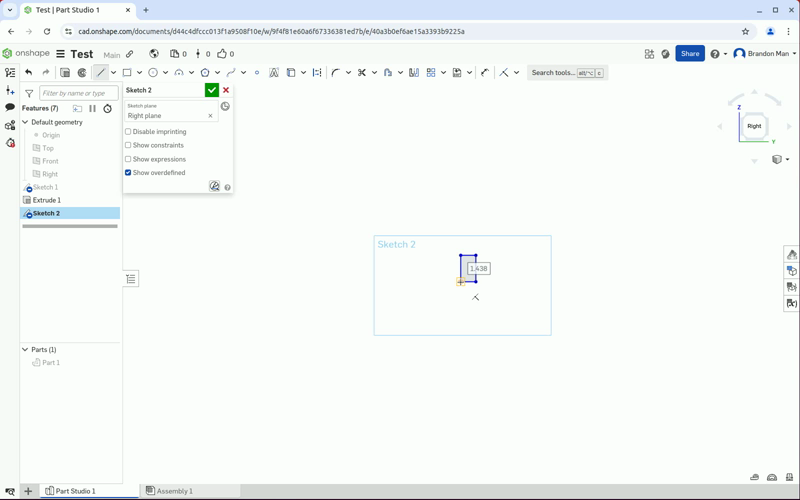
scroll(-6)
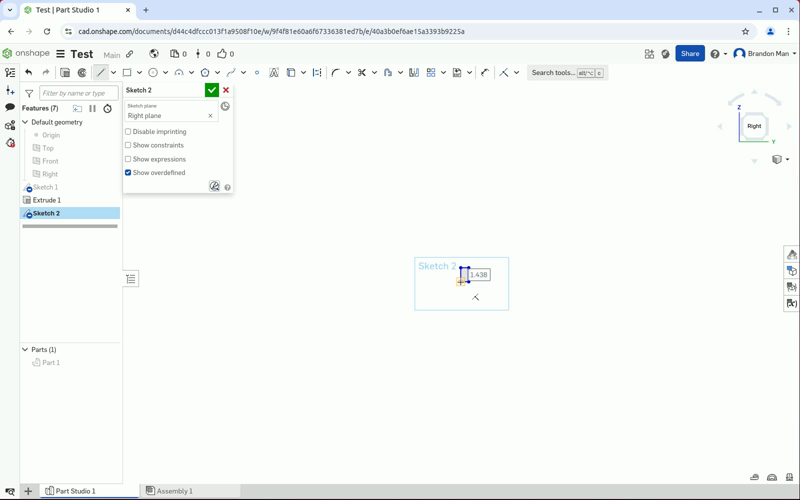
scroll(-6)
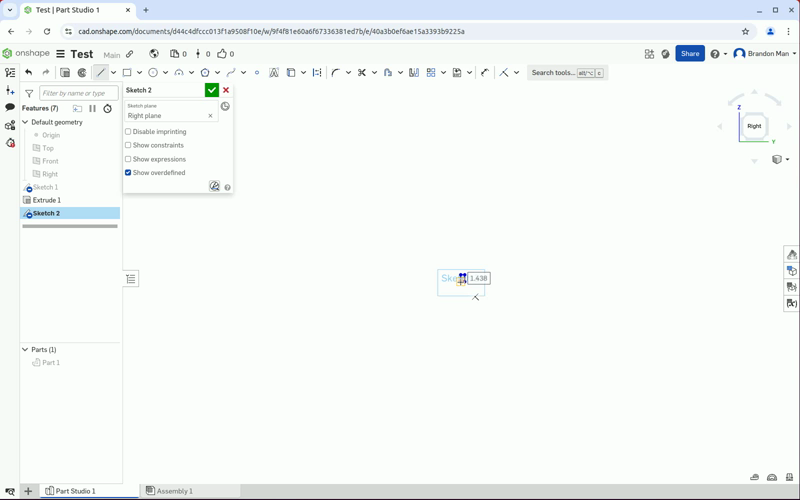
key(esc)
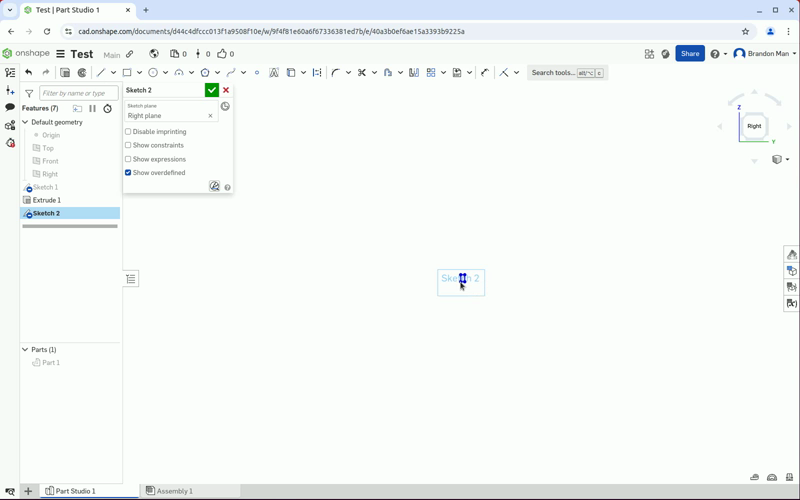
mouse_move(463, 277)
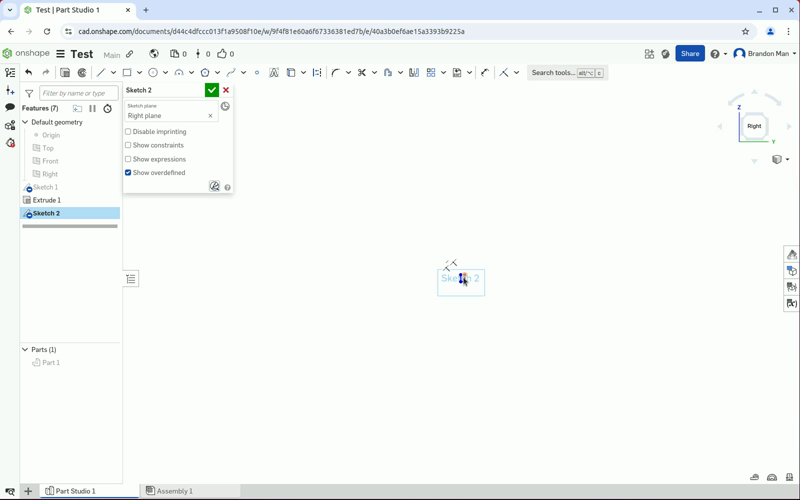
scroll(6)
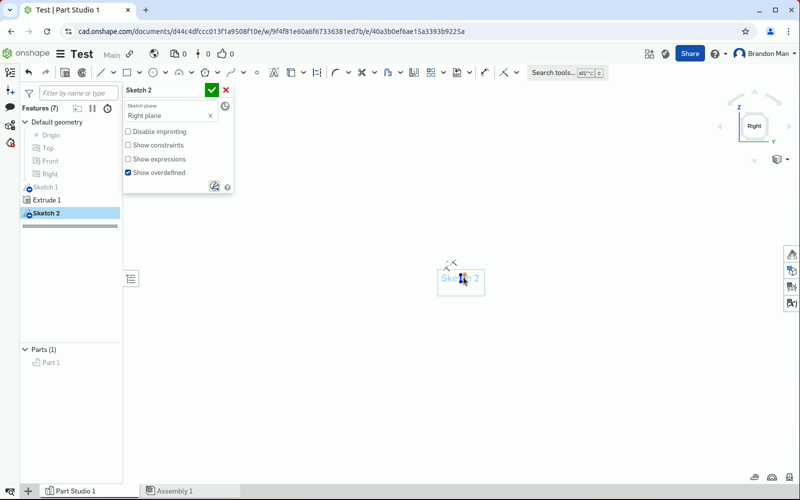
scroll(6)
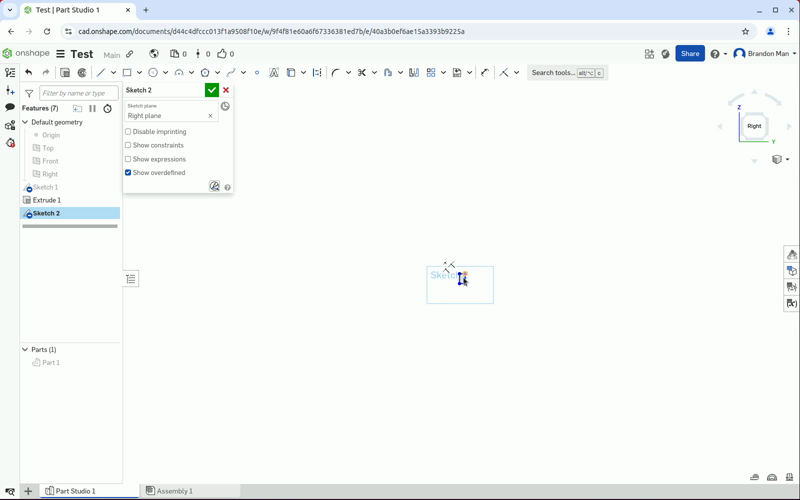
scroll(6)
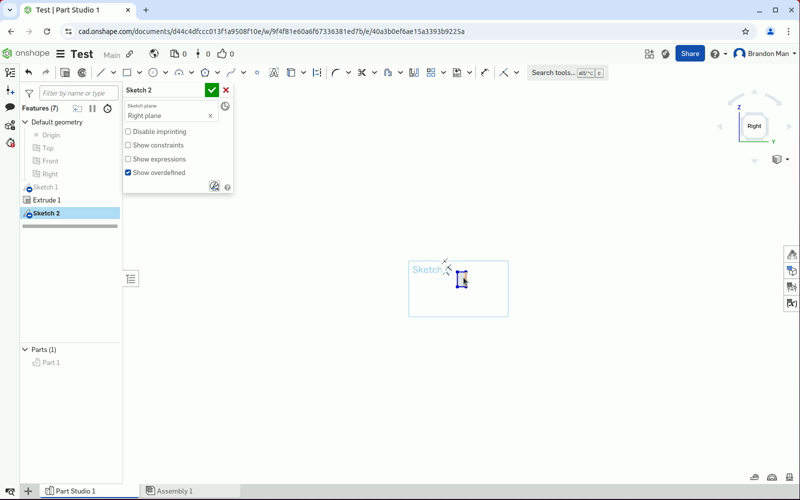
scroll(6)
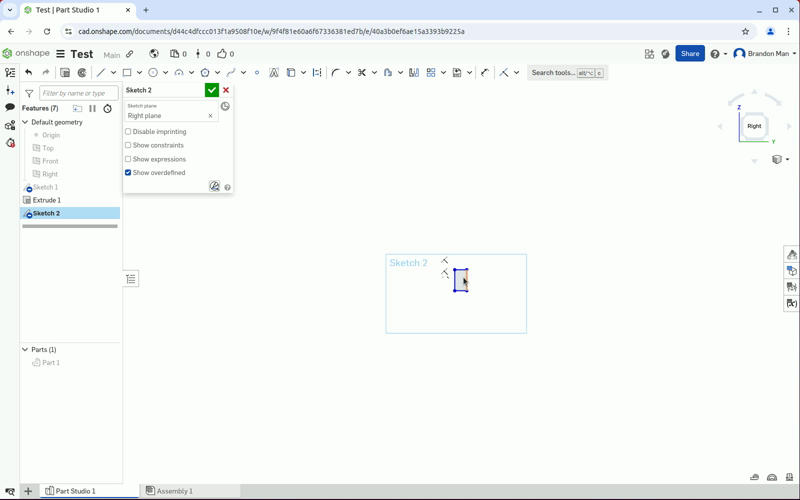
scroll(6)
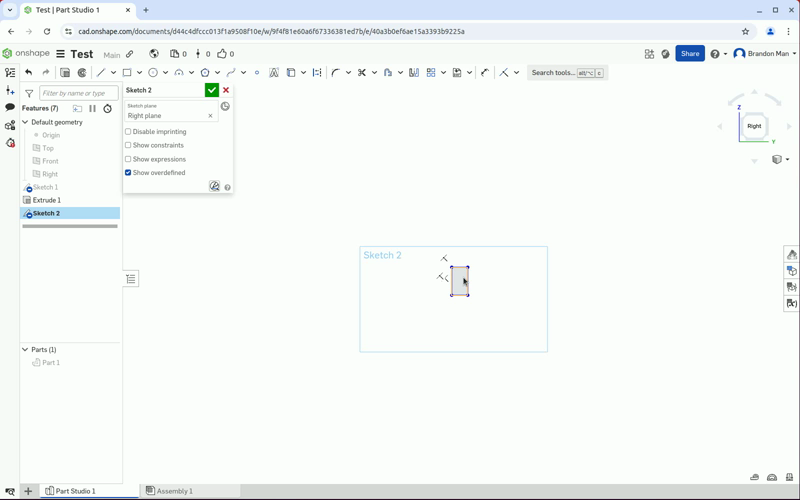
scroll(6)
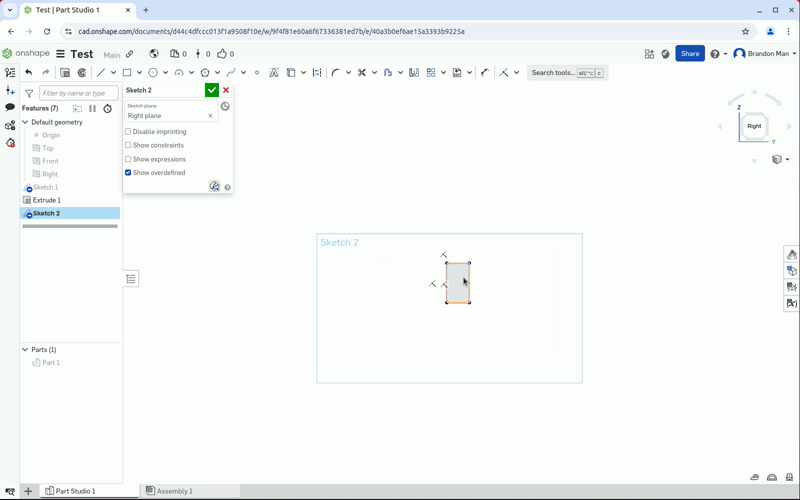
scroll(6)
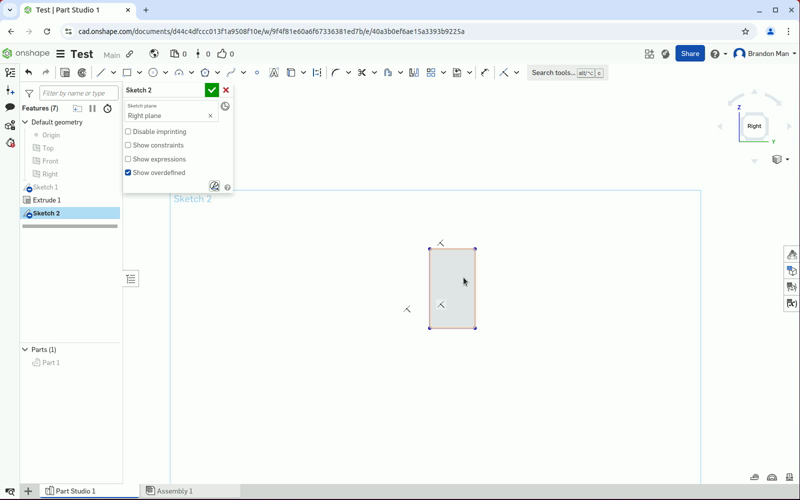
click(463, 277)
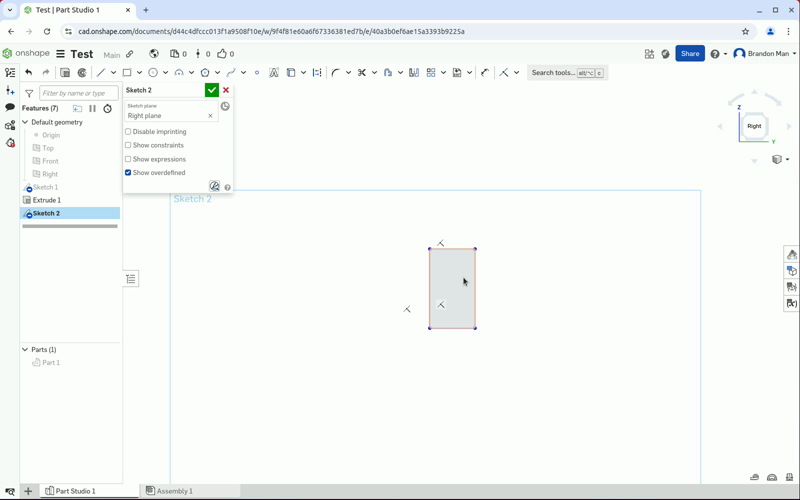
scroll(-6)
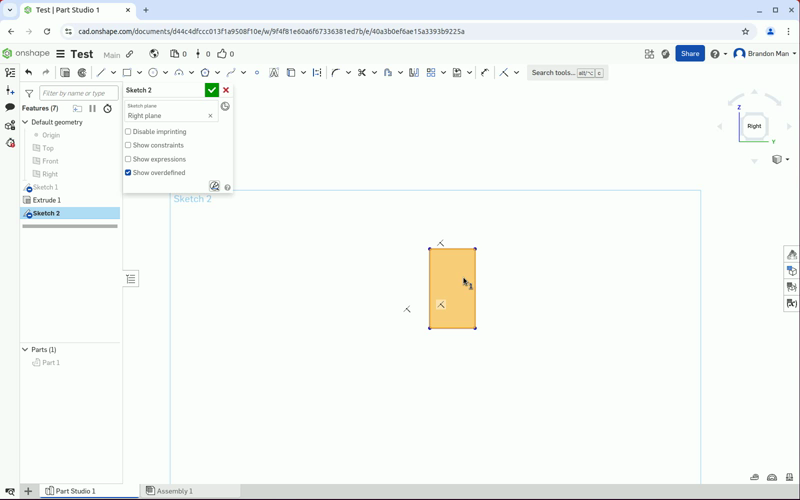
scroll(-6)
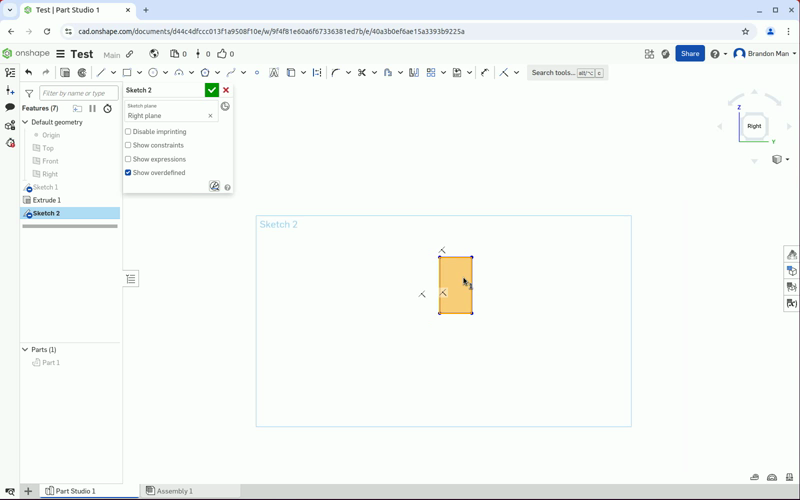
scroll(-6)
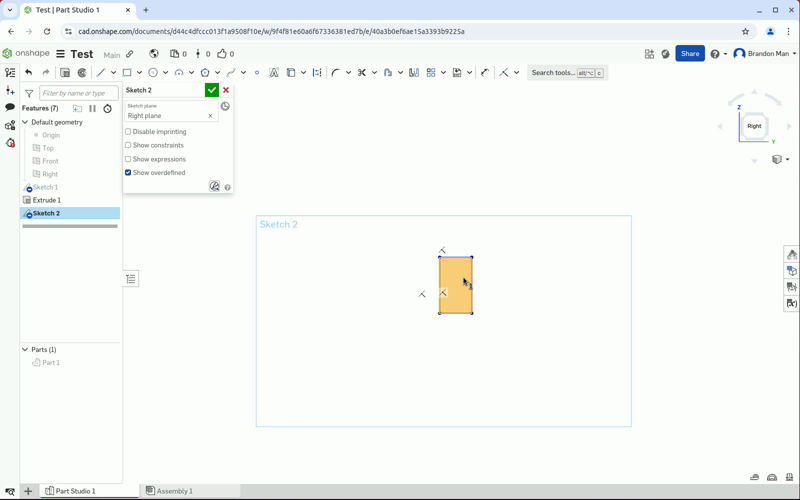
scroll(-6)
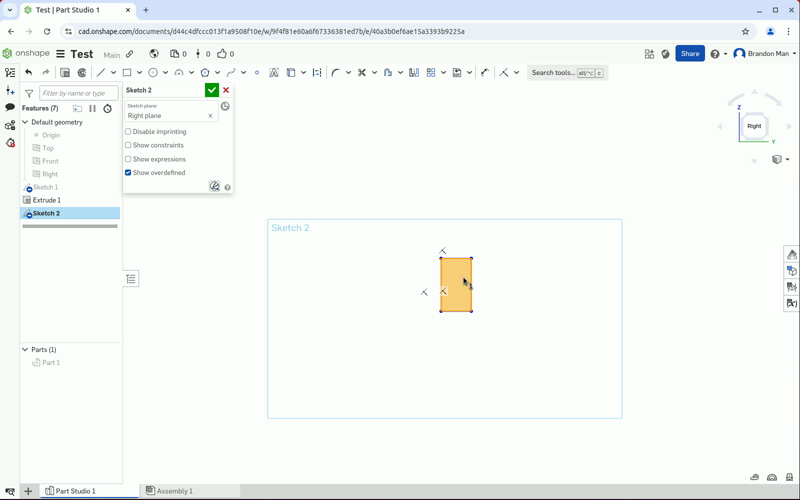
scroll(-6)
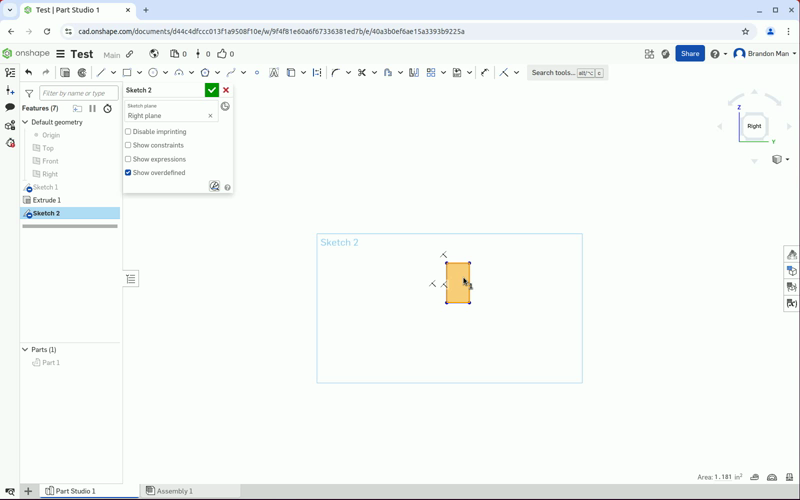
scroll(-6)
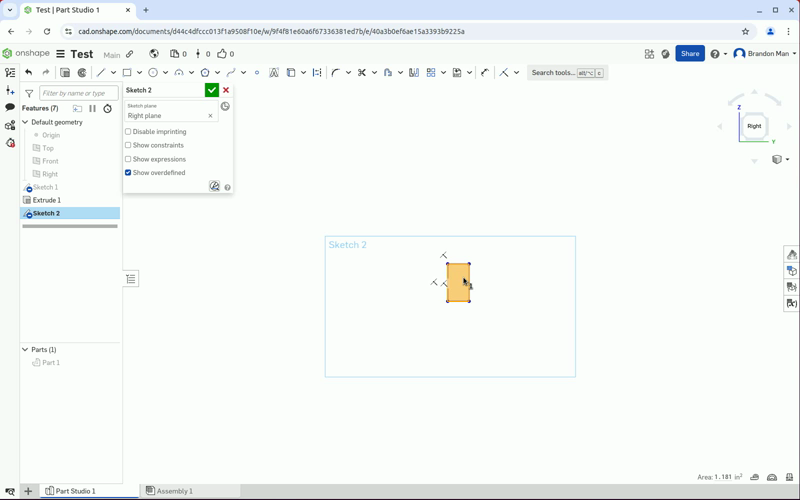
scroll(-6)
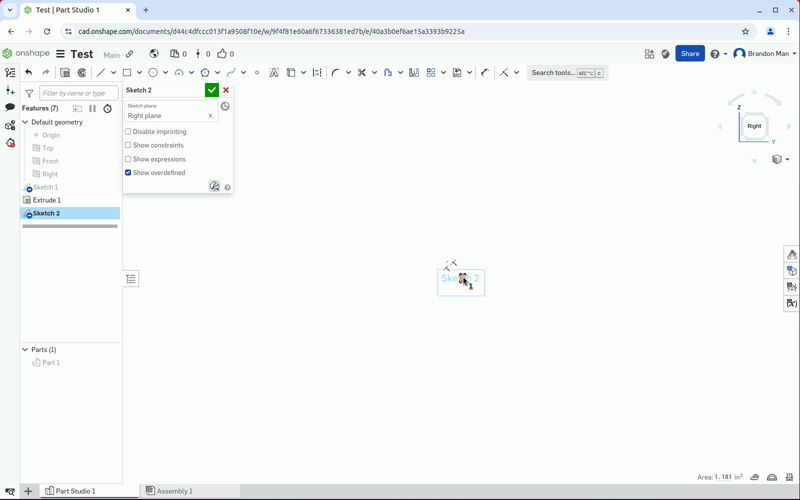
mouse_move(73, 352)
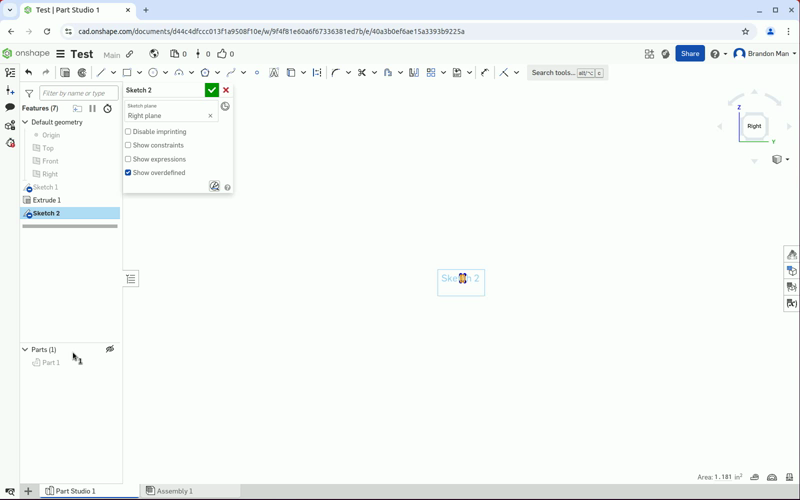
key(shift+y)
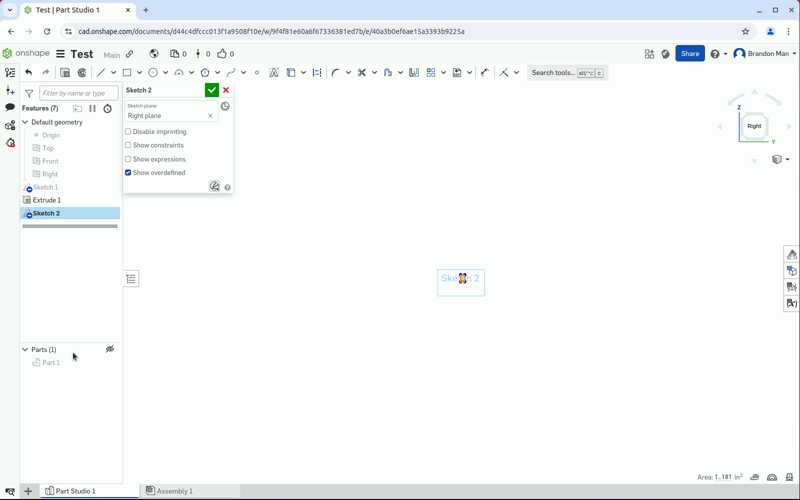
key(shift+e)
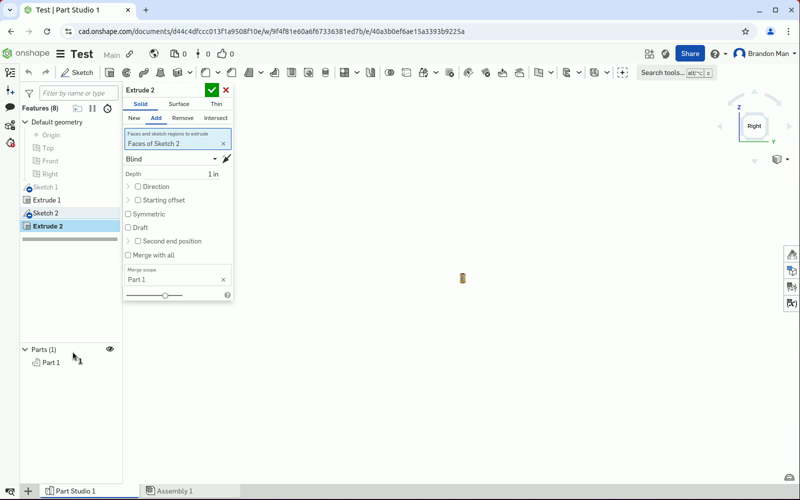
mouse_move(143, 106)
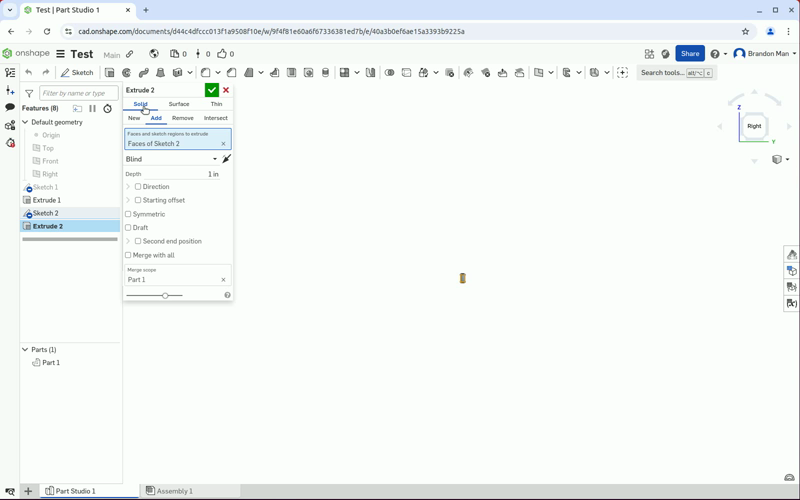
click(143, 106)
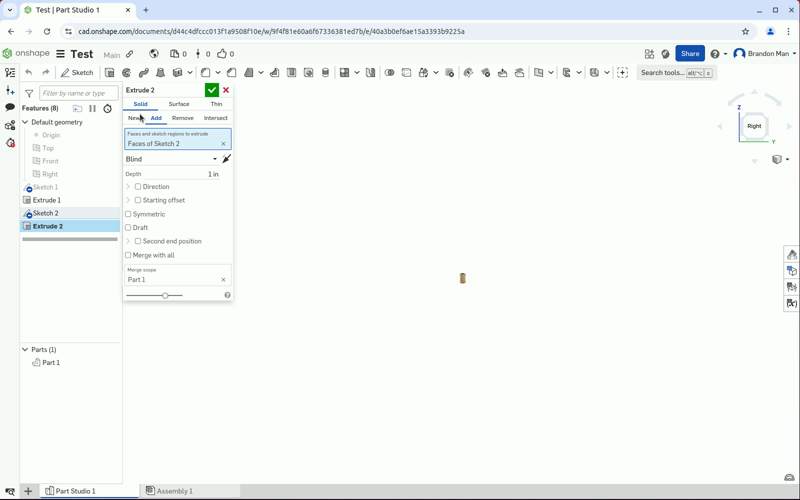
mouse_move(137, 120)
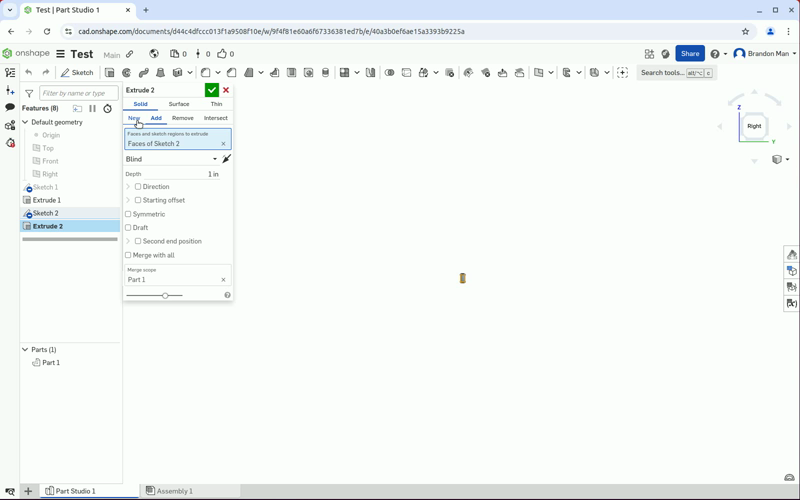
click(137, 120)
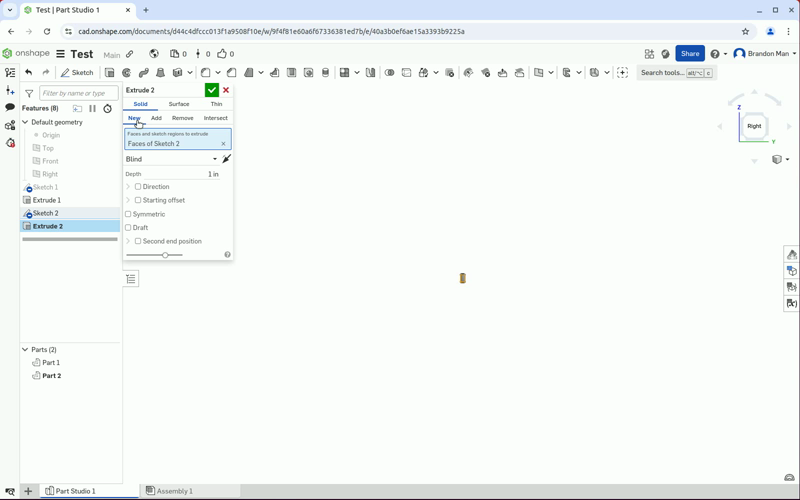
key(tab, 4)
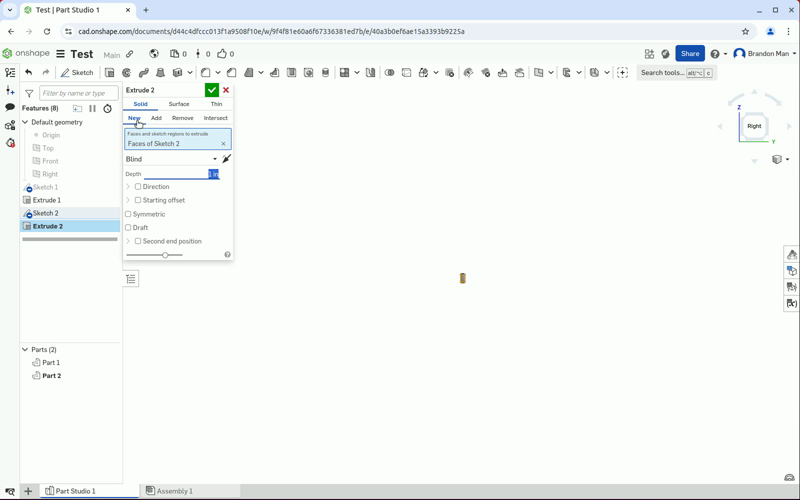
text(0.722)
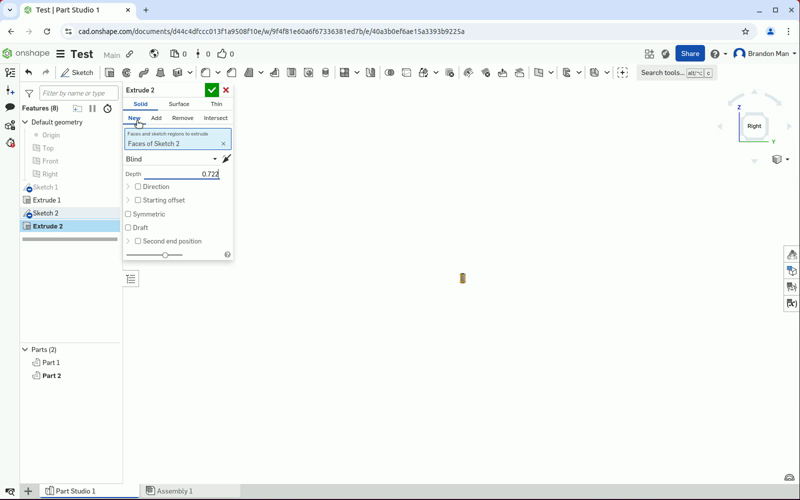
key(enter)
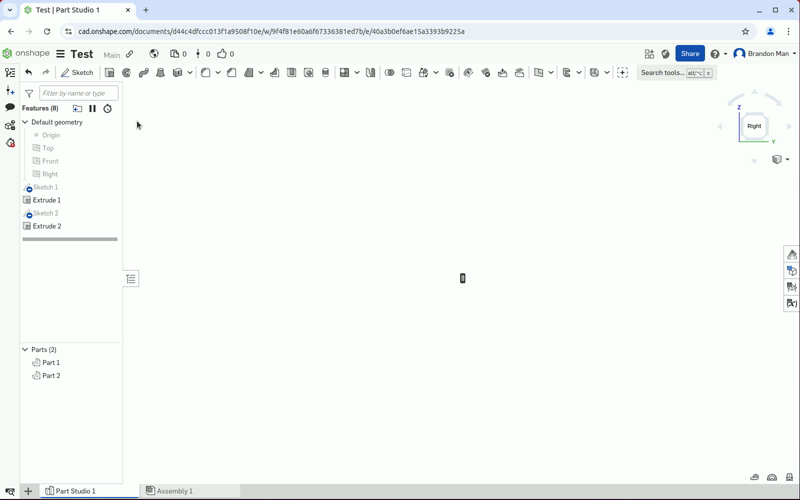
key(shift+h)
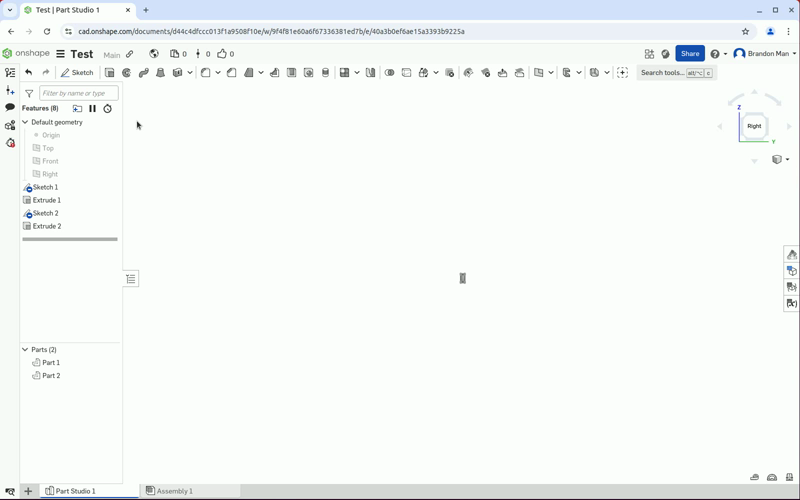
key(shift+h)
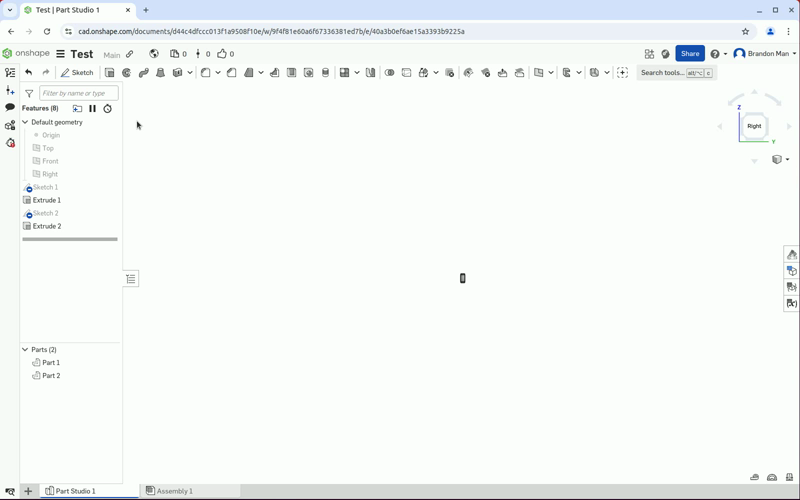
mouse_move(73, 189)
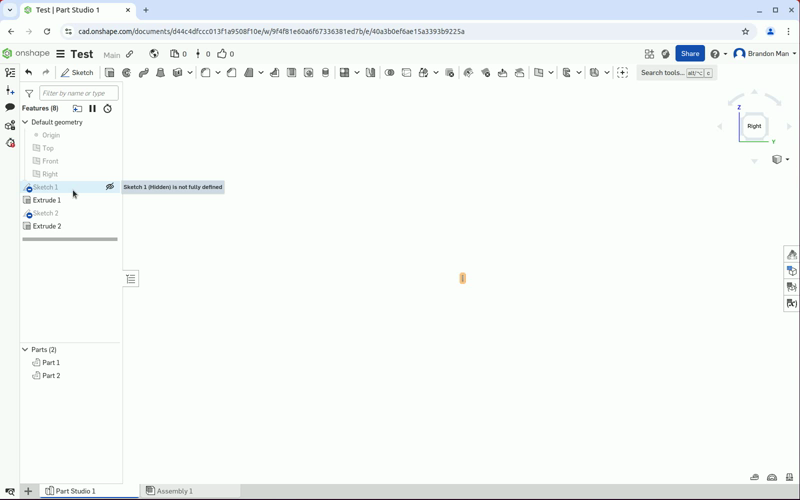
click(73, 189)
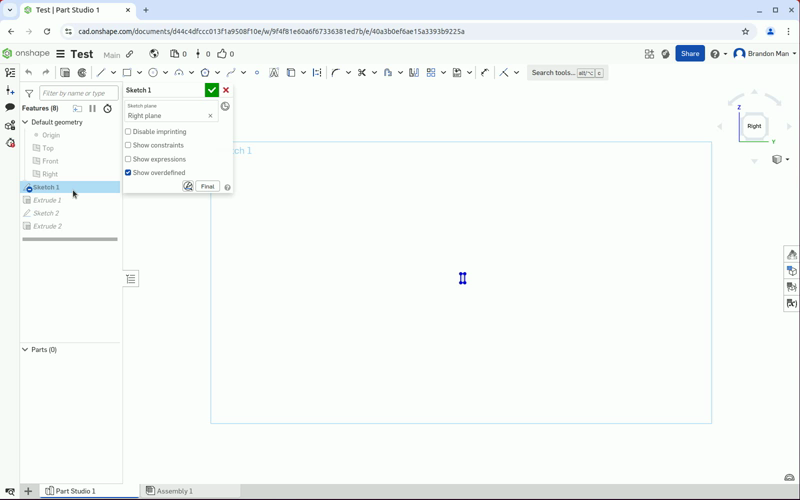
mouse_move(229, 92)
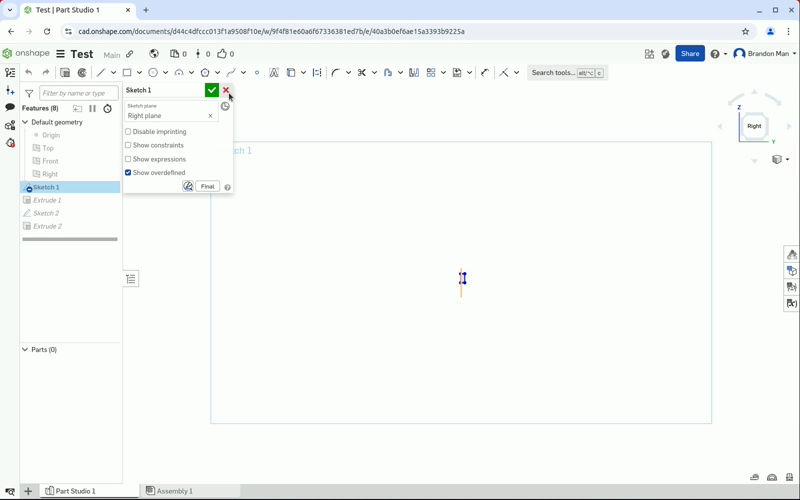
click(229, 92)
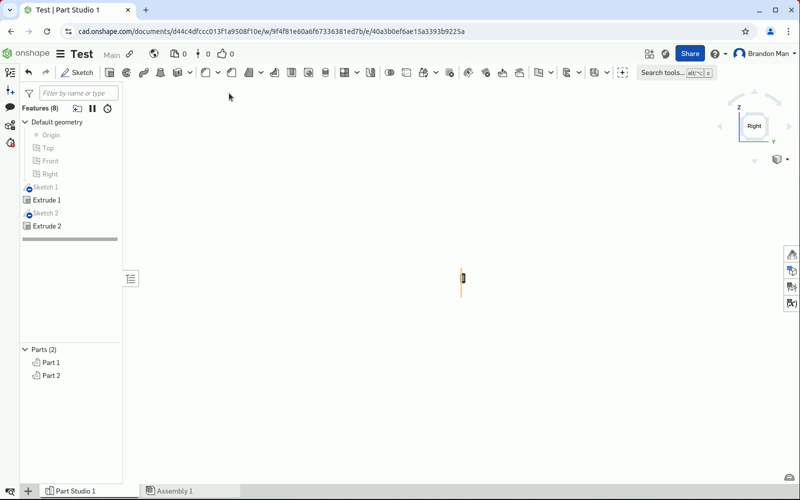
mouse_move(541, 75)
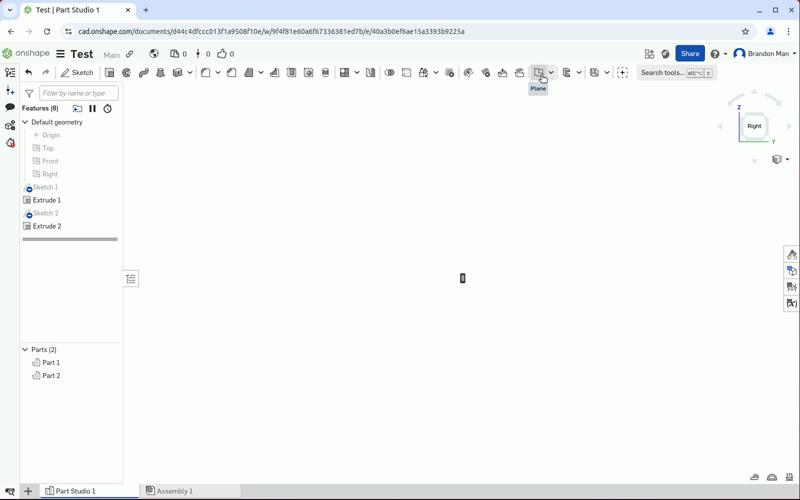
click(541, 75)
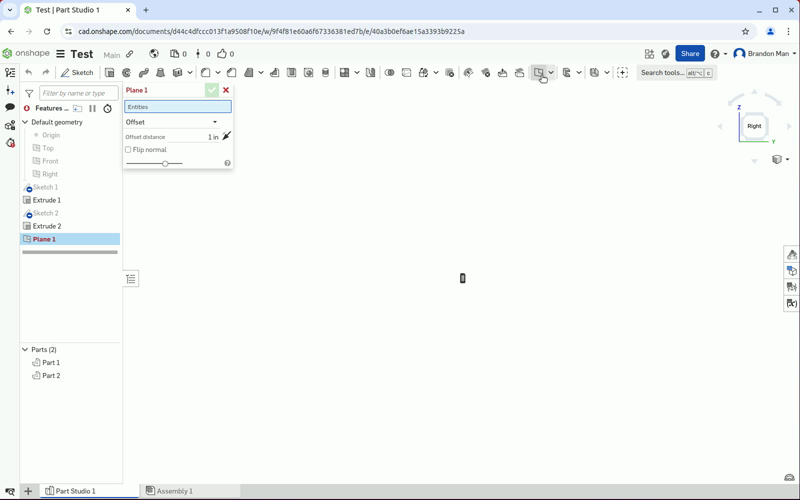
mouse_move(73, 176)
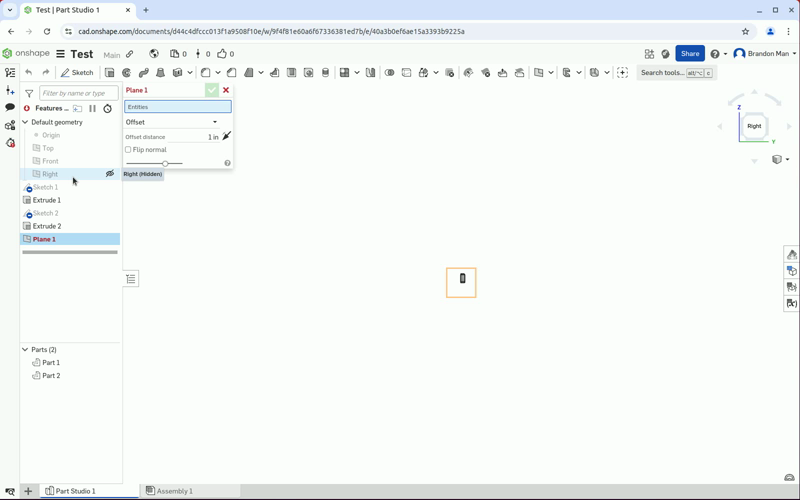
click(73, 176)
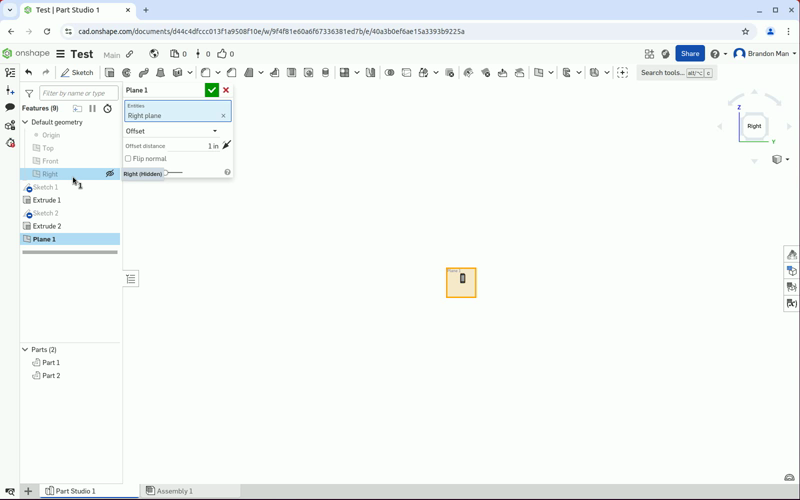
key(tab, 2)
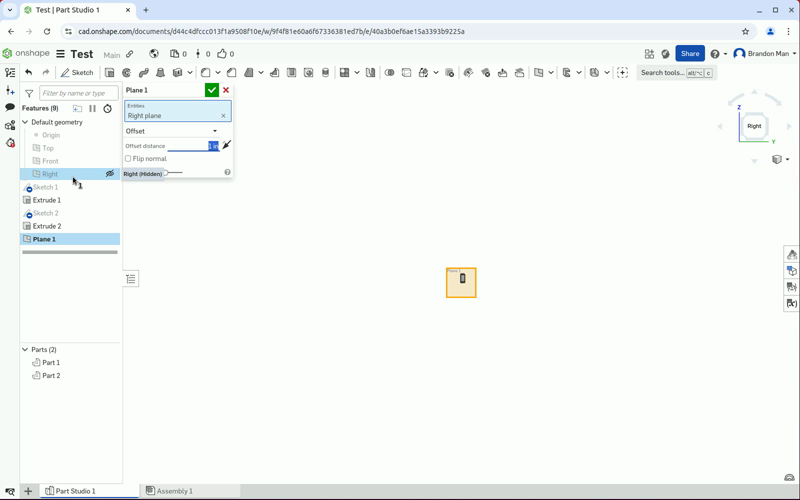
text(22.4)
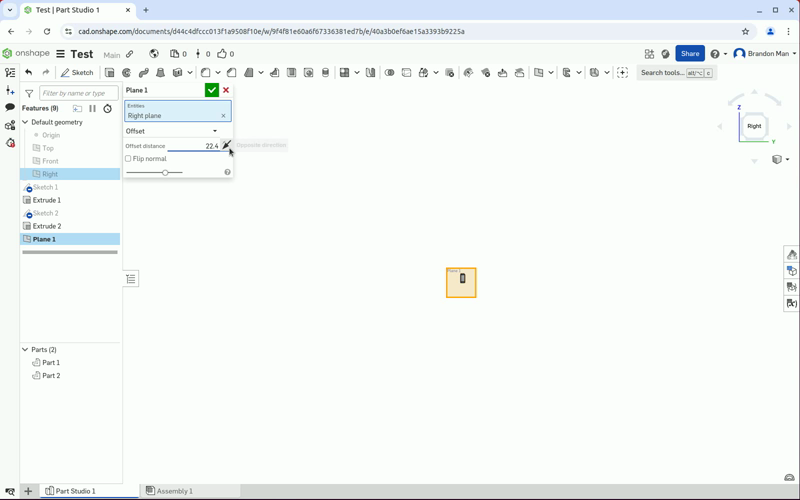
mouse_move(229, 147)
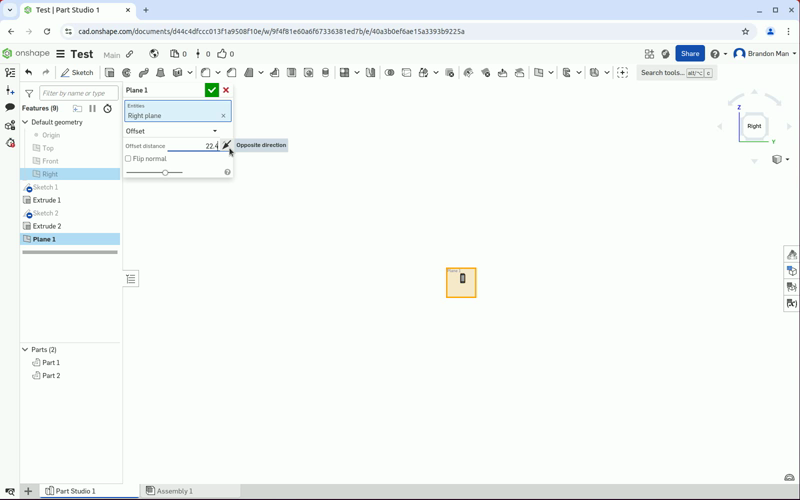
click(229, 147)
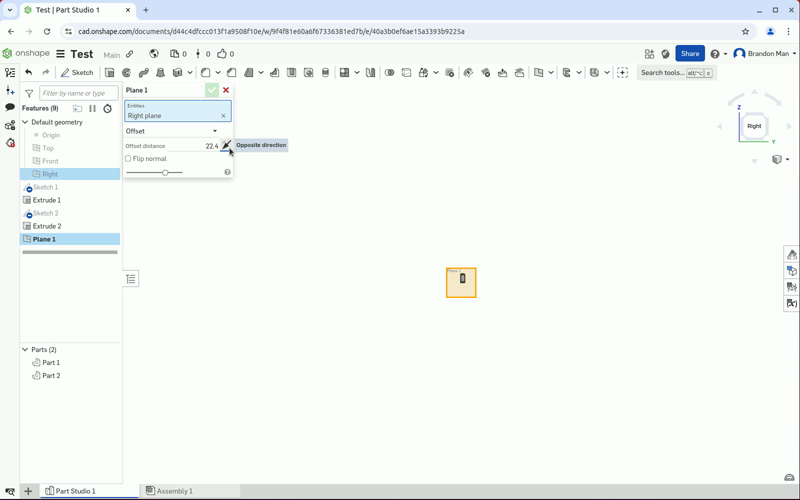
key(enter, 2)
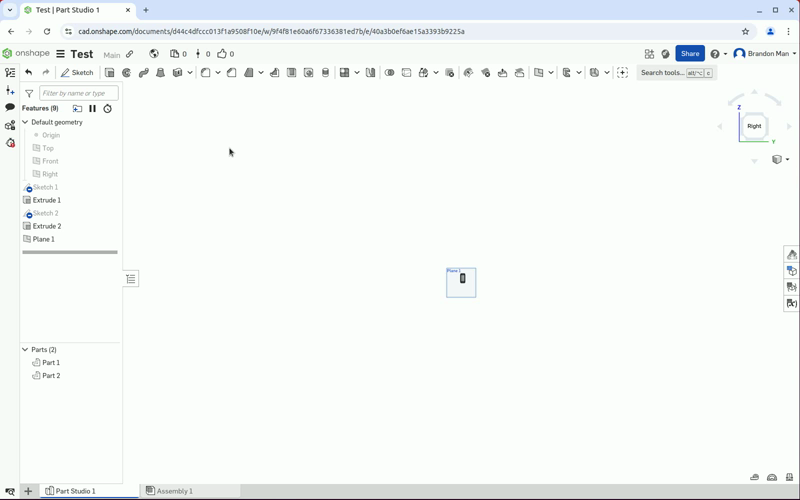
key(shift+s)
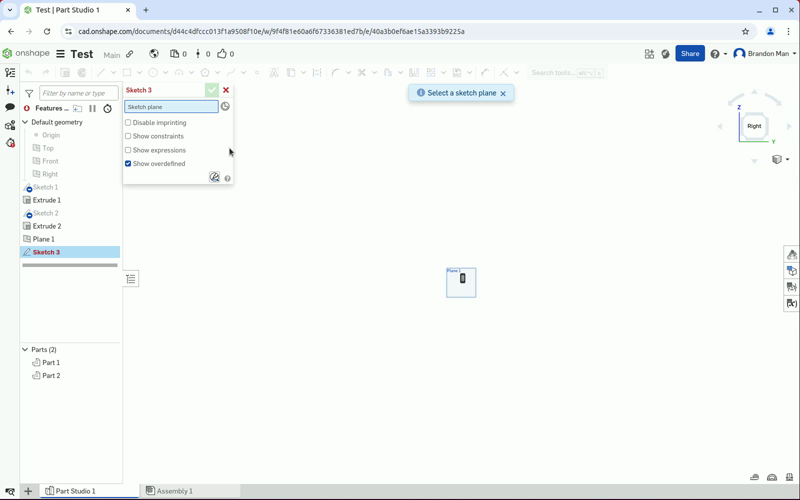
mouse_move(73, 241)
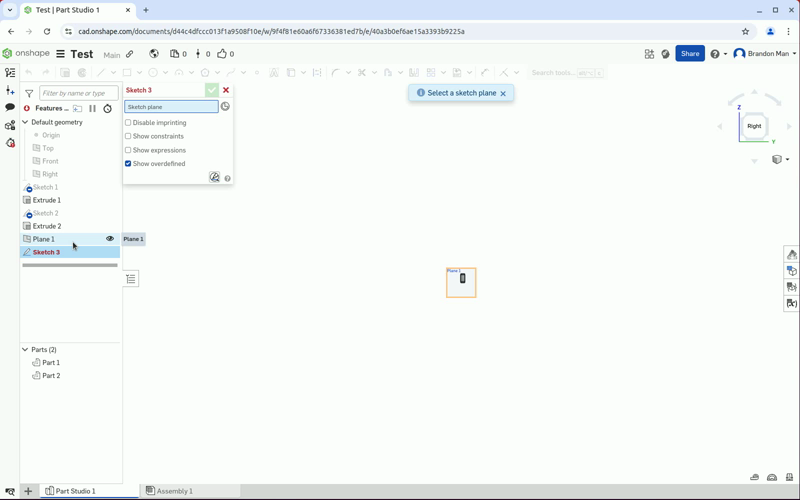
click(73, 241)
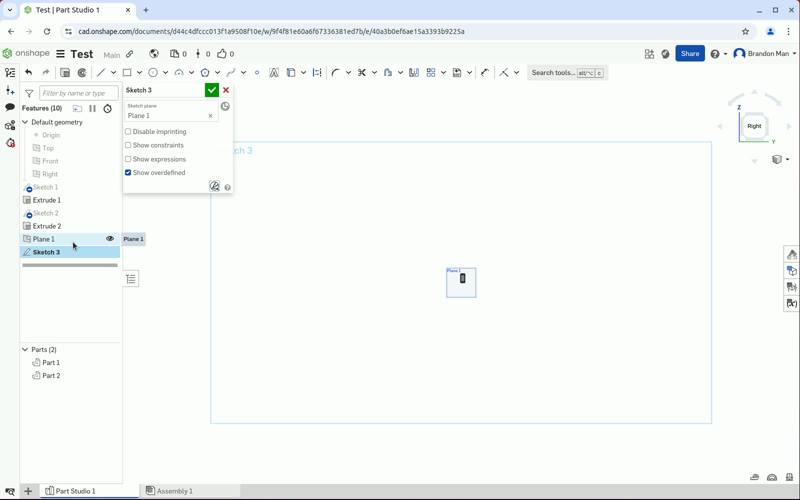
mouse_move(73, 352)
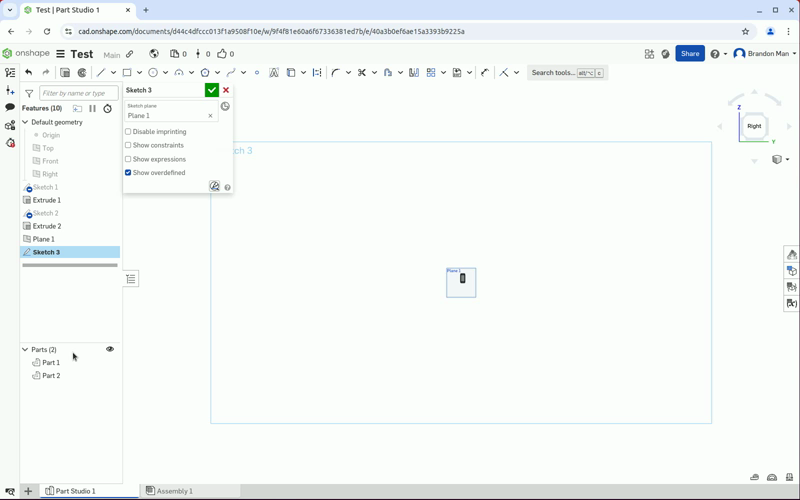
key(y)
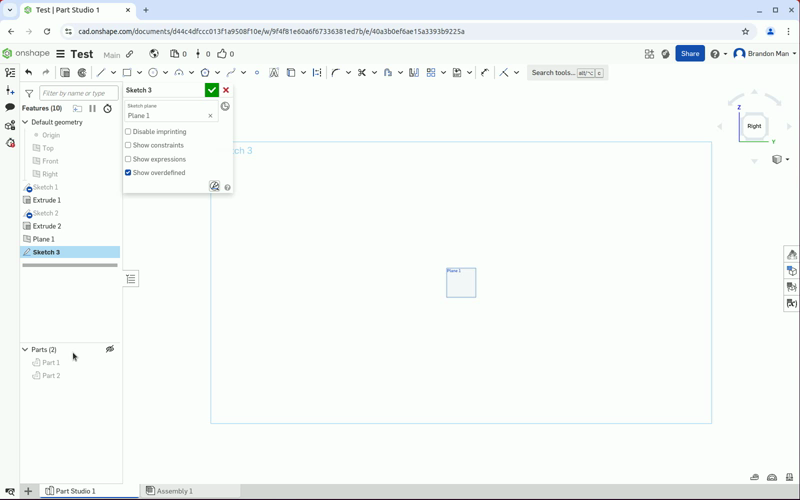
key(l)
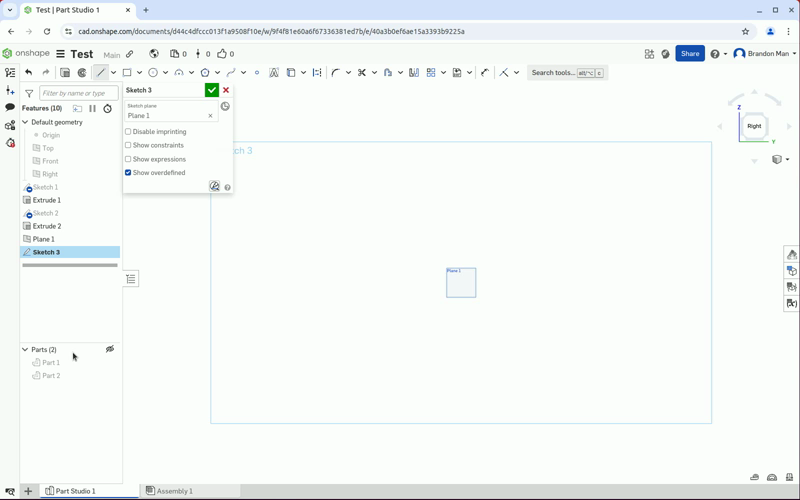
key_down(shift)
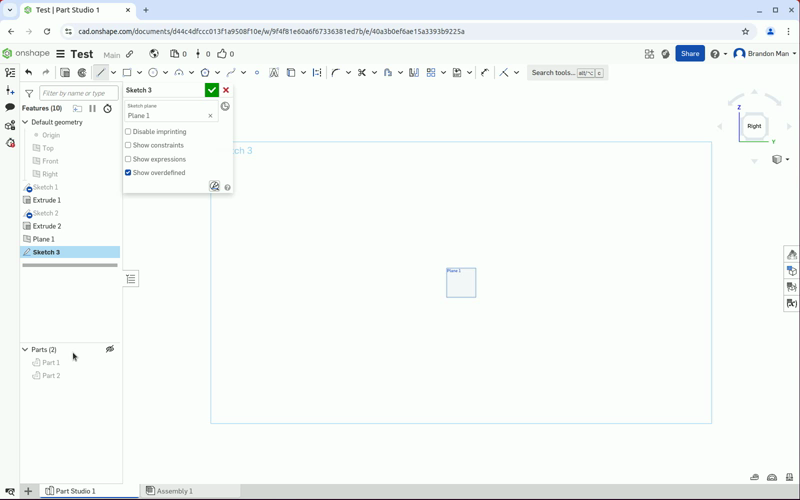
mouse_move(460, 281)
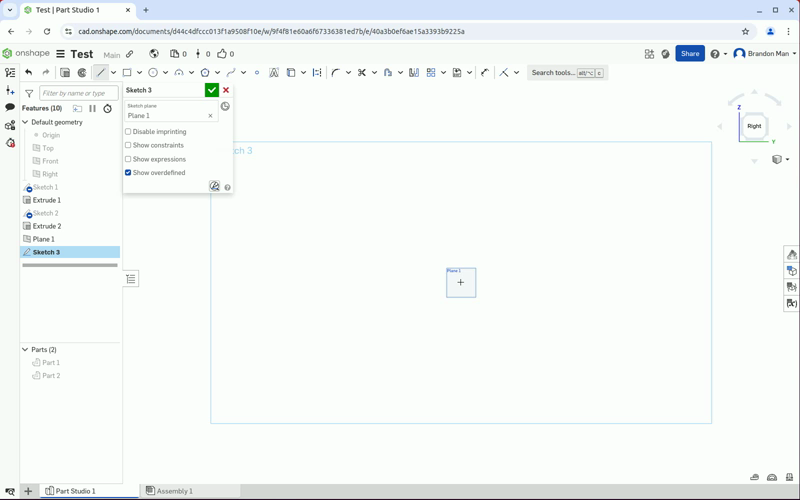
click(460, 281)
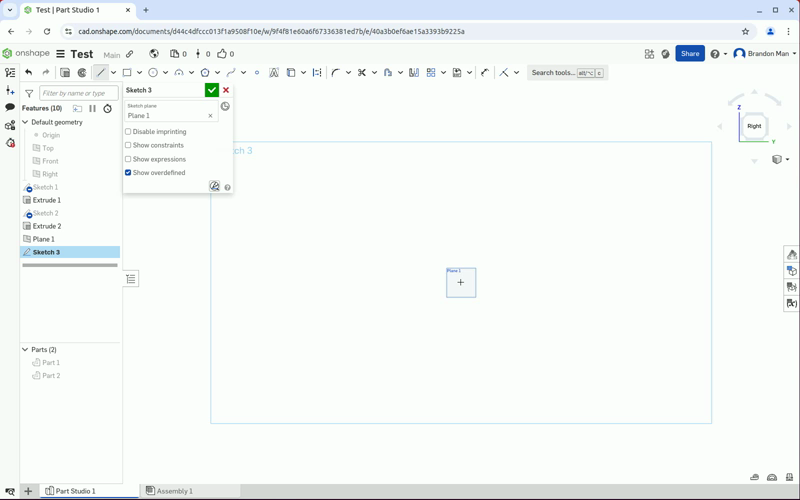
key_up(shift)
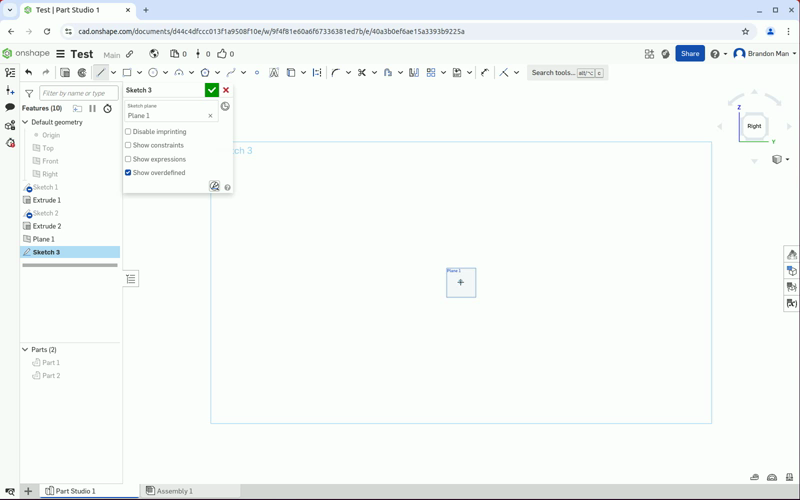
key_down(shift)
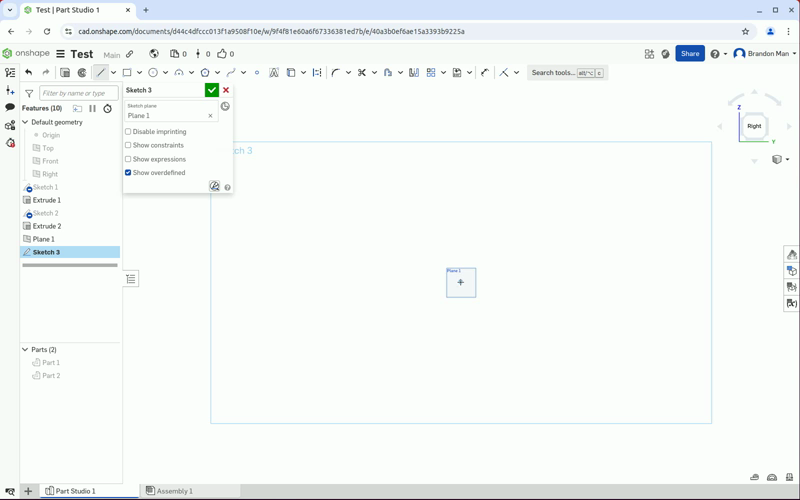
mouse_move(490, 281)
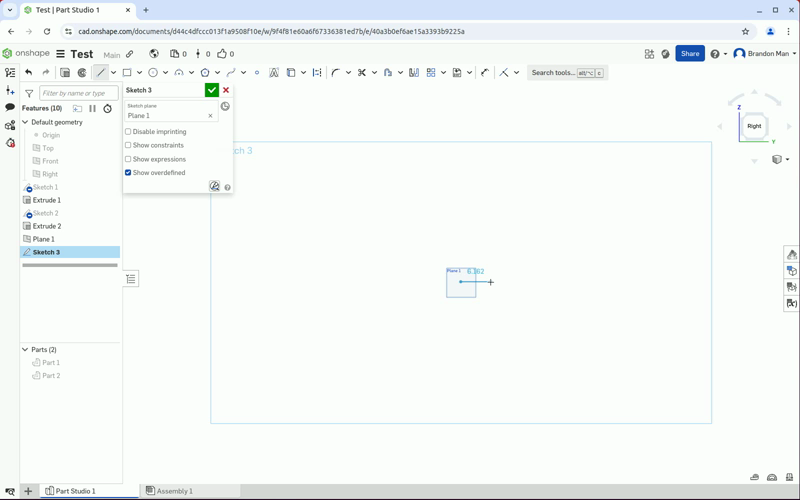
mouse_move(464, 281)
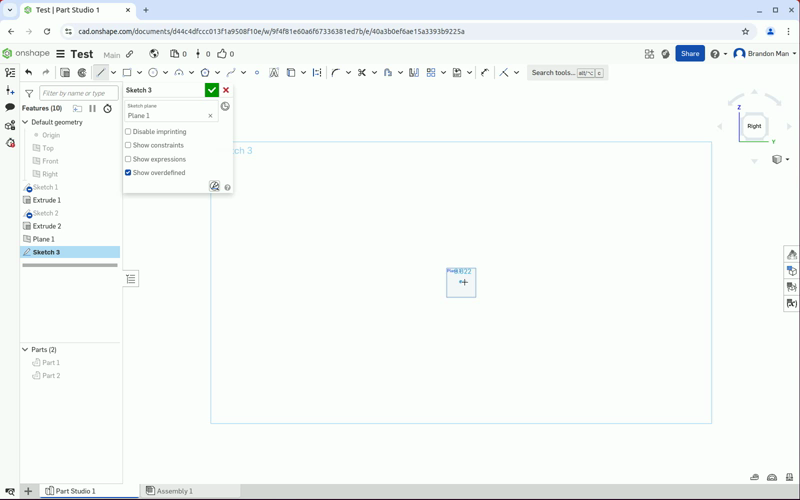
scroll(6)
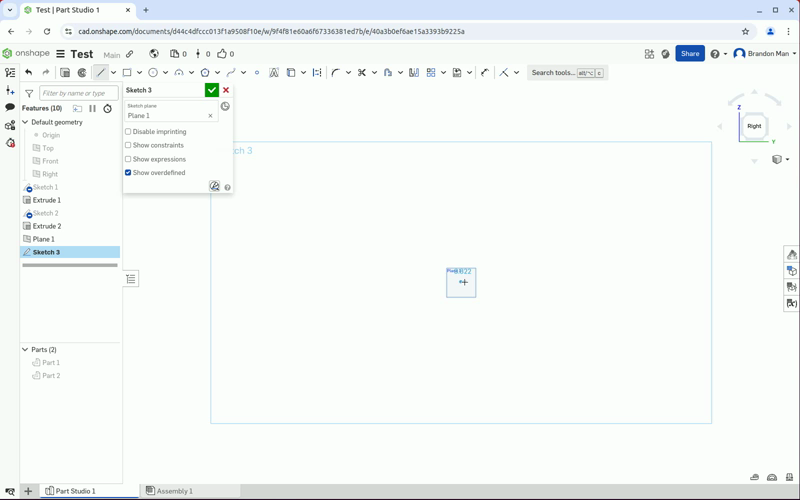
scroll(6)
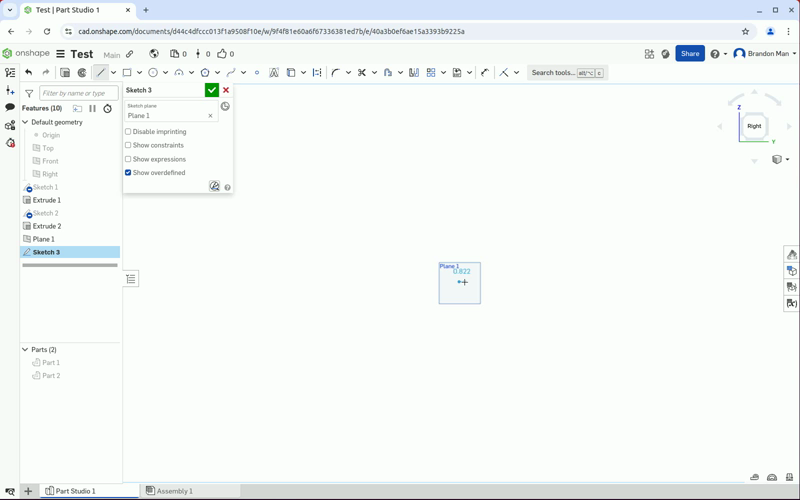
scroll(6)
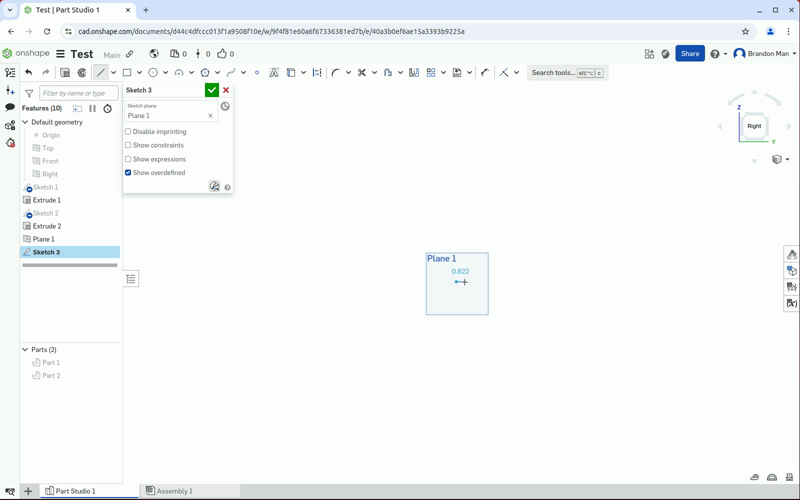
scroll(6)
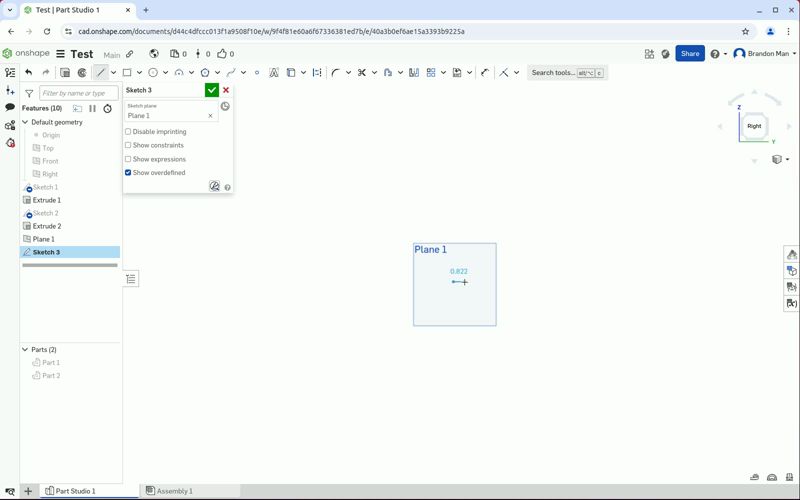
scroll(6)
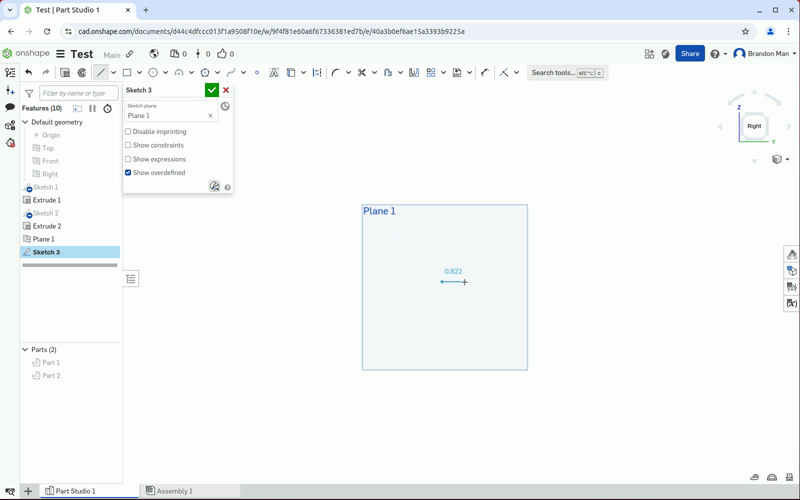
scroll(6)
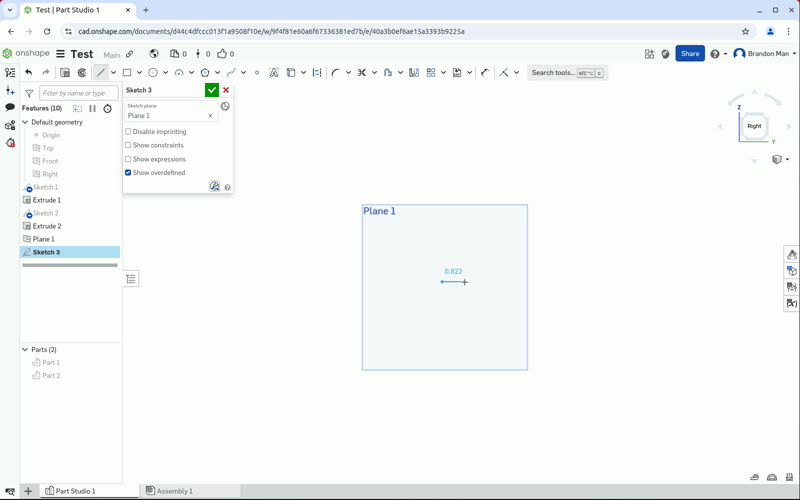
scroll(6)
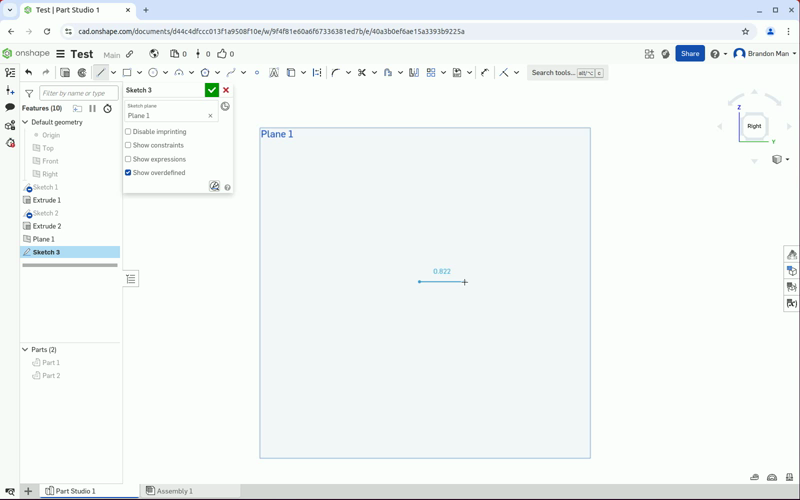
click(464, 281)
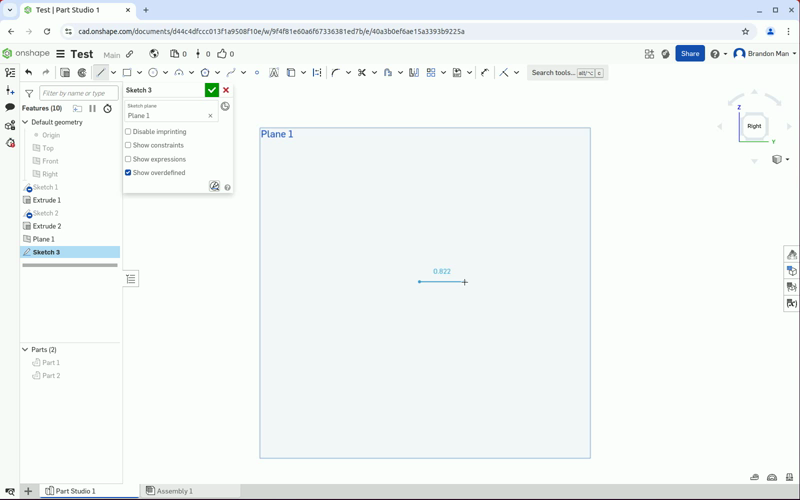
scroll(-6)
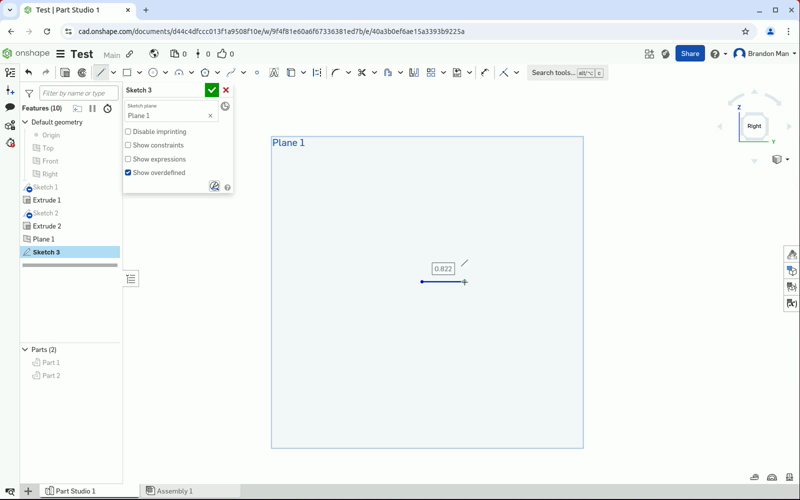
scroll(-6)
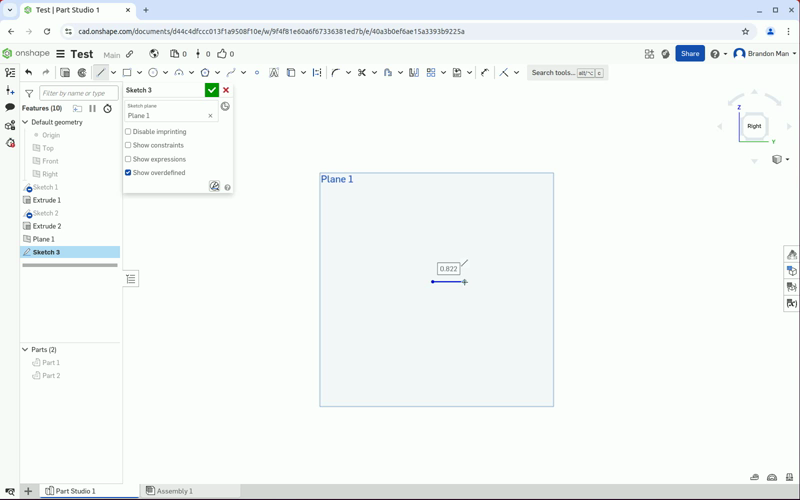
scroll(-6)
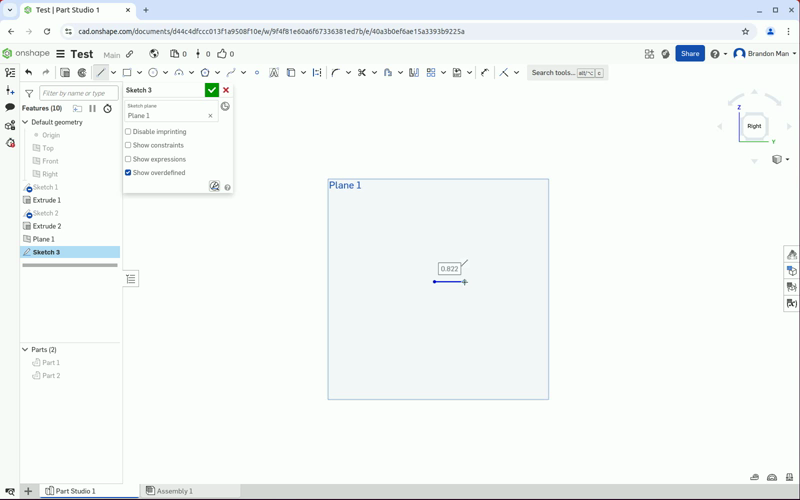
scroll(-6)
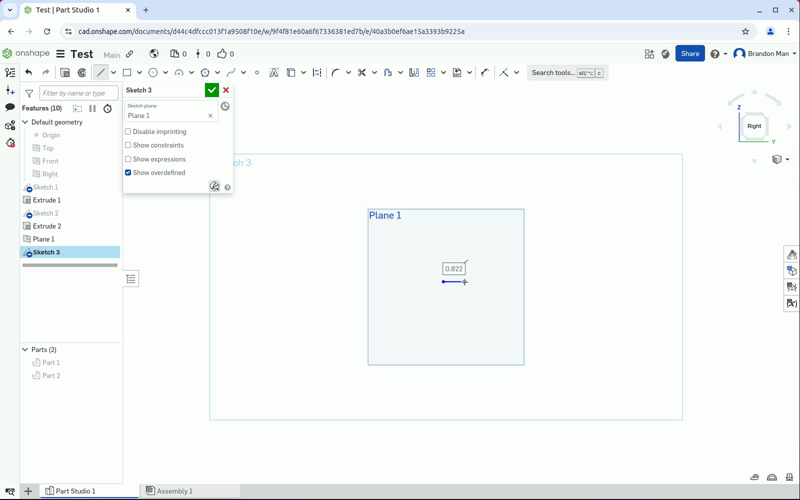
scroll(-6)
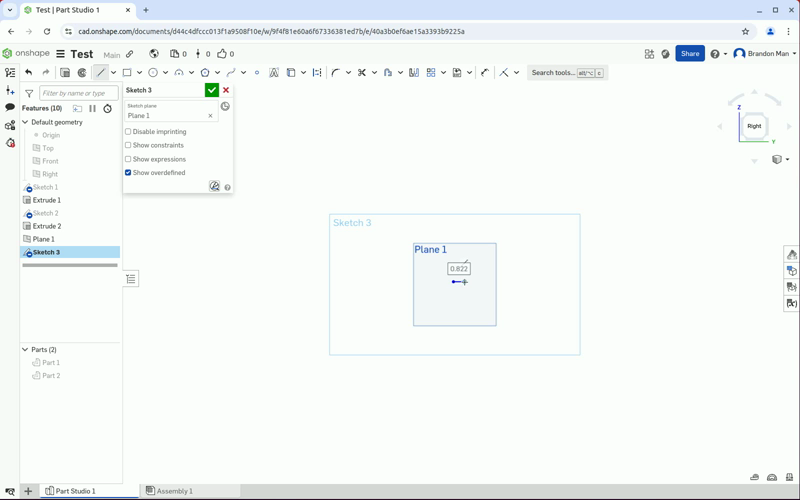
scroll(-6)
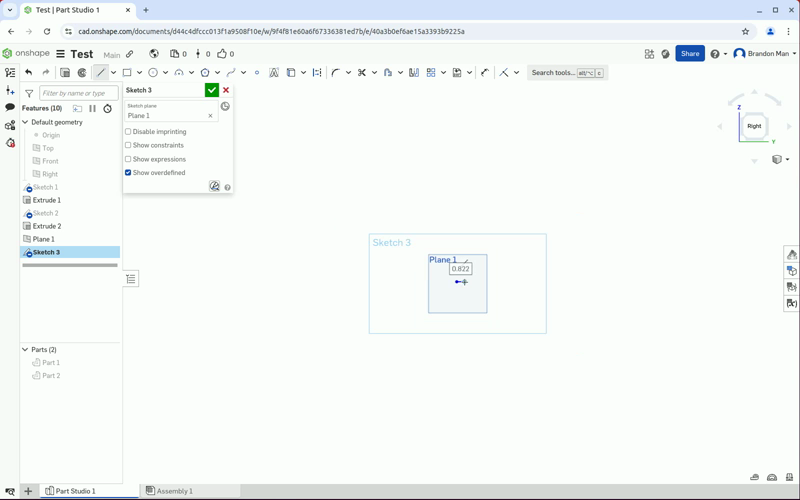
scroll(-6)
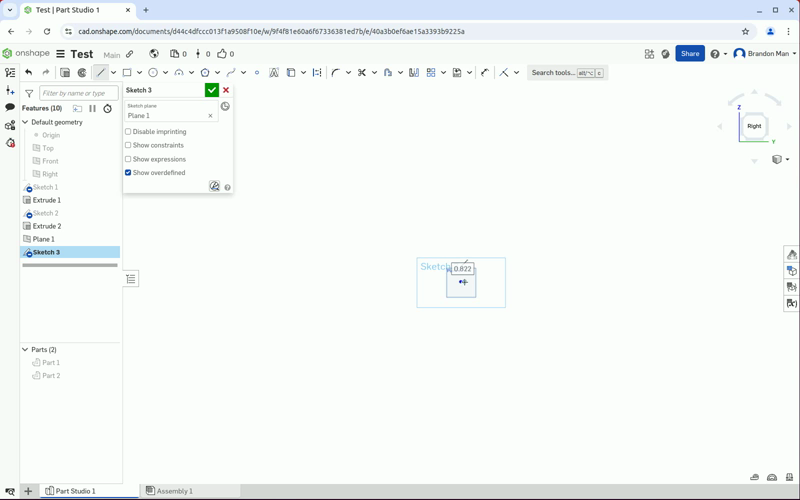
key_up(shift)
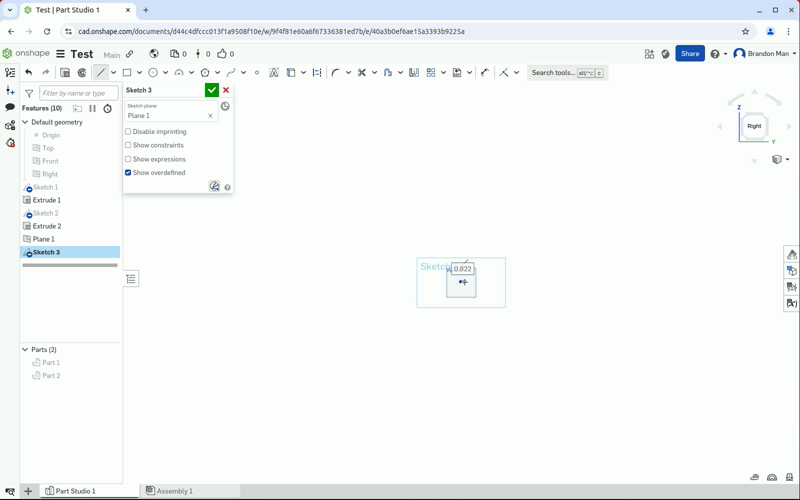
key_down(shift)
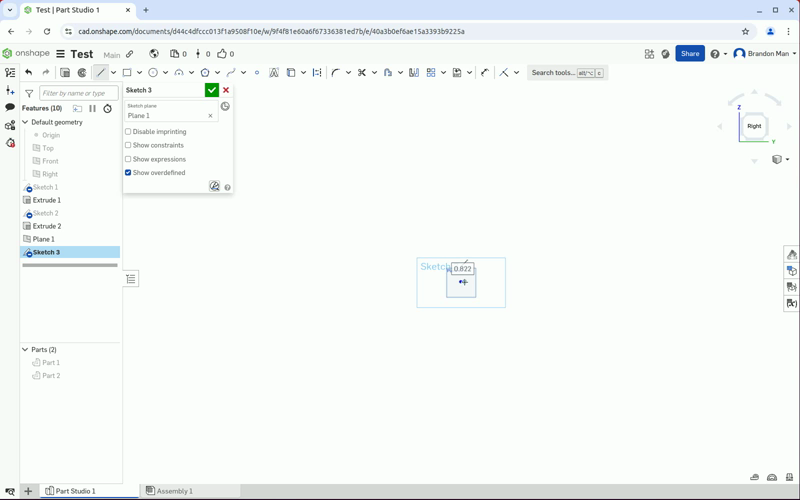
mouse_move(495, 281)
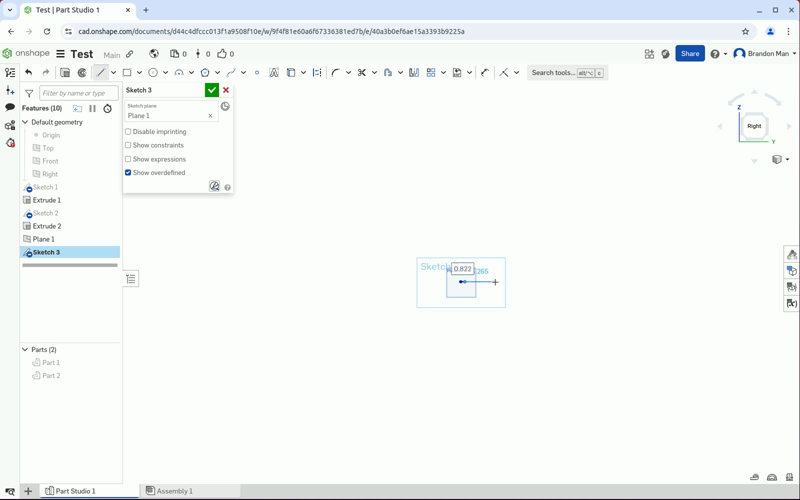
mouse_move(464, 274)
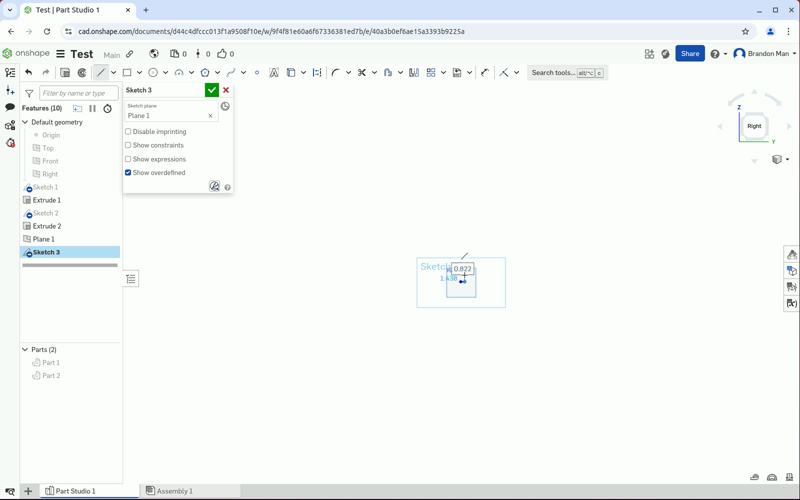
scroll(6)
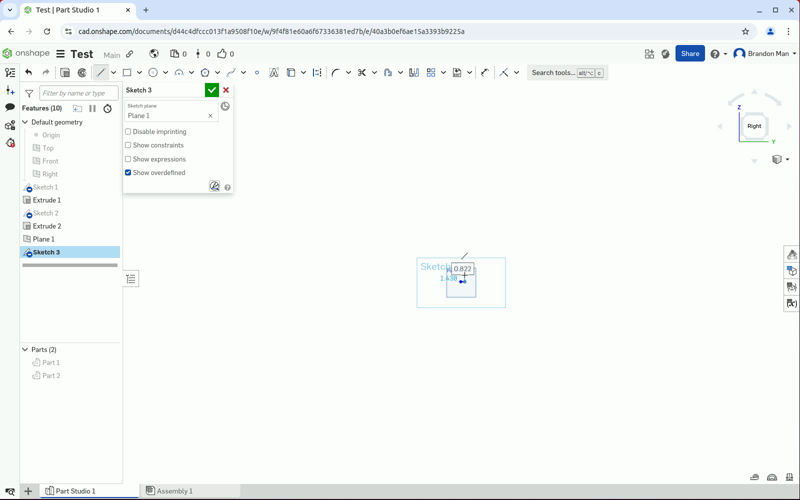
scroll(6)
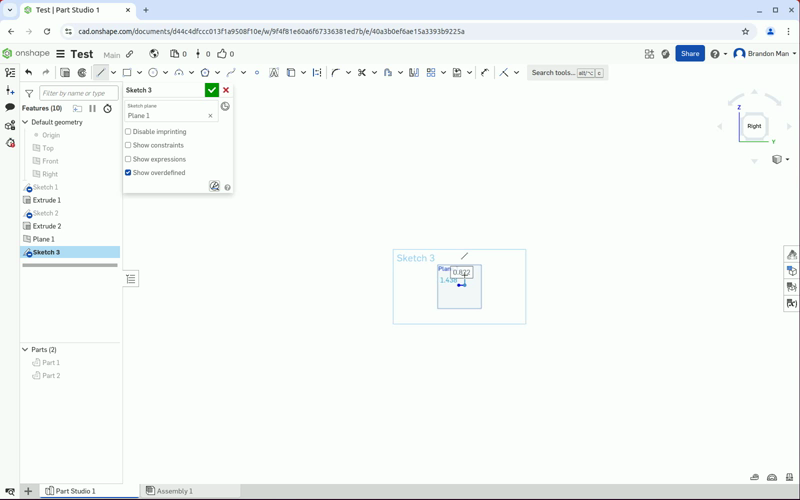
scroll(6)
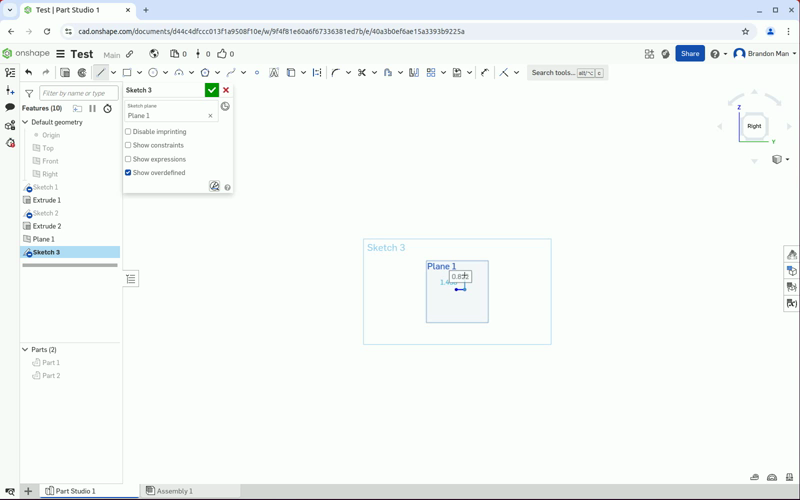
scroll(6)
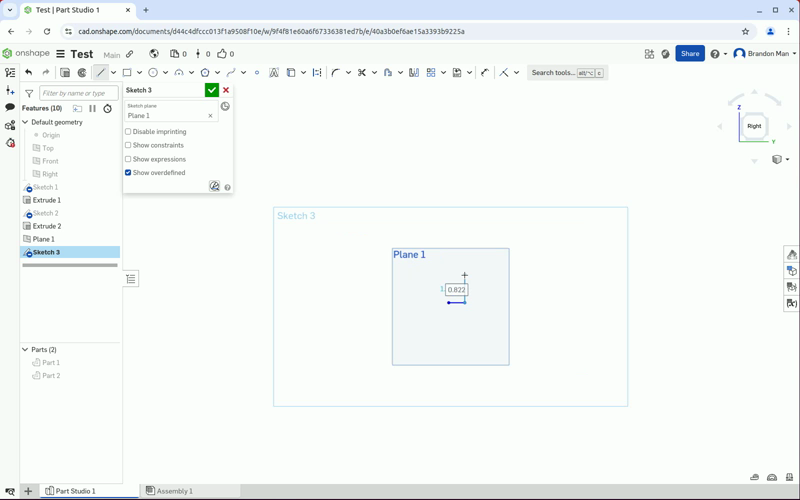
scroll(6)
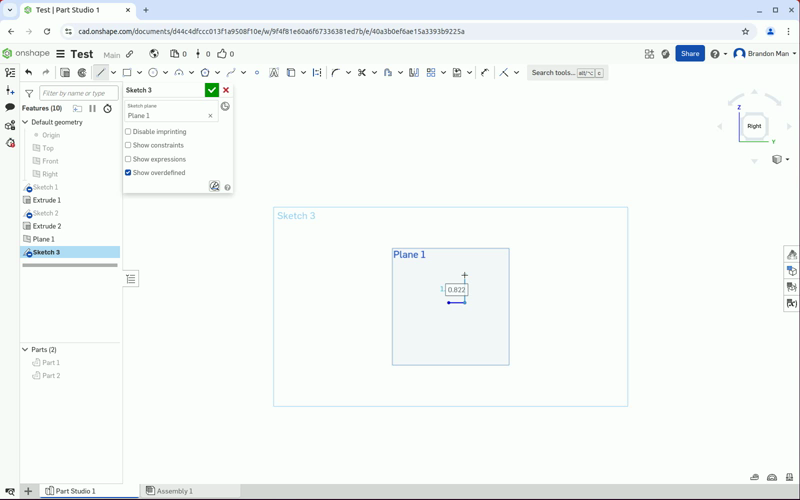
scroll(6)
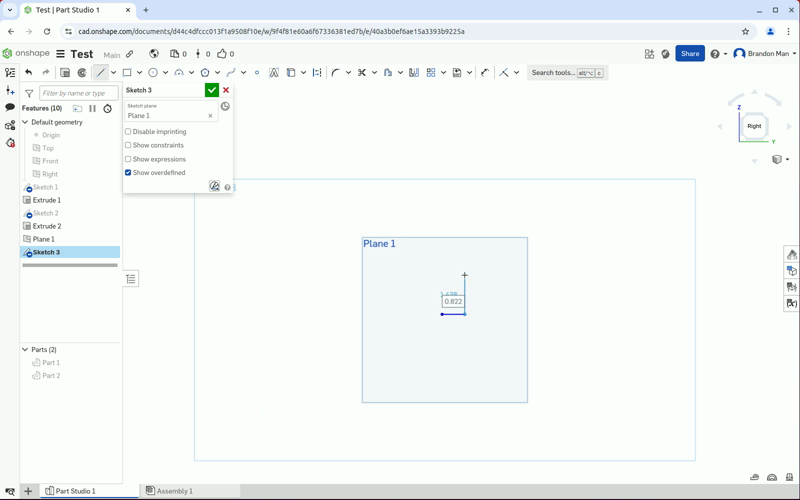
scroll(6)
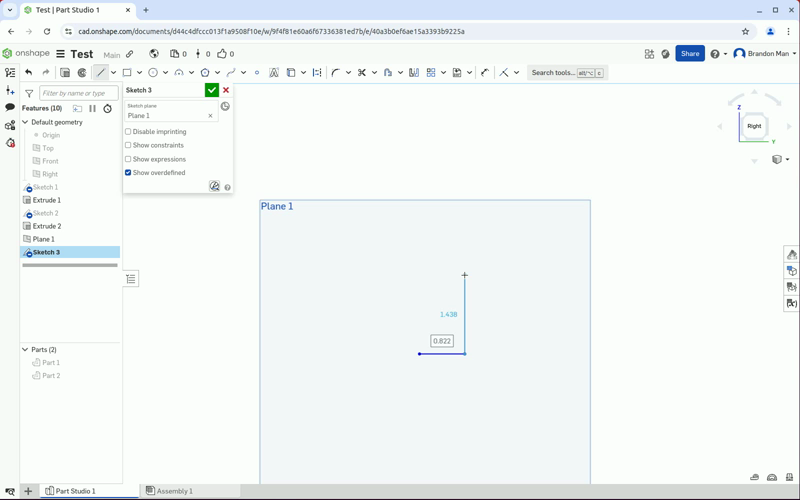
click(464, 274)
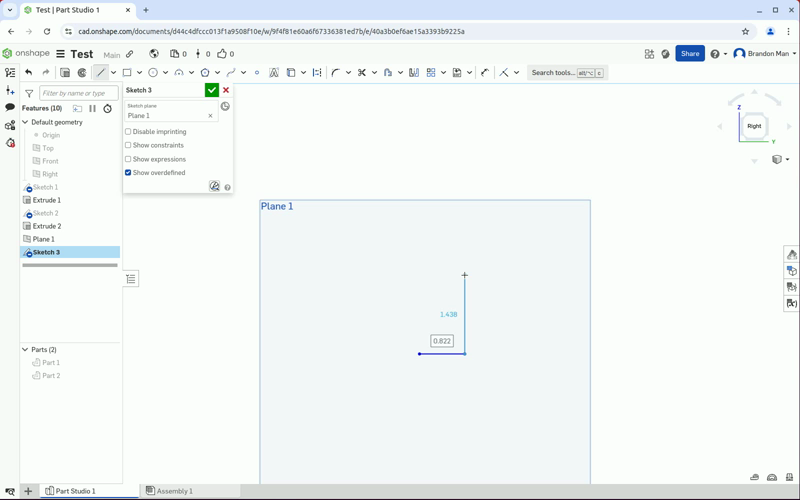
scroll(-6)
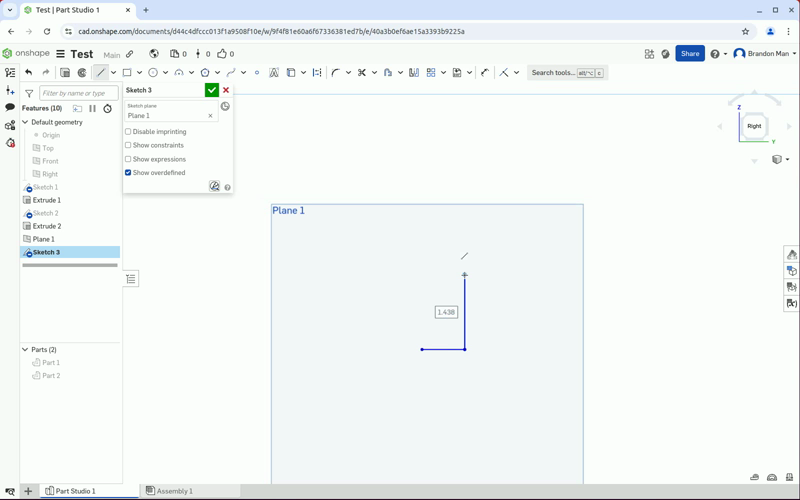
scroll(-6)
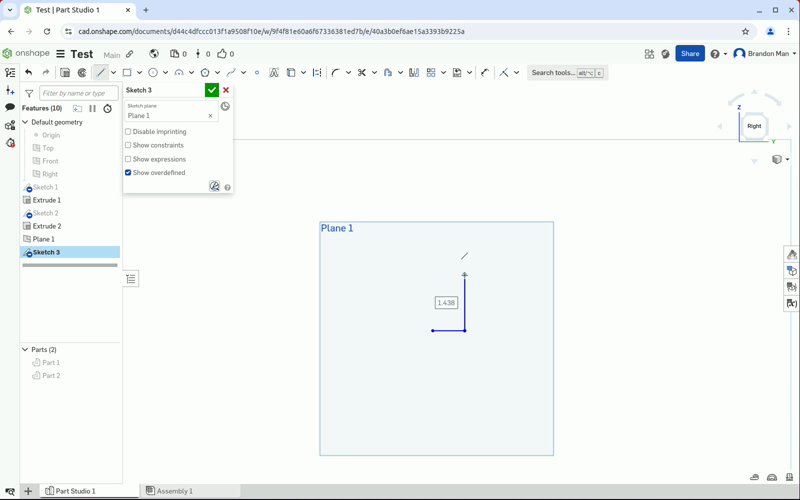
scroll(-6)
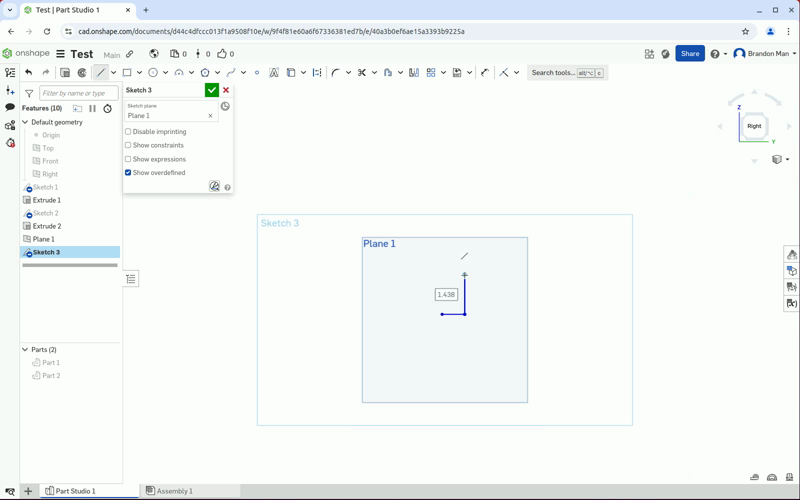
scroll(-6)
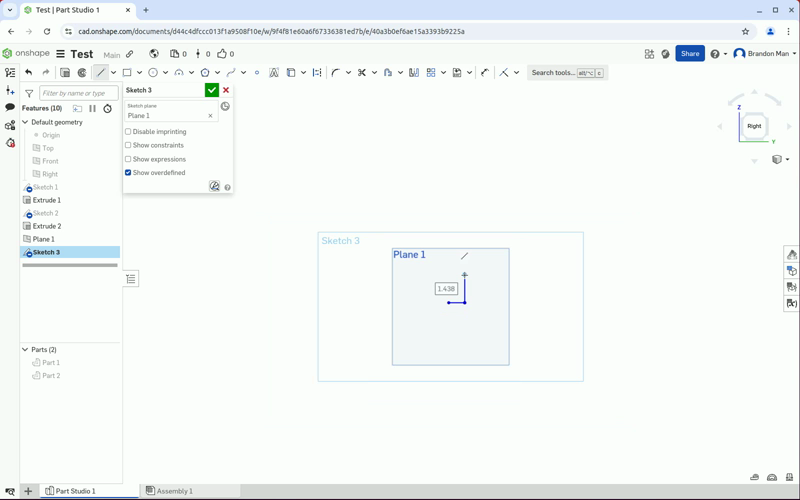
scroll(-6)
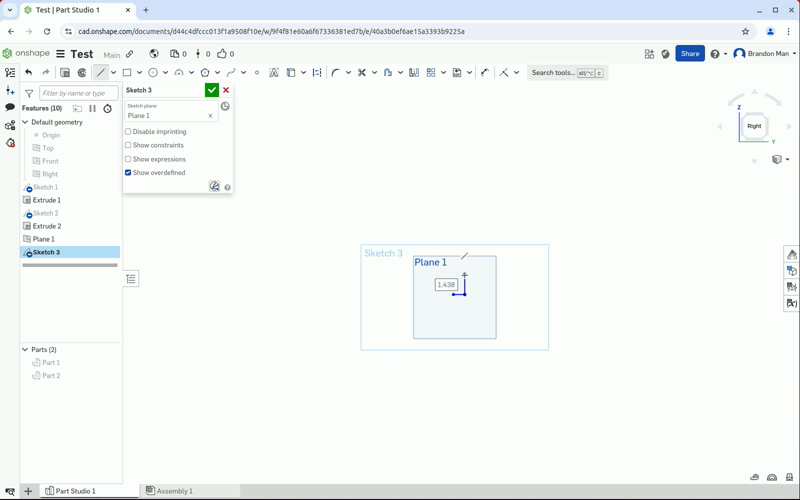
scroll(-6)
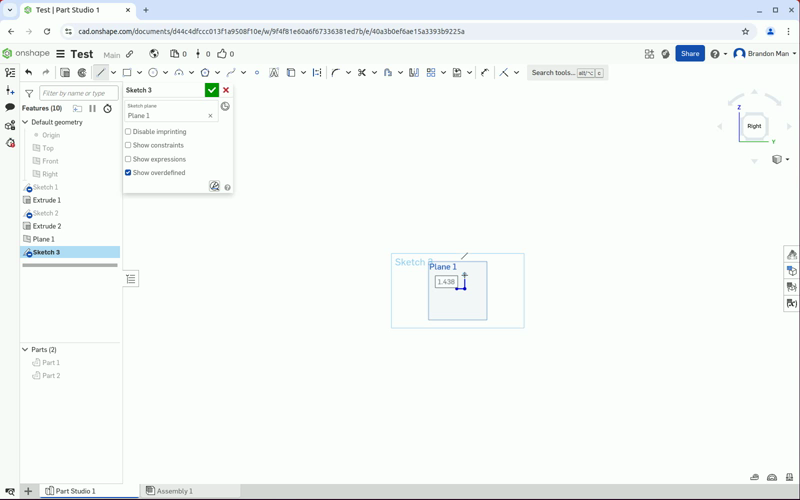
scroll(-6)
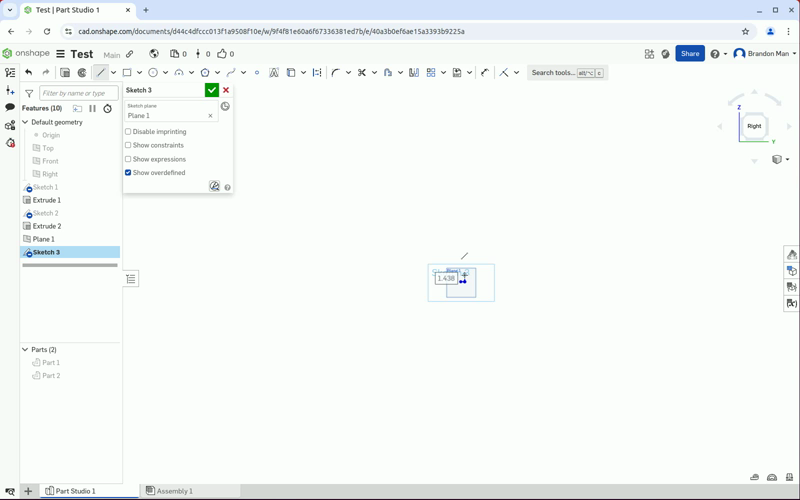
key_up(shift)
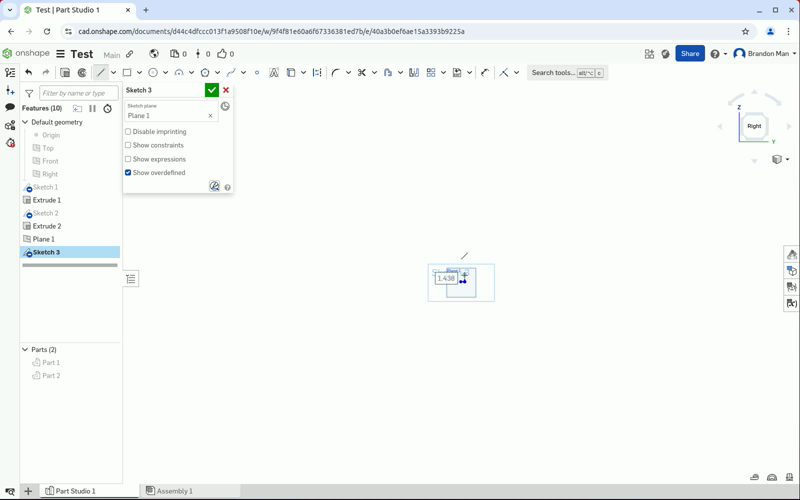
key_down(shift)
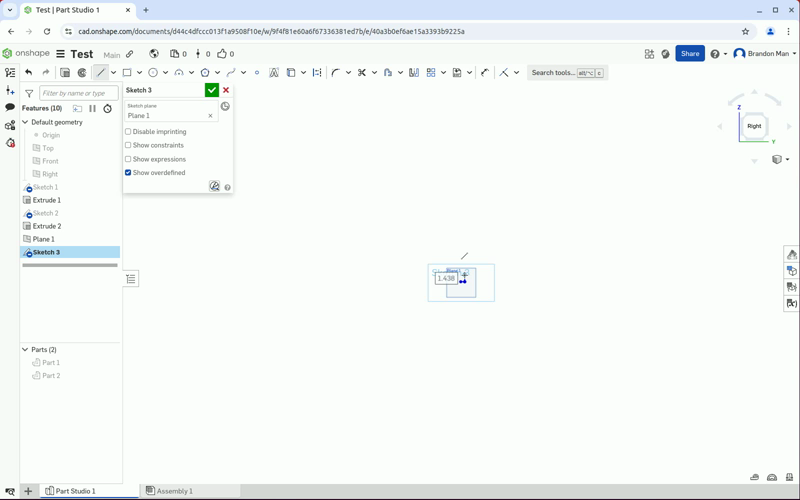
mouse_move(495, 274)
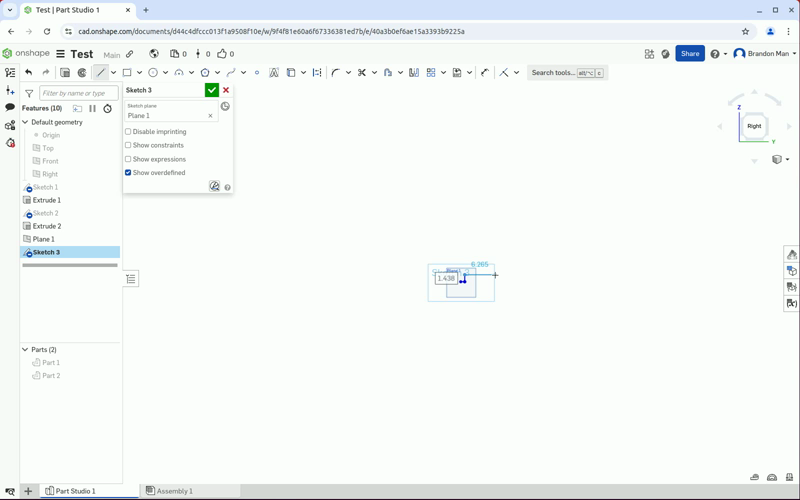
mouse_move(460, 274)
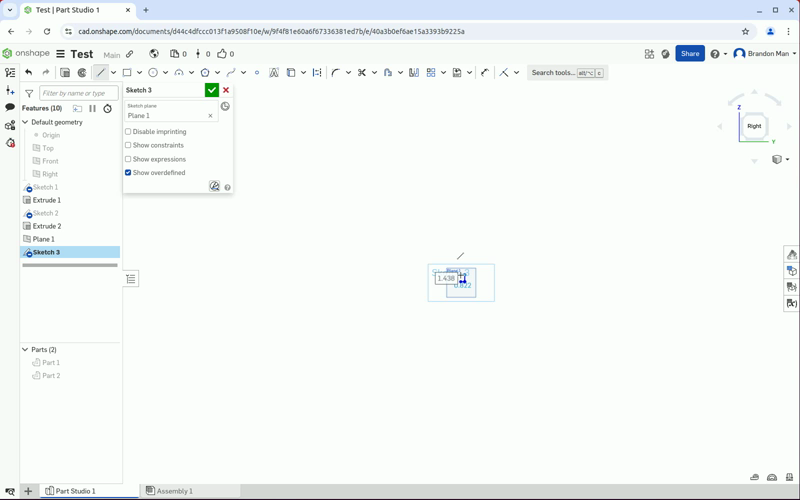
scroll(6)
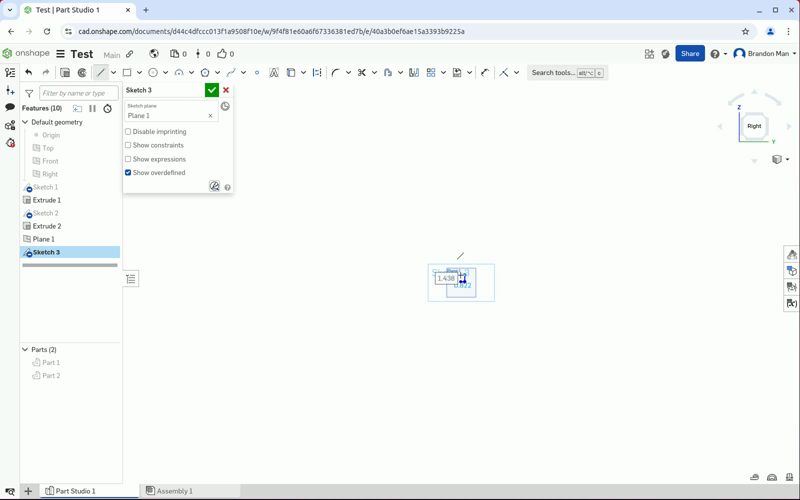
scroll(6)
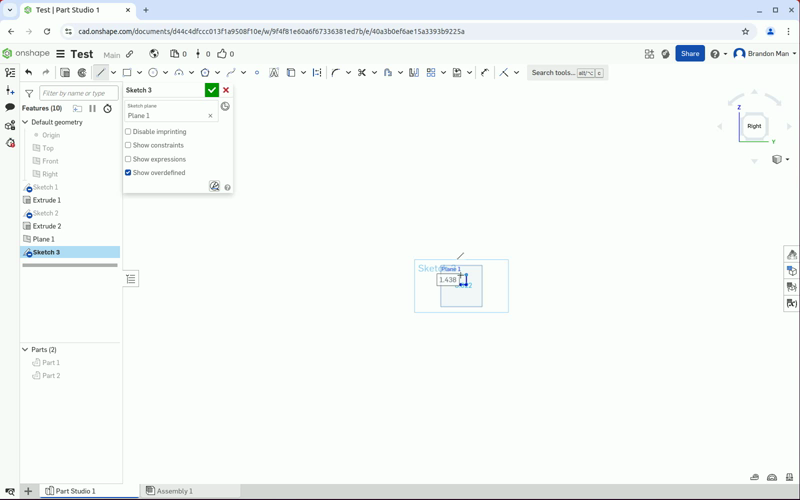
scroll(6)
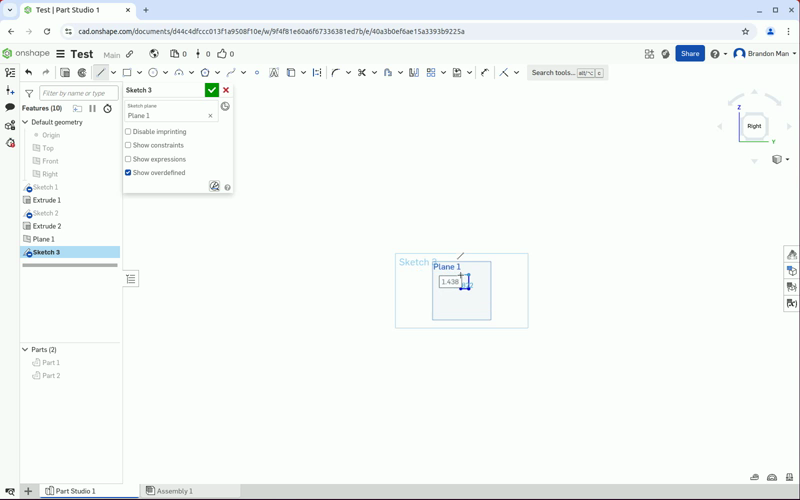
scroll(6)
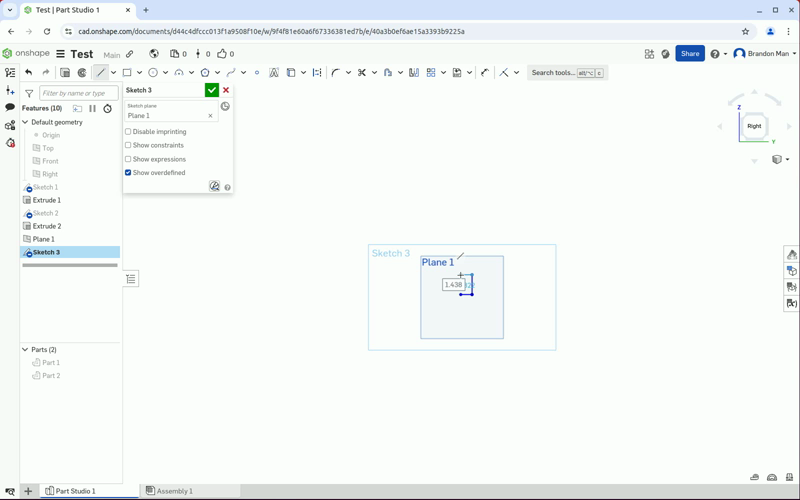
scroll(6)
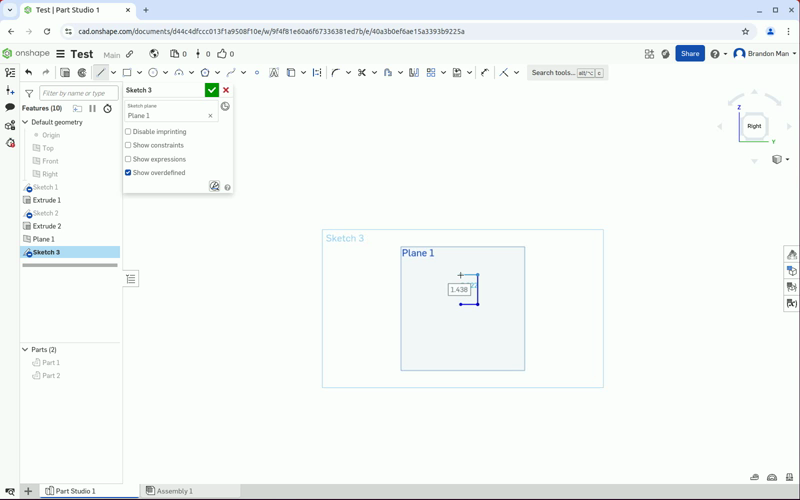
scroll(6)
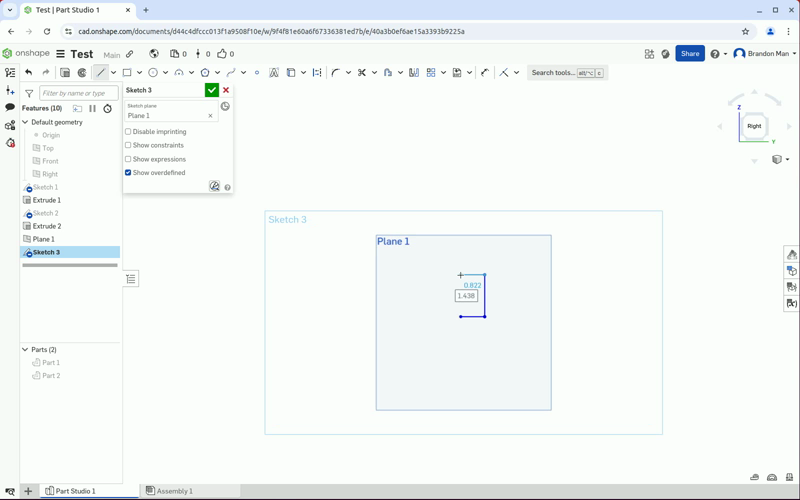
scroll(6)
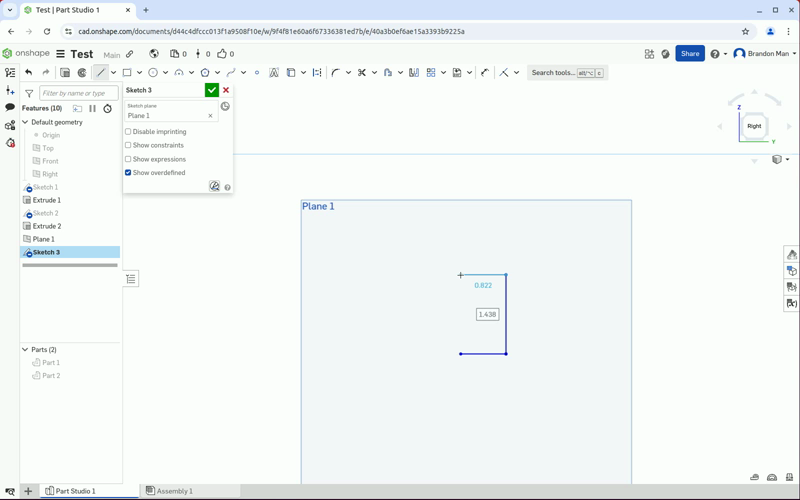
click(460, 274)
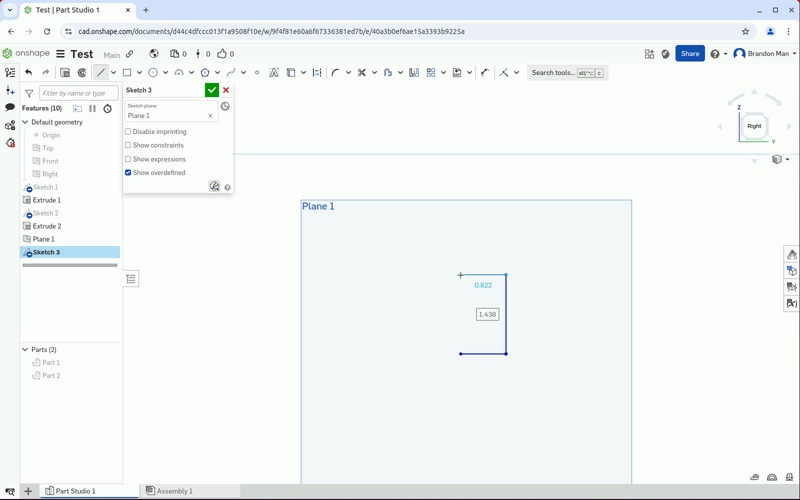
scroll(-6)
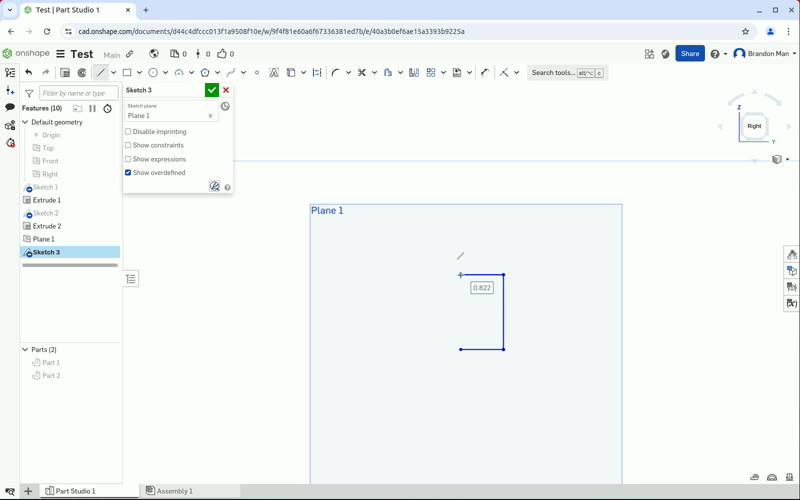
scroll(-6)
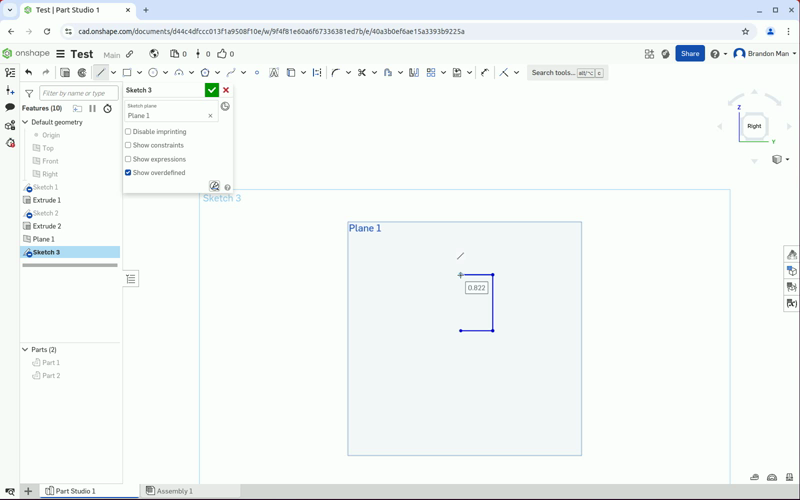
scroll(-6)
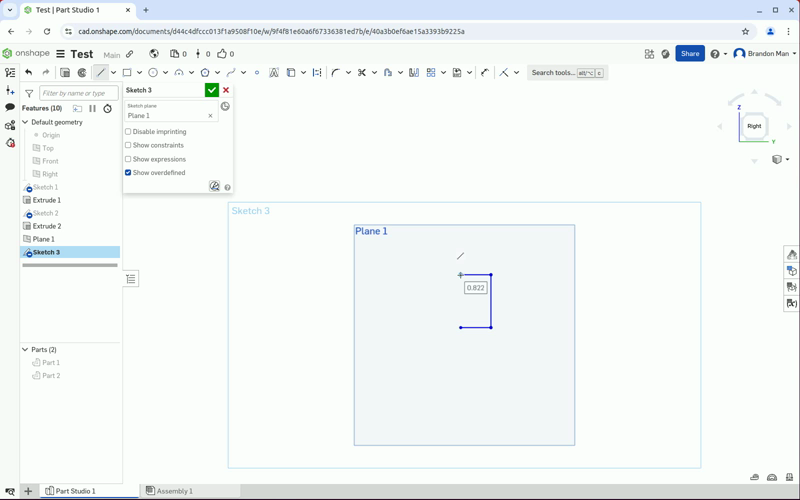
scroll(-6)
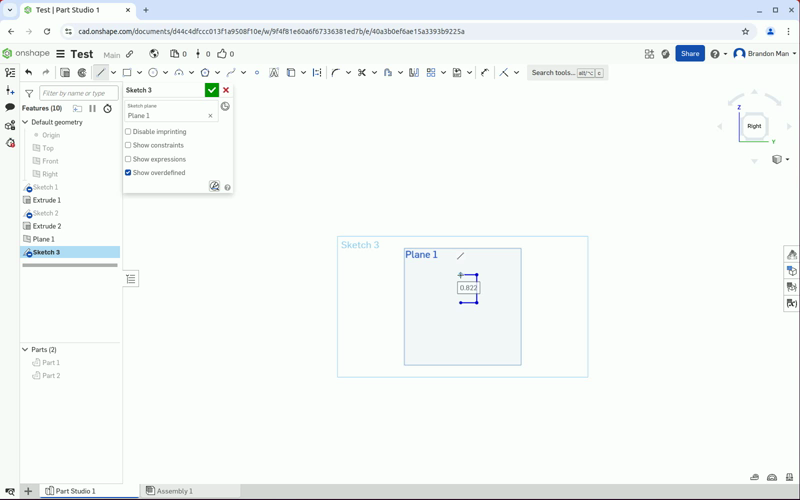
scroll(-6)
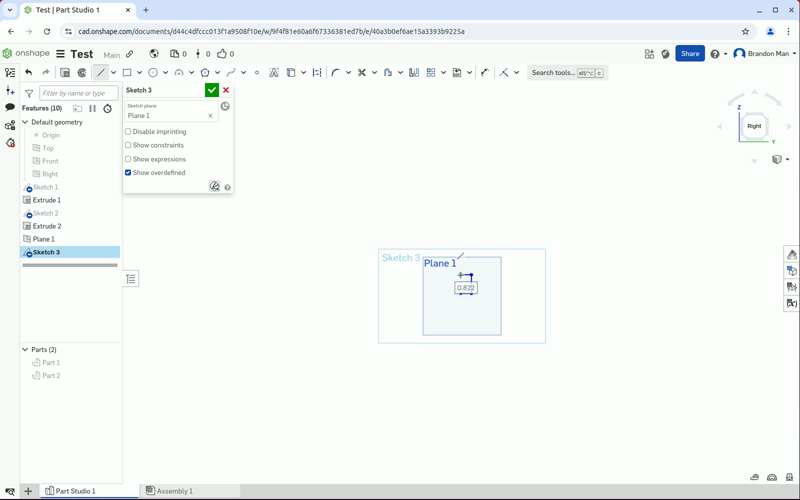
scroll(-6)
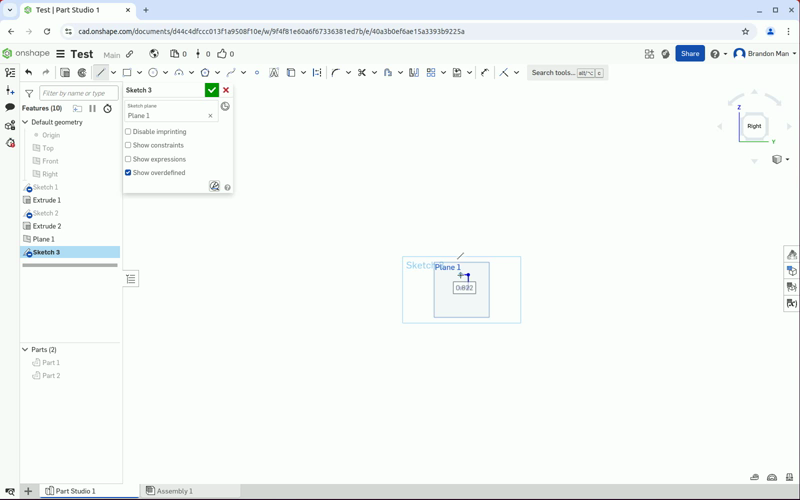
scroll(-6)
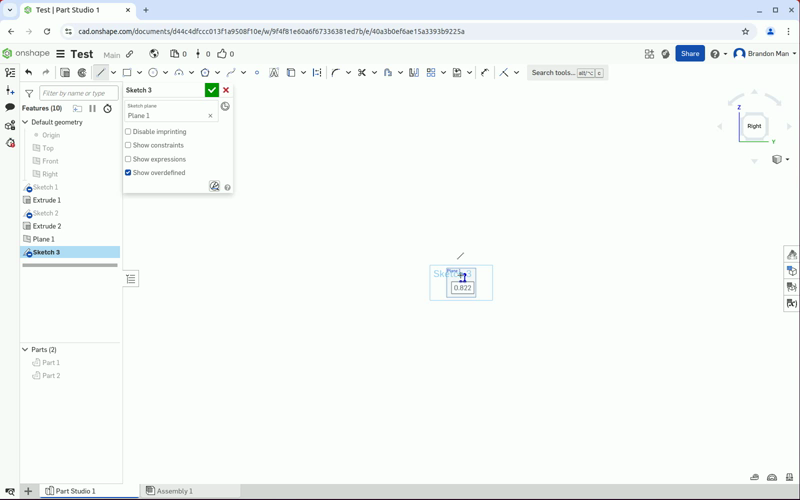
key_up(shift)
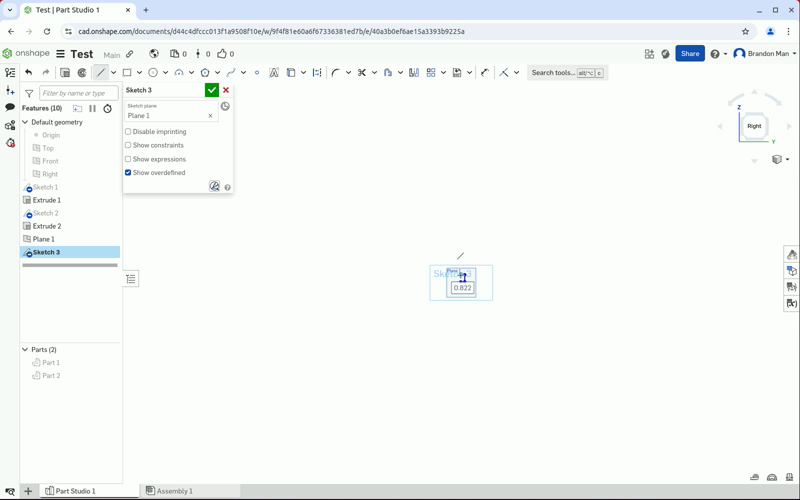
mouse_move(490, 274)
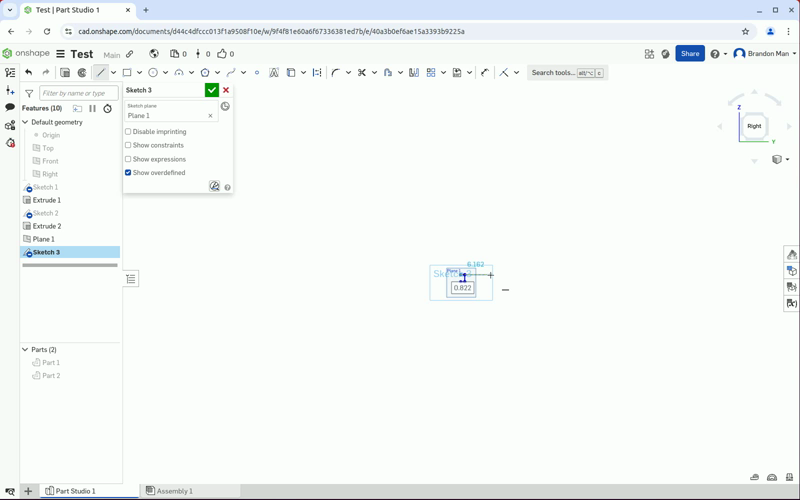
key_down(shift)
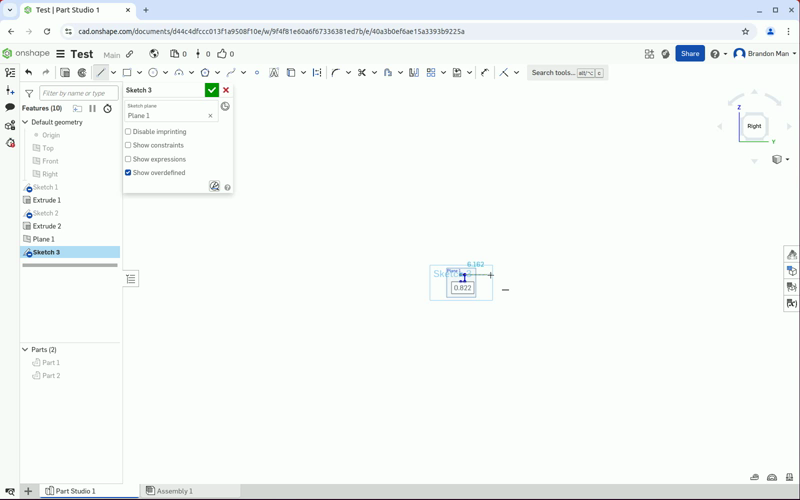
mouse_move(460, 281)
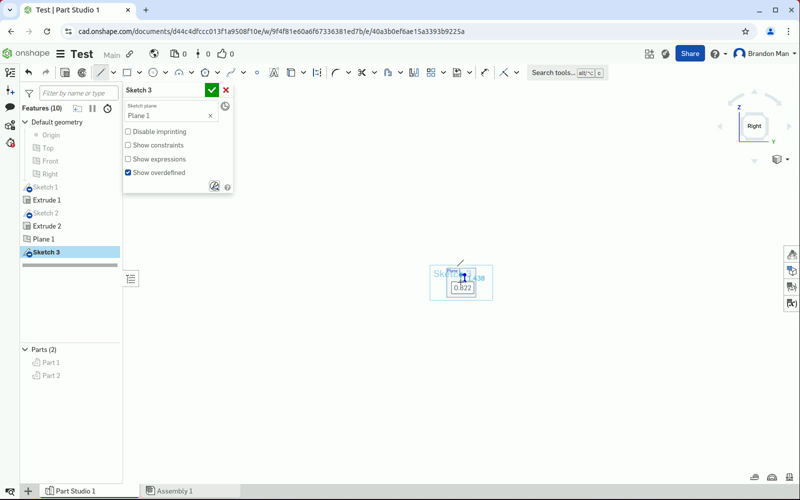
scroll(6)
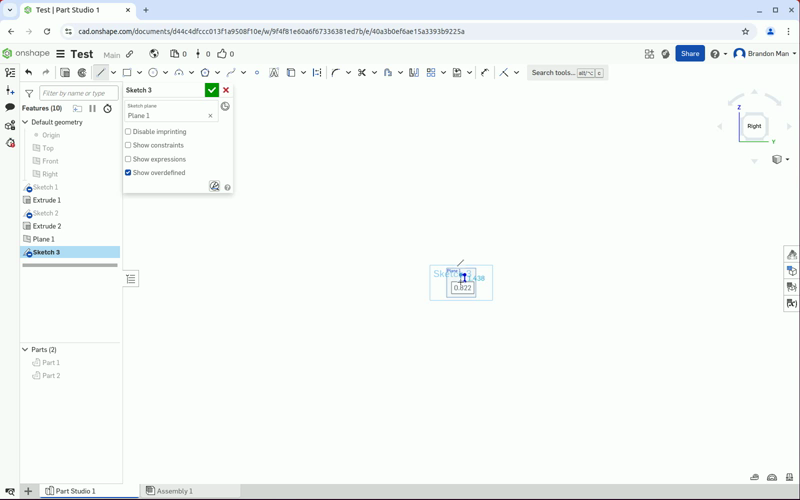
scroll(6)
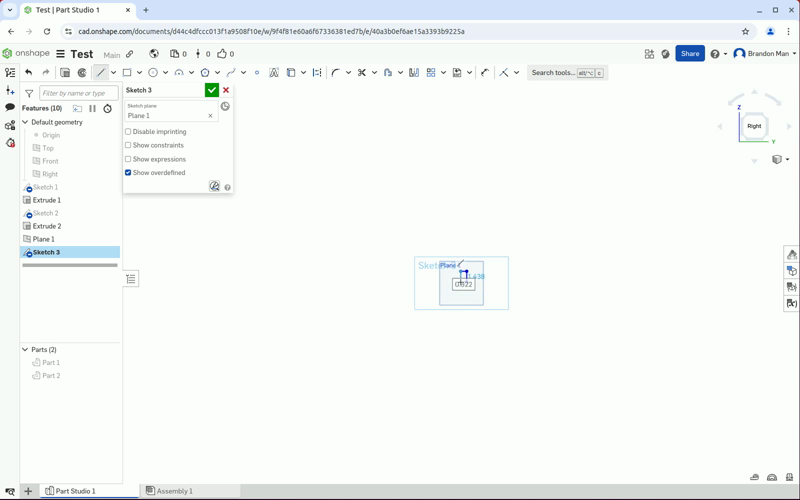
scroll(6)
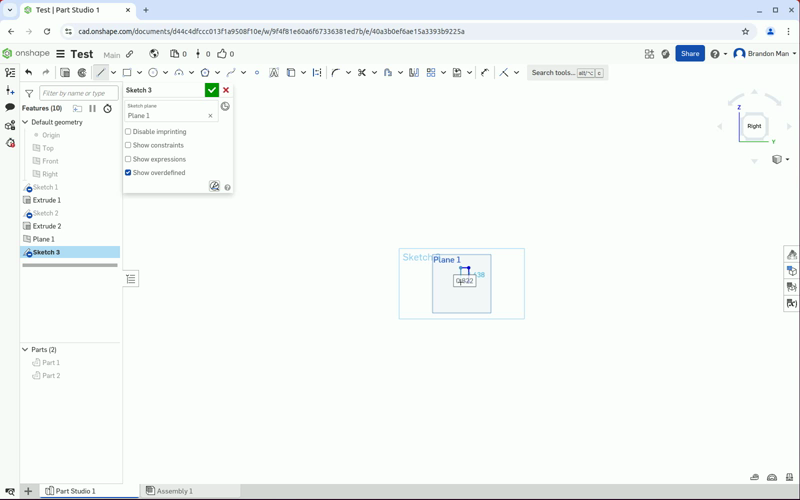
scroll(6)
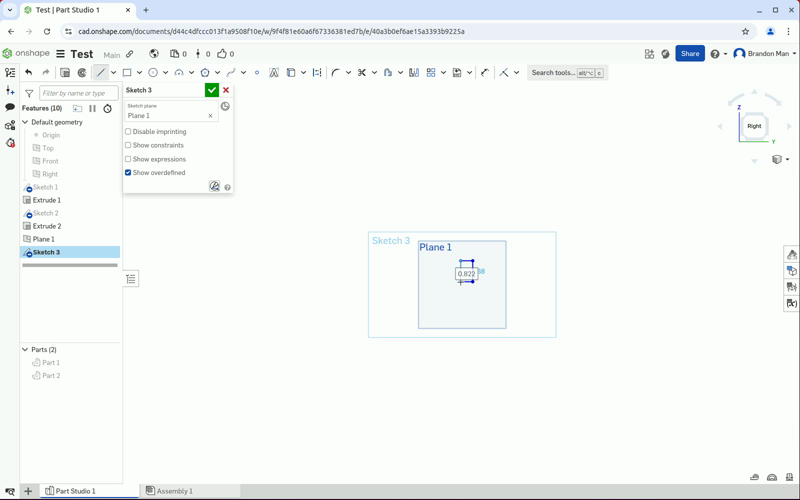
scroll(6)
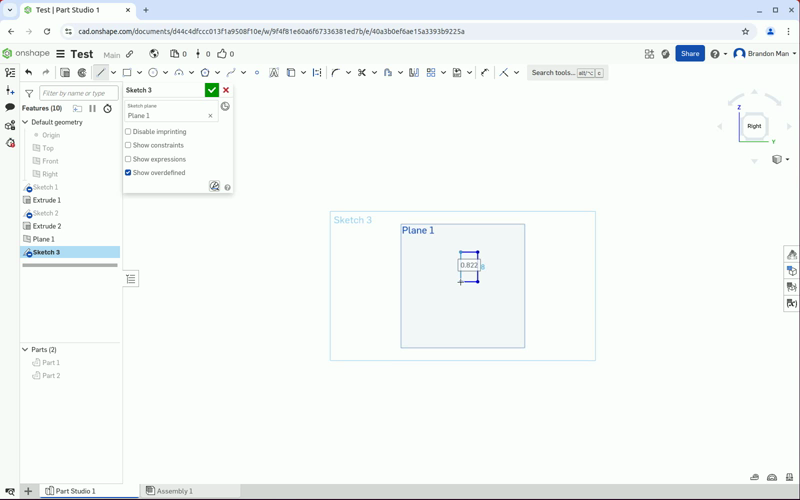
scroll(6)
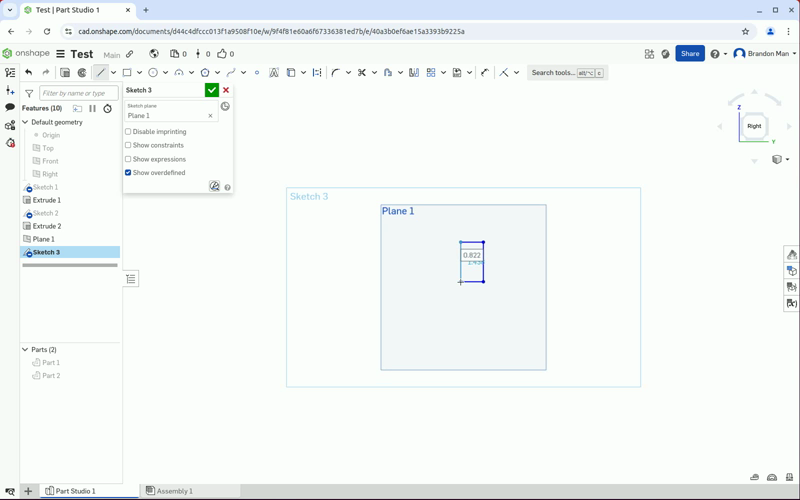
scroll(6)
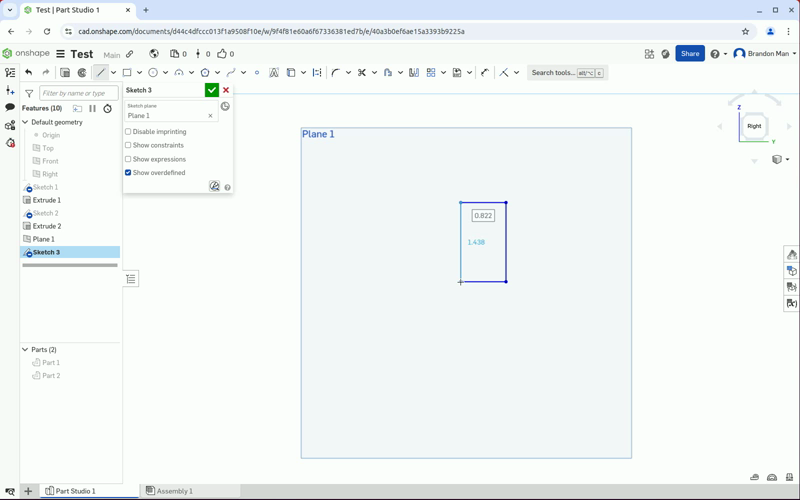
key_up(shift)
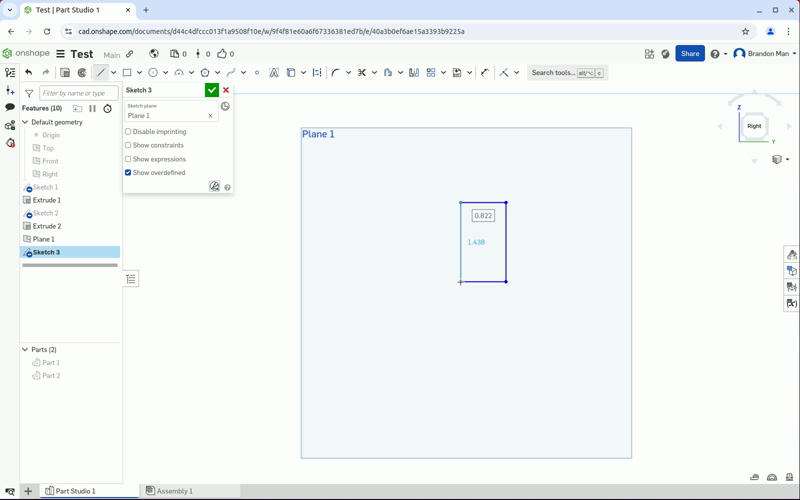
click(460, 281)
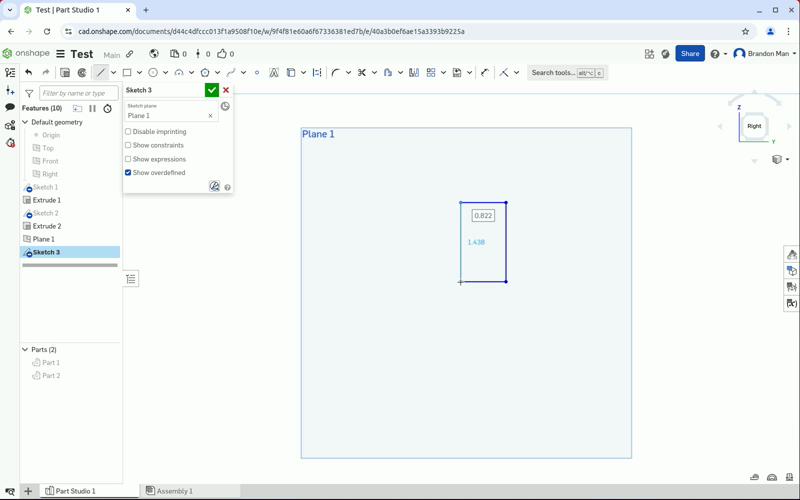
scroll(-6)
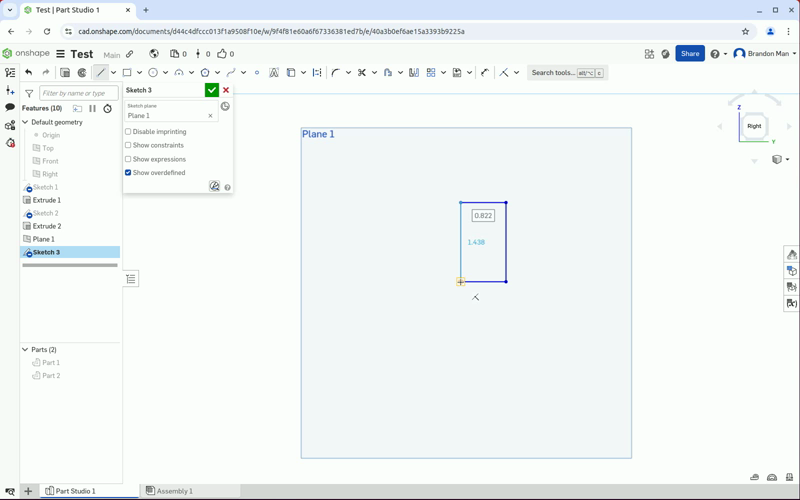
scroll(-6)
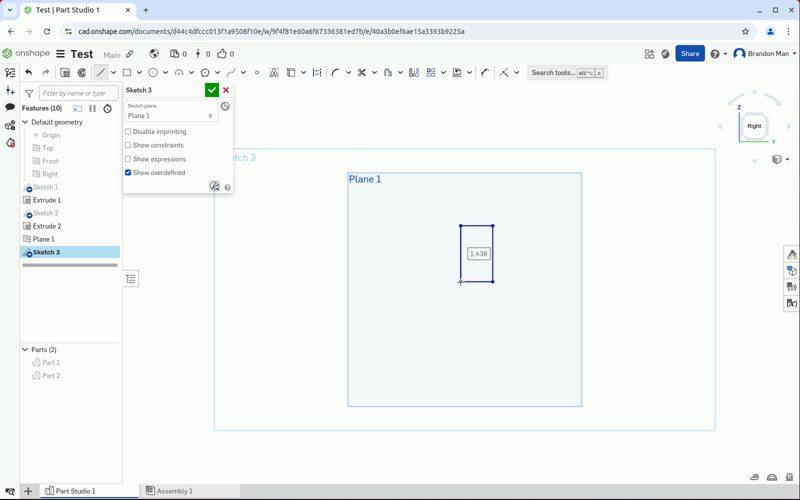
scroll(-6)
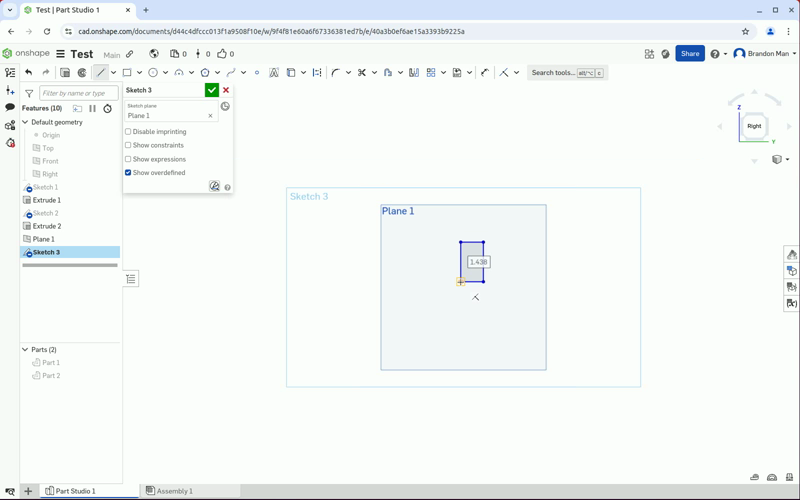
scroll(-6)
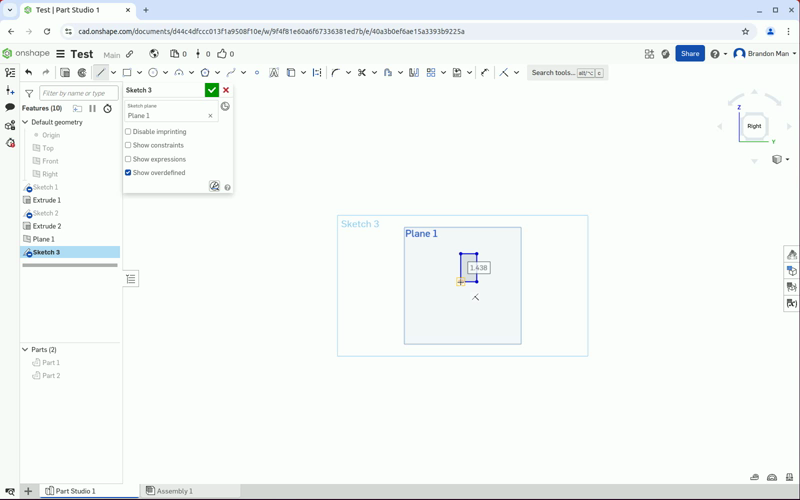
scroll(-6)
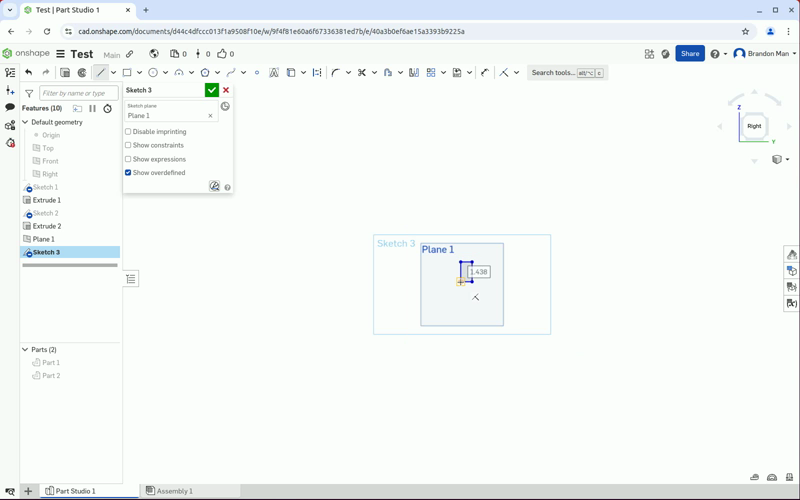
scroll(-6)
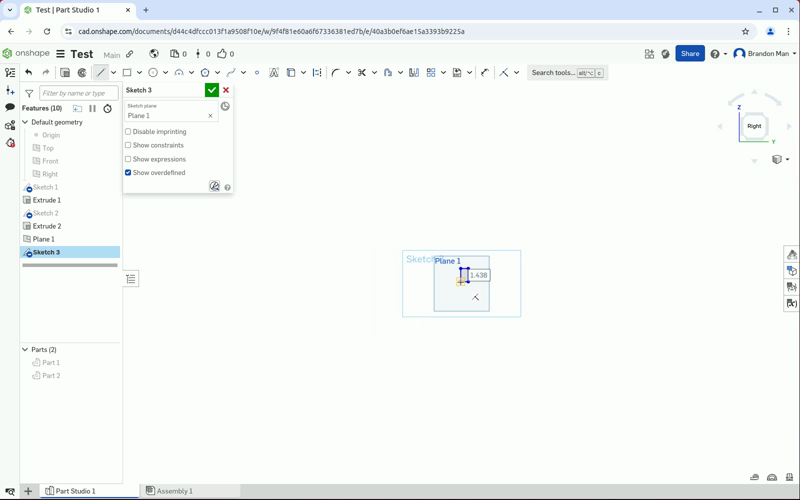
scroll(-6)
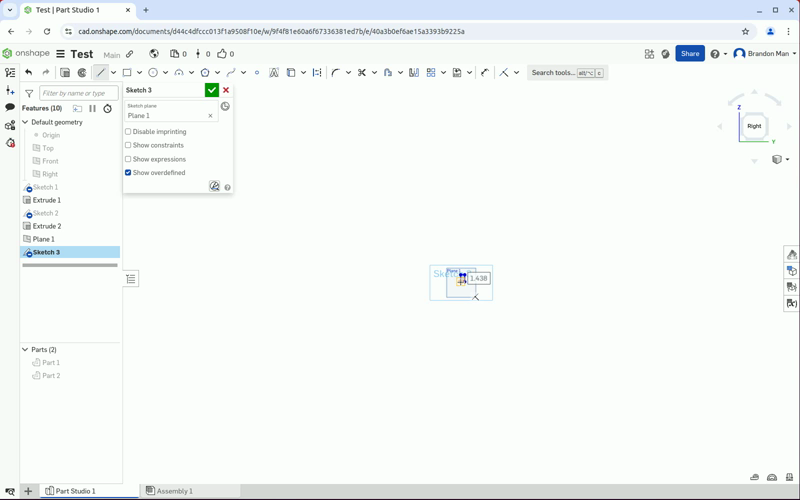
key(esc)
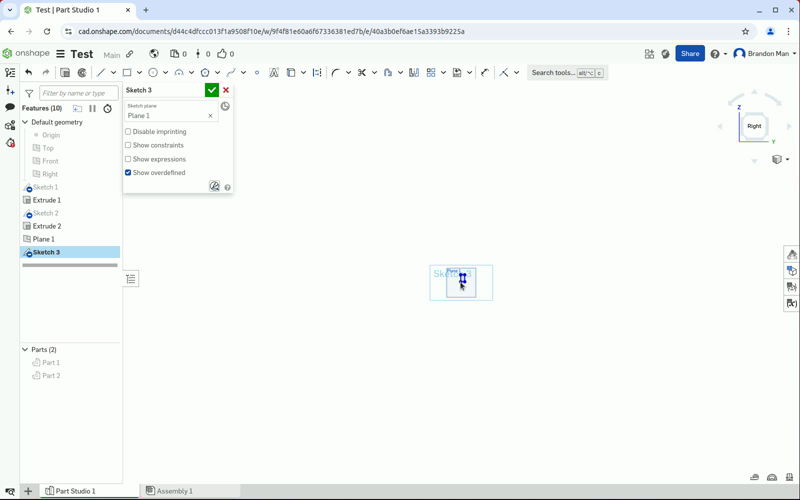
mouse_move(464, 278)
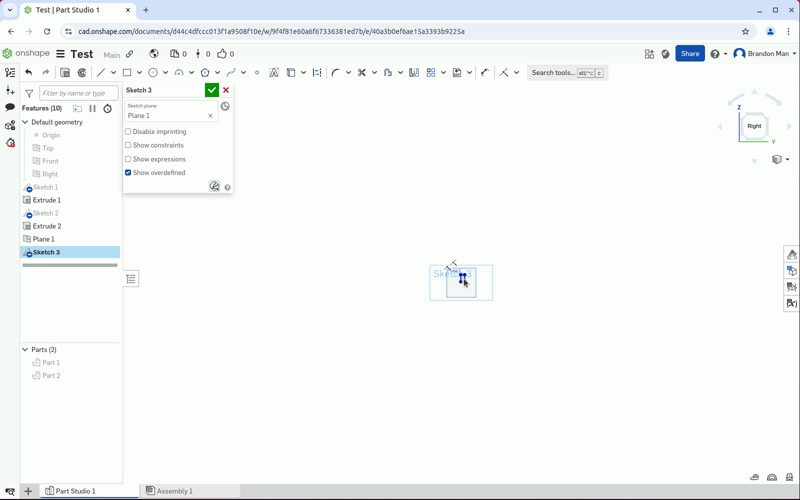
scroll(6)
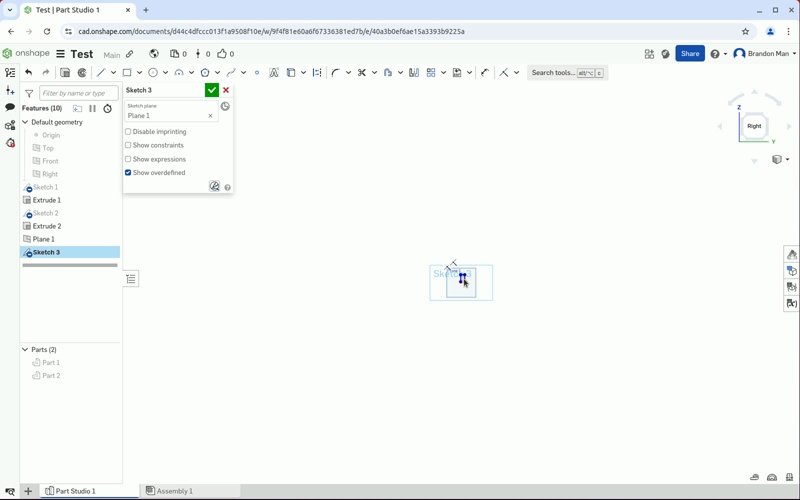
scroll(6)
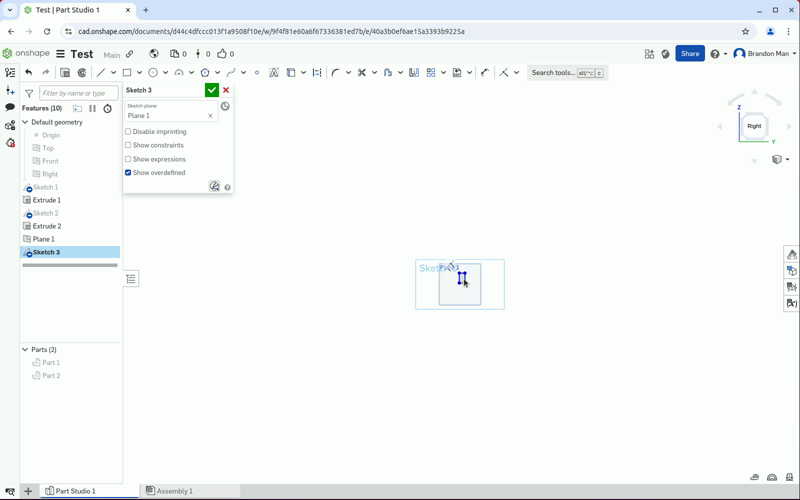
scroll(6)
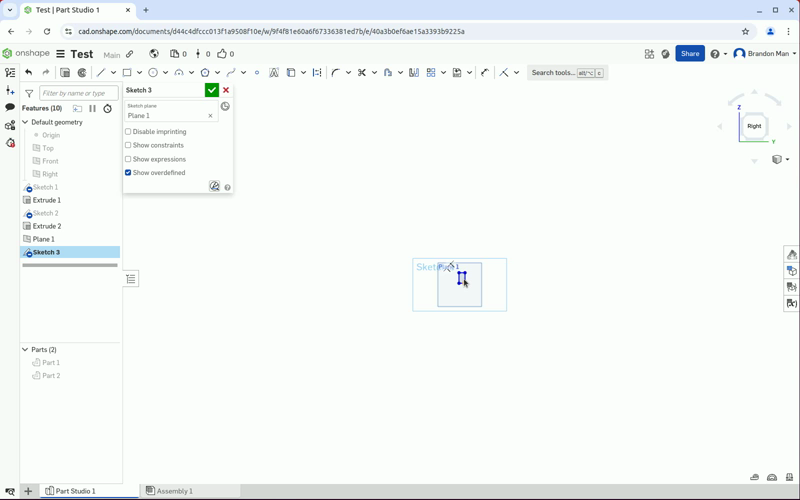
scroll(6)
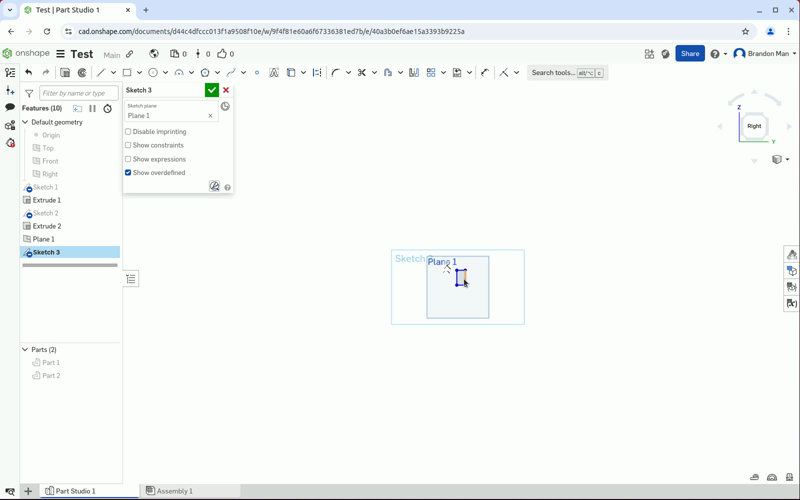
scroll(6)
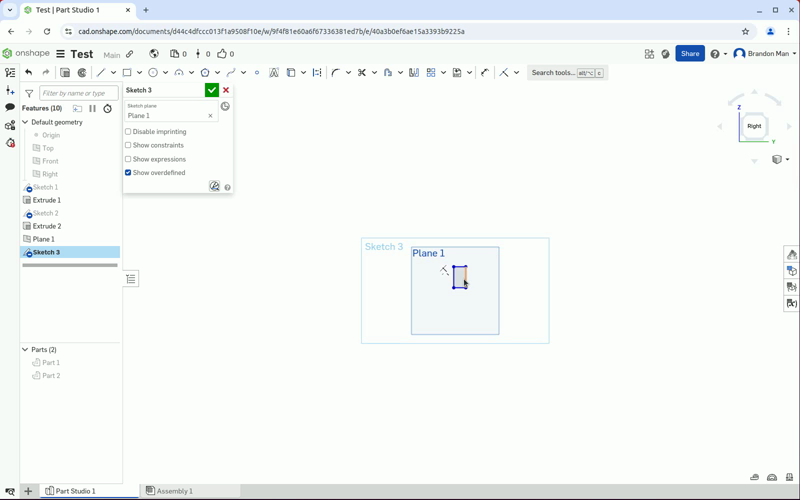
scroll(6)
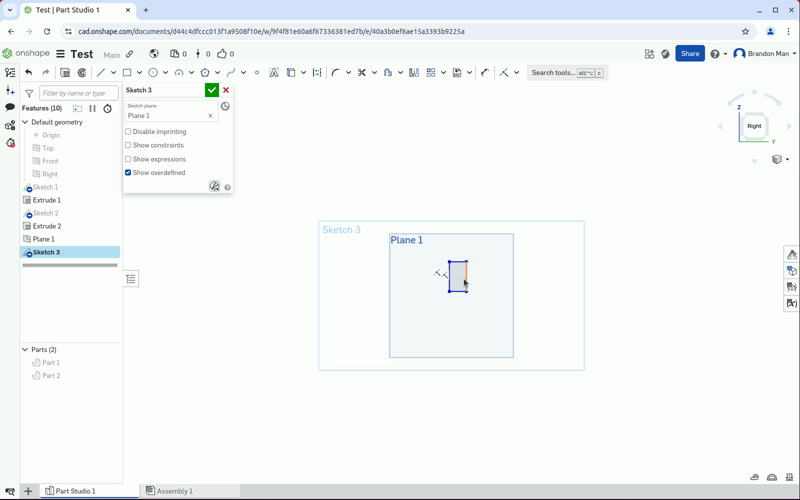
scroll(6)
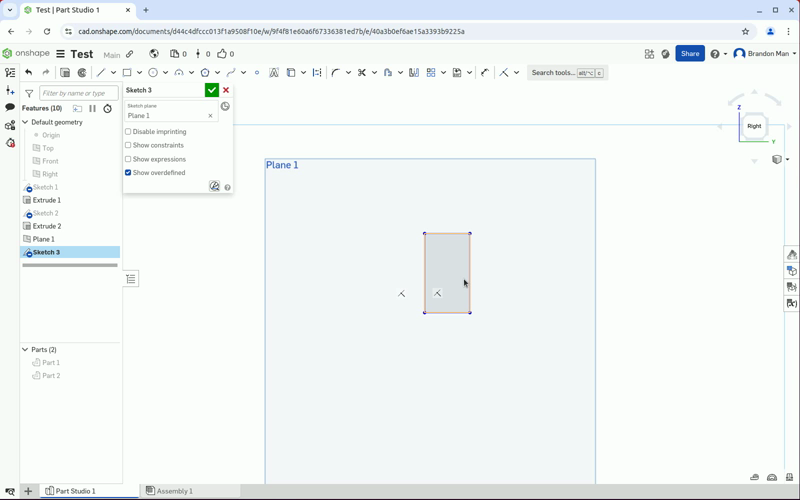
click(464, 278)
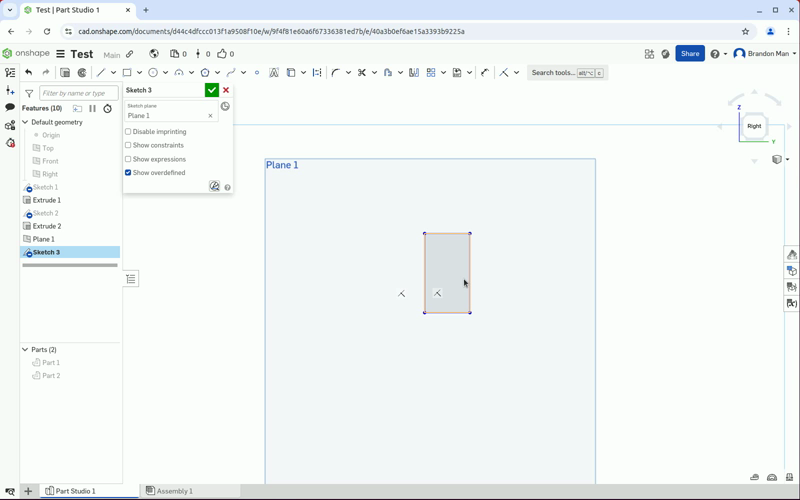
scroll(-6)
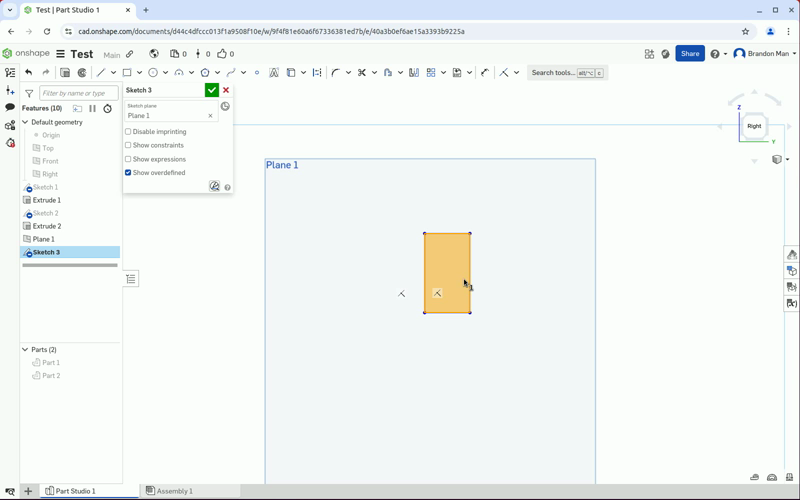
scroll(-6)
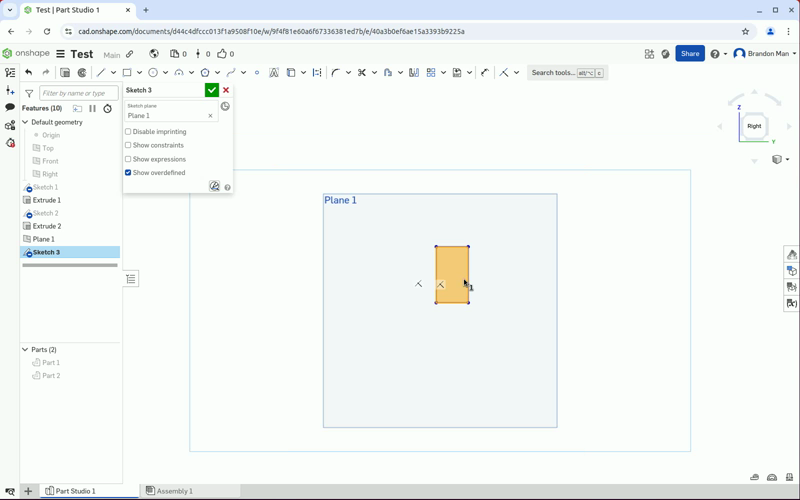
scroll(-6)
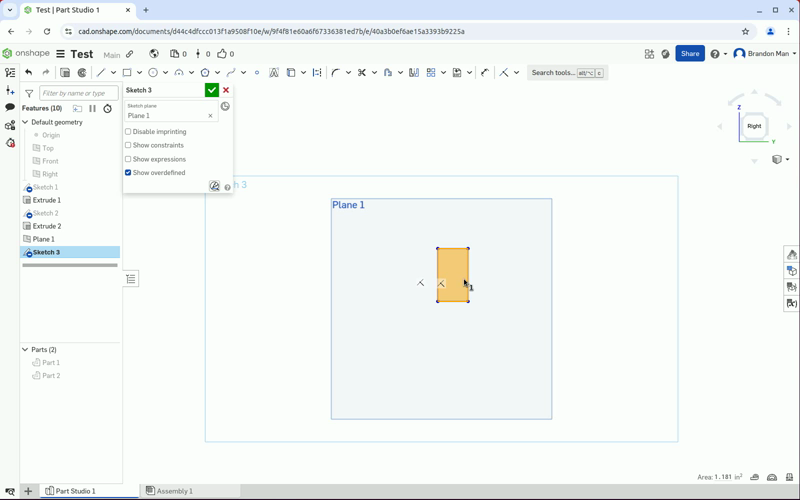
scroll(-6)
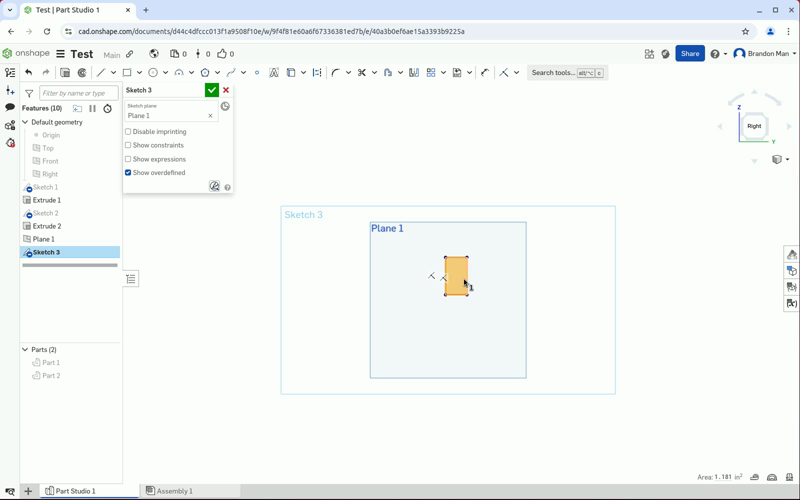
scroll(-6)
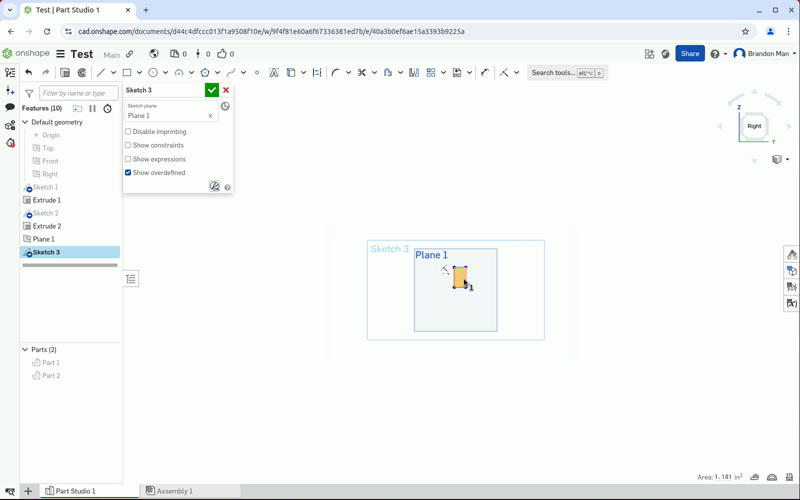
scroll(-6)
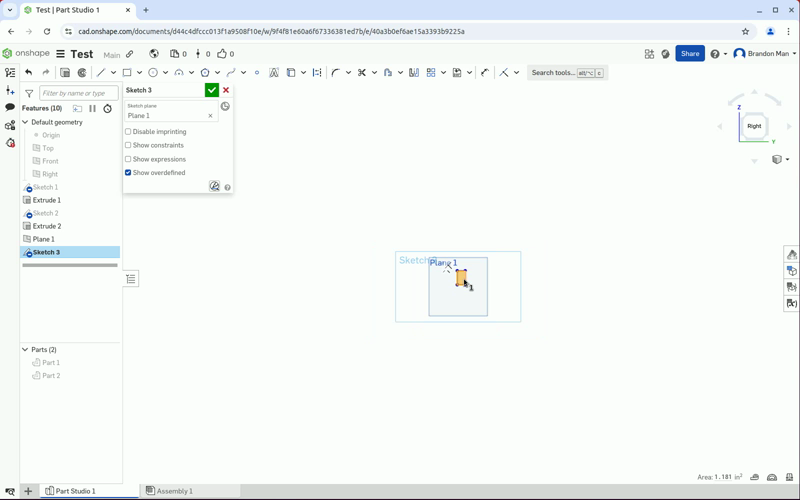
scroll(-6)
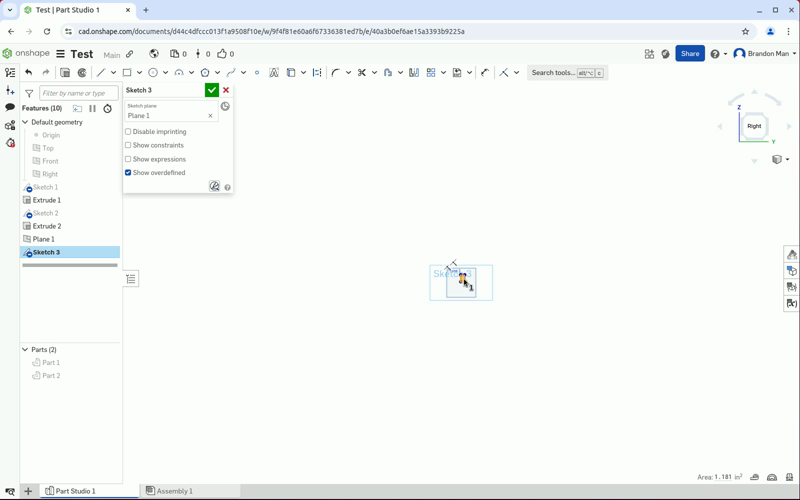
mouse_move(73, 352)
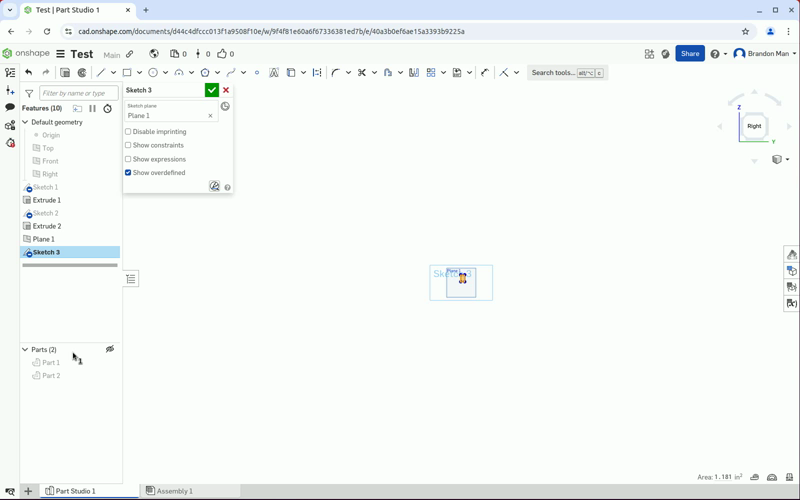
key(shift+y)
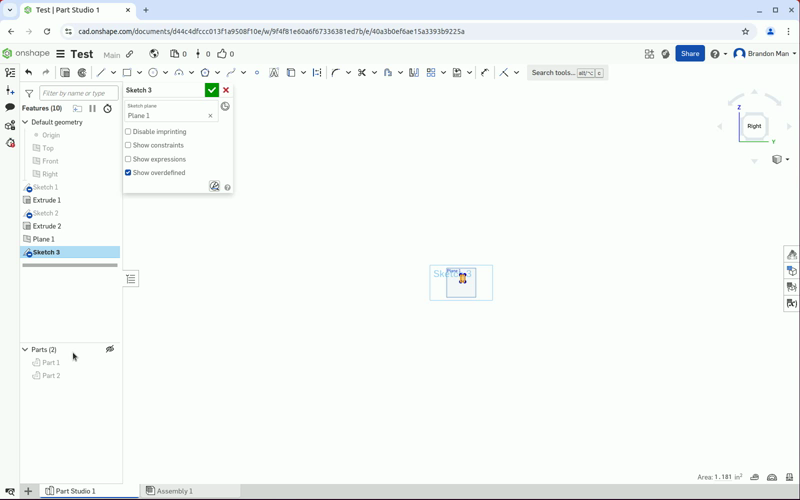
key(shift+e)
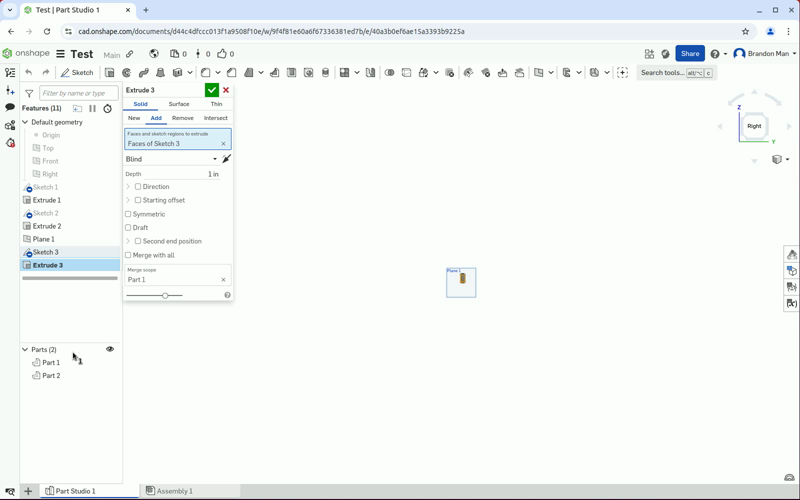
mouse_move(143, 106)
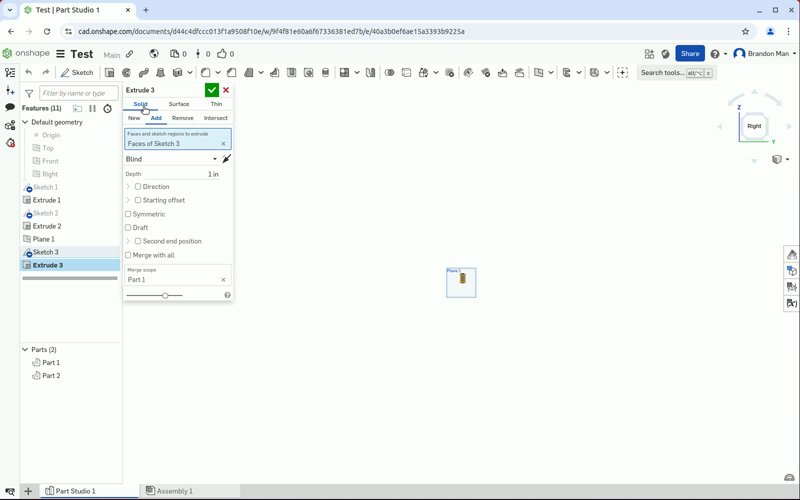
click(143, 106)
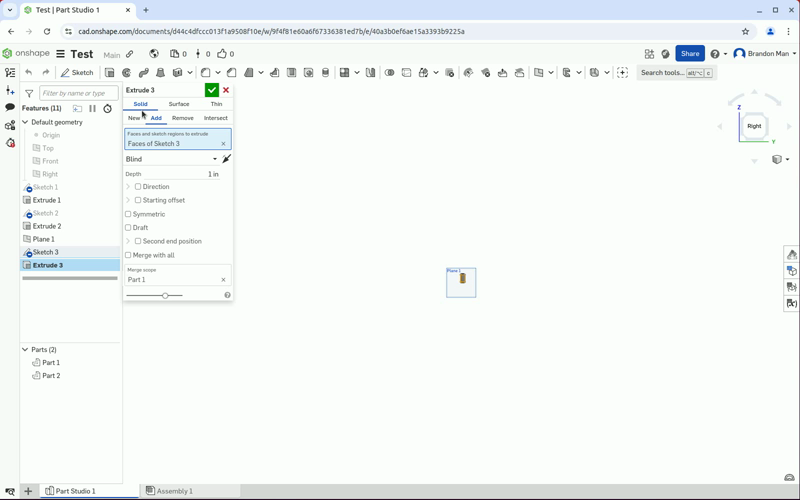
mouse_move(137, 120)
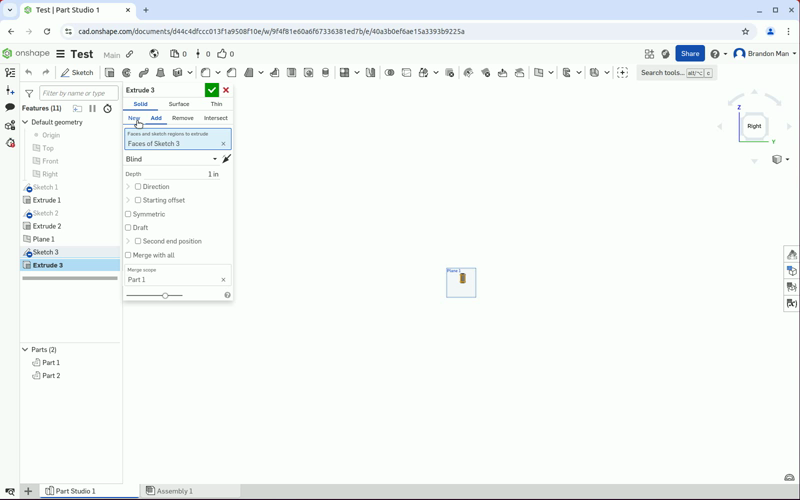
click(137, 120)
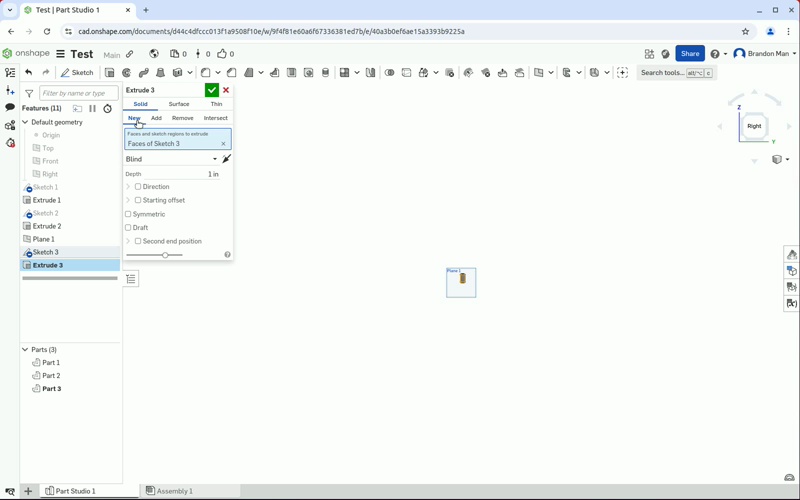
key(tab, 4)
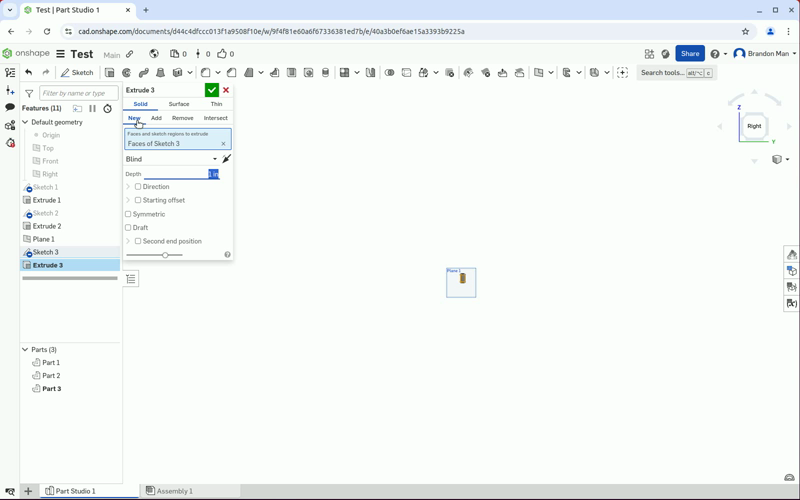
text(0.722)
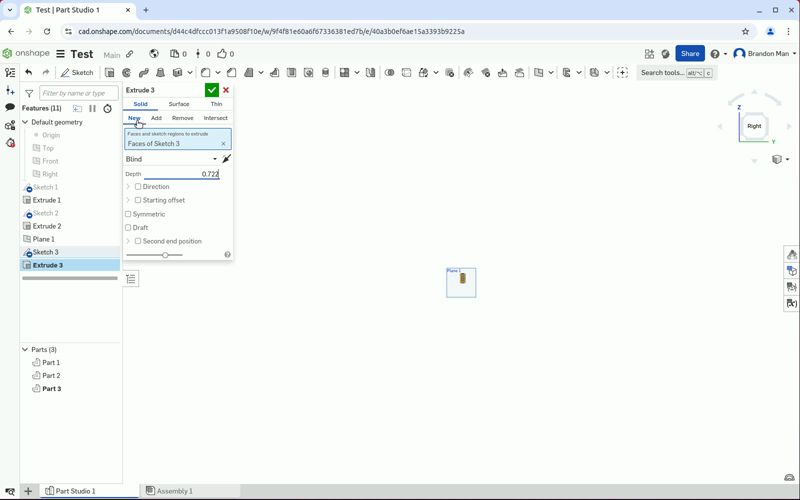
key(enter)
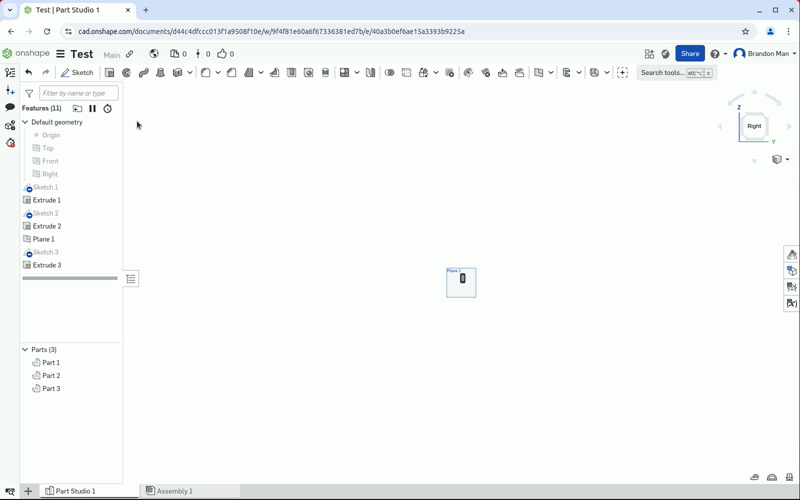
key(shift+h)
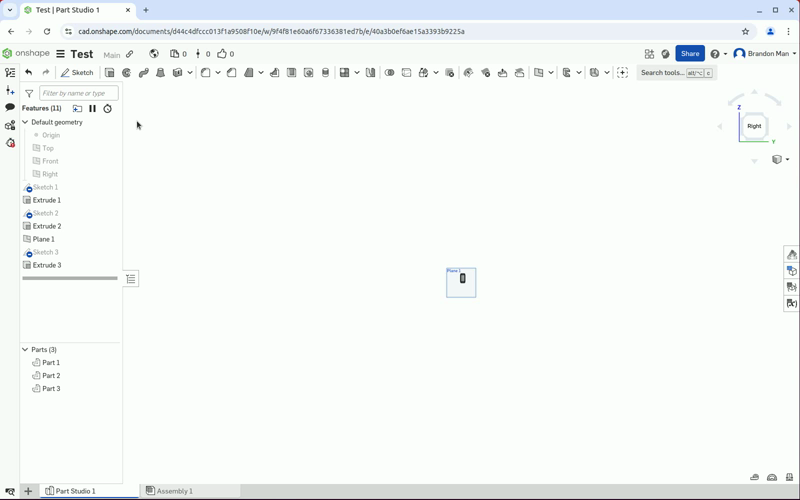
key(shift+h)
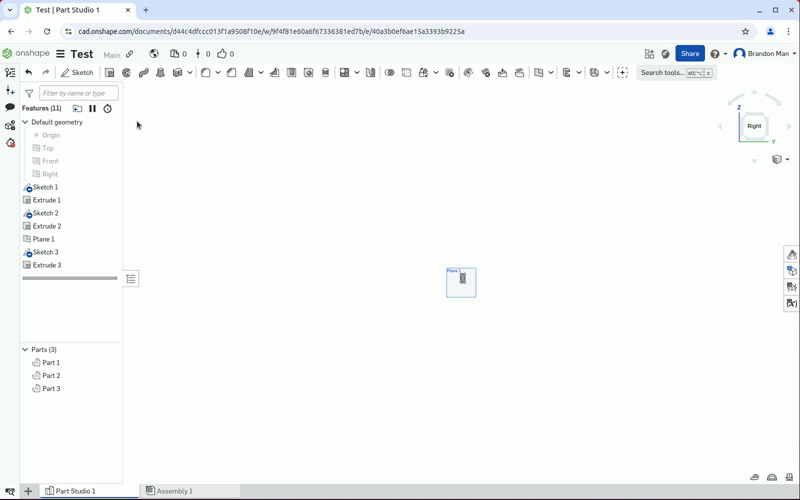
key(shift+7)
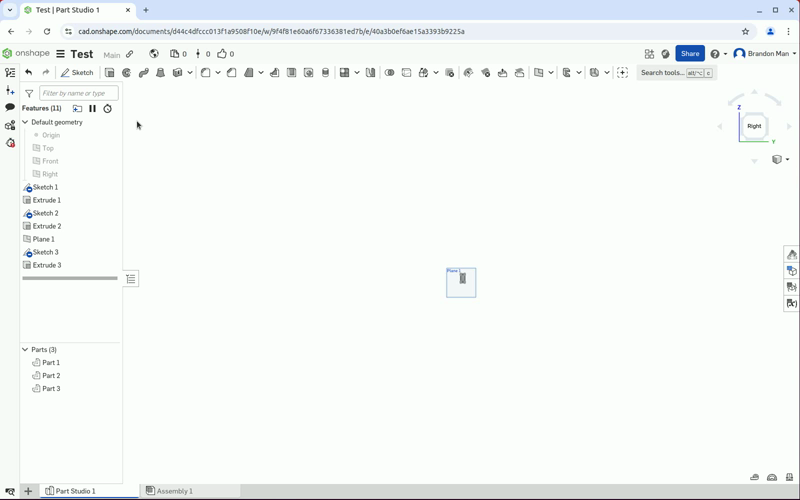
key(right, 2)
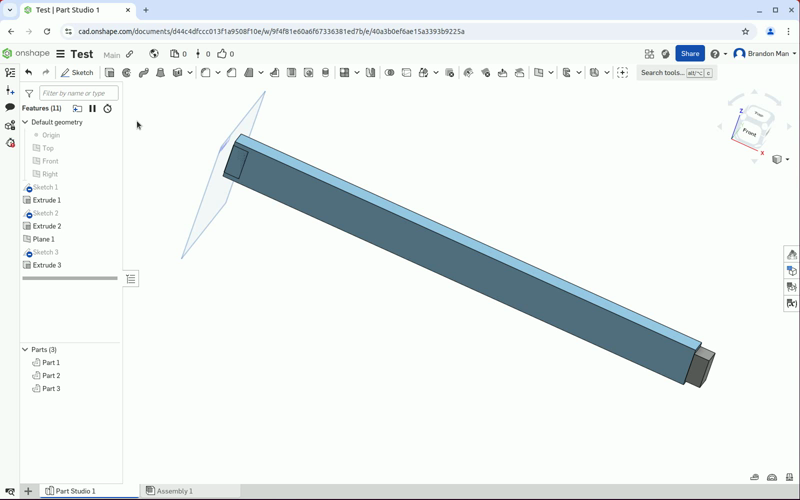
key(down, 2)
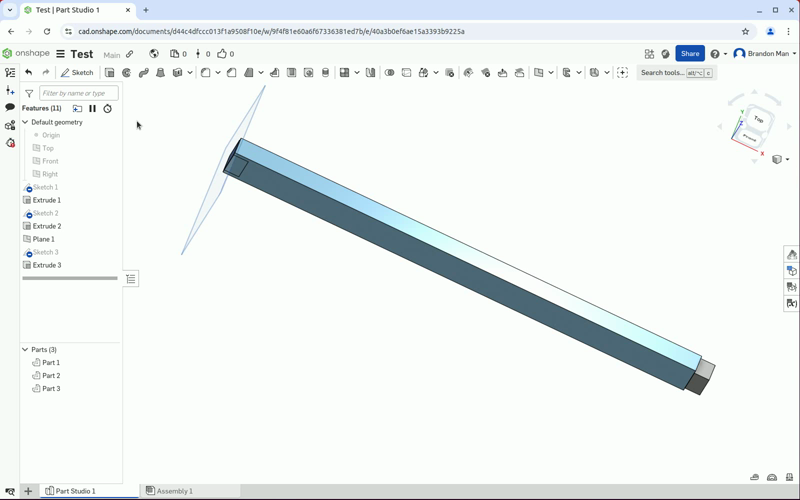
key(up, 2)
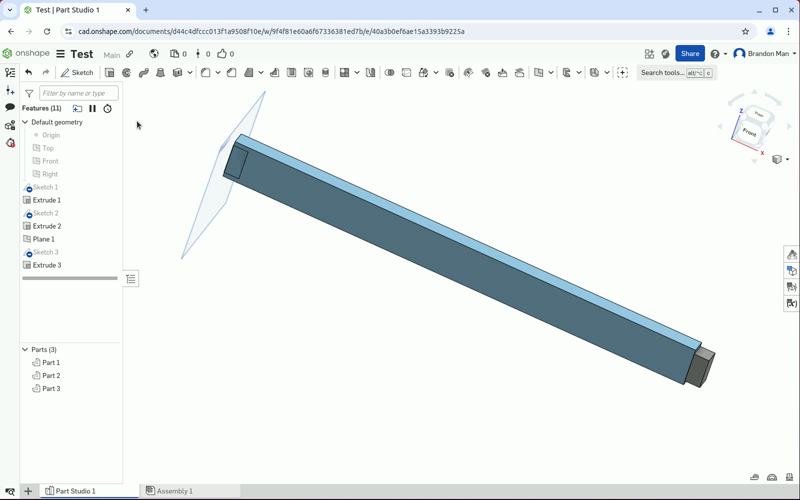
key(left, 2)
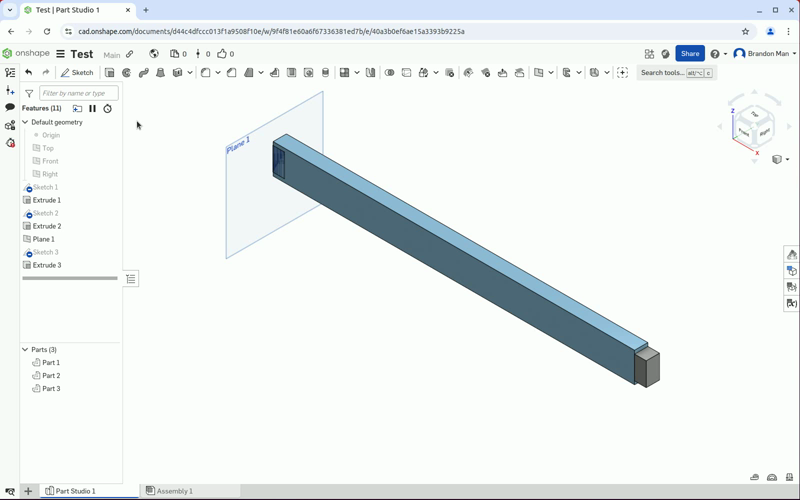
mouse_move(73, 189)
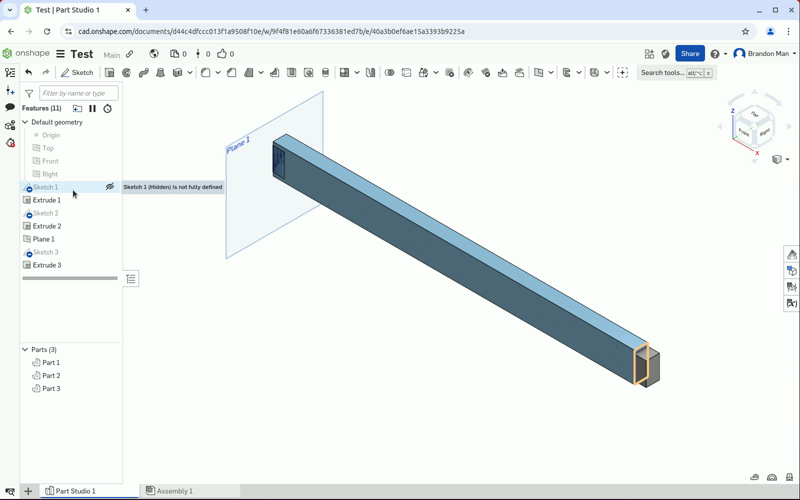
click(73, 189)